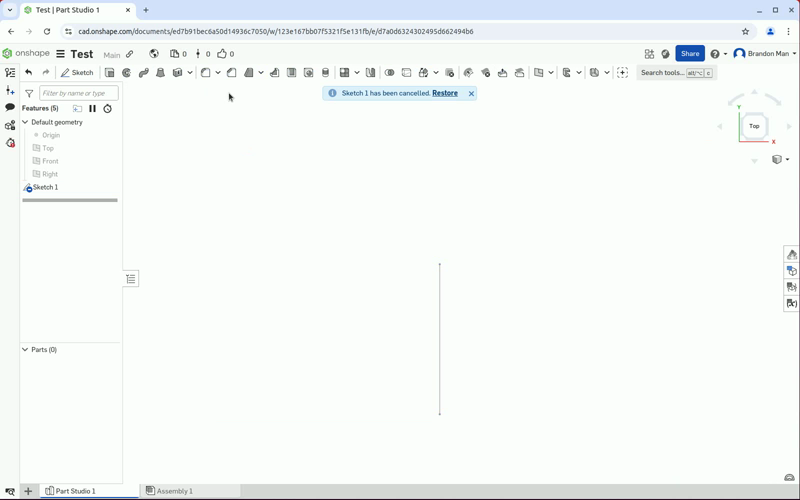
key(shift+h)
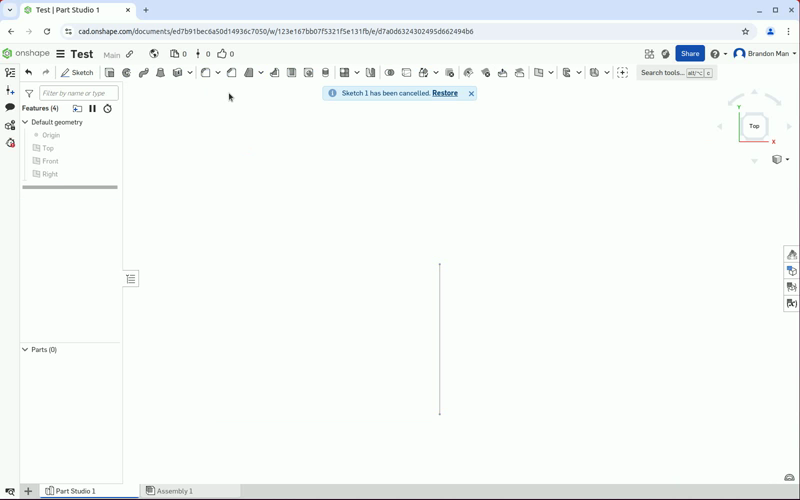
key(shift+s)
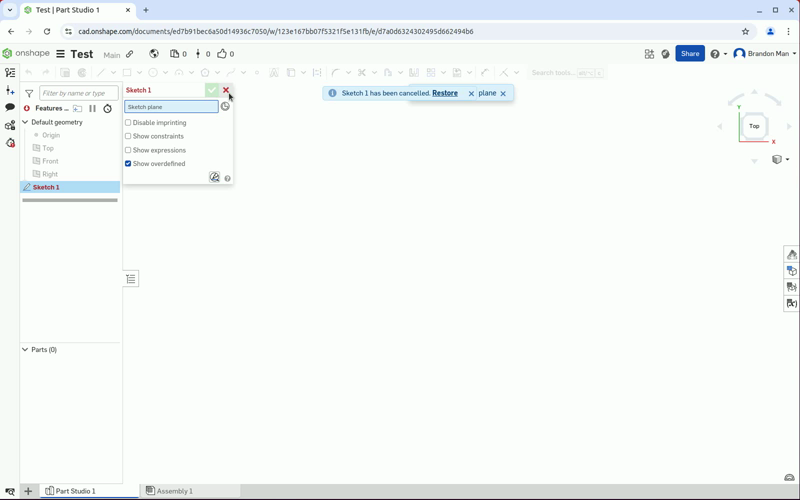
mouse_move(73, 150)
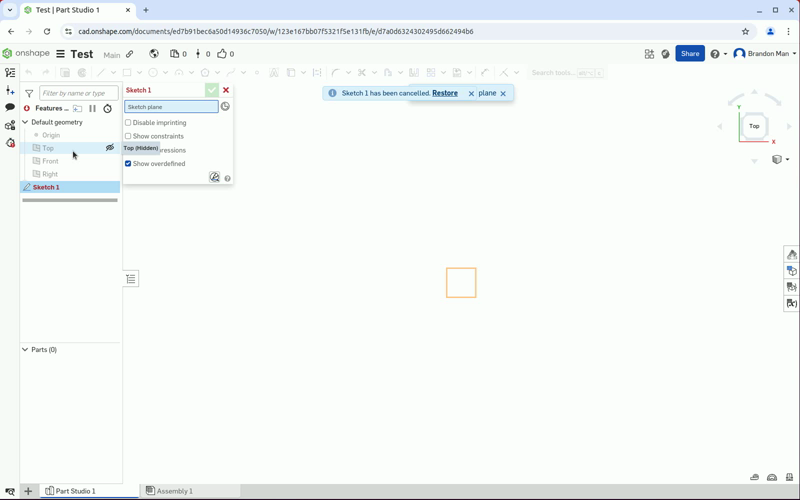
click(73, 150)
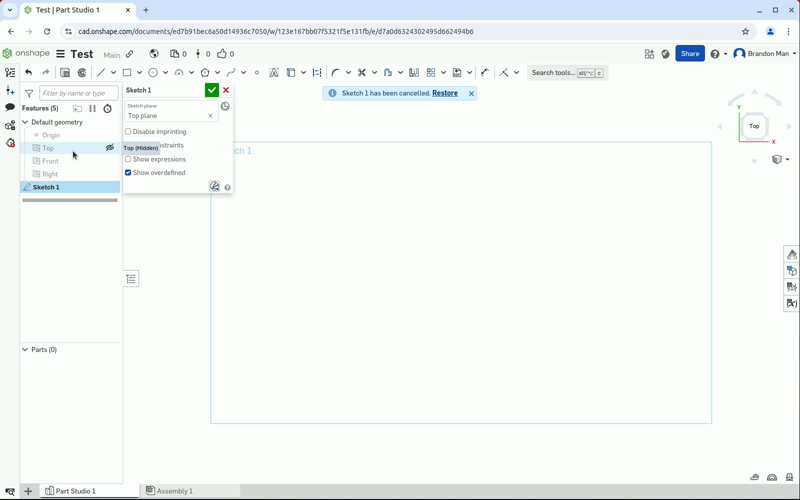
mouse_move(73, 352)
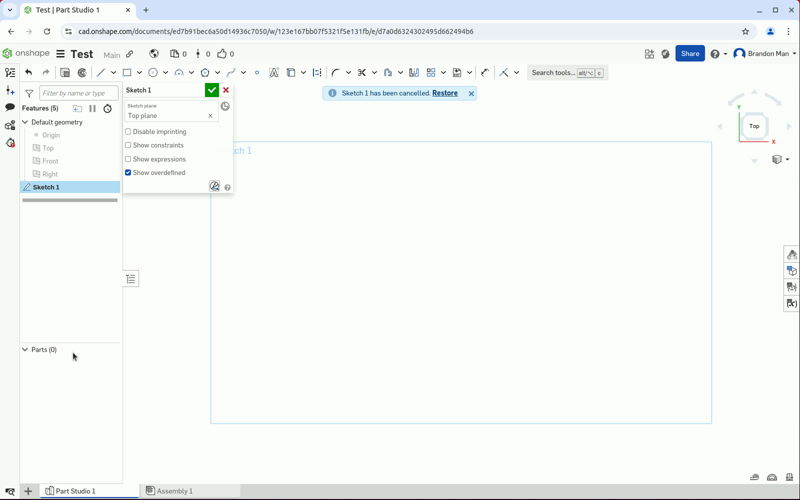
key(y)
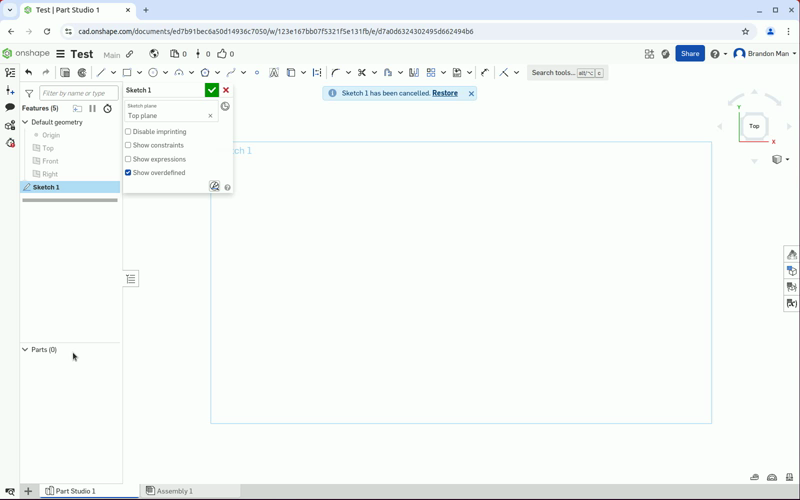
key(c)
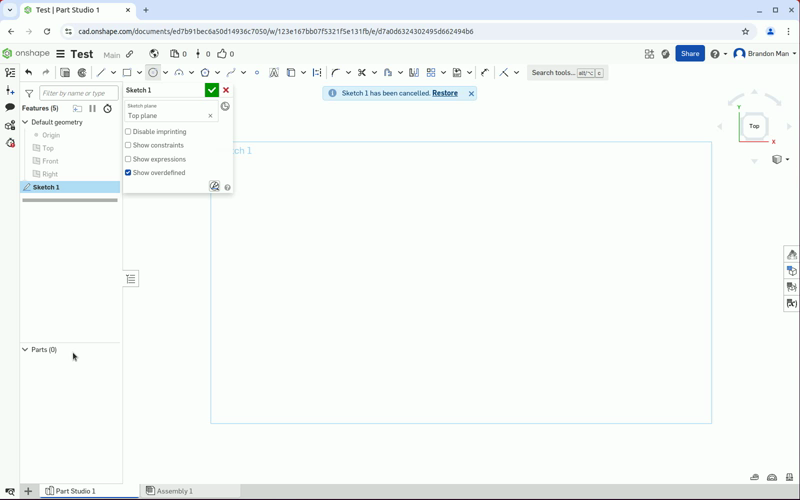
key_down(shift)
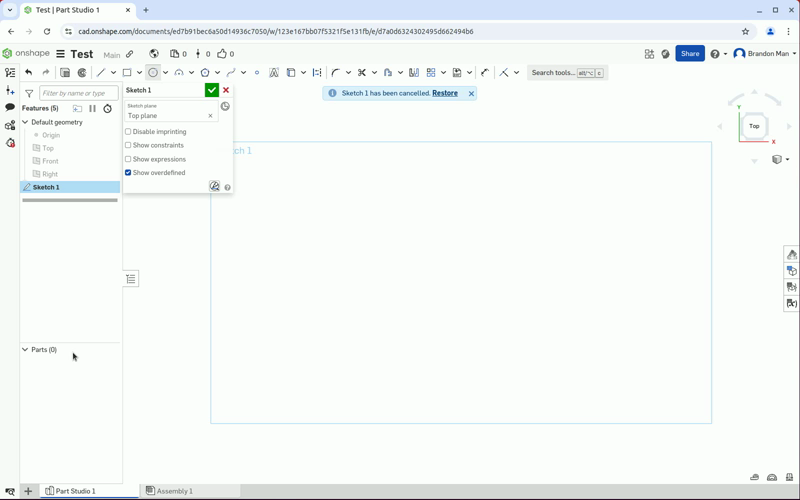
mouse_move(461, 282)
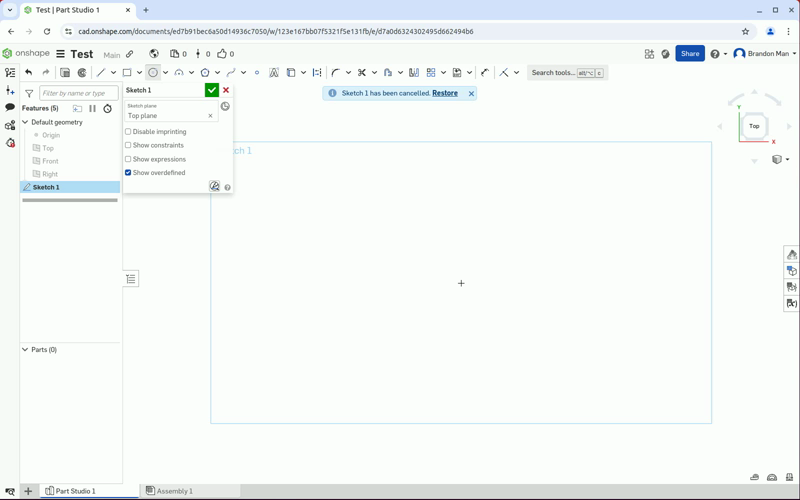
click(461, 282)
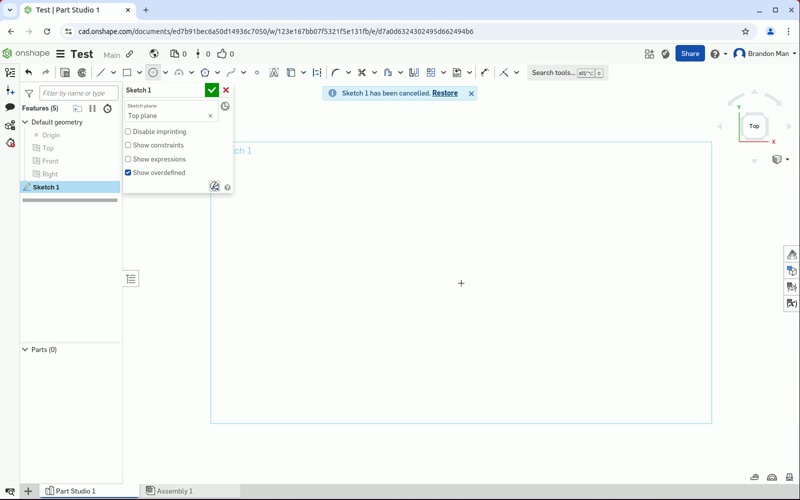
key_up(shift)
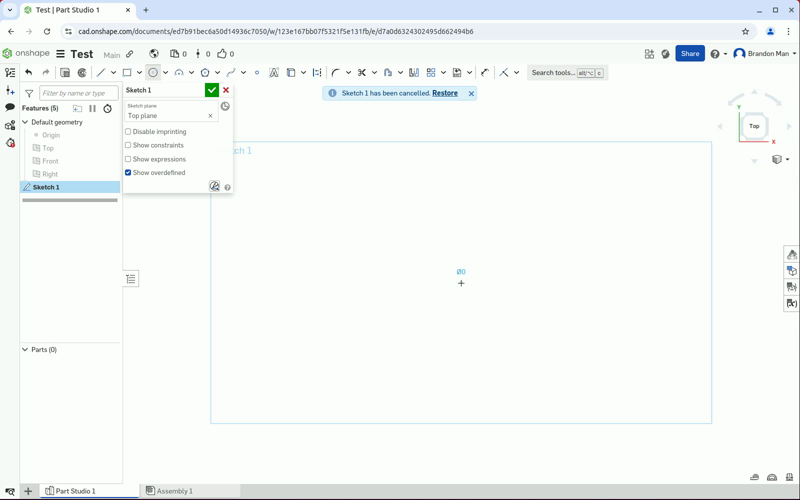
mouse_move(574, 282)
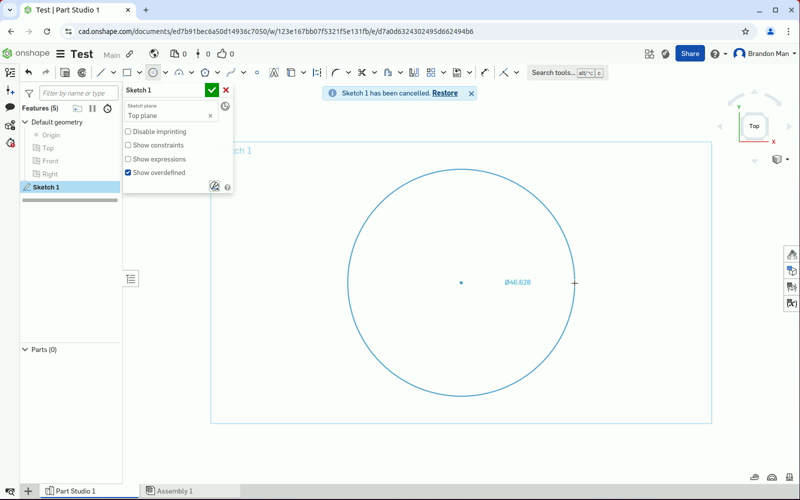
click(574, 282)
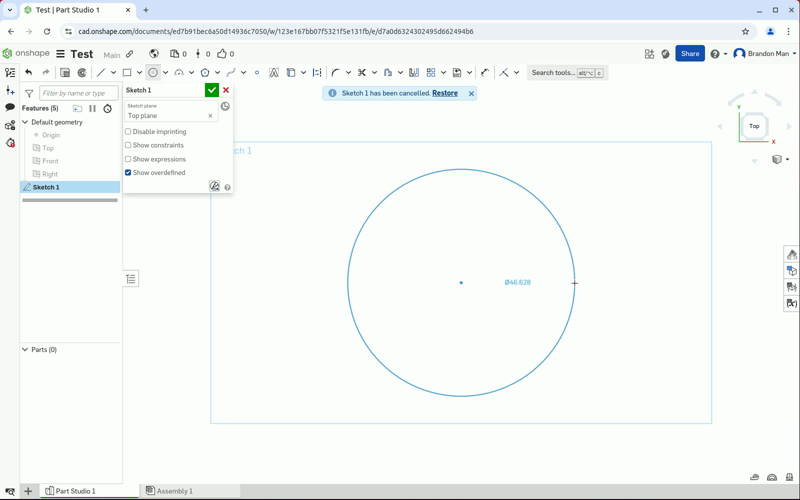
key(esc)
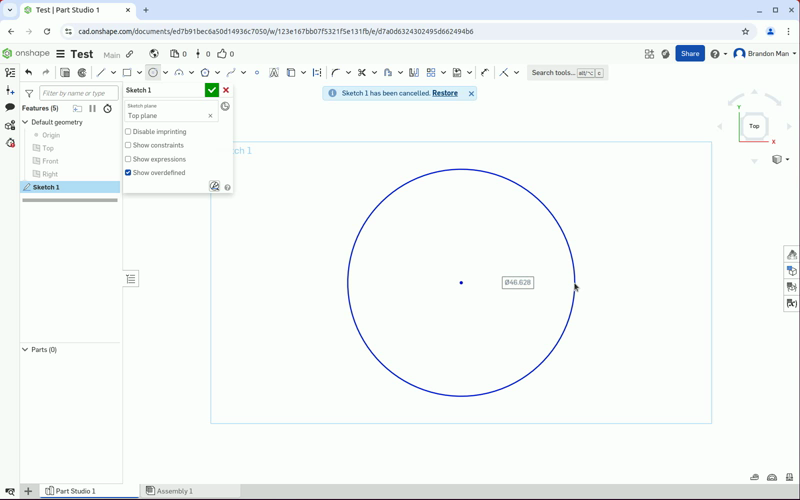
mouse_move(449, 218)
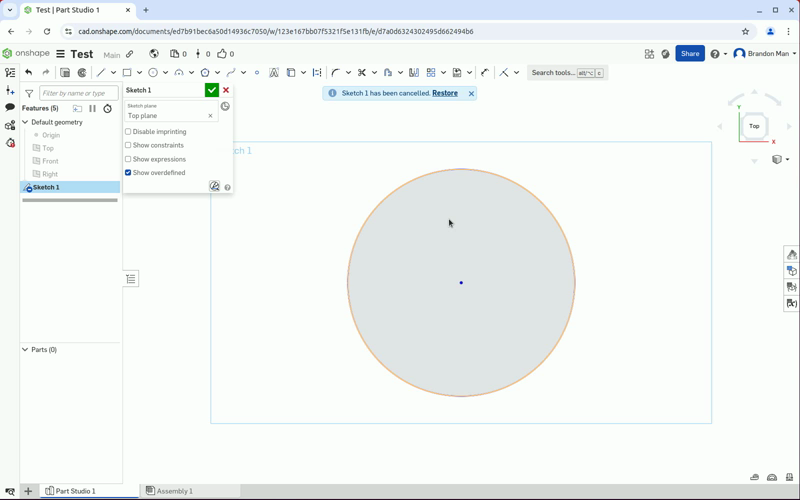
click(449, 218)
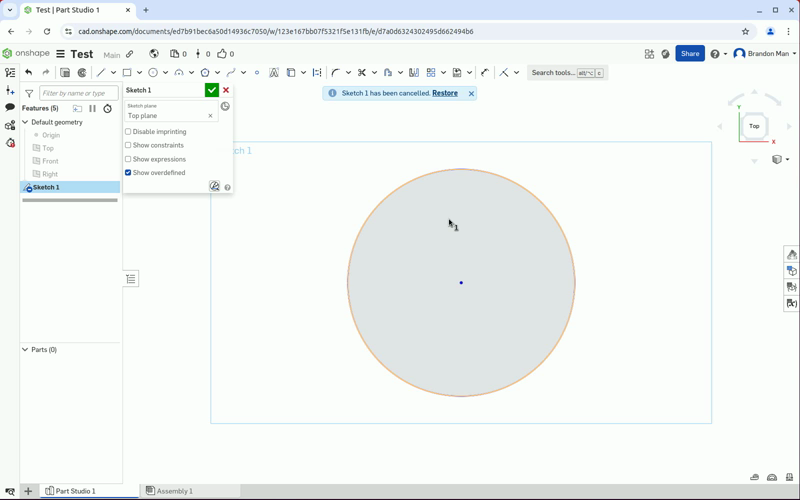
mouse_move(73, 352)
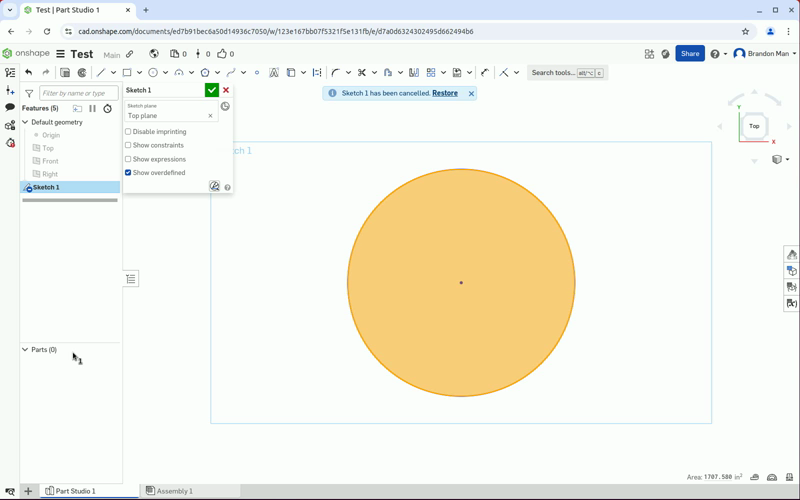
key(shift+y)
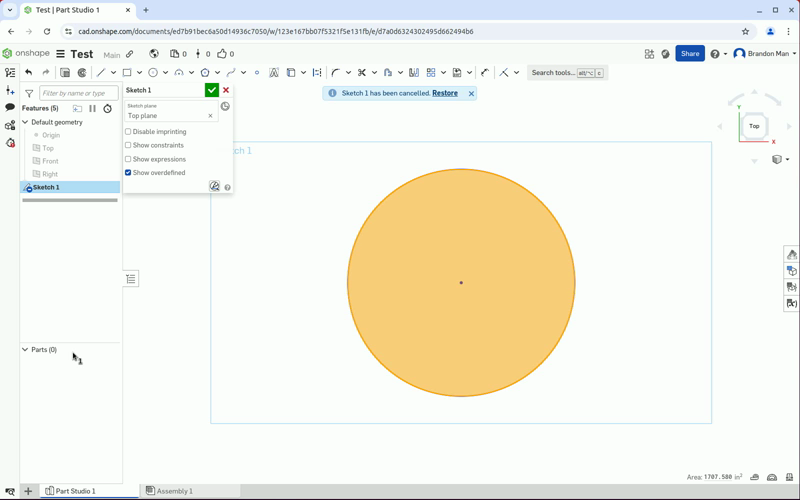
key(shift+e)
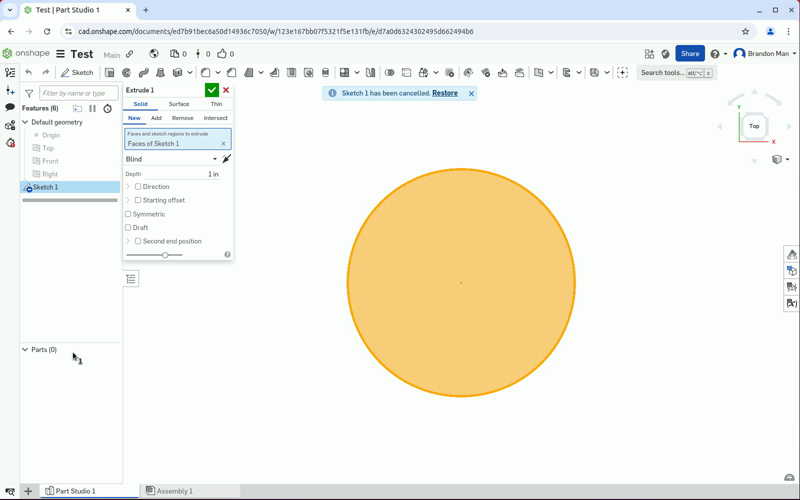
mouse_move(143, 106)
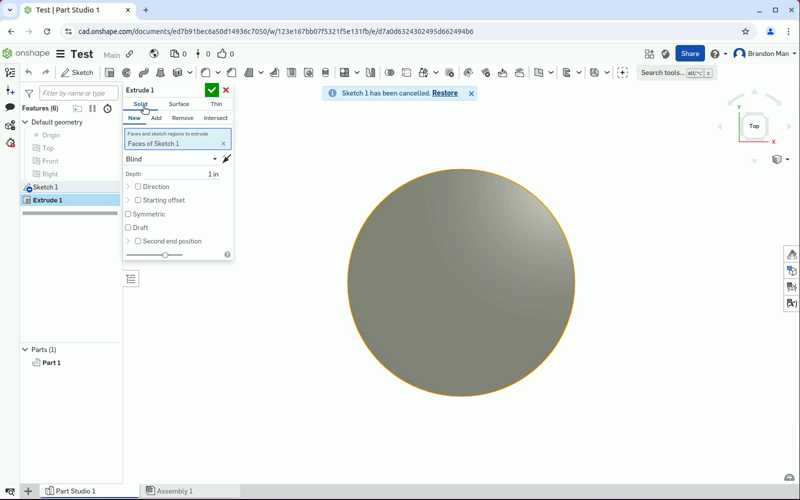
click(143, 106)
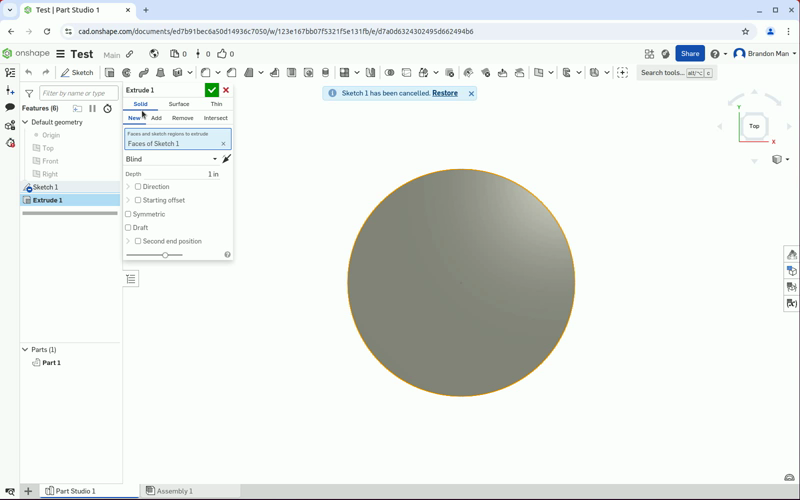
mouse_move(137, 120)
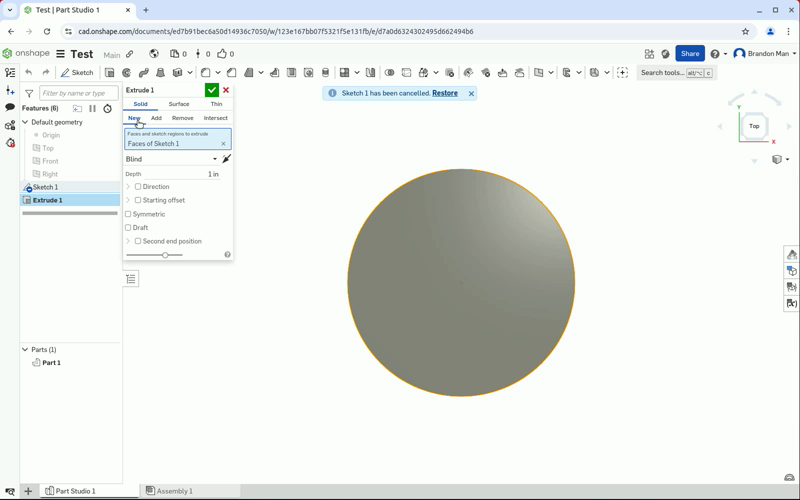
click(137, 120)
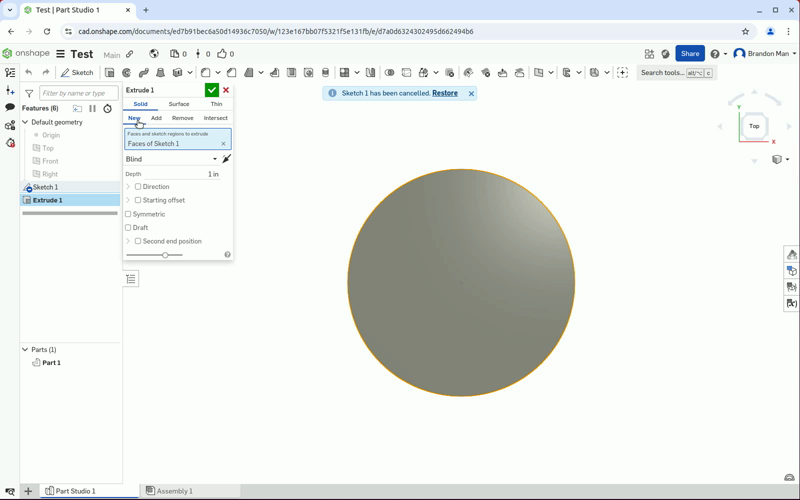
key(tab, 4)
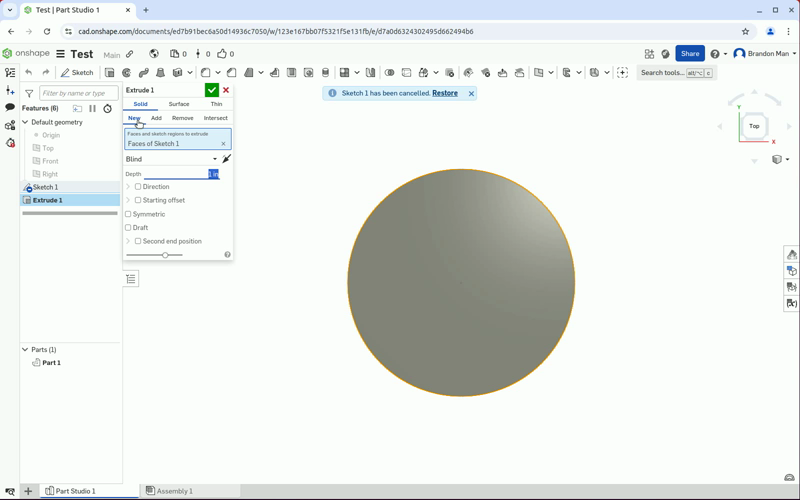
text(18.535)
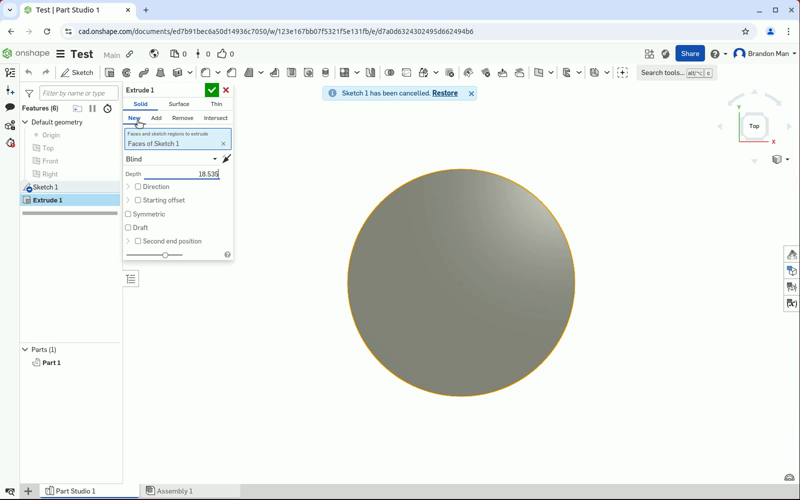
key(enter)
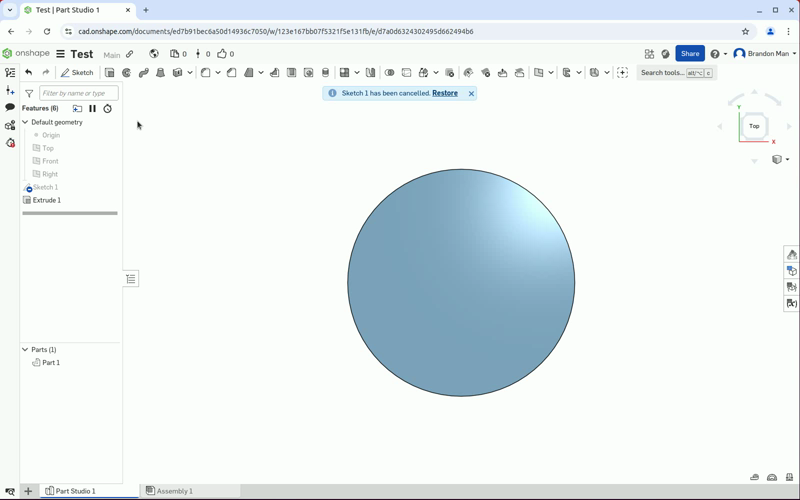
key(shift+h)
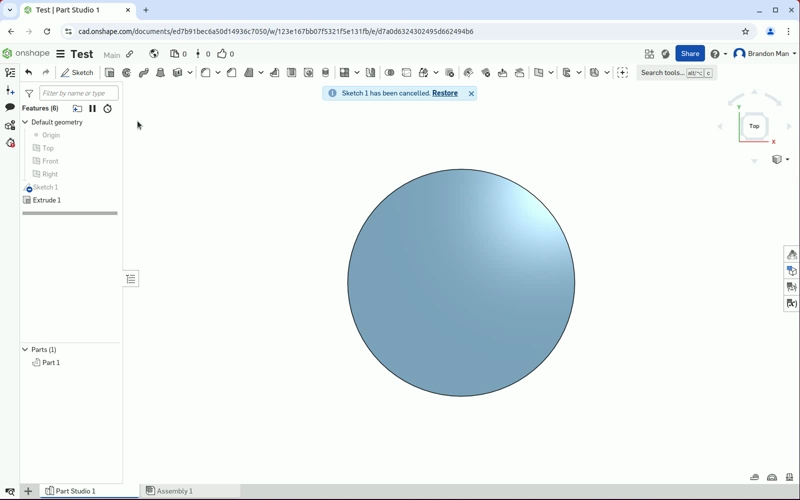
key(shift+h)
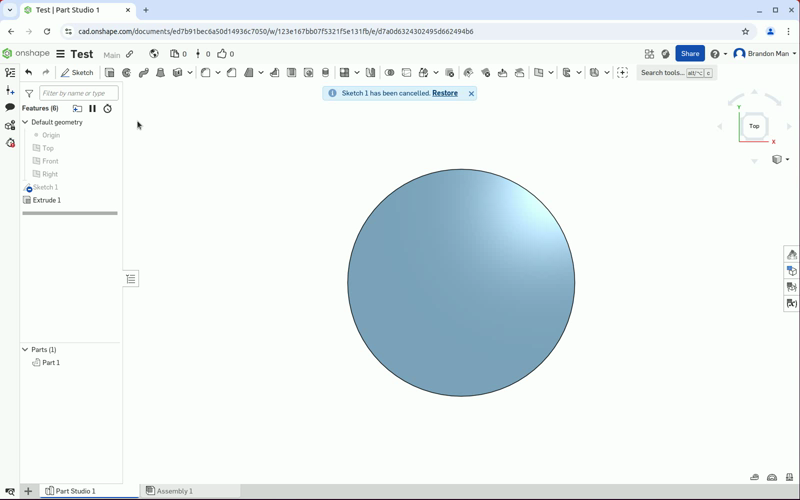
mouse_move(73, 189)
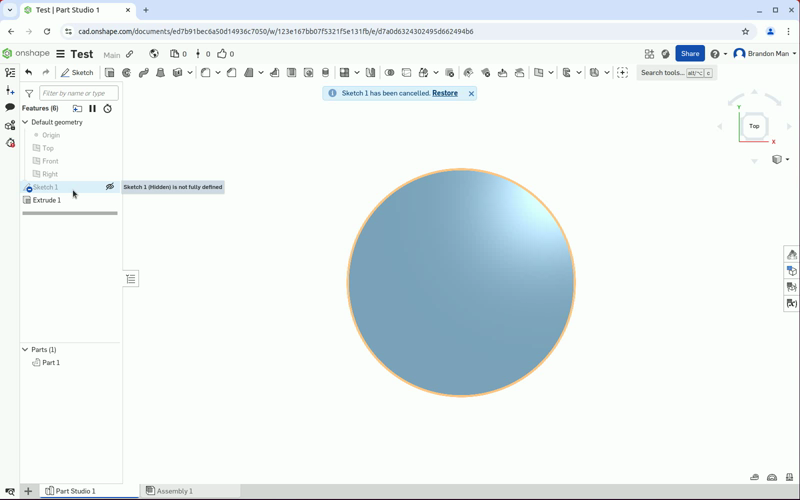
click(73, 189)
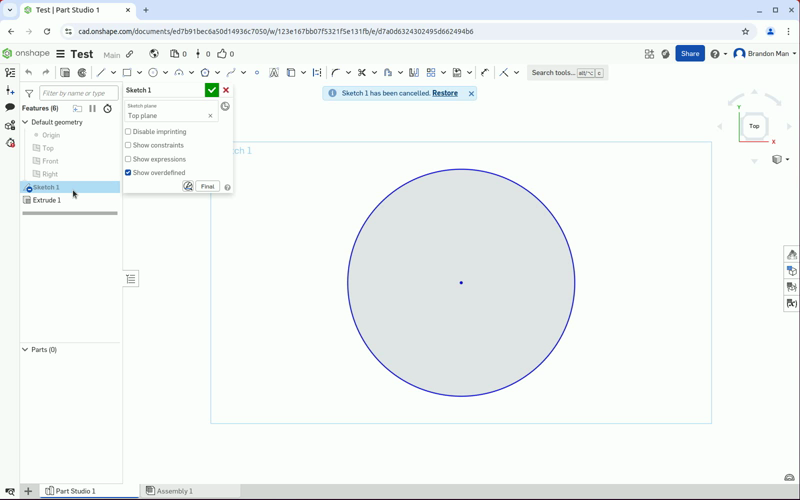
mouse_move(229, 92)
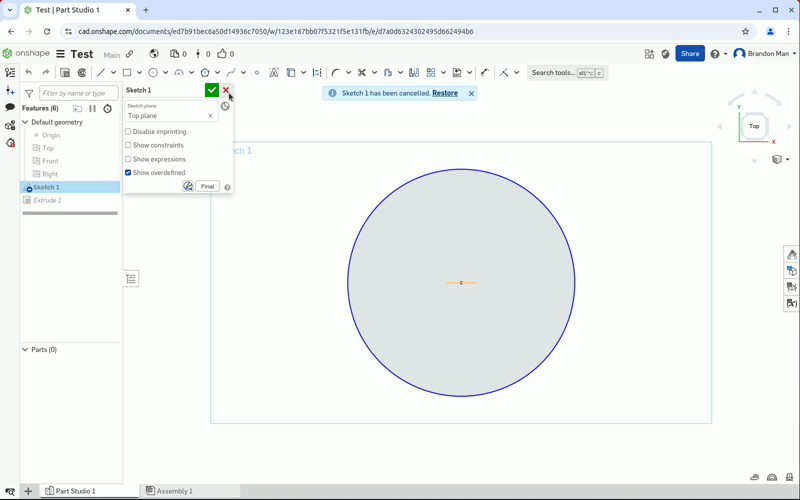
click(229, 92)
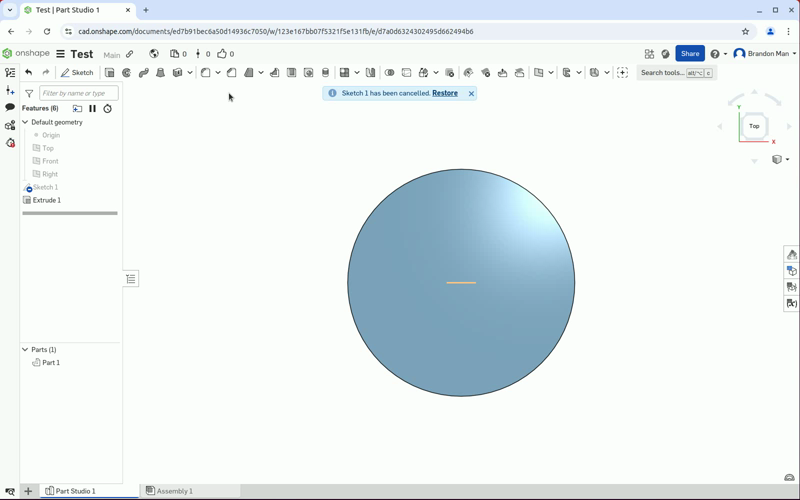
mouse_move(541, 75)
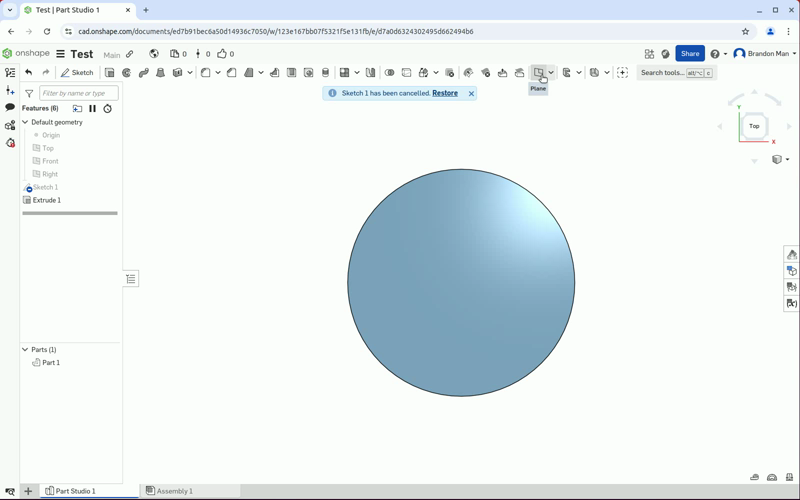
click(541, 75)
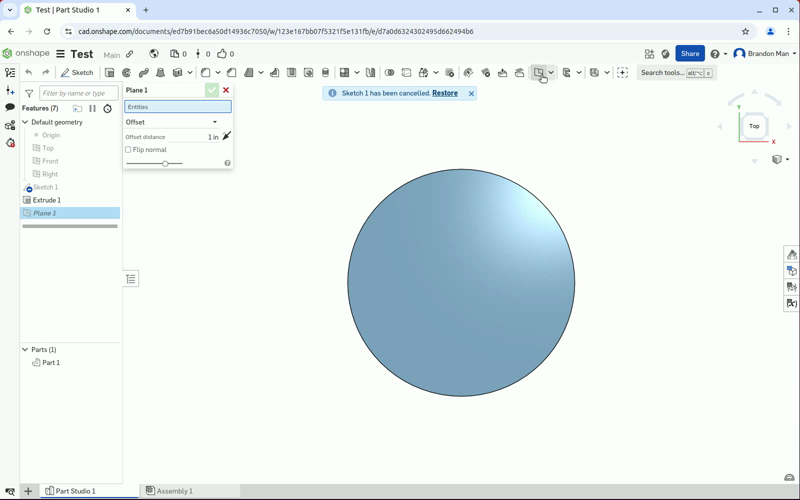
mouse_move(73, 150)
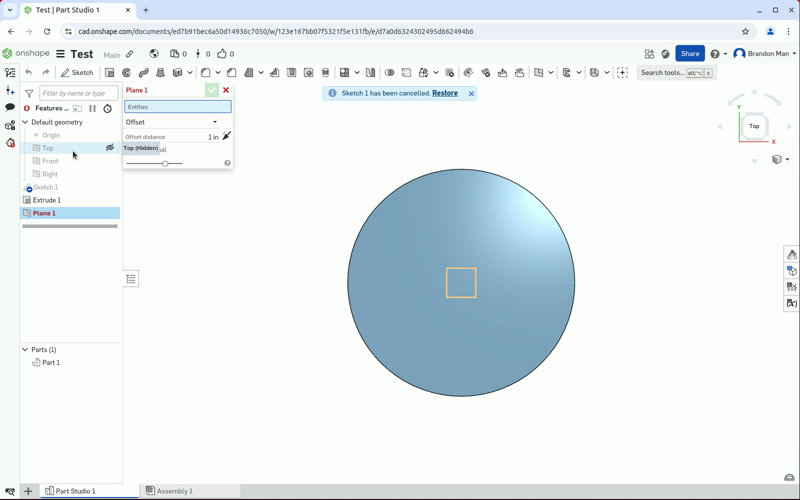
click(73, 150)
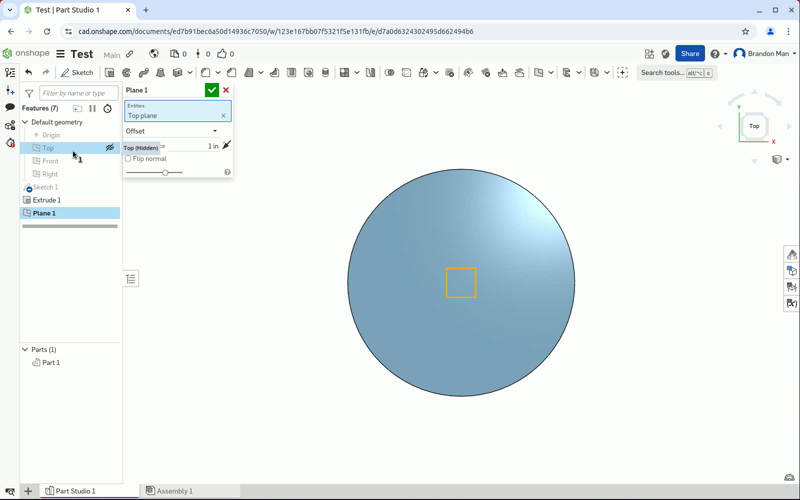
key(tab, 2)
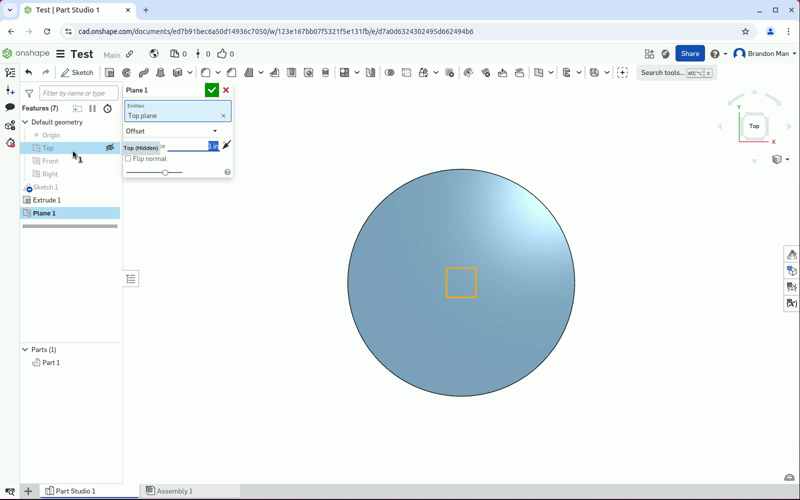
text(18.548)
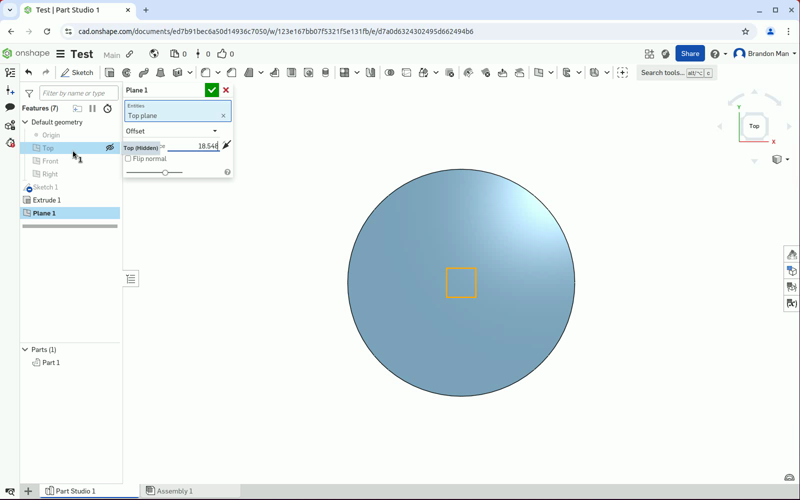
key(enter, 2)
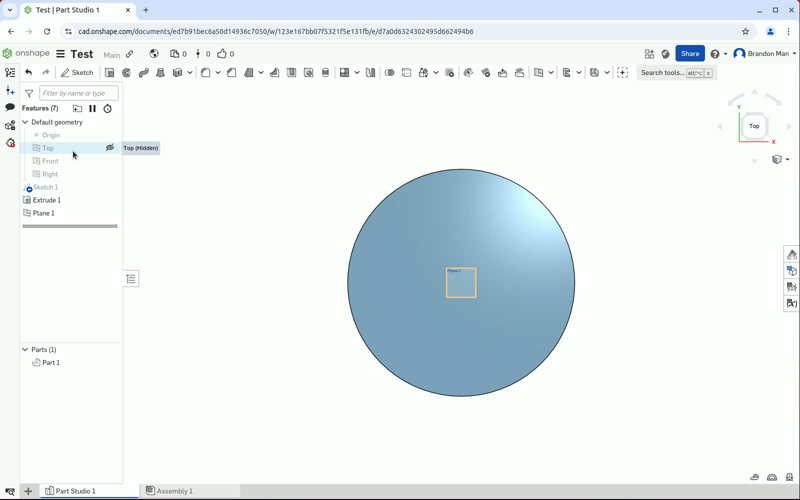
key(shift+s)
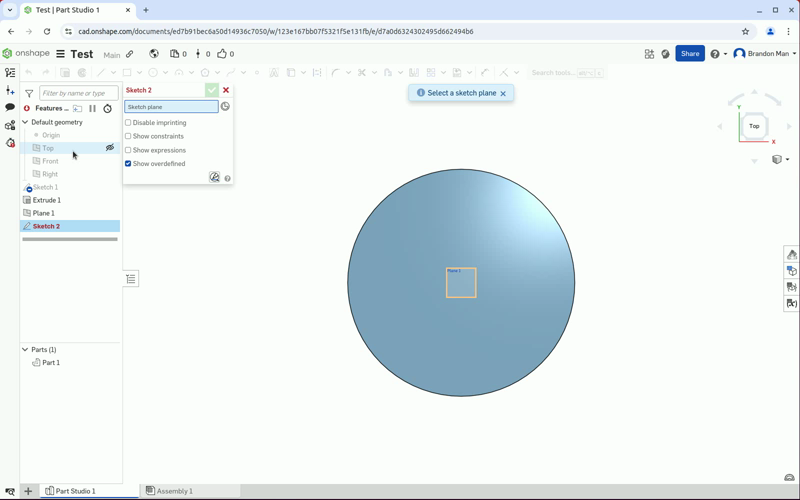
mouse_move(73, 215)
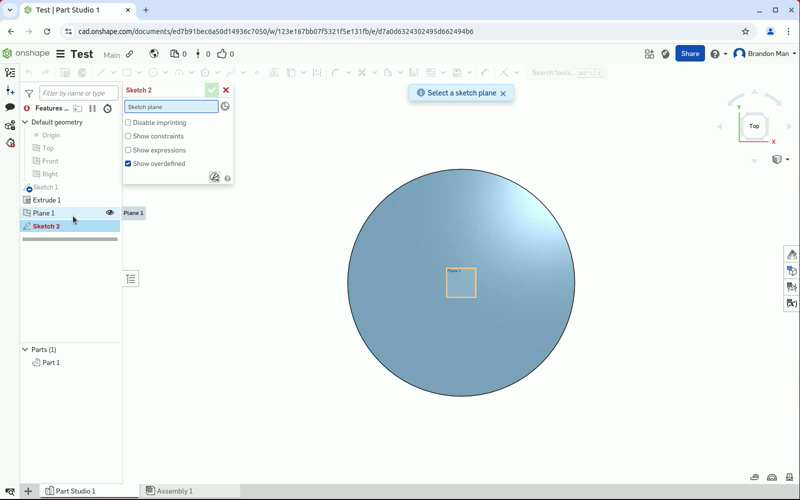
click(73, 215)
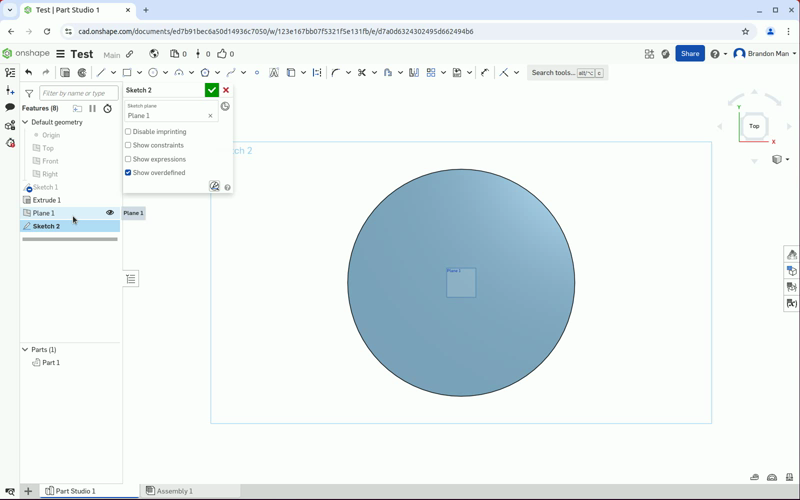
mouse_move(73, 352)
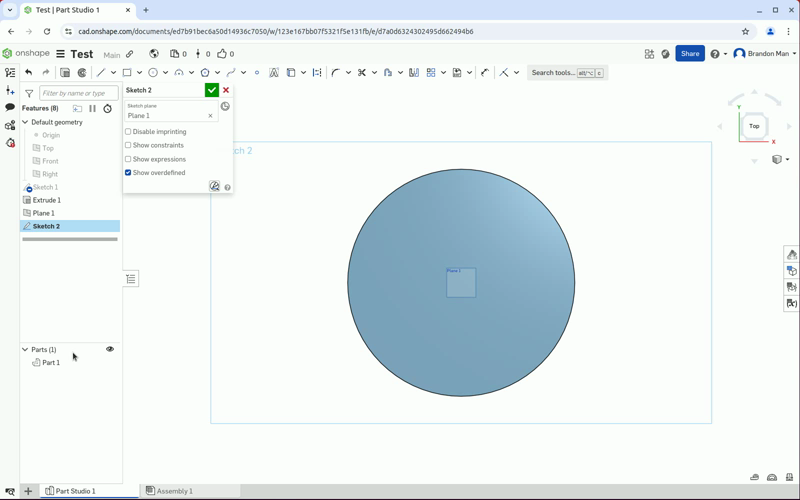
key(y)
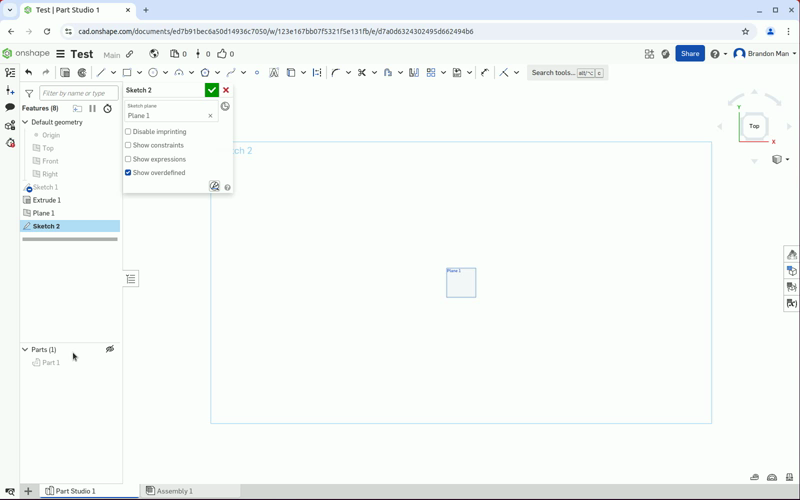
key(c)
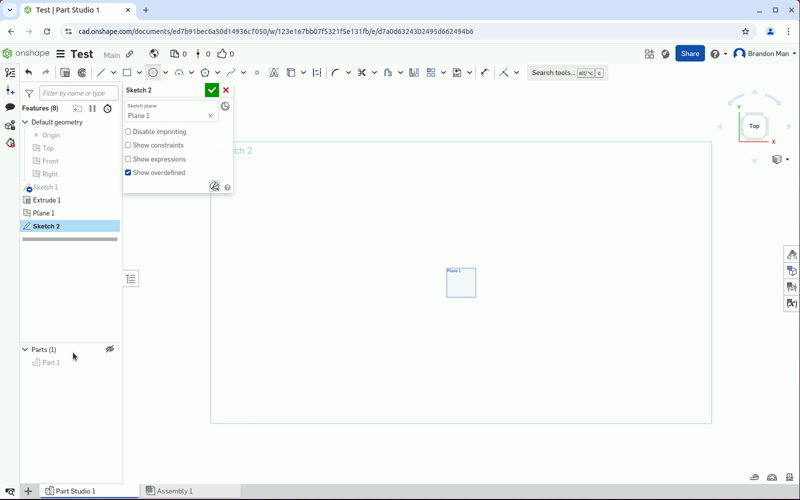
key_down(shift)
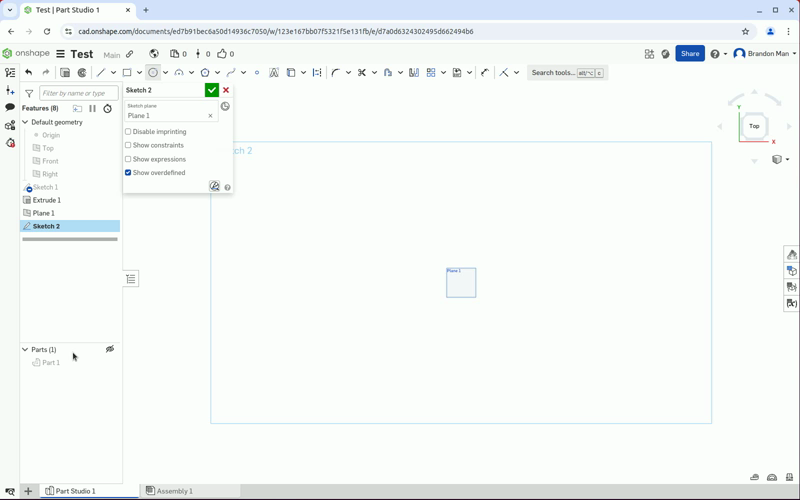
mouse_move(461, 282)
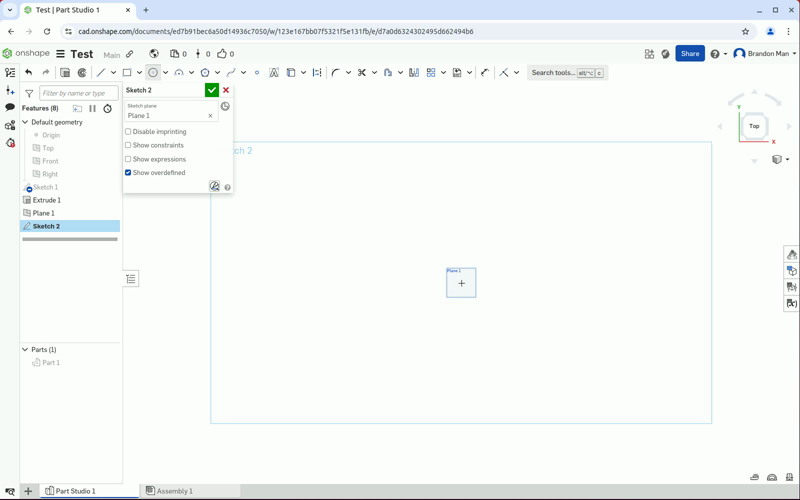
click(461, 282)
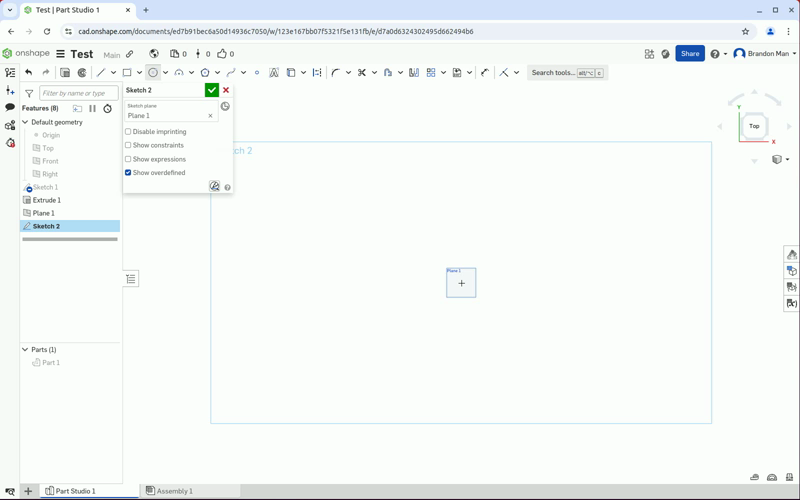
key_up(shift)
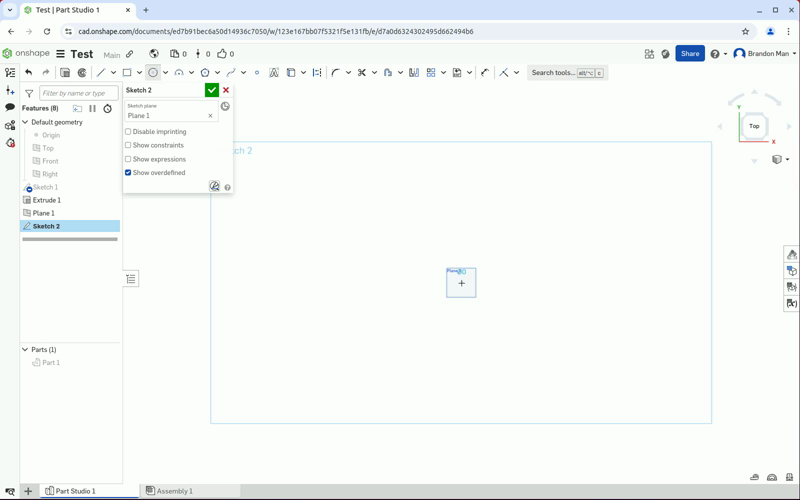
mouse_move(564, 282)
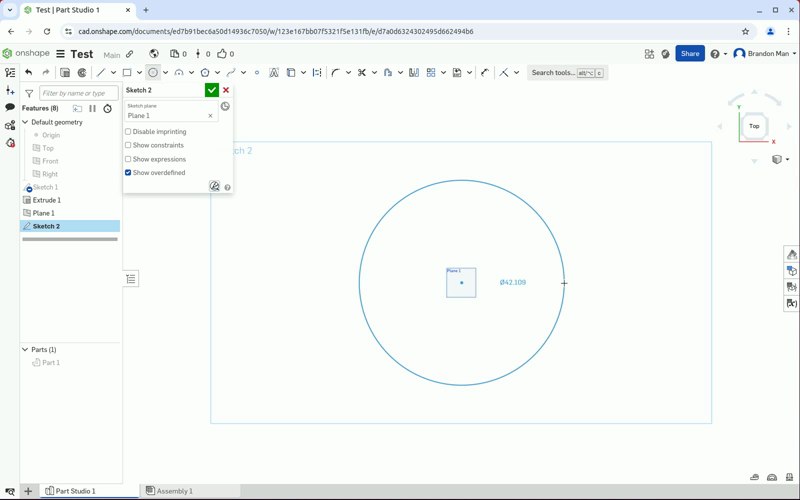
click(564, 282)
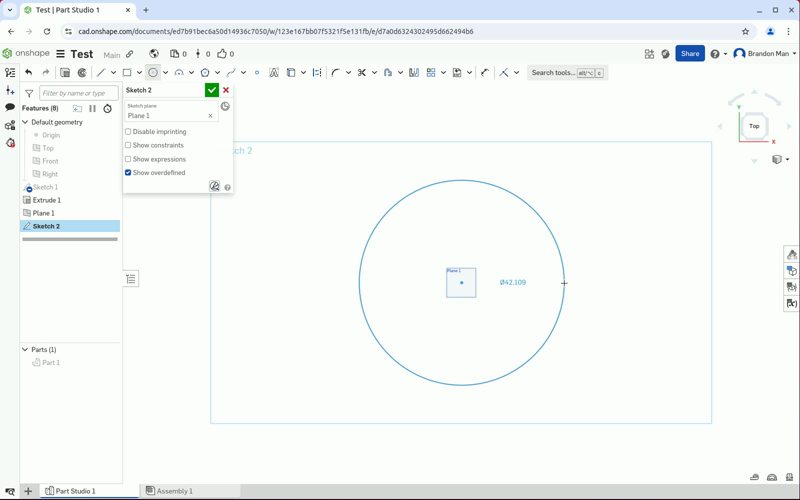
key(esc)
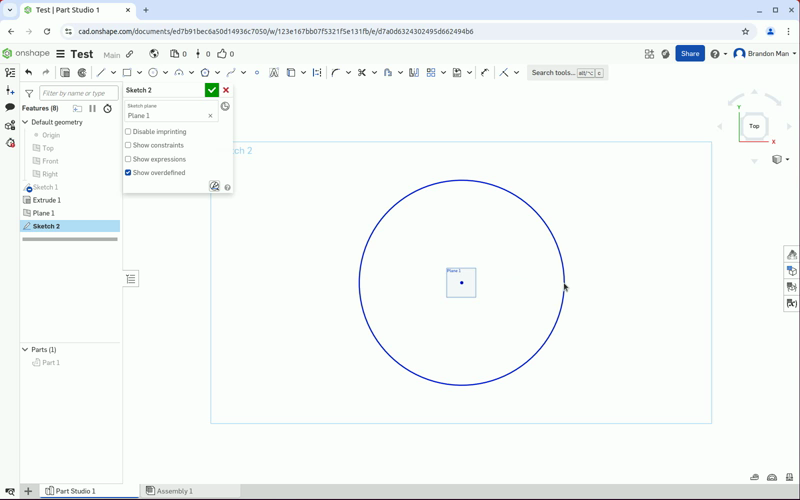
mouse_move(523, 333)
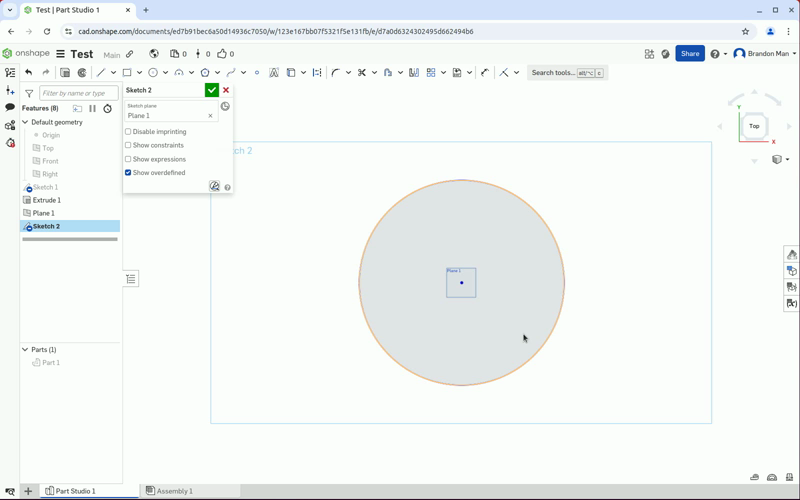
click(523, 333)
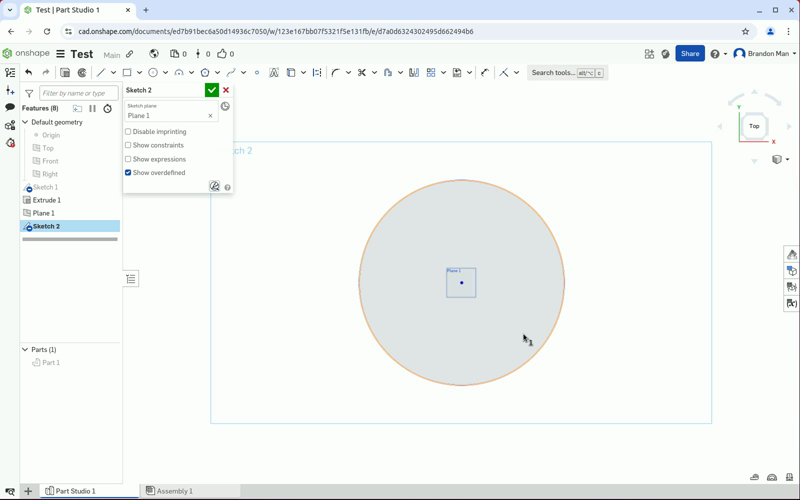
mouse_move(73, 352)
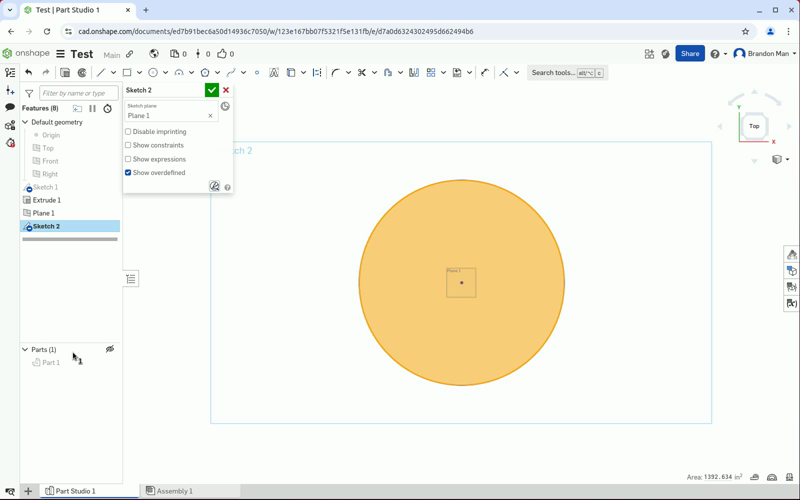
key(shift+y)
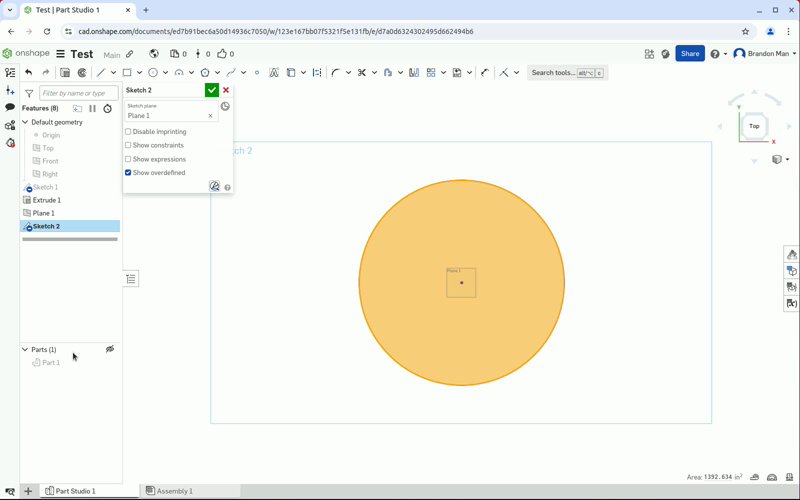
key(shift+e)
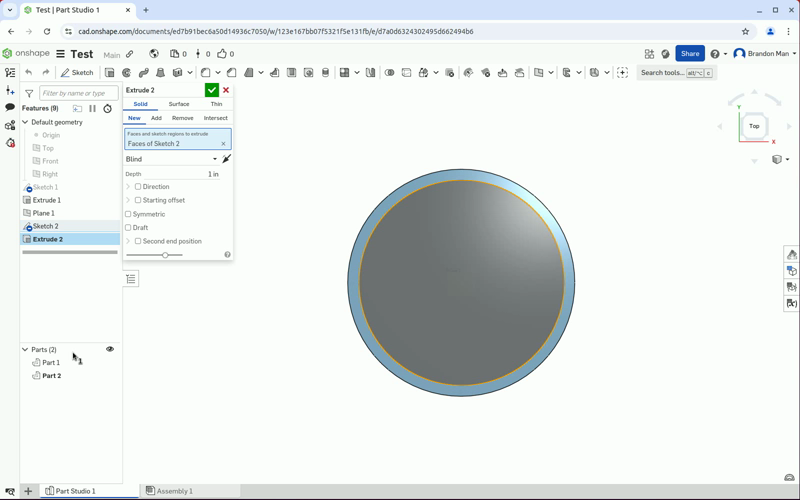
mouse_move(143, 106)
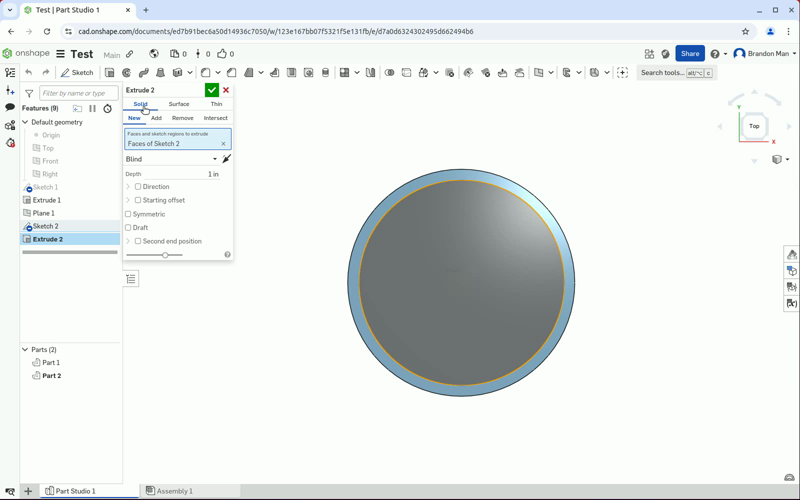
click(143, 106)
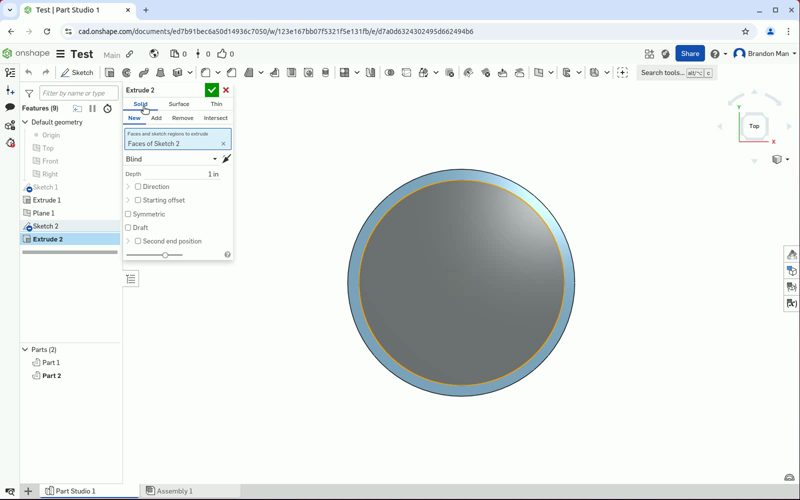
mouse_move(186, 120)
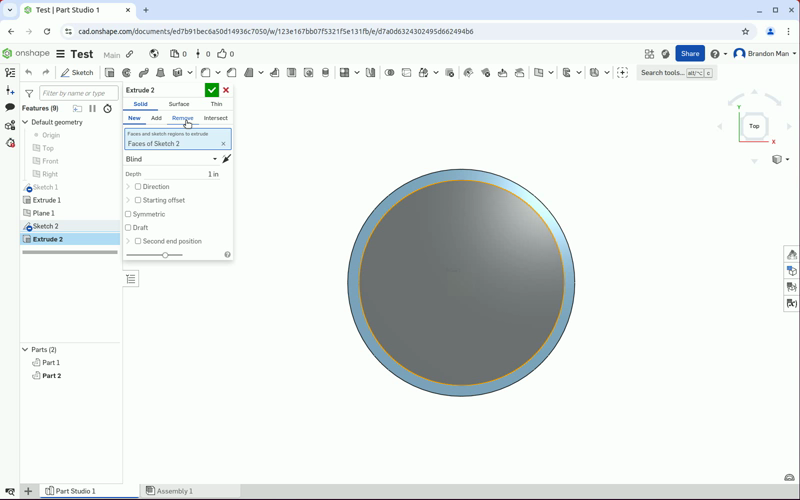
click(186, 120)
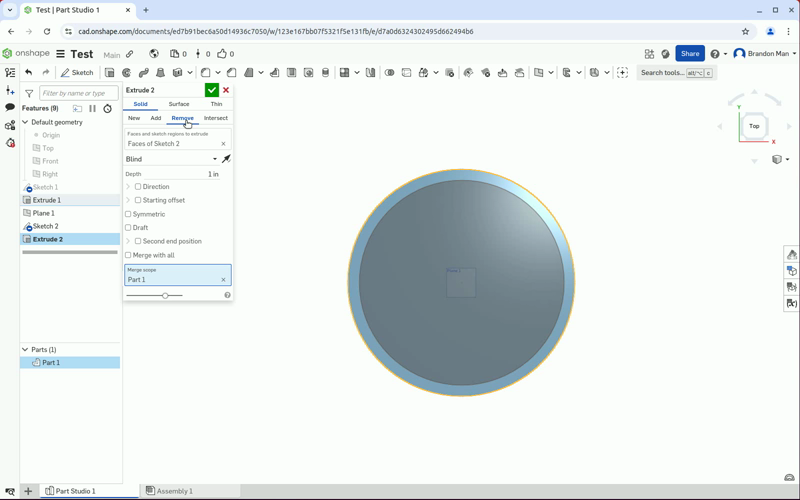
key(tab, 4)
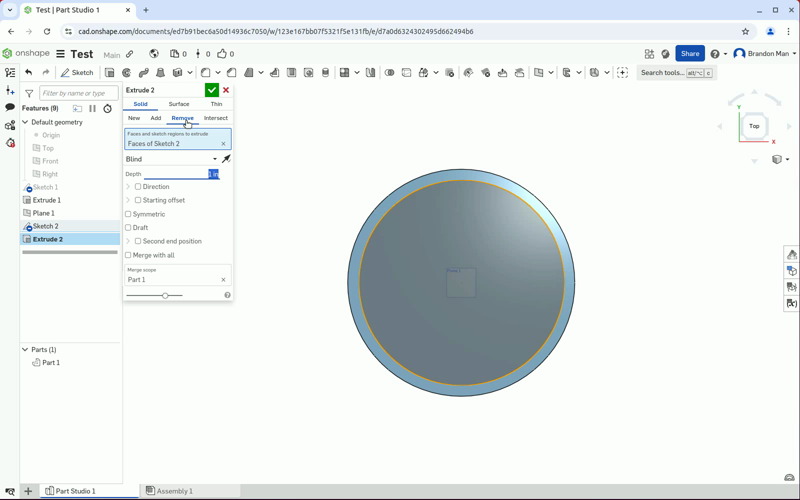
text(16.128)
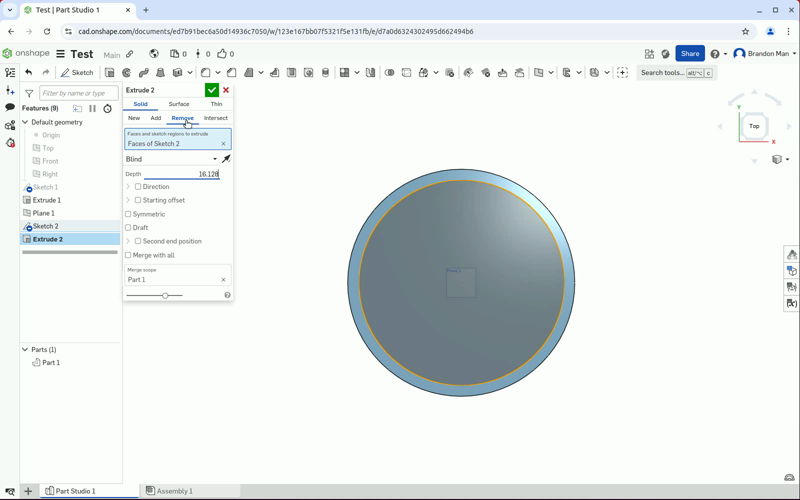
key(tab, 6)
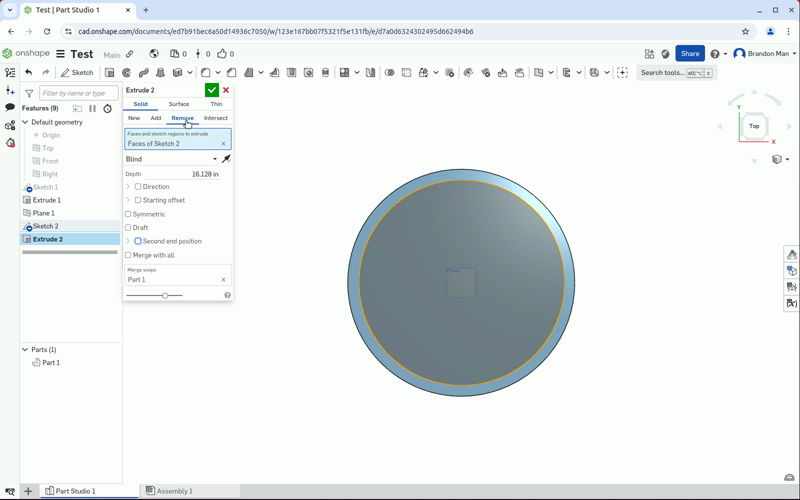
key(space)
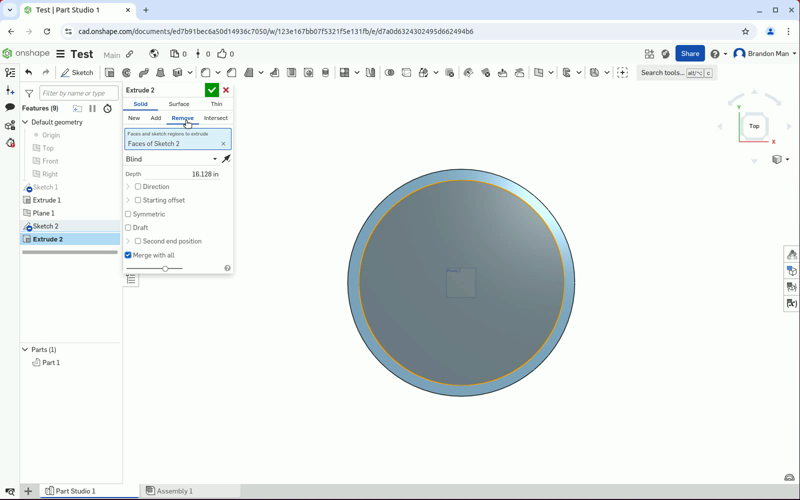
key(enter)
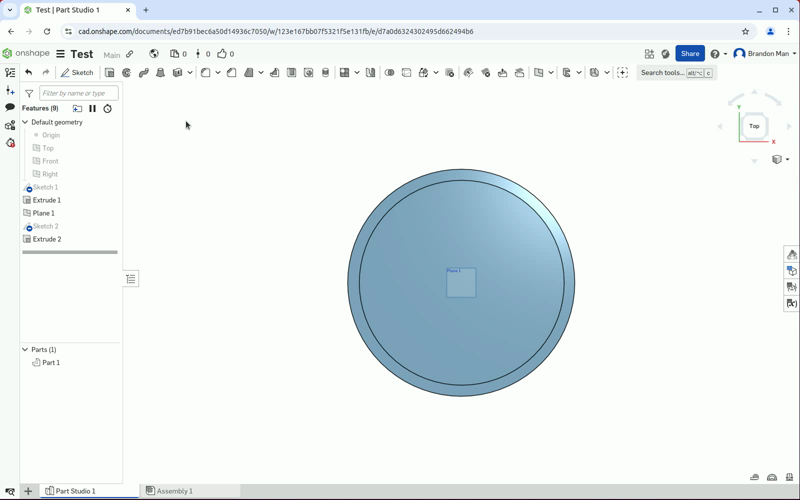
key(shift+h)
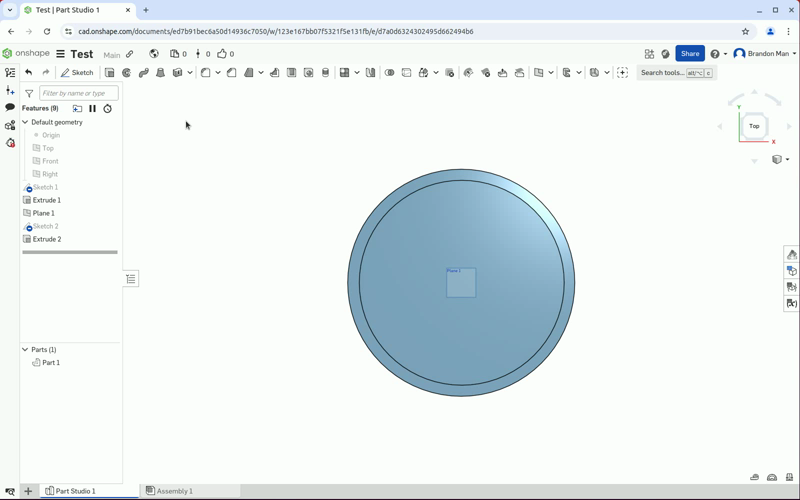
key(shift+h)
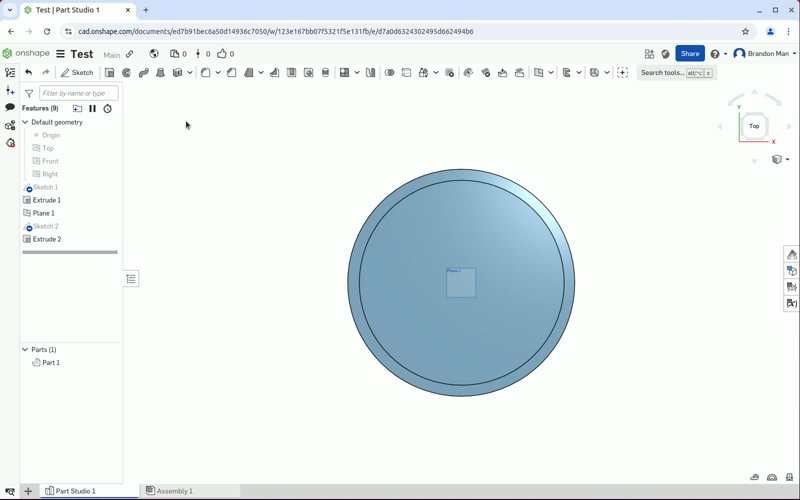
mouse_move(73, 189)
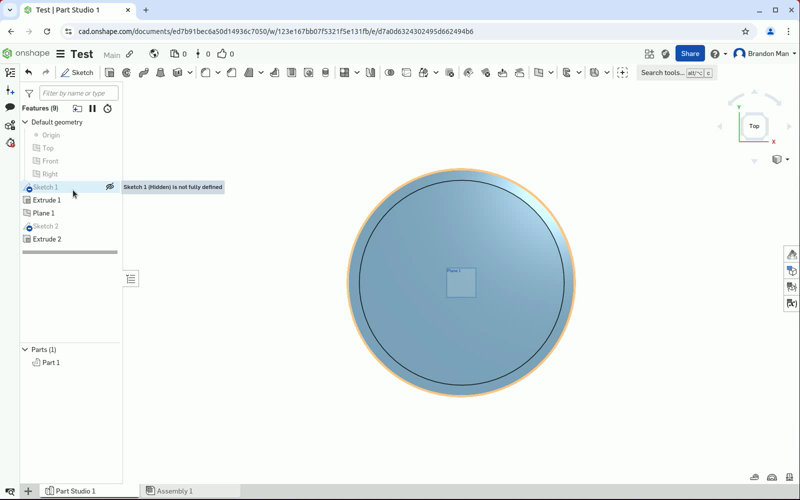
click(73, 189)
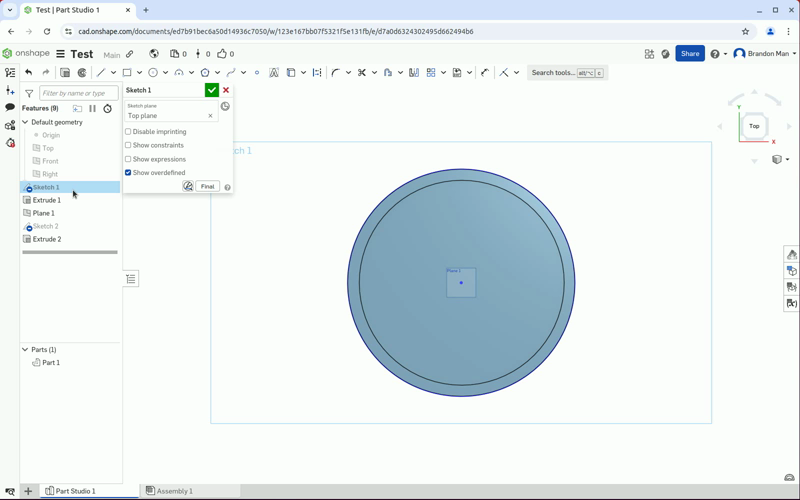
mouse_move(229, 92)
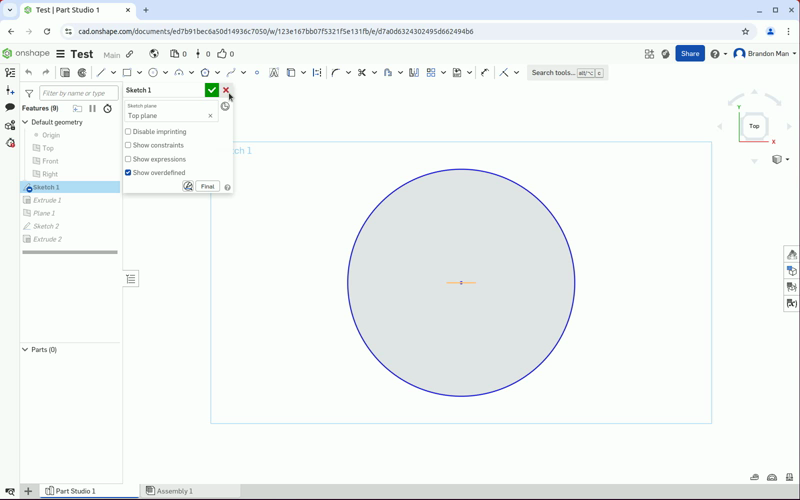
click(229, 92)
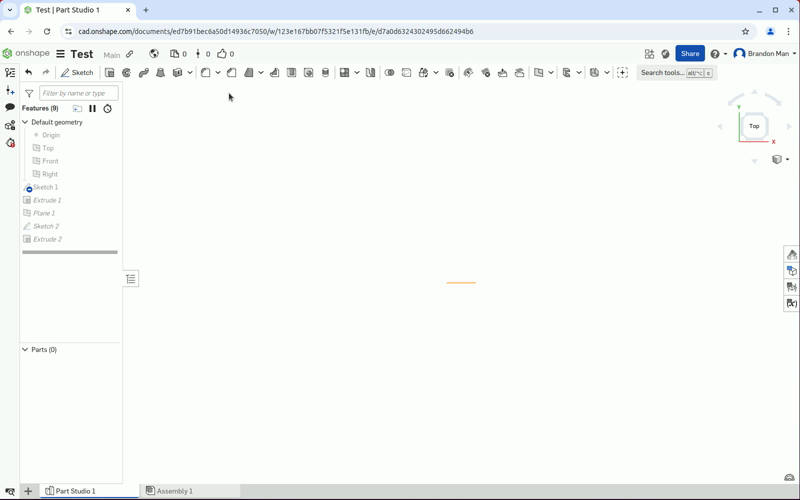
mouse_move(73, 352)
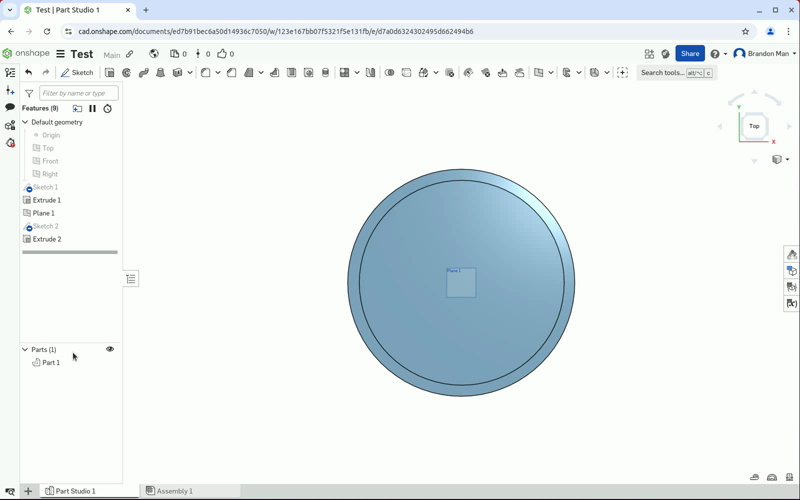
key(y)
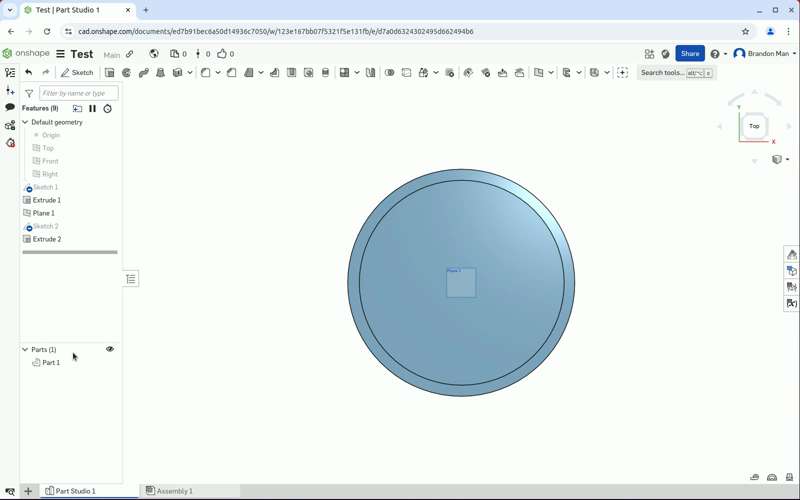
key(shift+p)
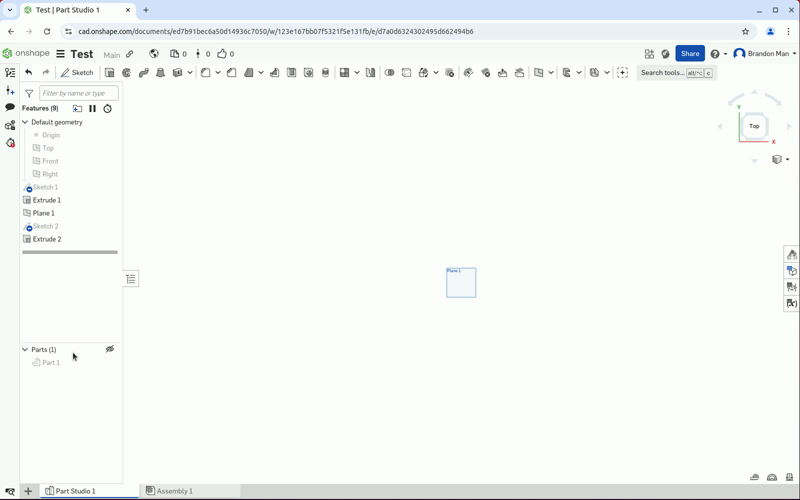
key(space)
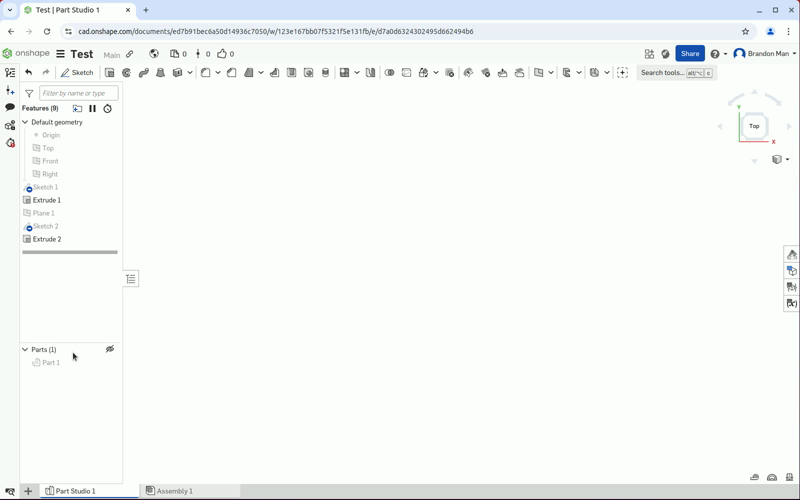
key_down(shift)
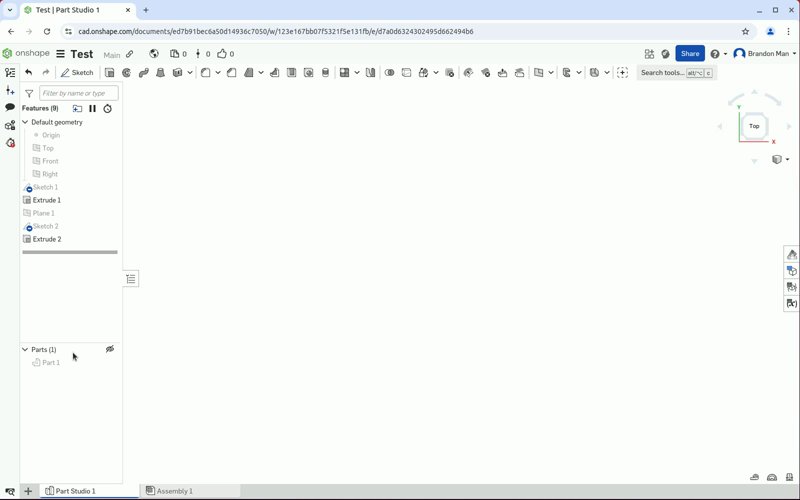
key(up)
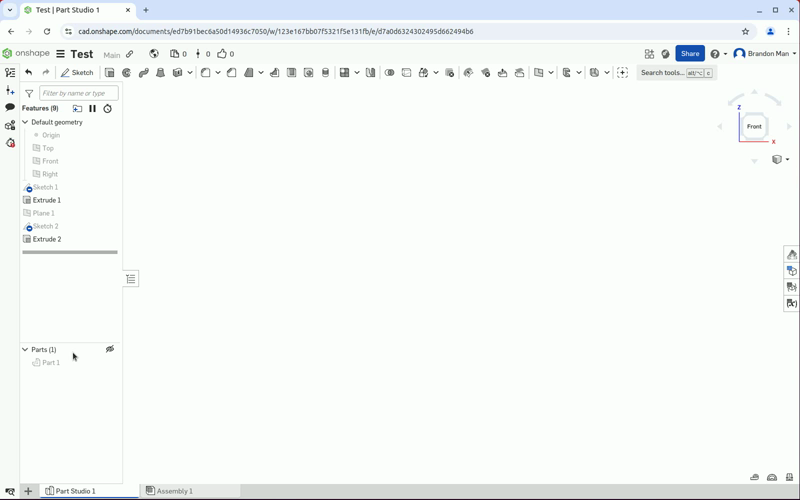
key_up(shift)
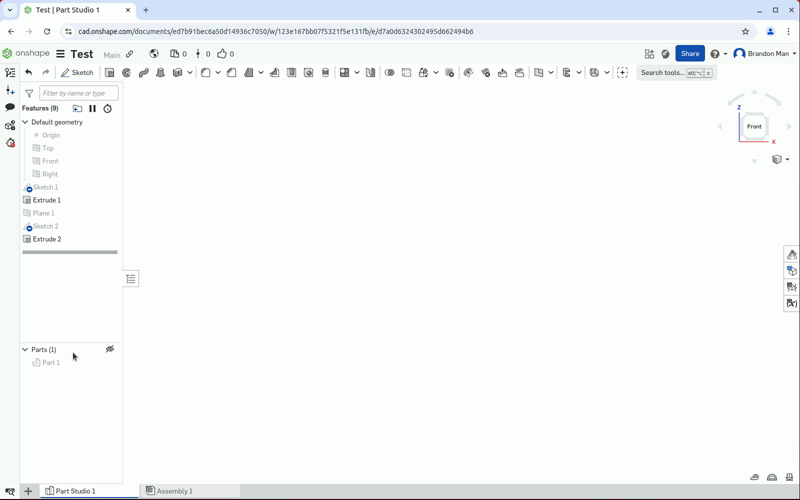
mouse_move(73, 352)
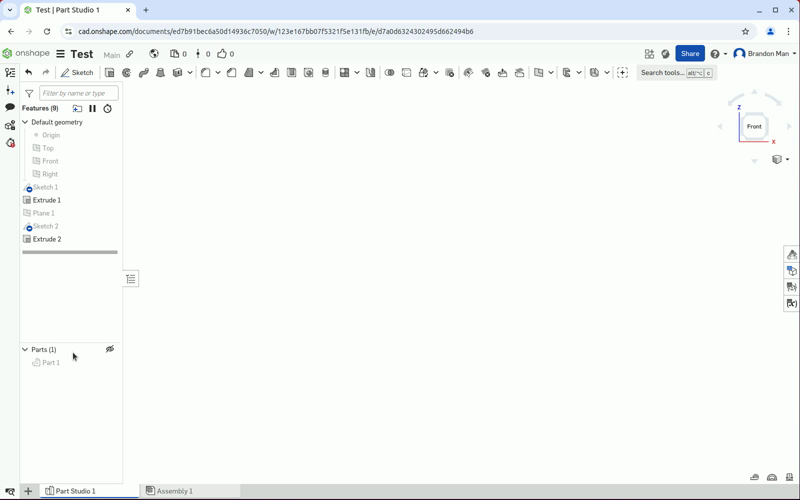
key(shift+y)
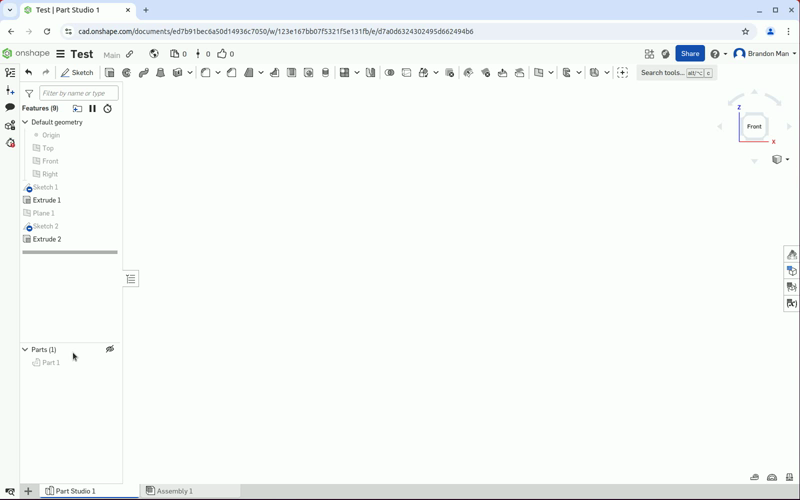
key(shift+s)
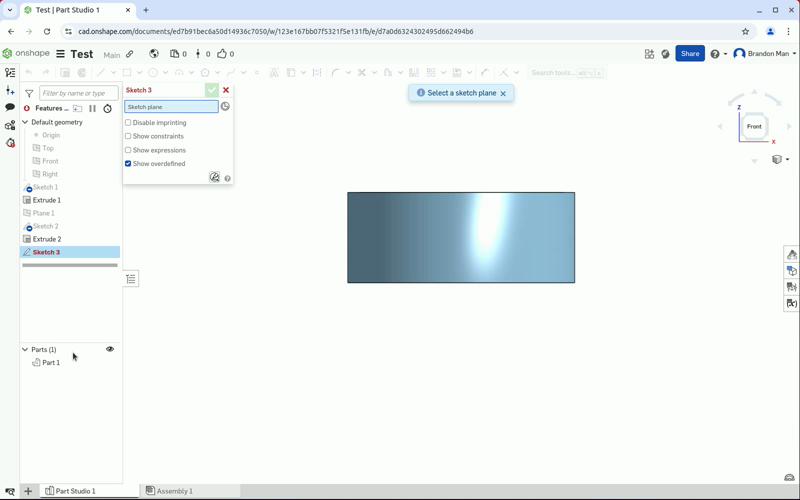
mouse_move(73, 163)
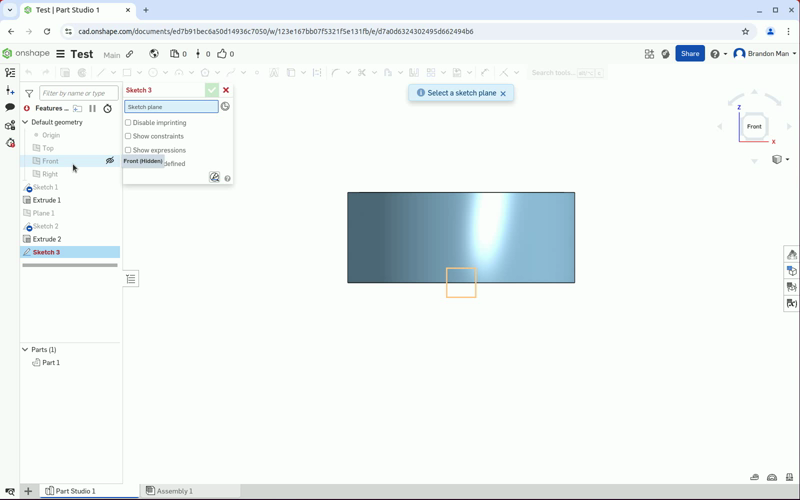
click(73, 163)
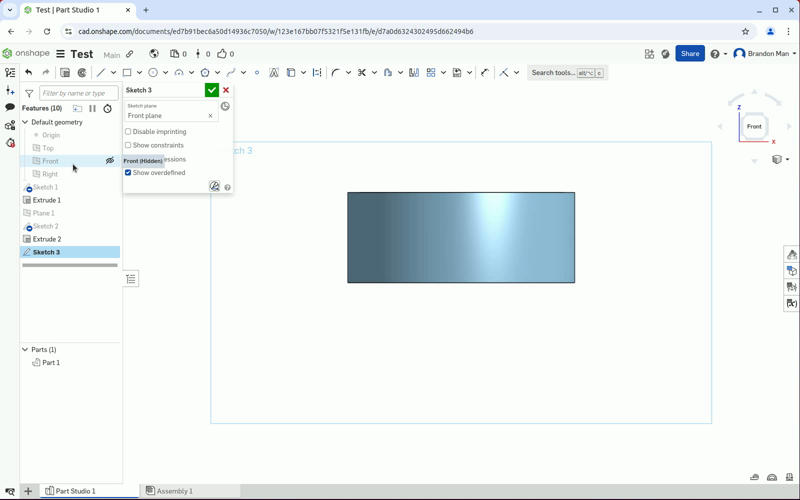
mouse_move(73, 352)
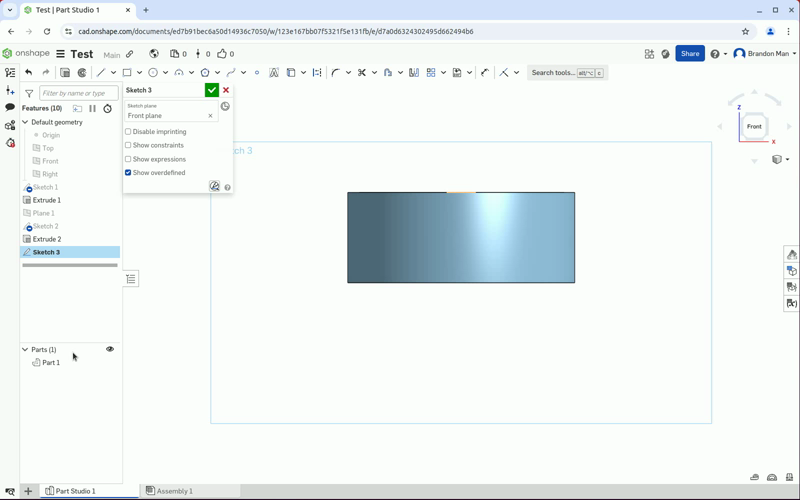
key(y)
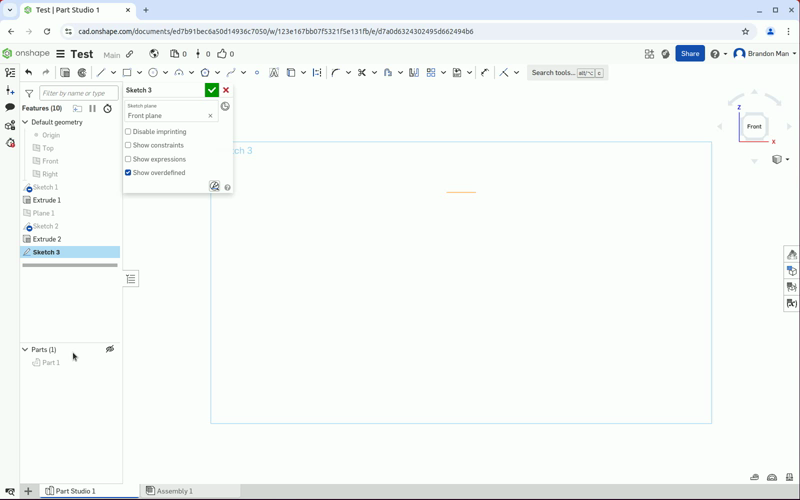
key(l)
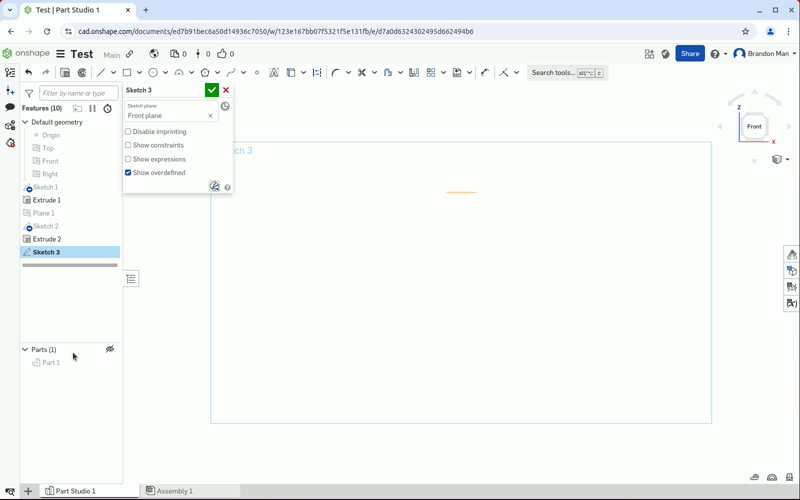
key_down(shift)
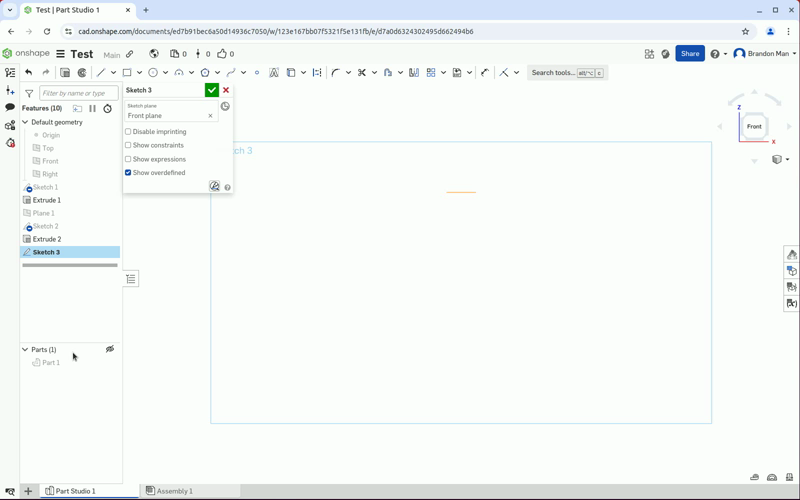
mouse_move(449, 206)
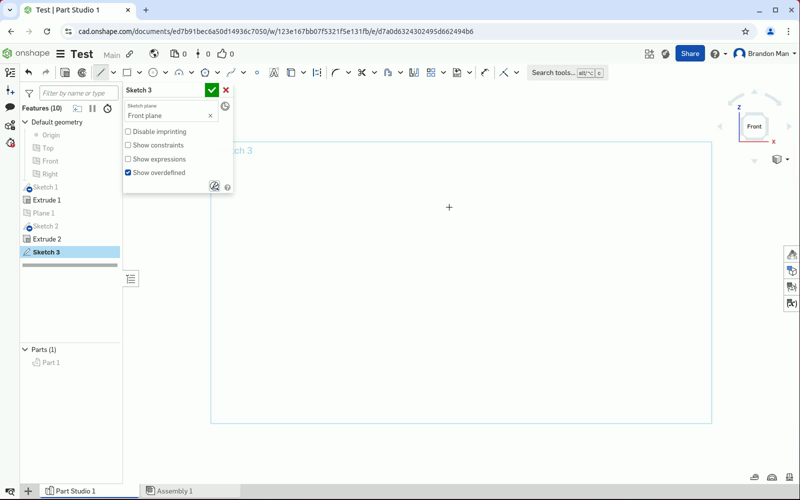
click(449, 206)
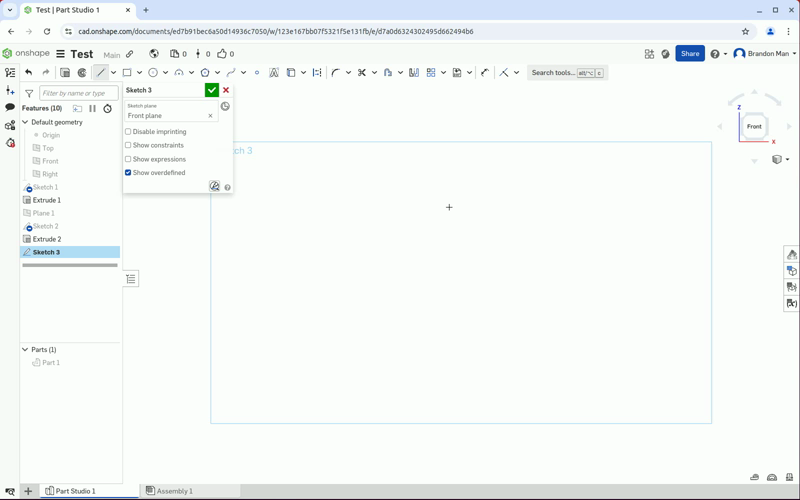
key_up(shift)
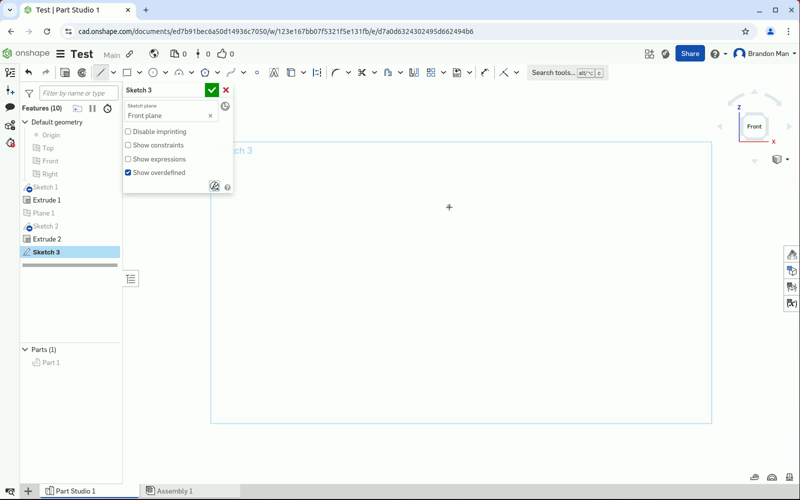
key_down(shift)
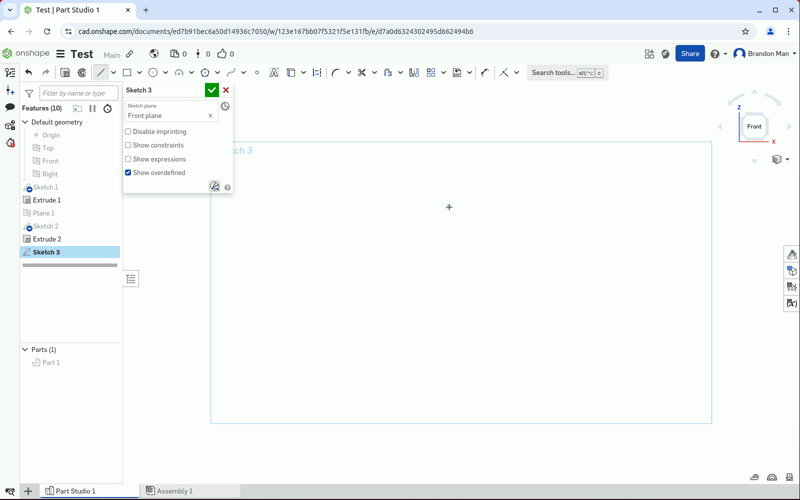
mouse_move(479, 206)
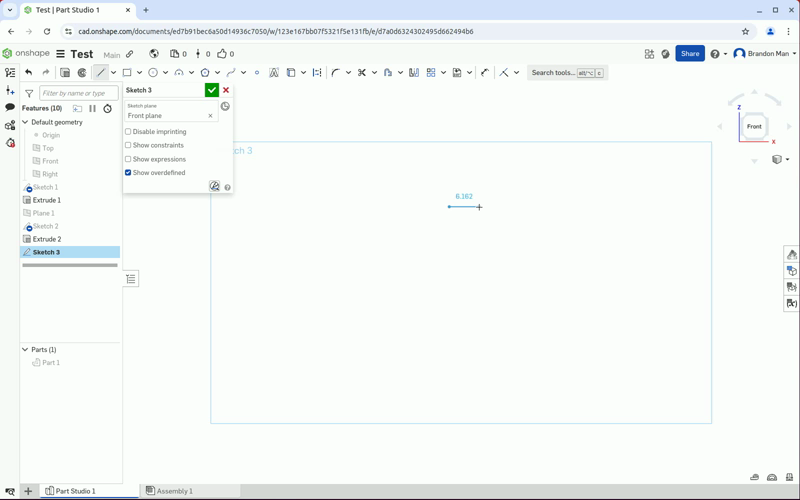
mouse_move(472, 206)
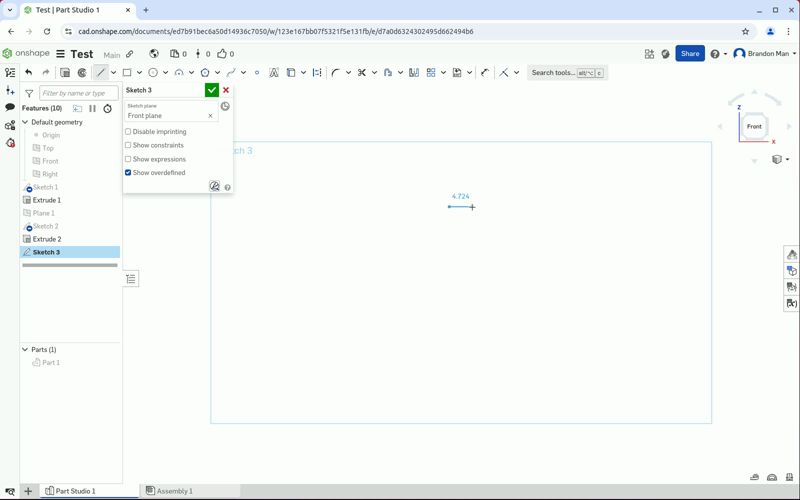
click(472, 206)
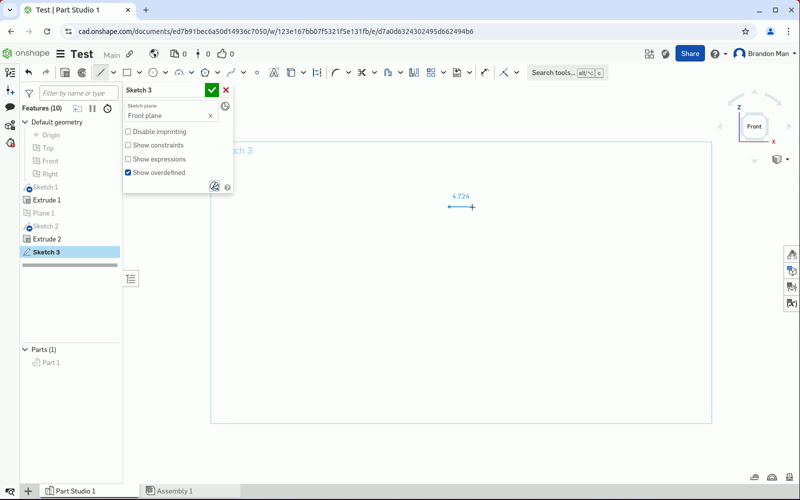
key_up(shift)
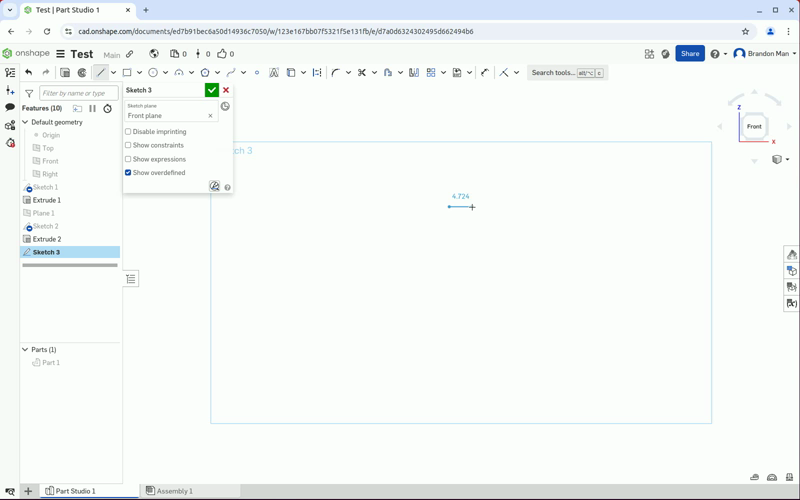
key_down(shift)
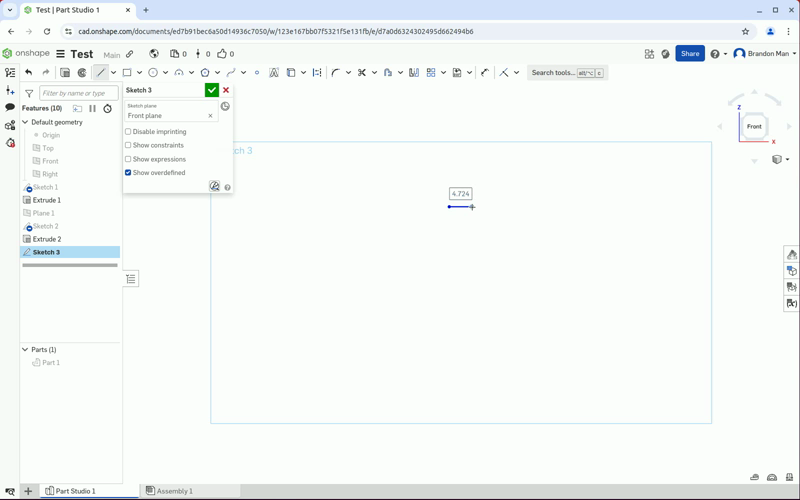
mouse_move(502, 206)
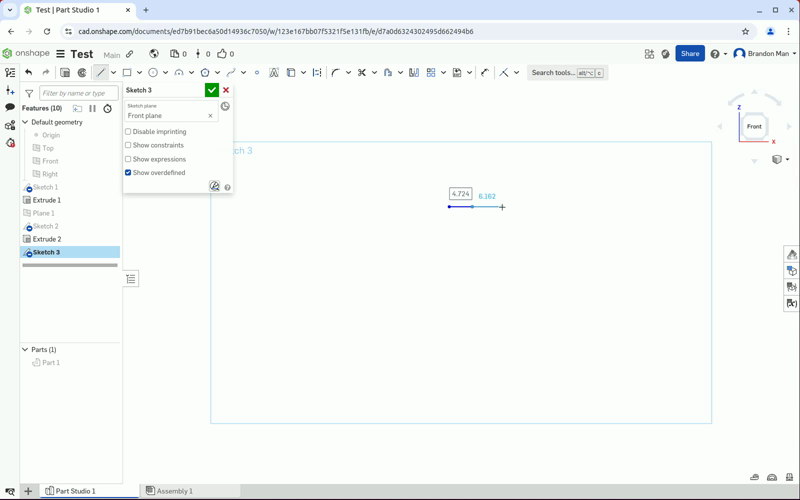
mouse_move(472, 192)
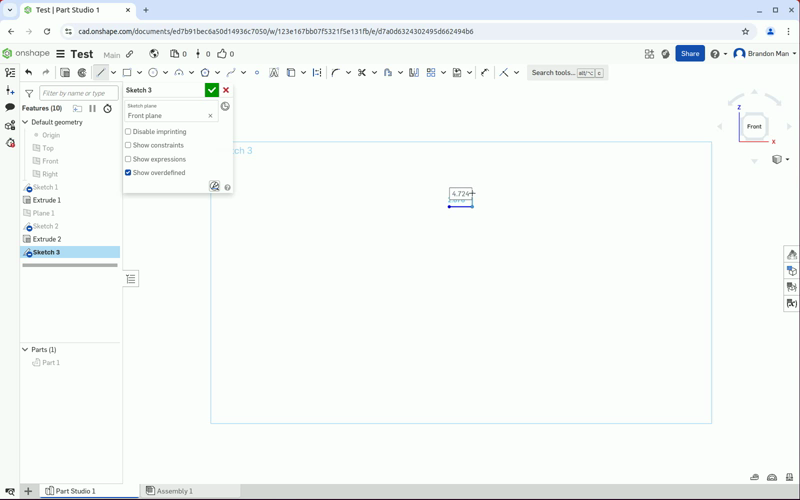
click(472, 192)
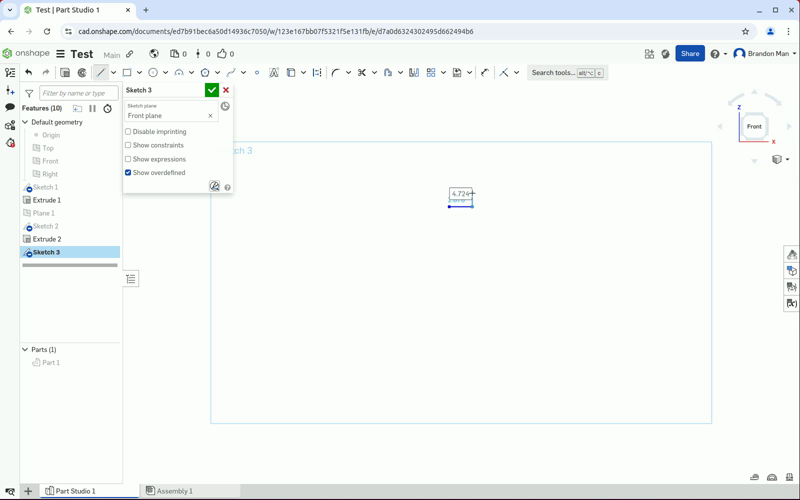
key_up(shift)
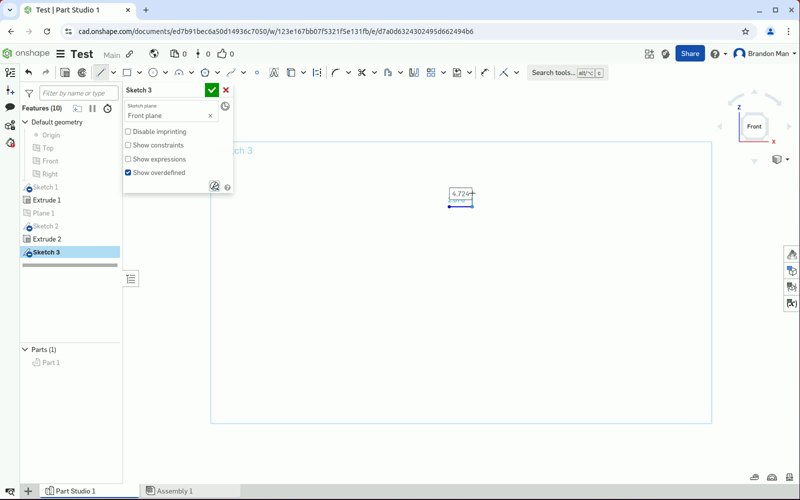
key_down(shift)
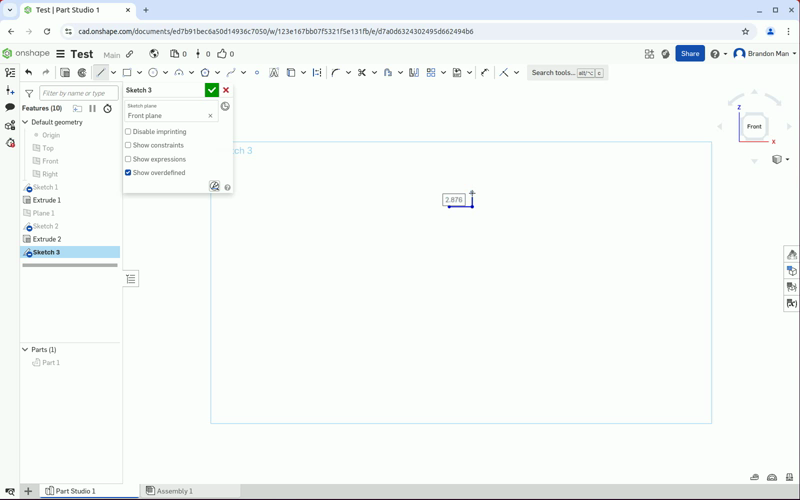
mouse_move(502, 192)
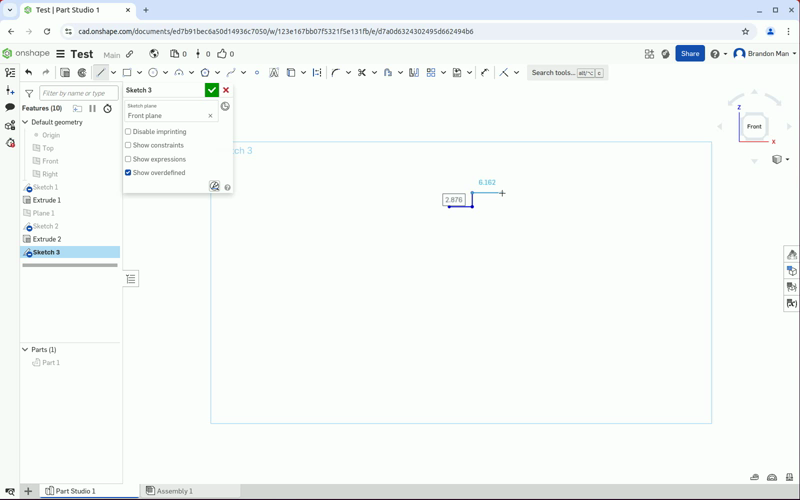
mouse_move(449, 192)
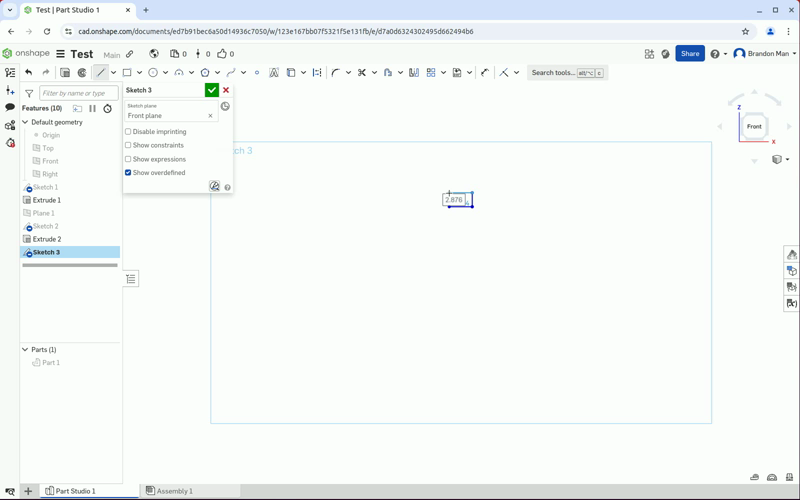
click(449, 192)
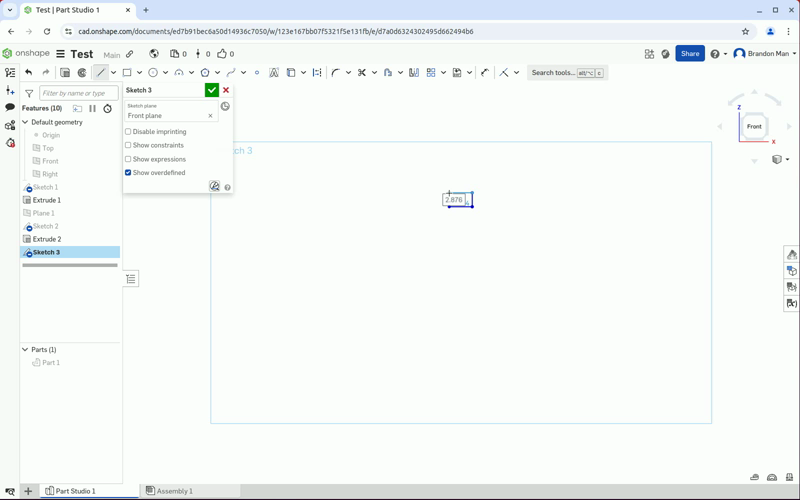
key_up(shift)
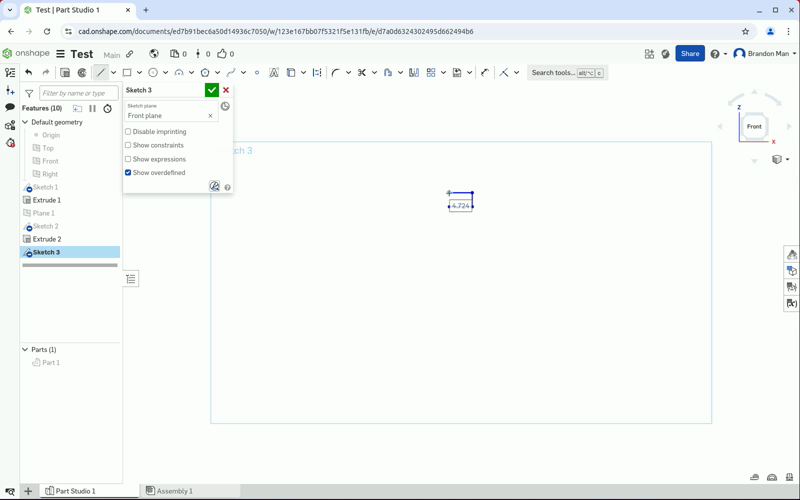
mouse_move(479, 192)
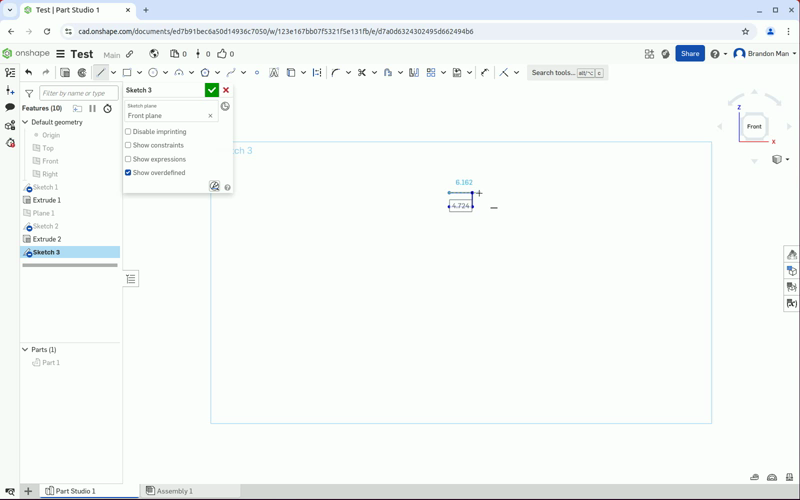
key_down(shift)
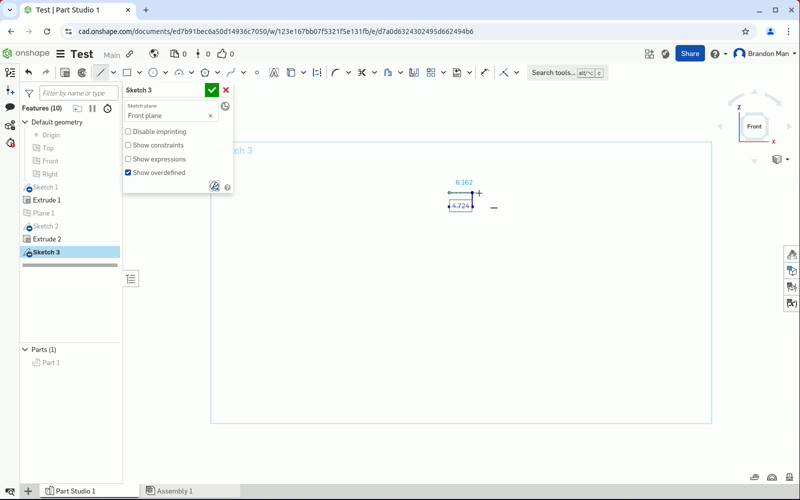
mouse_move(449, 206)
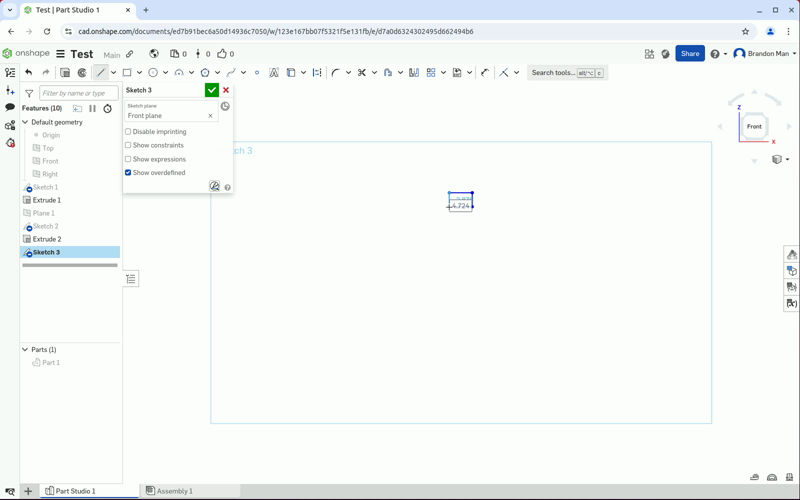
key_up(shift)
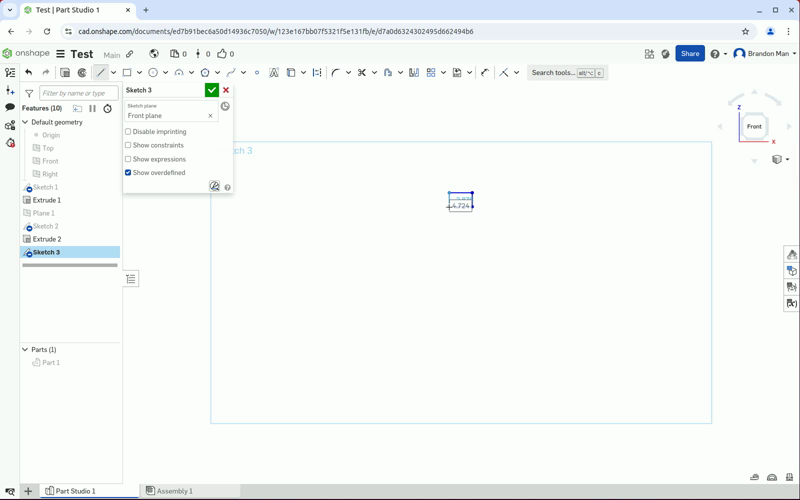
click(449, 206)
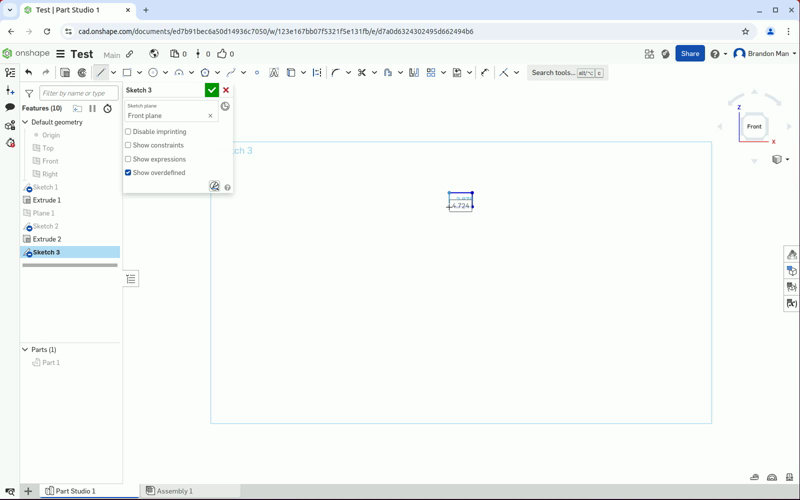
key(esc)
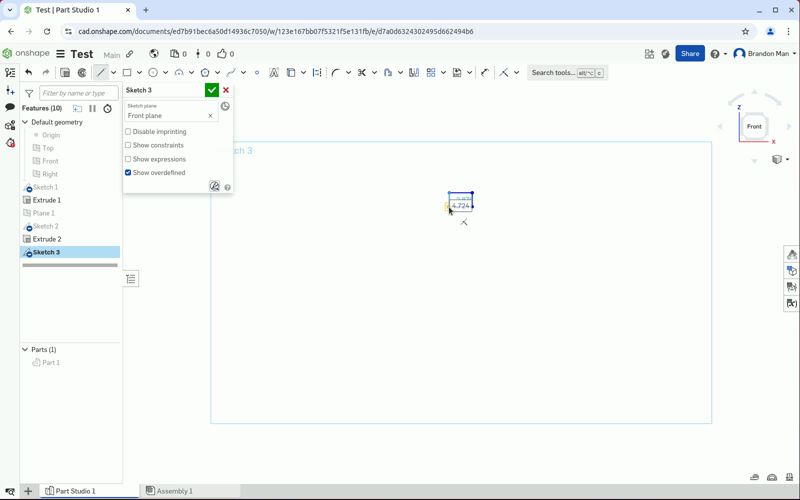
mouse_move(454, 193)
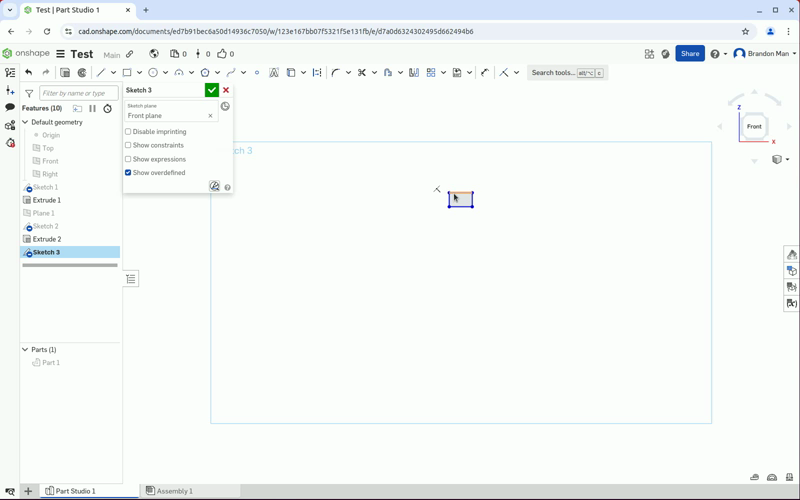
scroll(6)
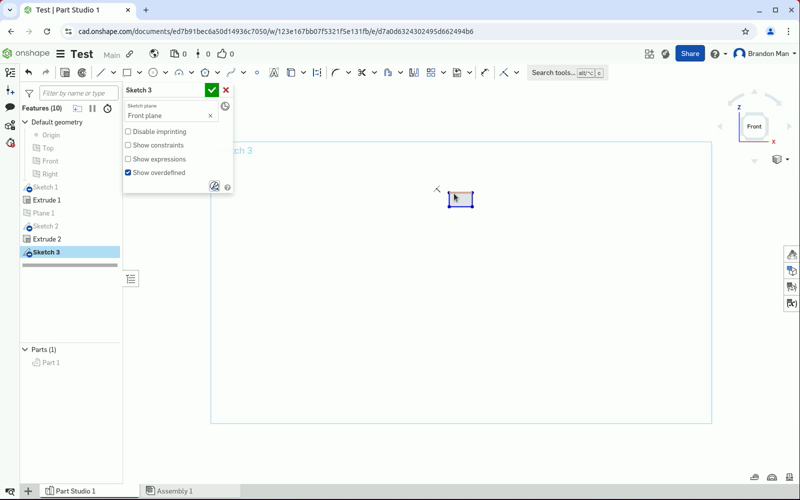
scroll(6)
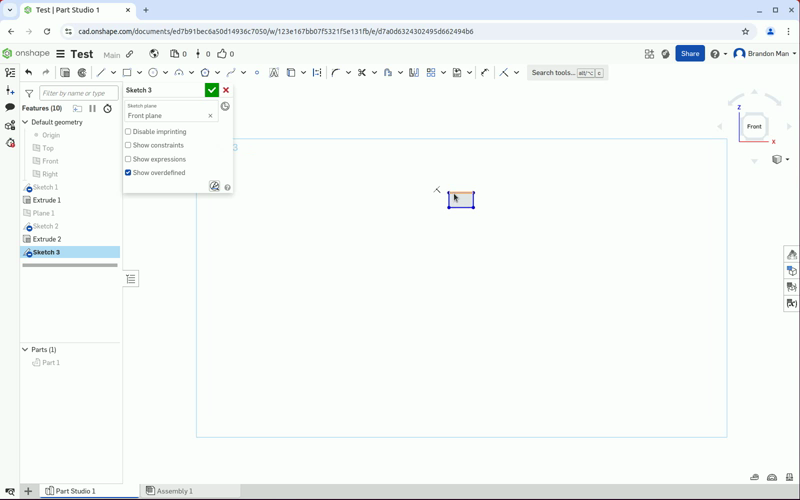
scroll(6)
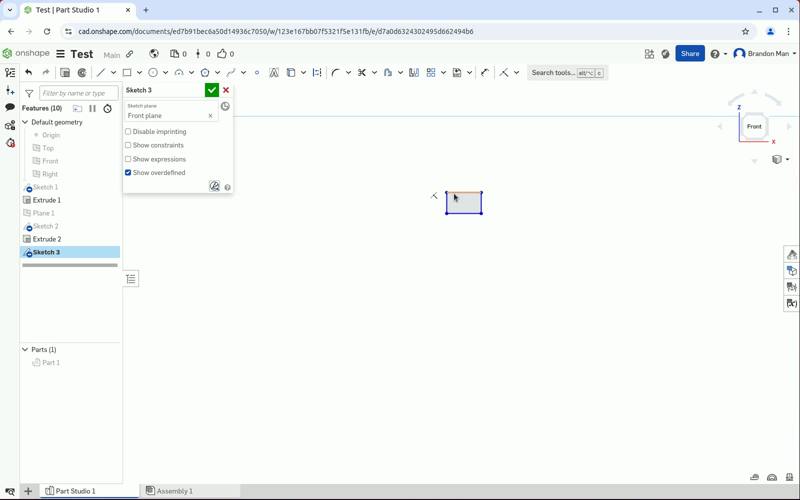
scroll(6)
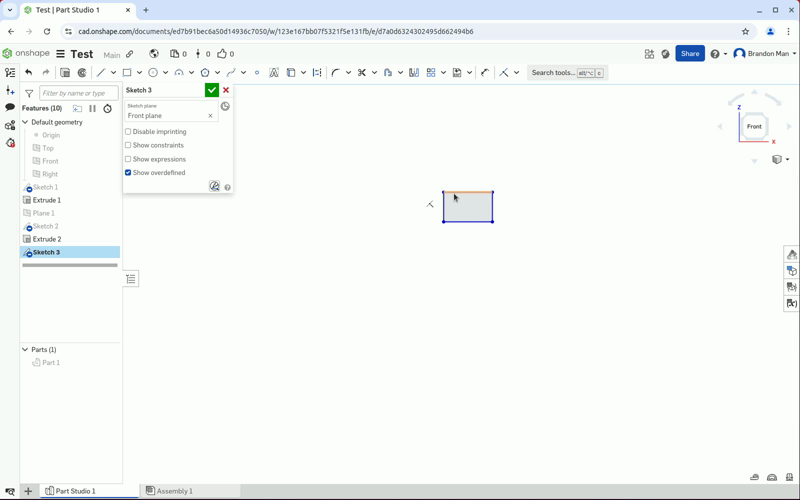
scroll(6)
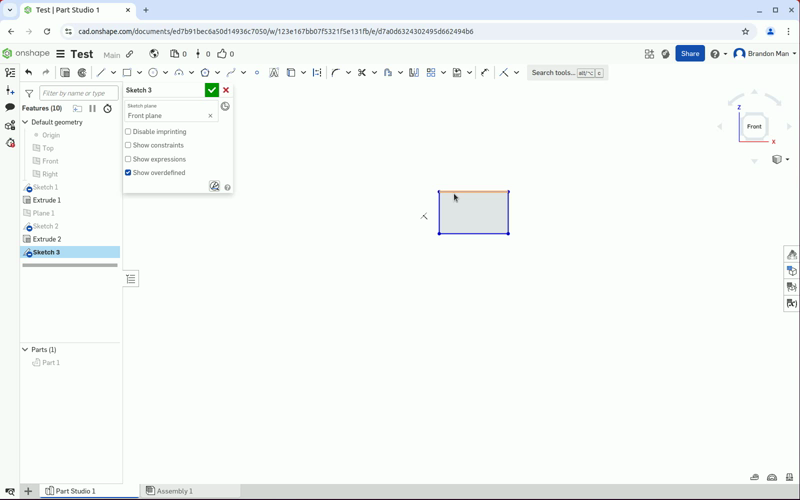
scroll(6)
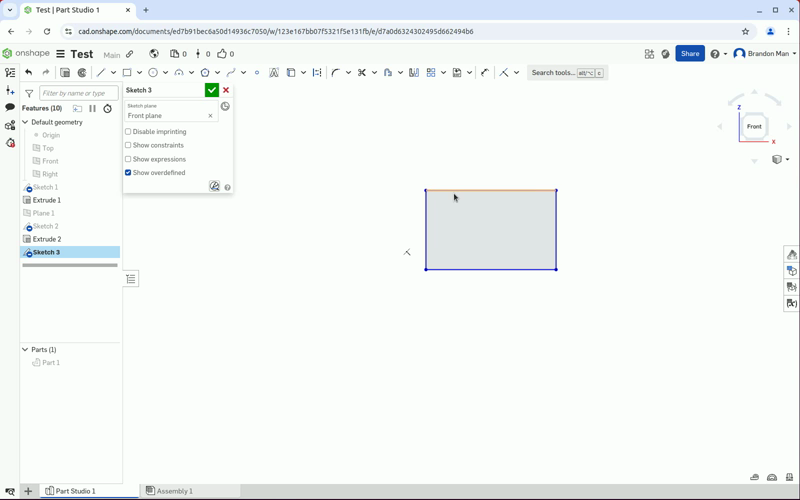
scroll(6)
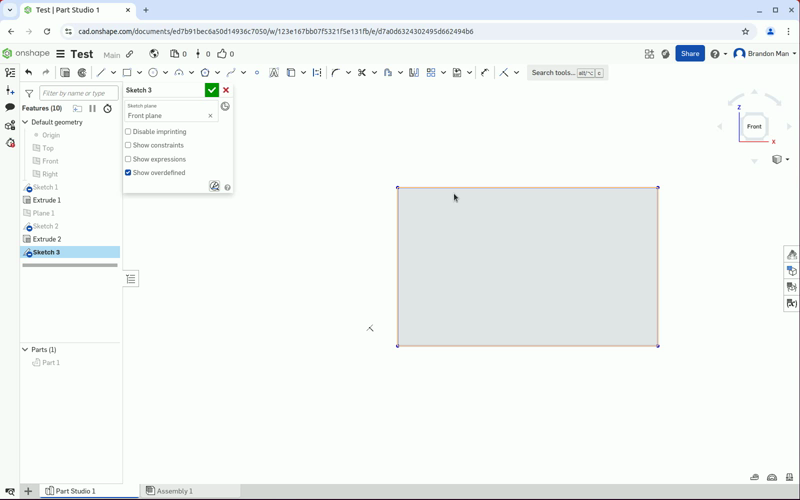
click(454, 193)
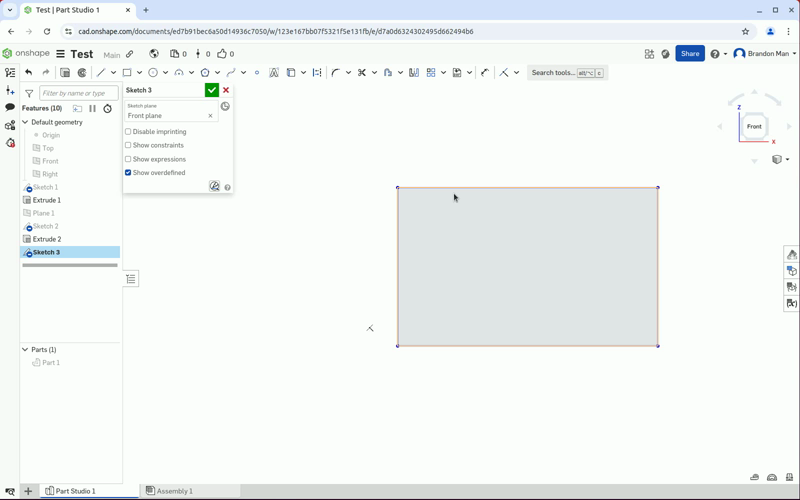
scroll(-6)
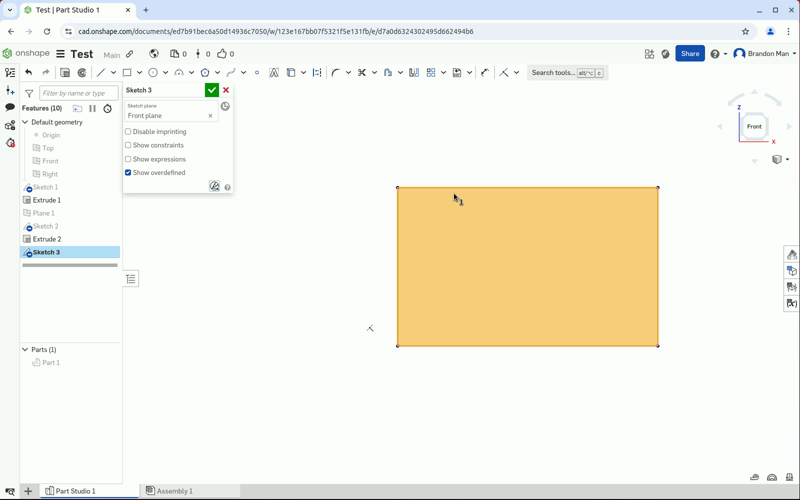
scroll(-6)
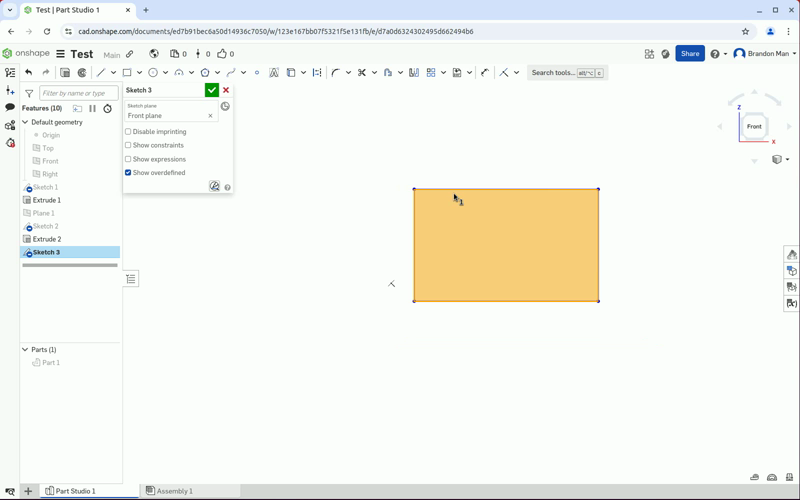
scroll(-6)
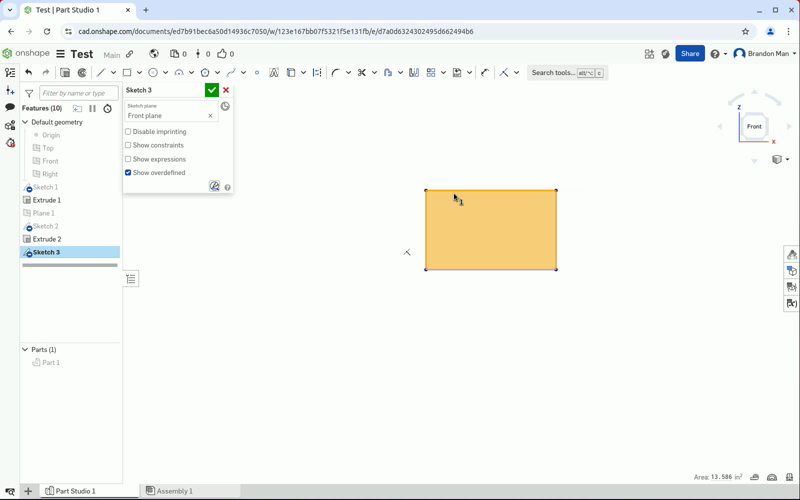
scroll(-6)
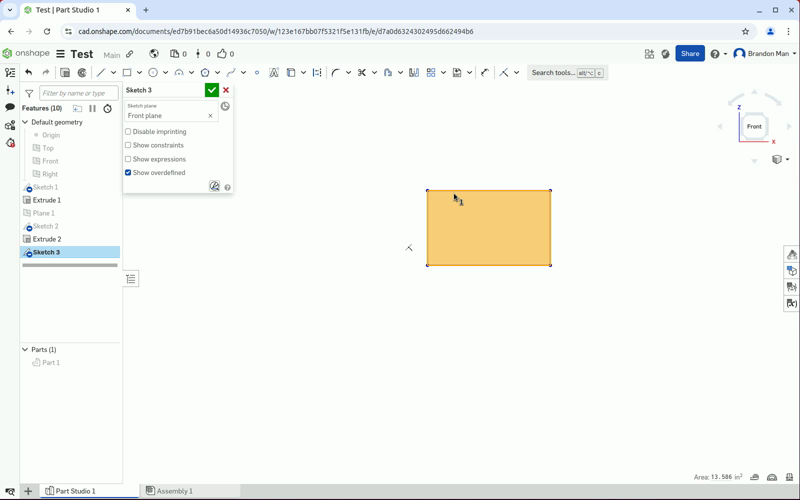
scroll(-6)
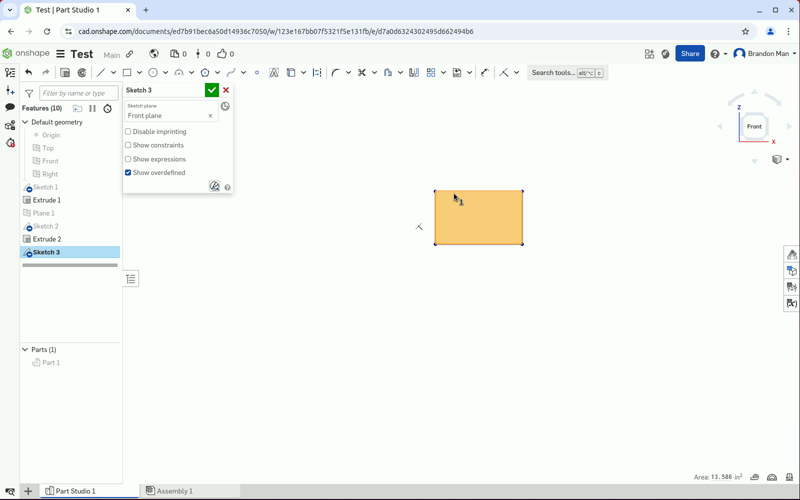
scroll(-6)
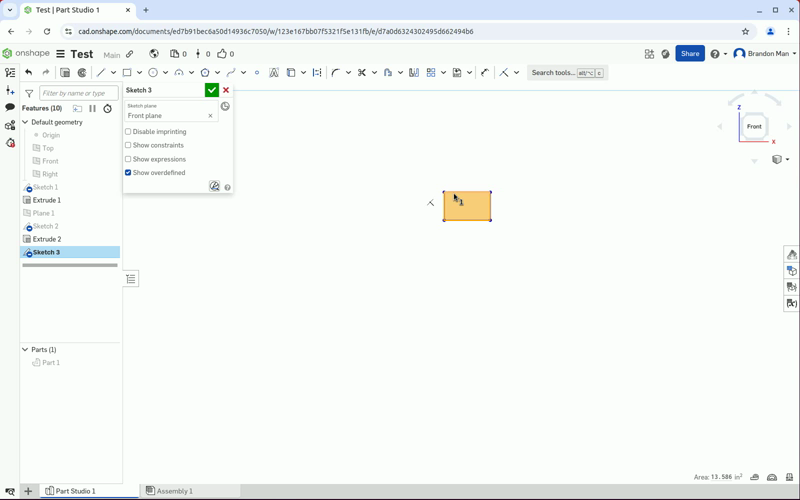
scroll(-6)
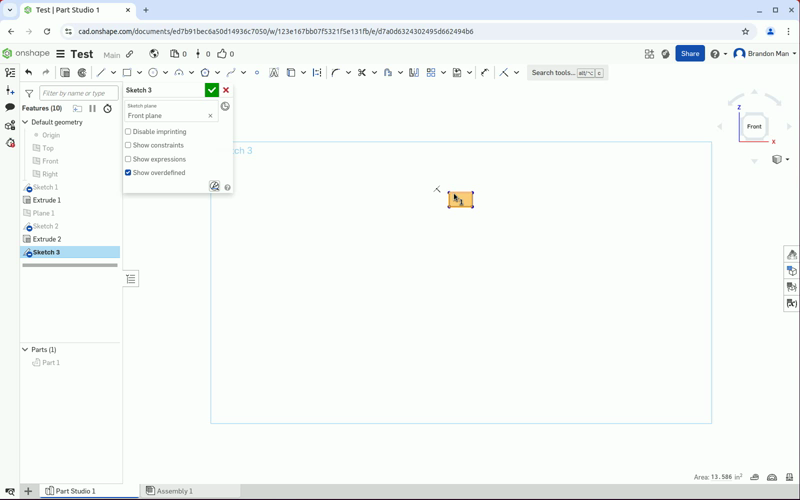
mouse_move(73, 352)
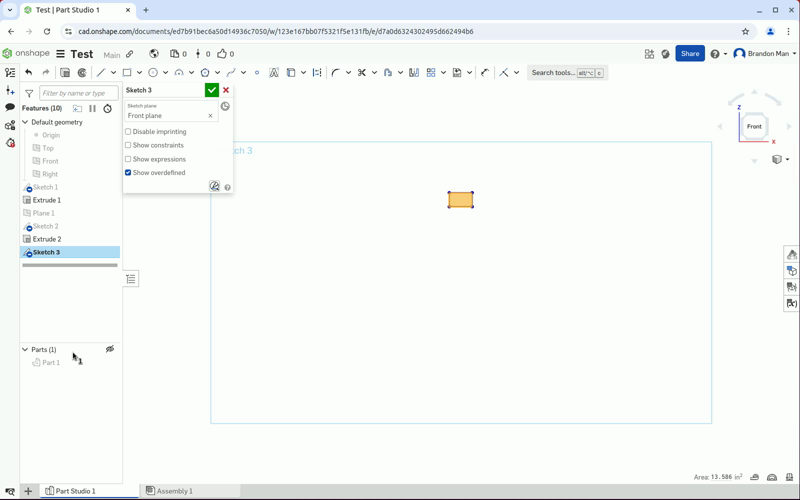
key(shift+y)
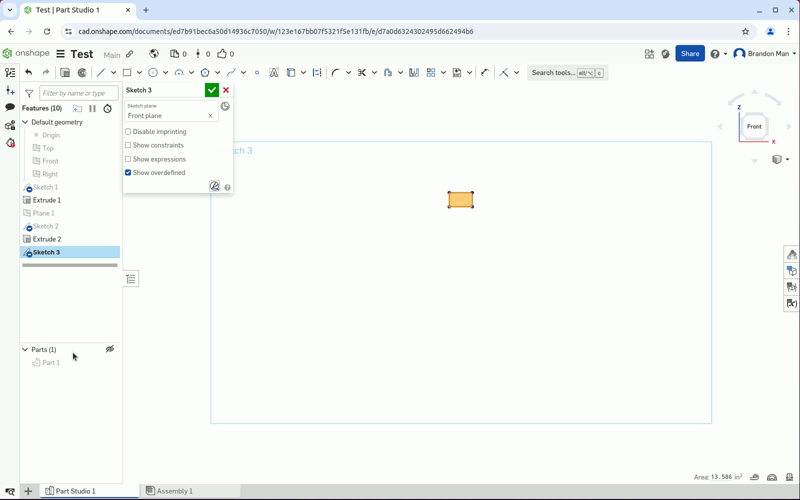
key(shift+e)
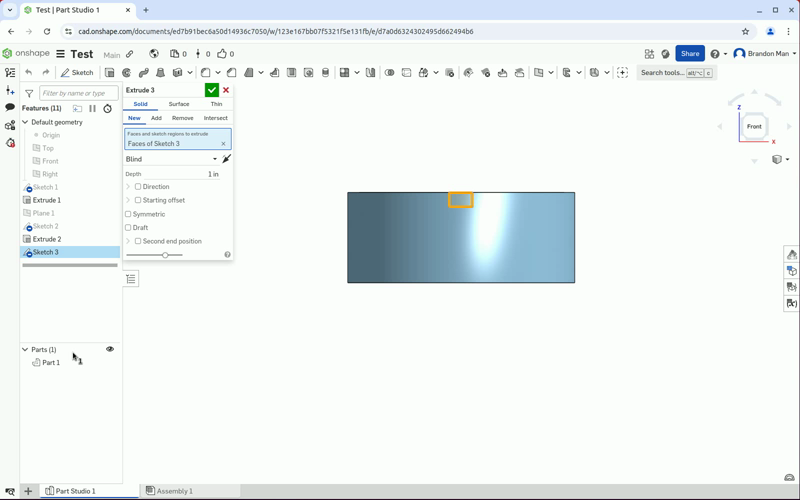
mouse_move(143, 106)
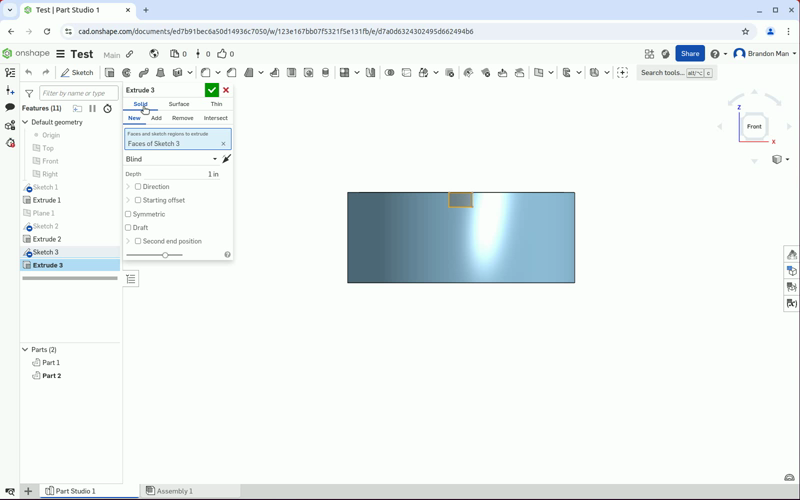
click(143, 106)
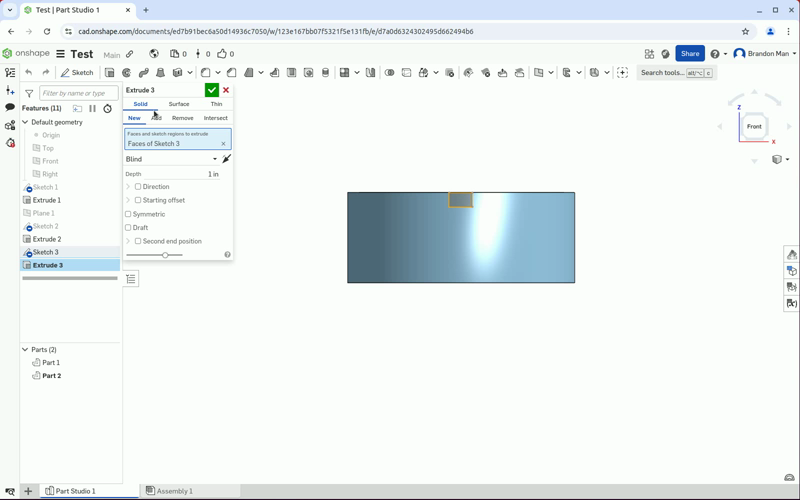
mouse_move(186, 120)
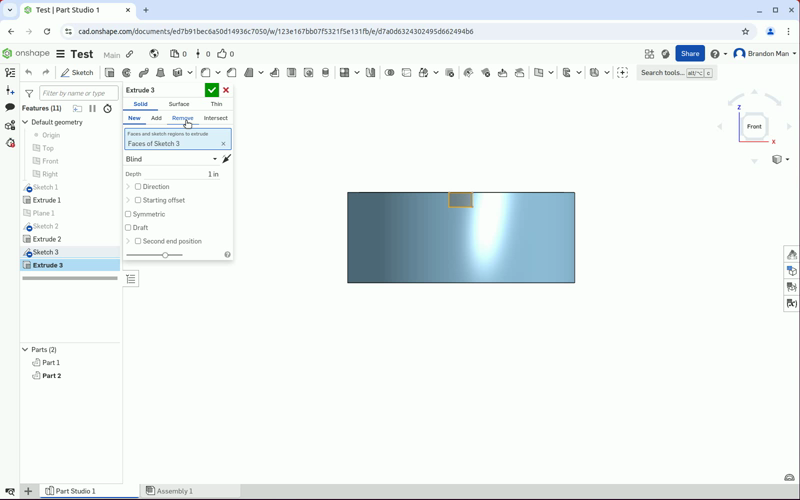
click(186, 120)
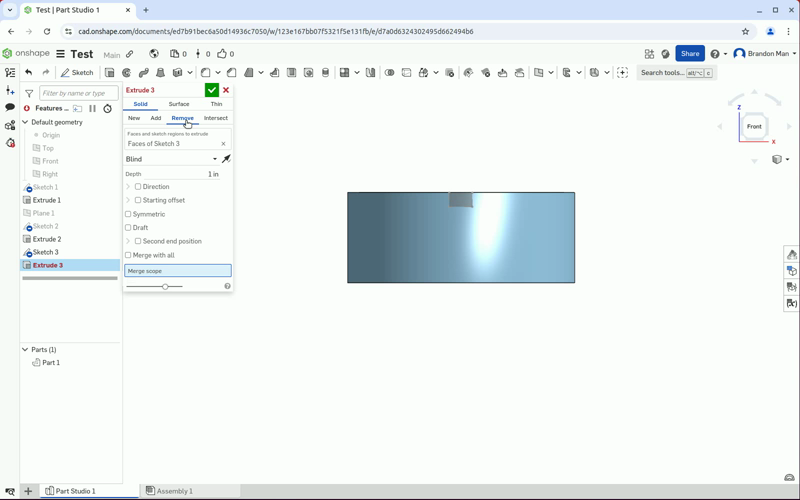
key(tab, 4)
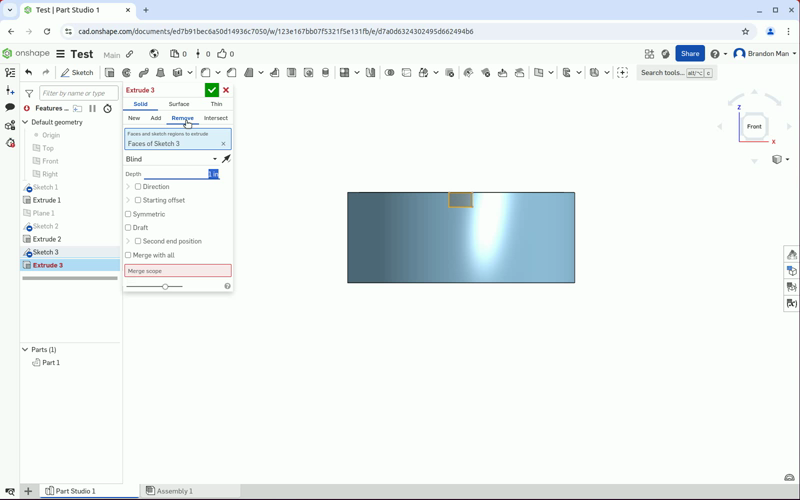
text(23.108)
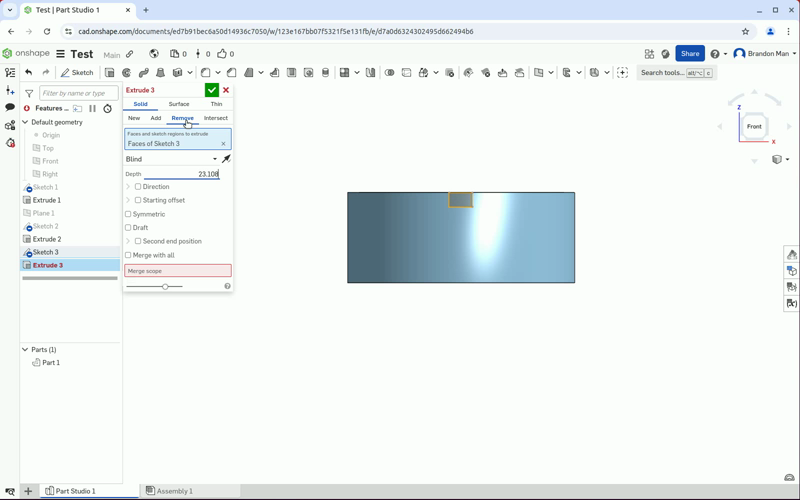
key(tab, 6)
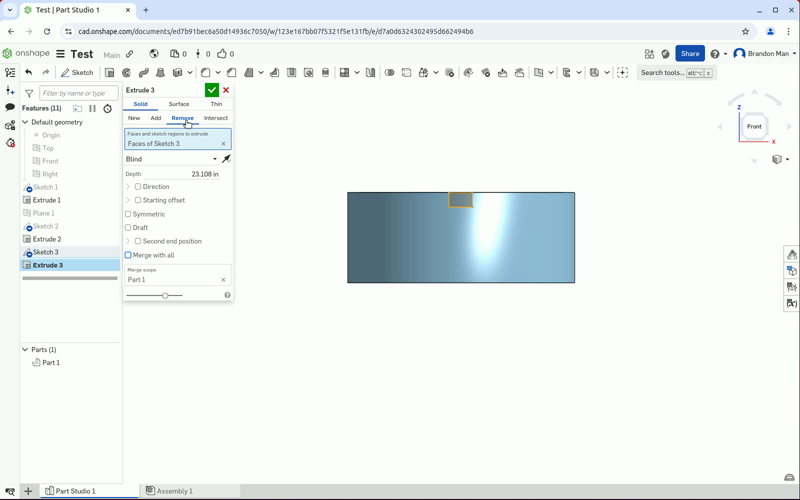
key(space)
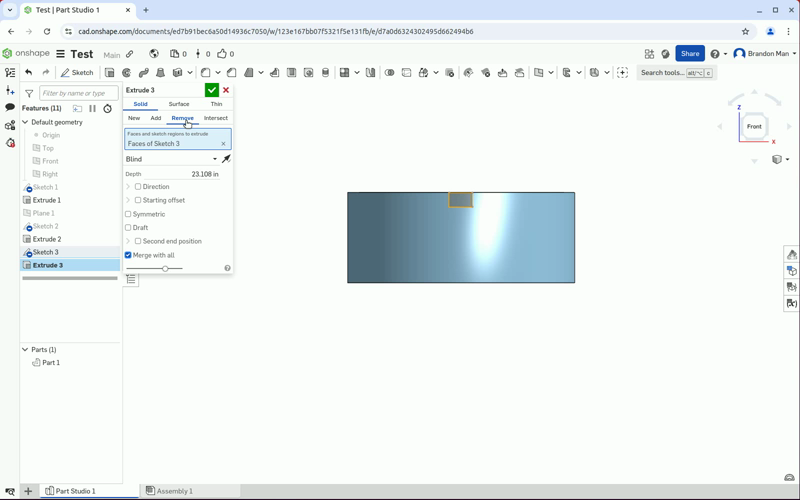
key(enter)
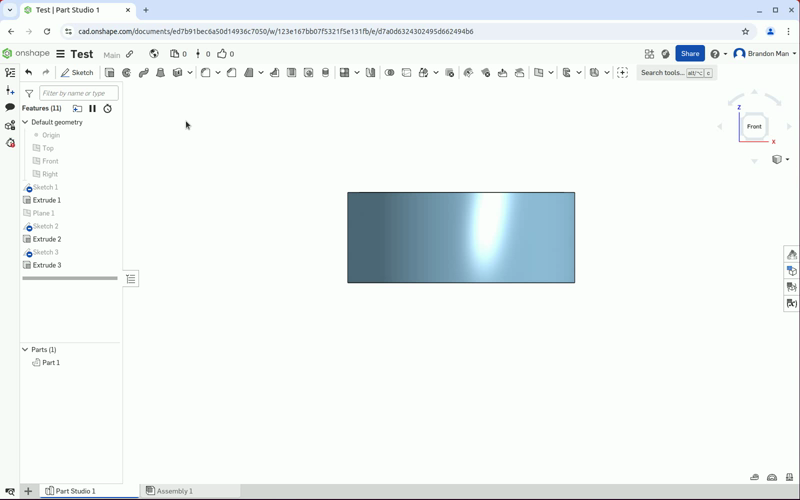
key(shift+h)
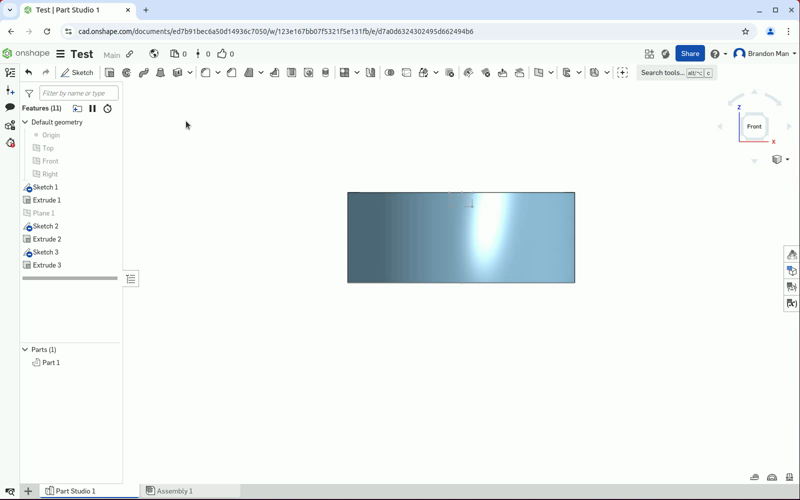
key(shift+h)
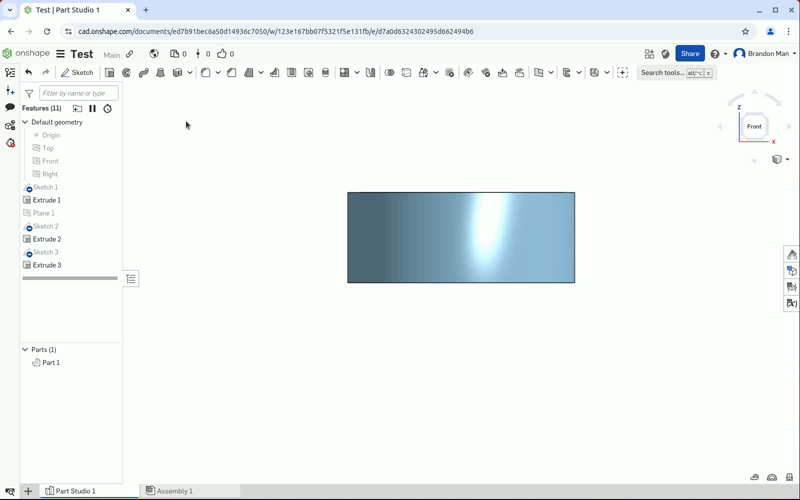
mouse_move(73, 189)
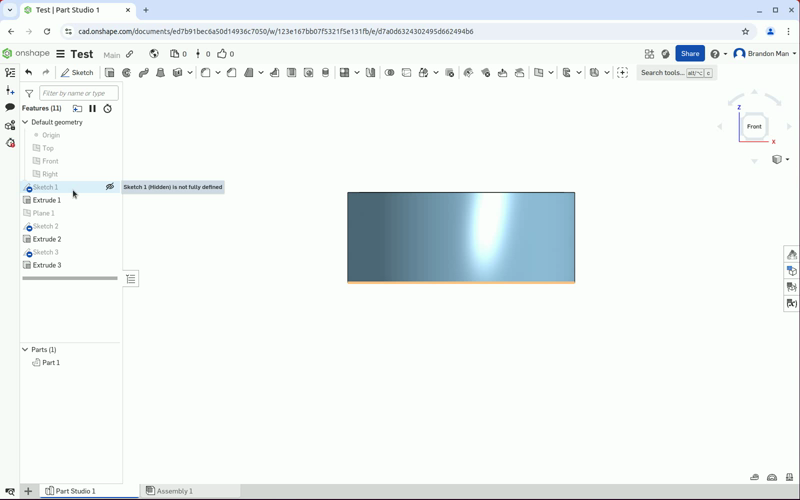
click(73, 189)
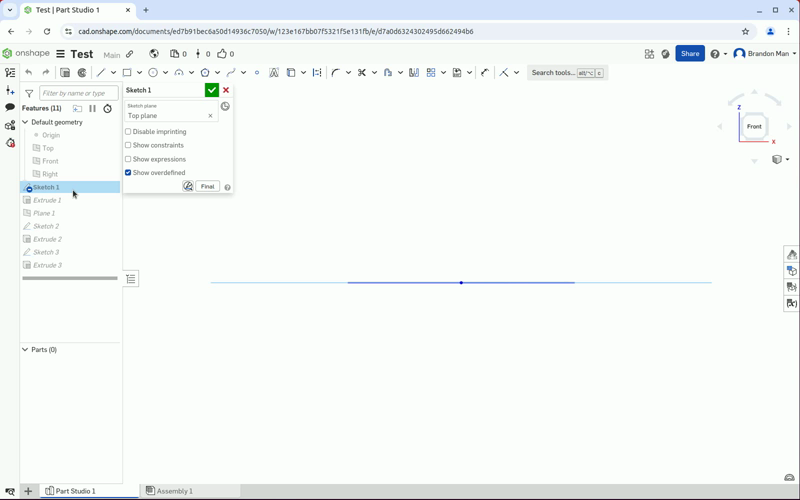
mouse_move(229, 92)
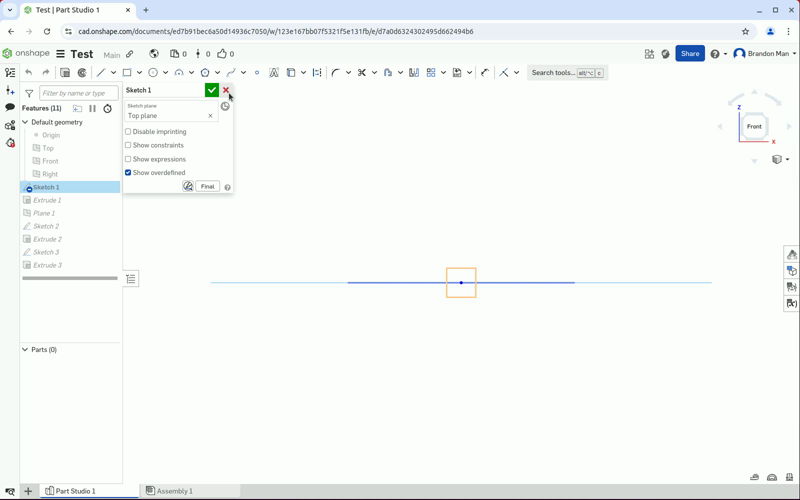
click(229, 92)
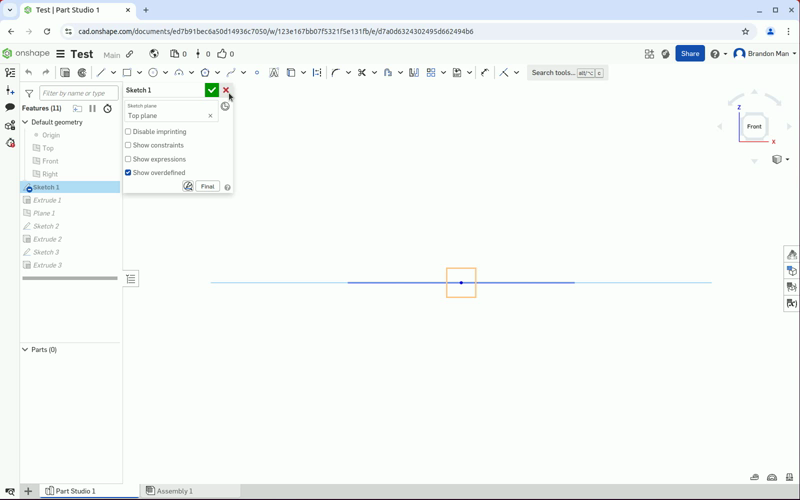
key(shift+s)
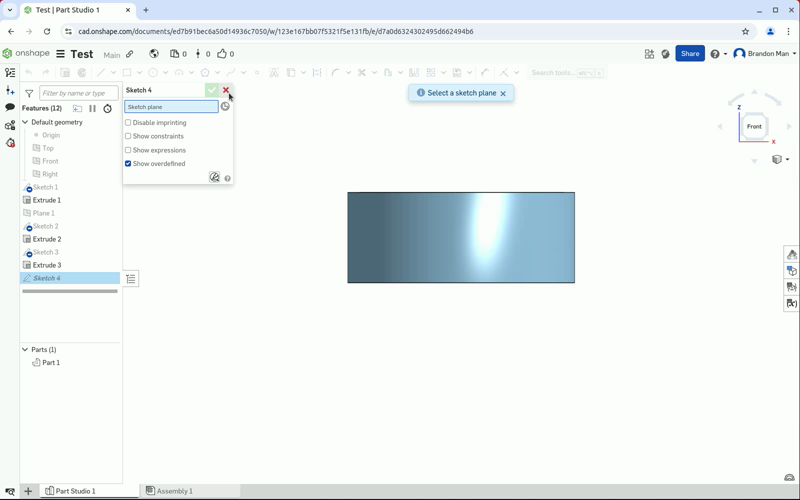
mouse_move(73, 163)
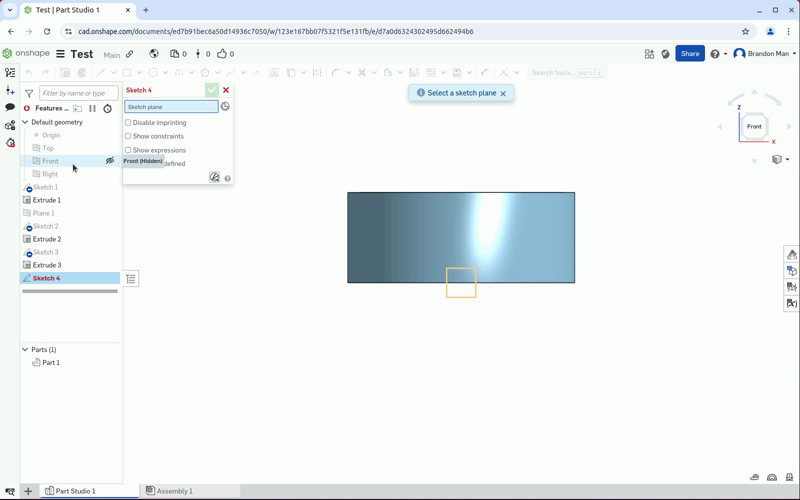
click(73, 163)
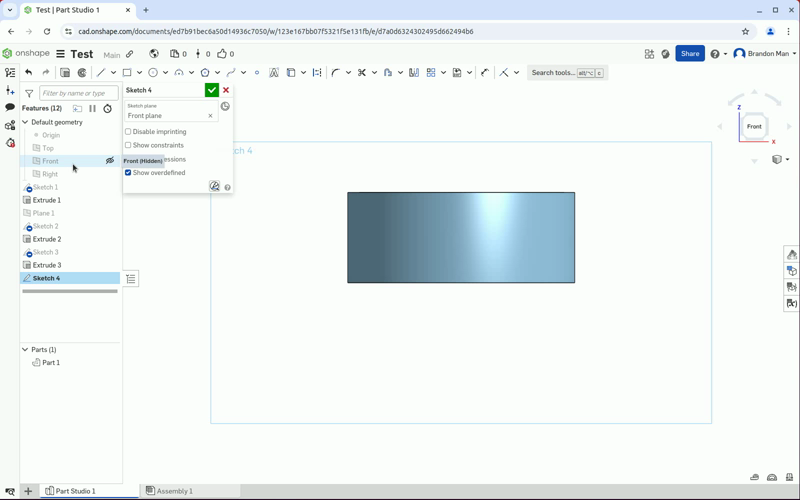
mouse_move(73, 352)
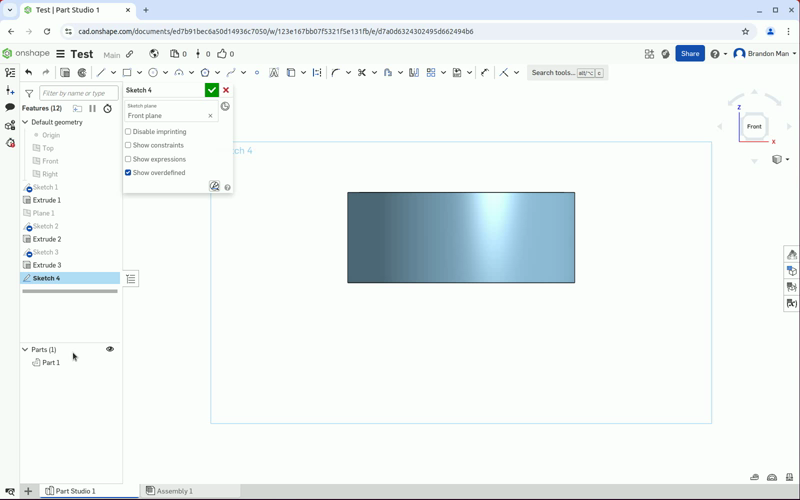
key(y)
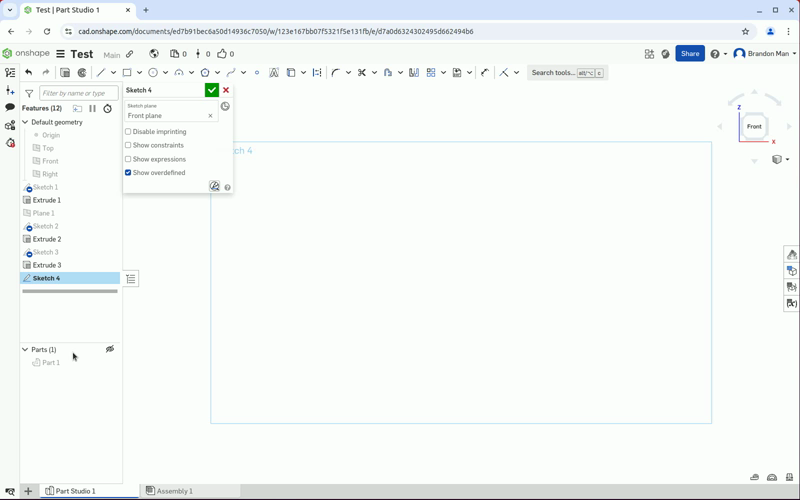
key(l)
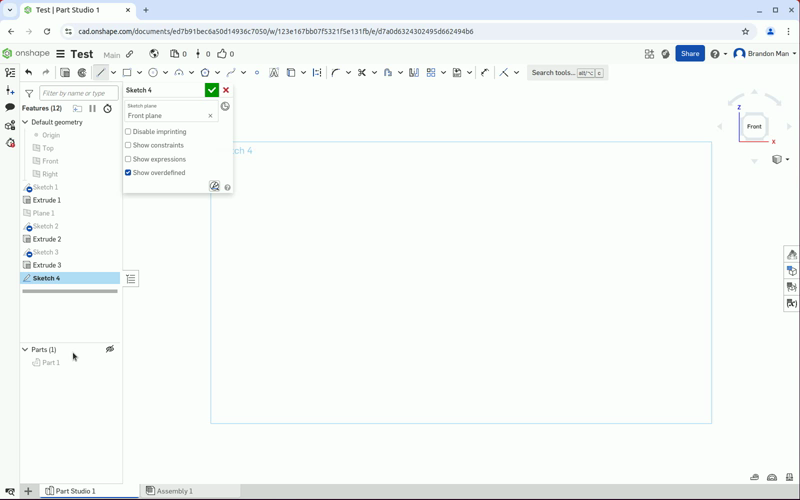
key_down(shift)
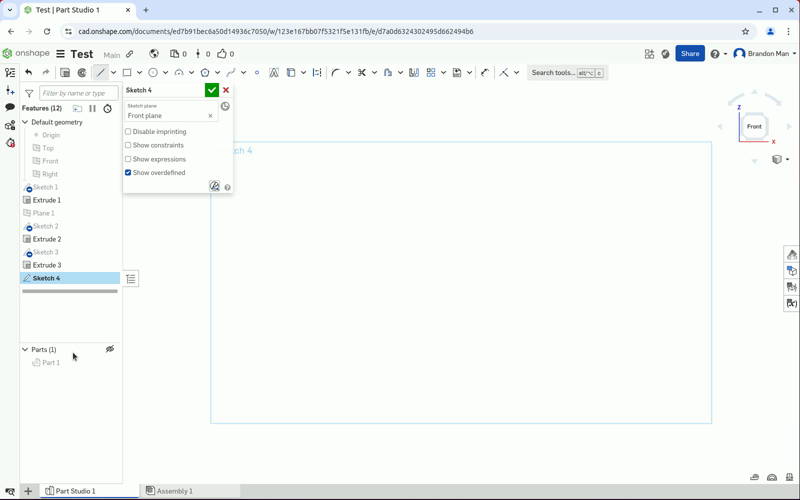
mouse_move(449, 206)
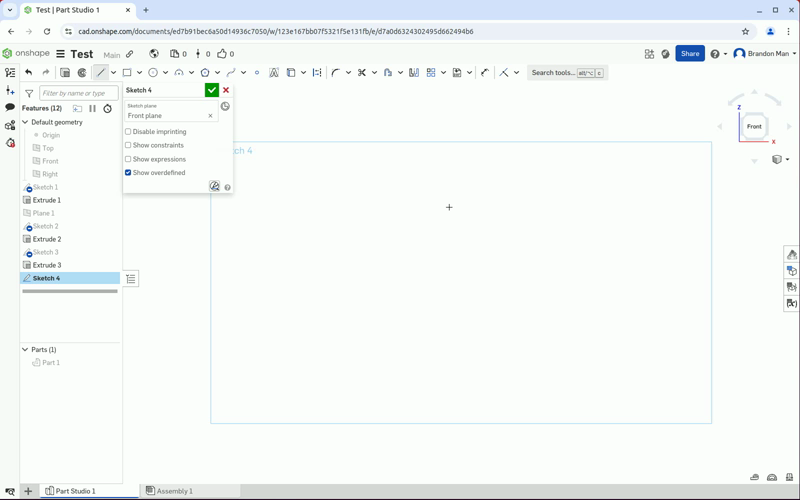
click(449, 206)
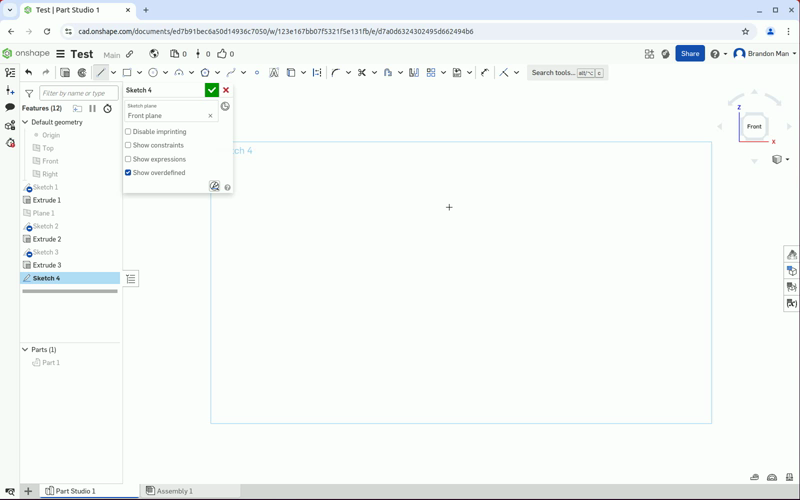
key_up(shift)
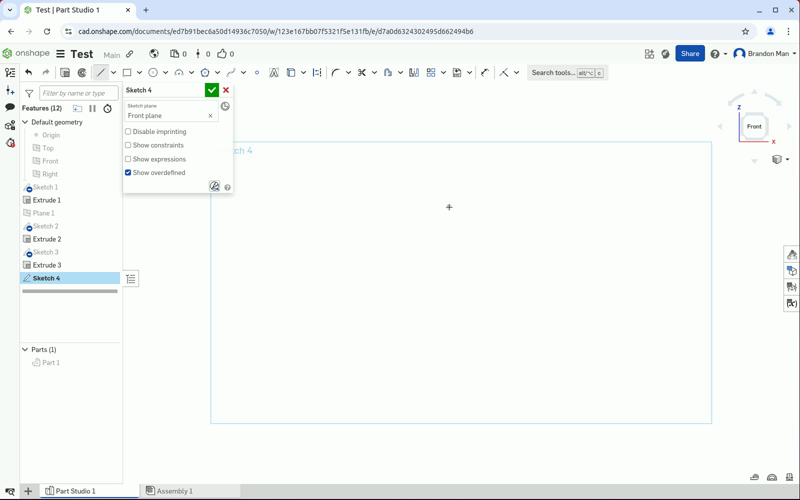
key_down(shift)
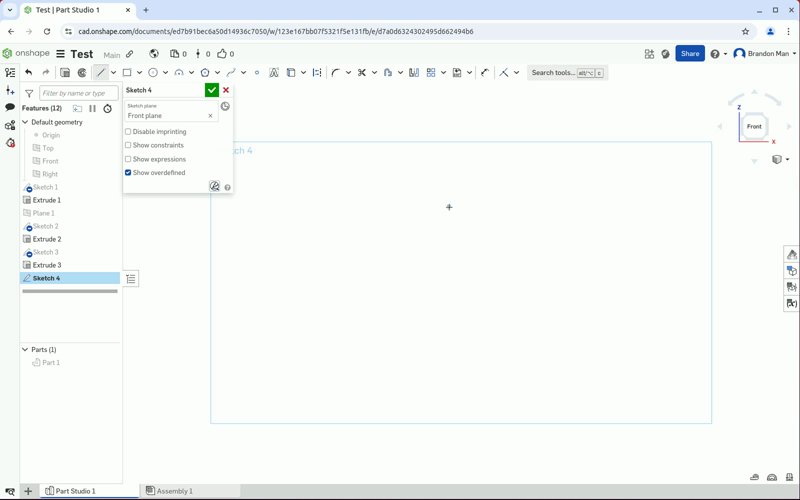
mouse_move(479, 206)
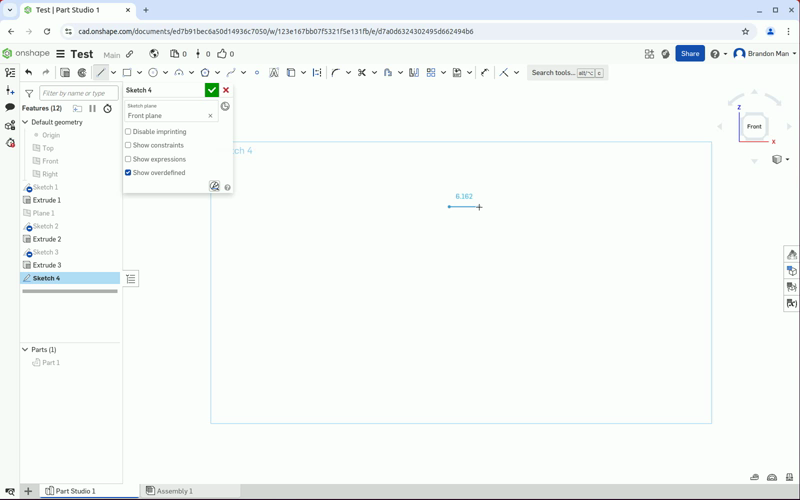
mouse_move(472, 206)
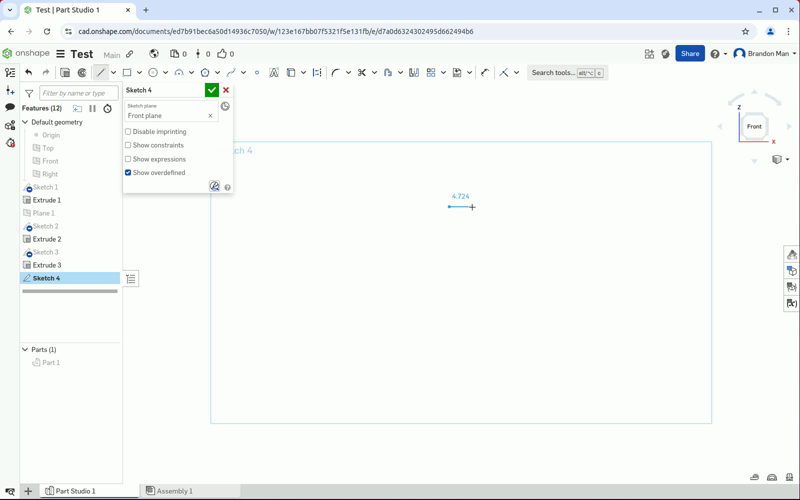
click(472, 206)
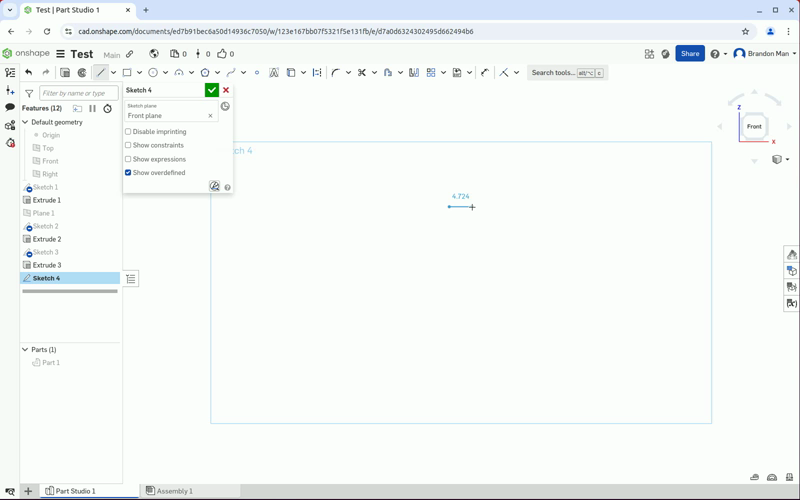
key_up(shift)
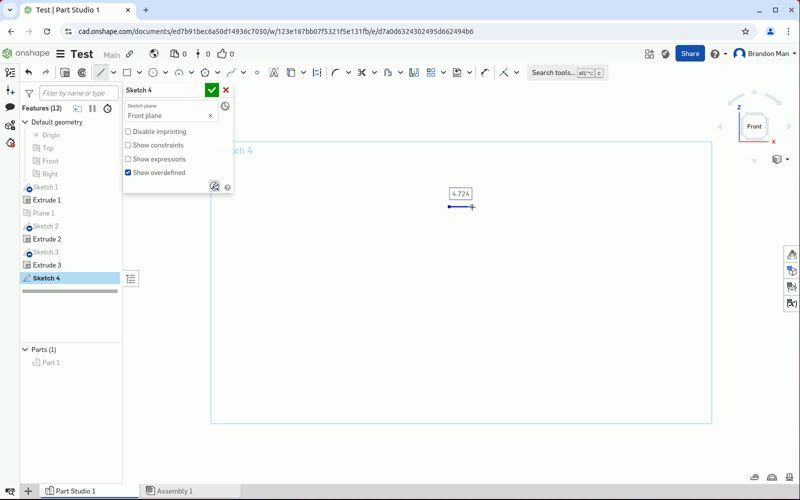
key_down(shift)
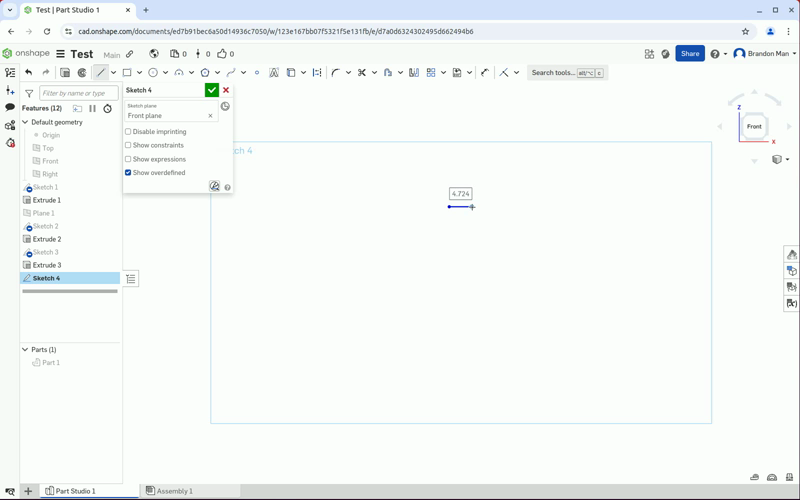
mouse_move(502, 206)
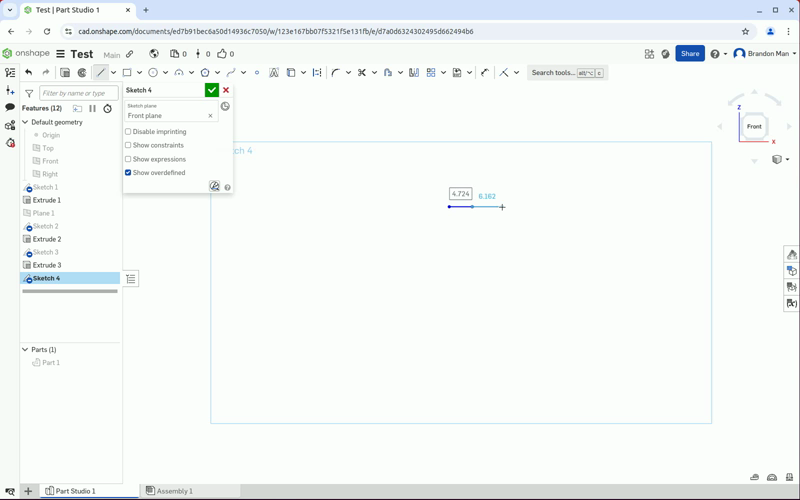
mouse_move(472, 192)
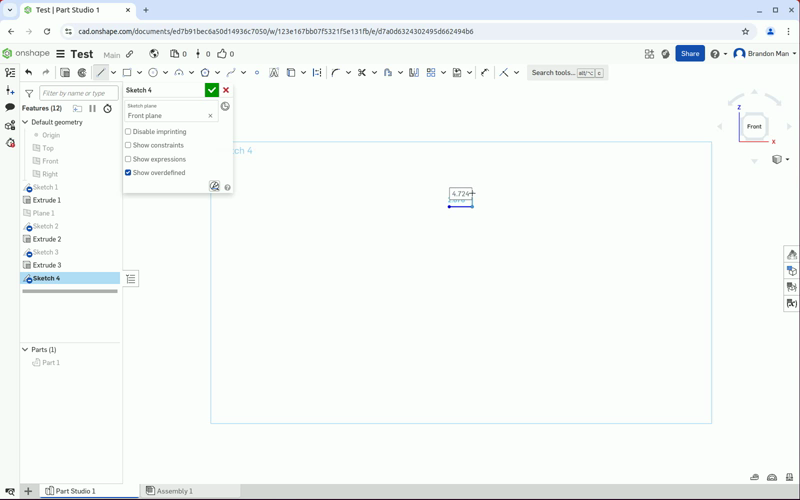
click(472, 192)
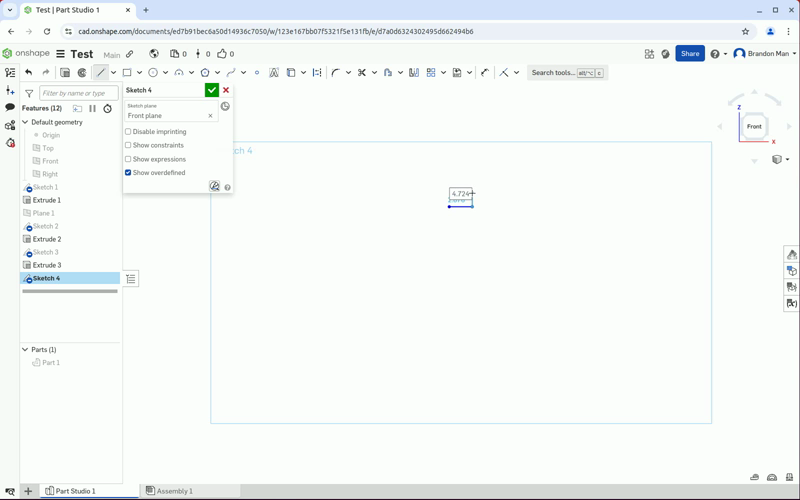
key_up(shift)
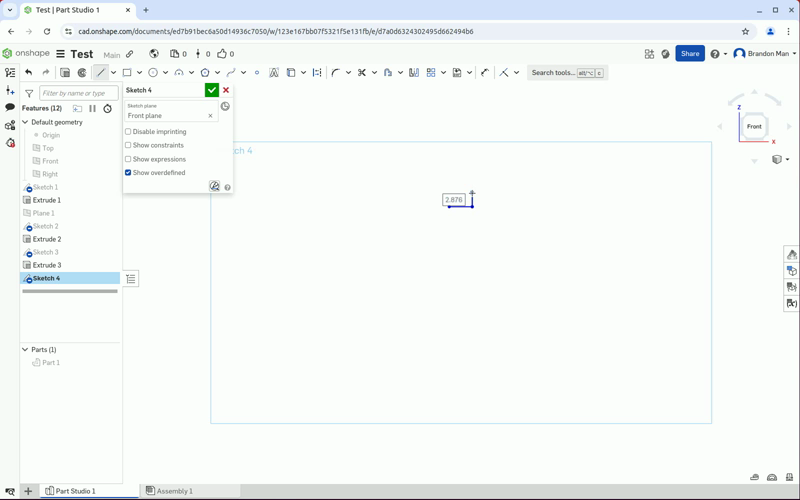
key_down(shift)
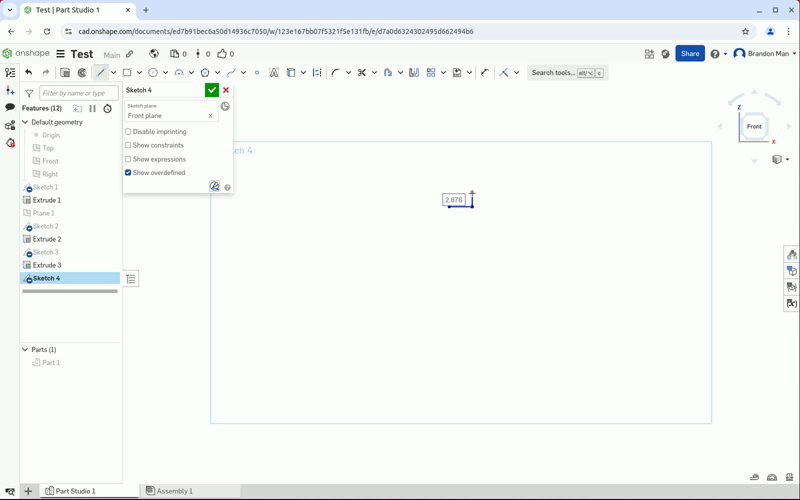
mouse_move(502, 192)
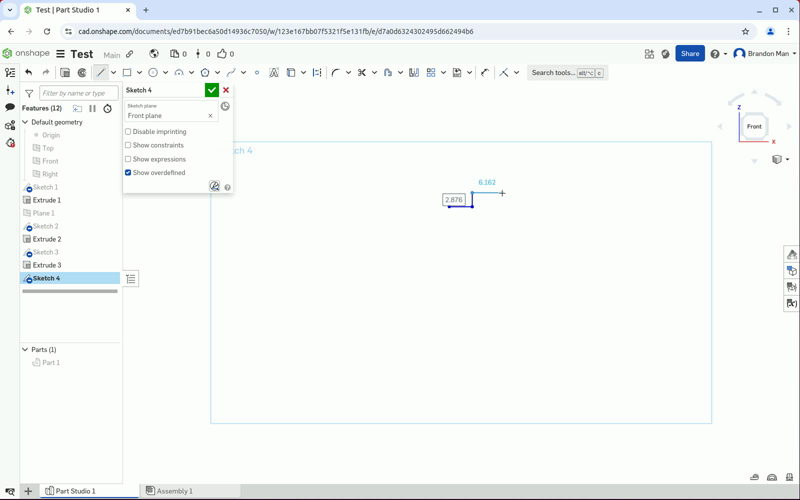
mouse_move(449, 192)
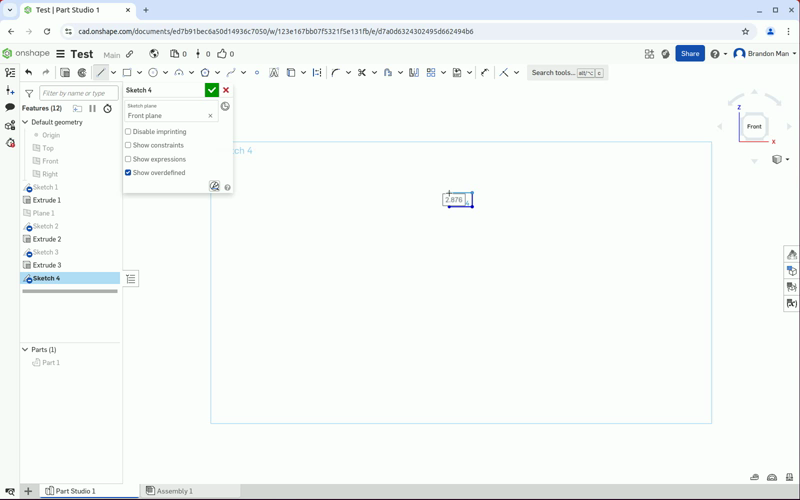
click(449, 192)
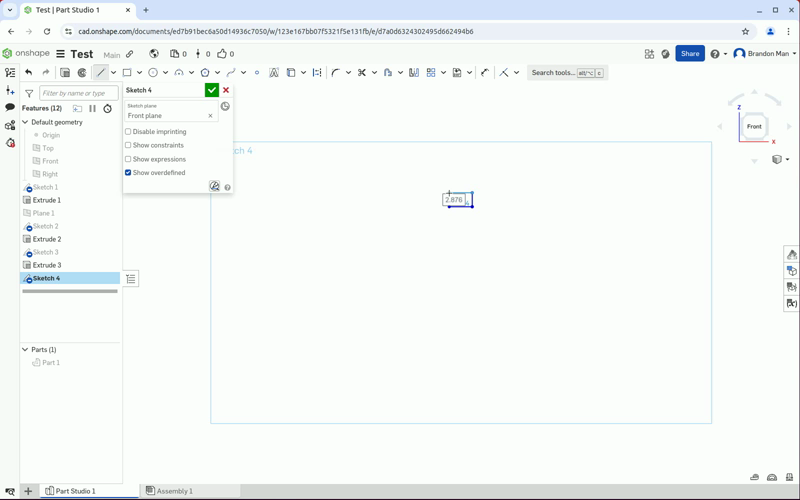
key_up(shift)
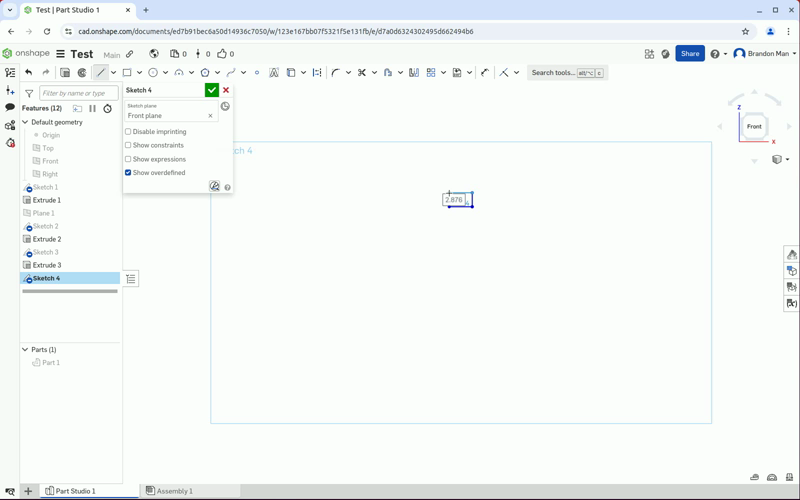
mouse_move(479, 192)
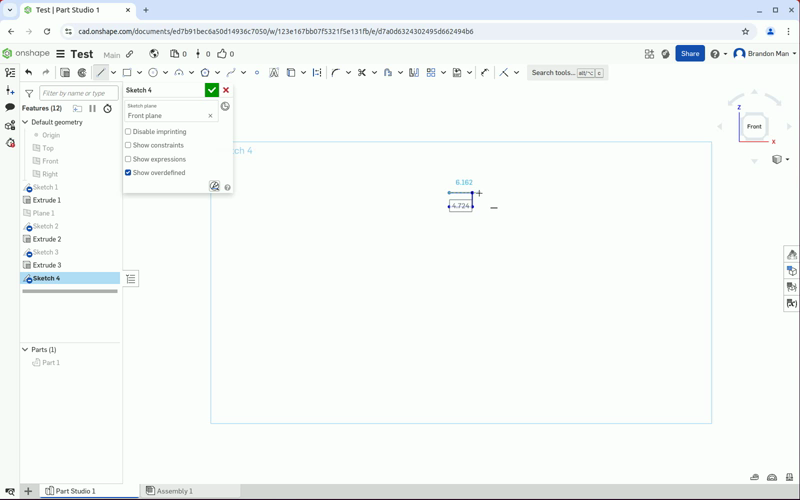
key_down(shift)
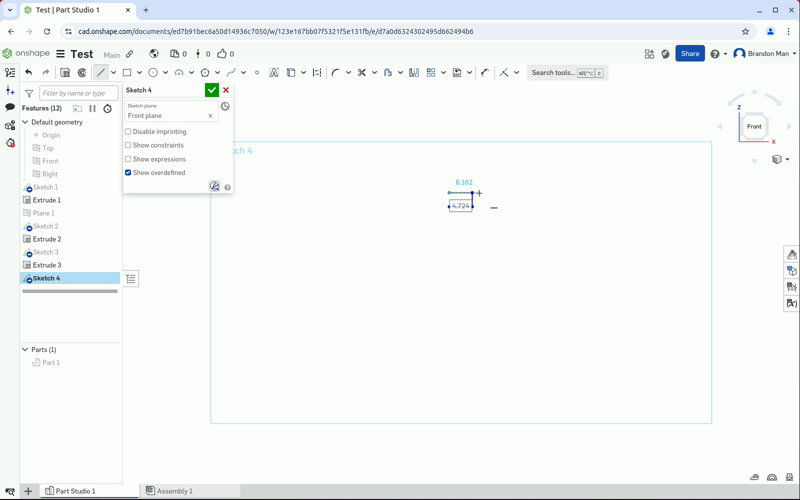
mouse_move(449, 206)
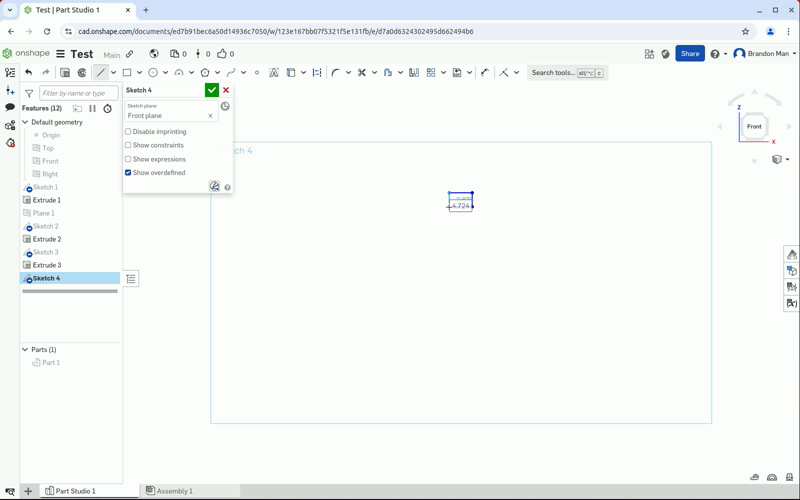
key_up(shift)
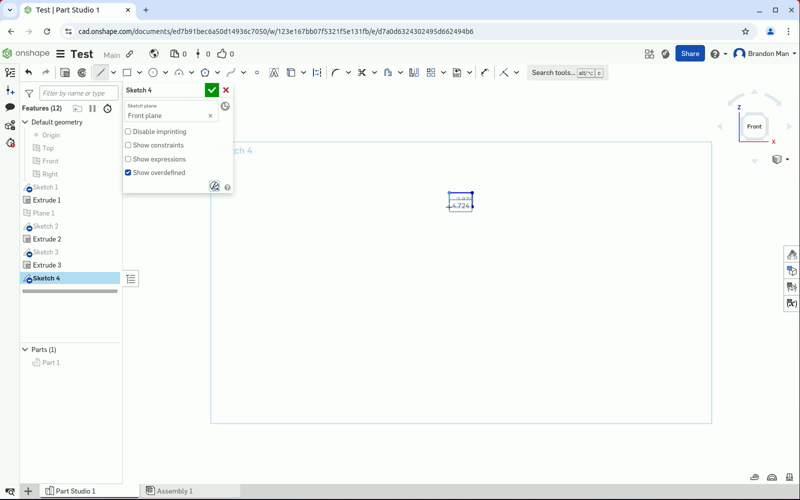
click(449, 206)
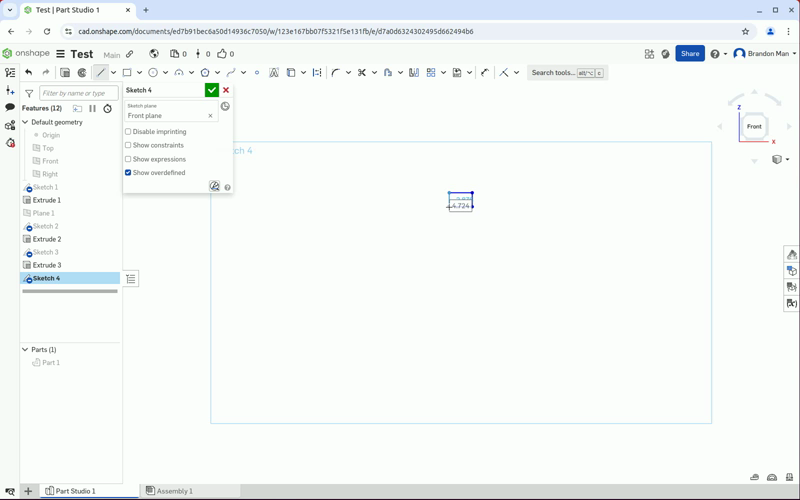
key(esc)
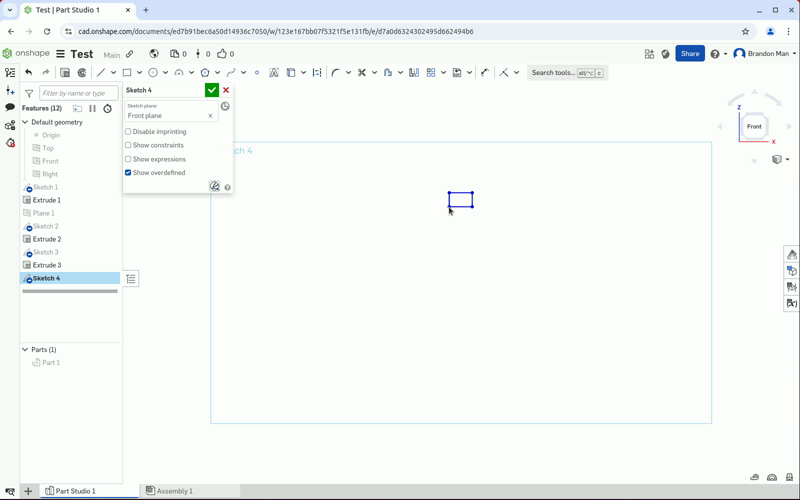
mouse_move(459, 203)
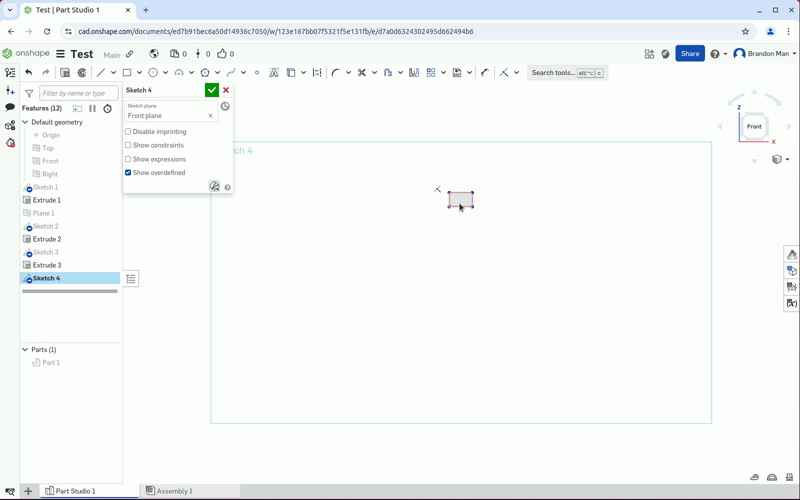
scroll(6)
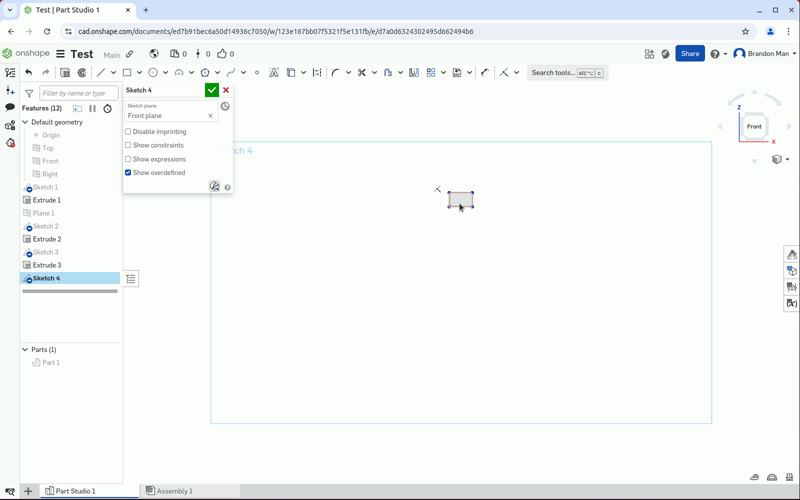
scroll(6)
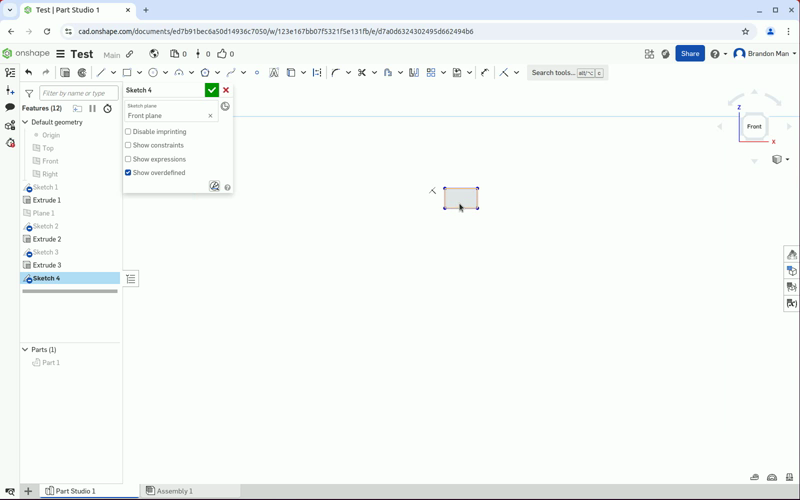
scroll(6)
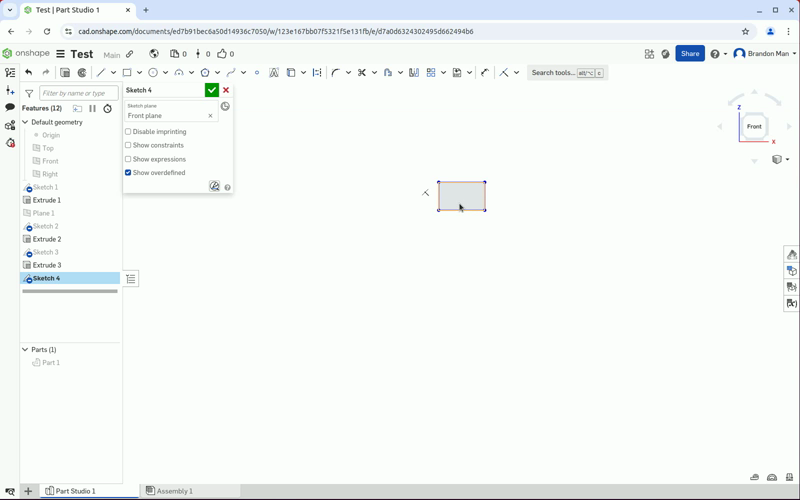
scroll(6)
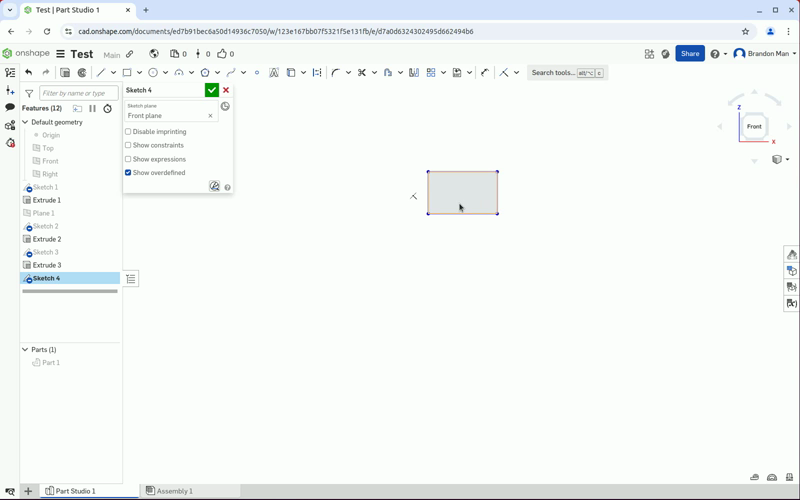
scroll(6)
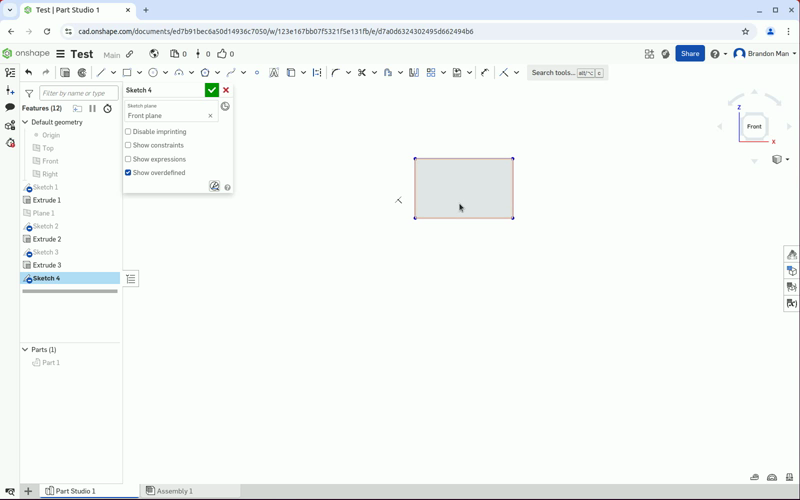
scroll(6)
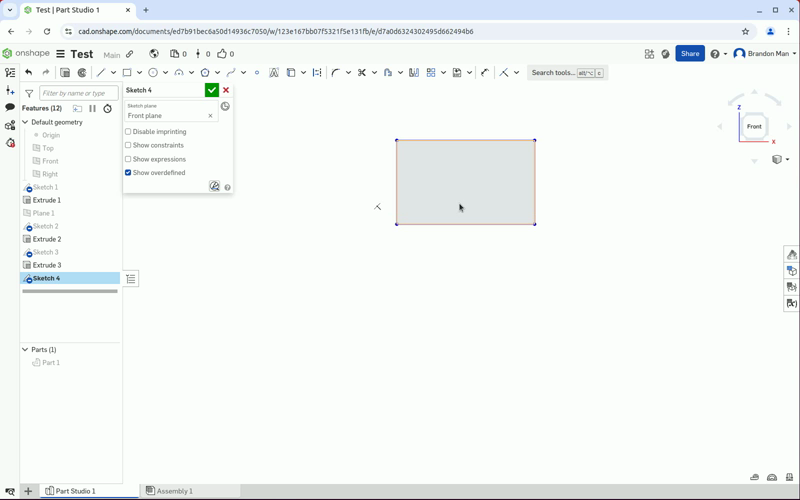
scroll(6)
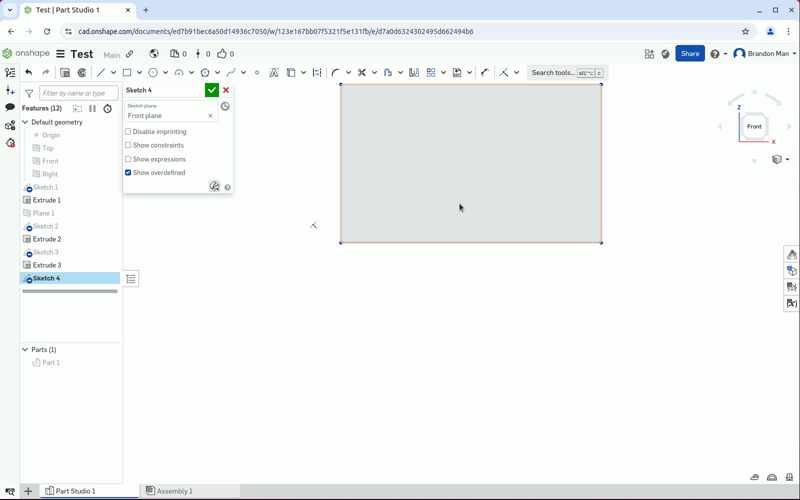
click(459, 203)
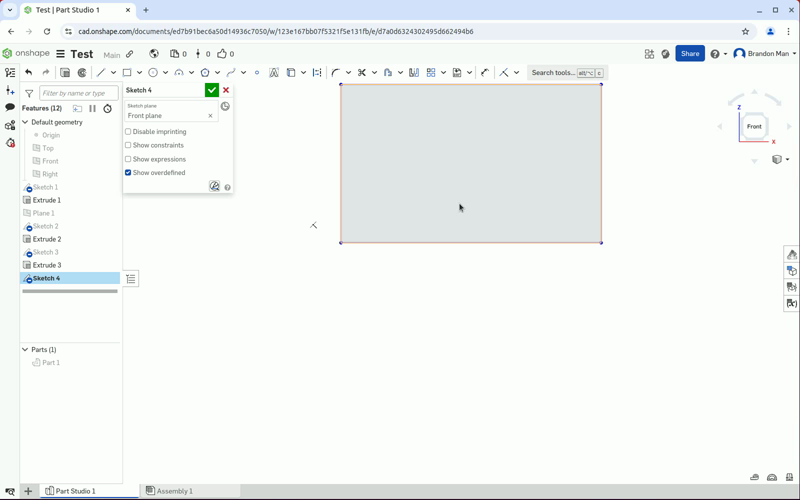
scroll(-6)
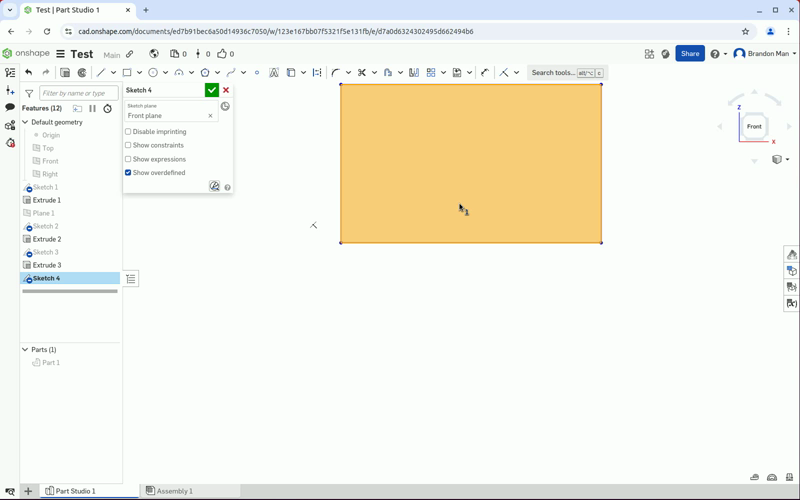
scroll(-6)
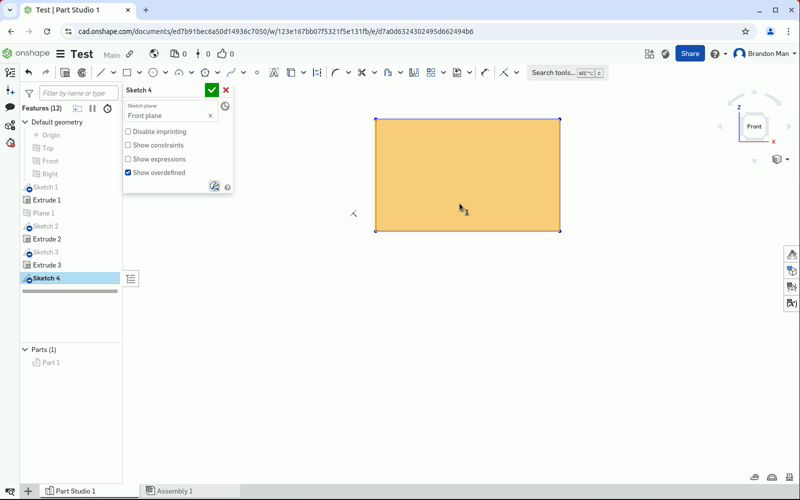
scroll(-6)
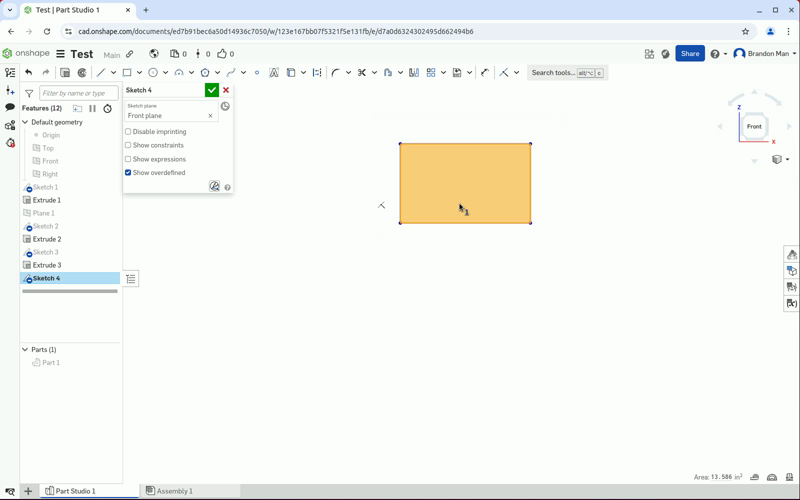
scroll(-6)
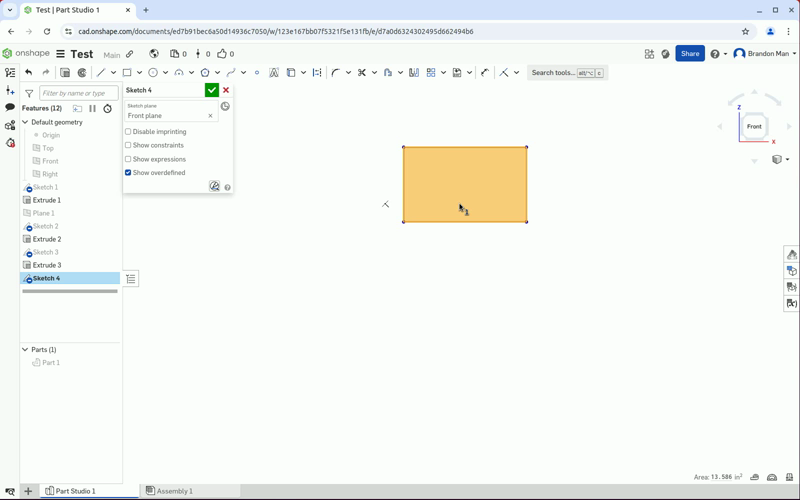
scroll(-6)
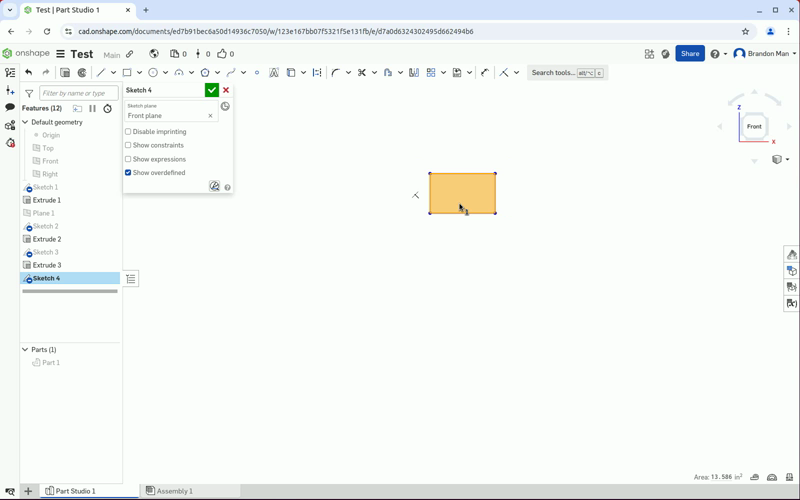
scroll(-6)
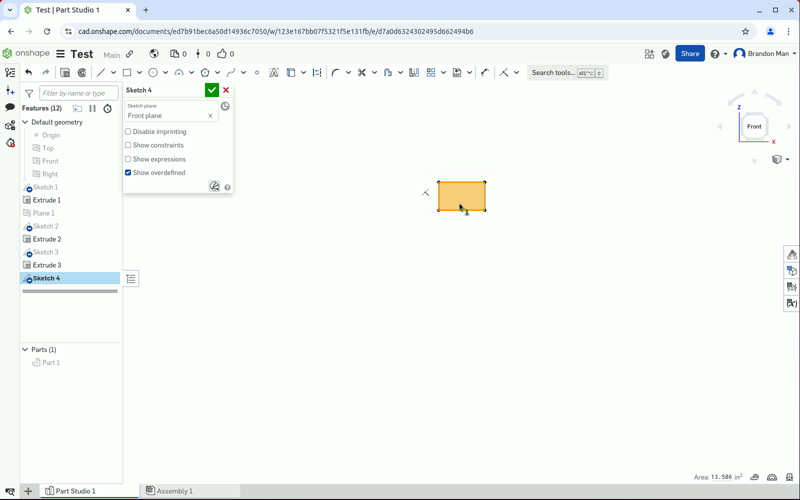
scroll(-6)
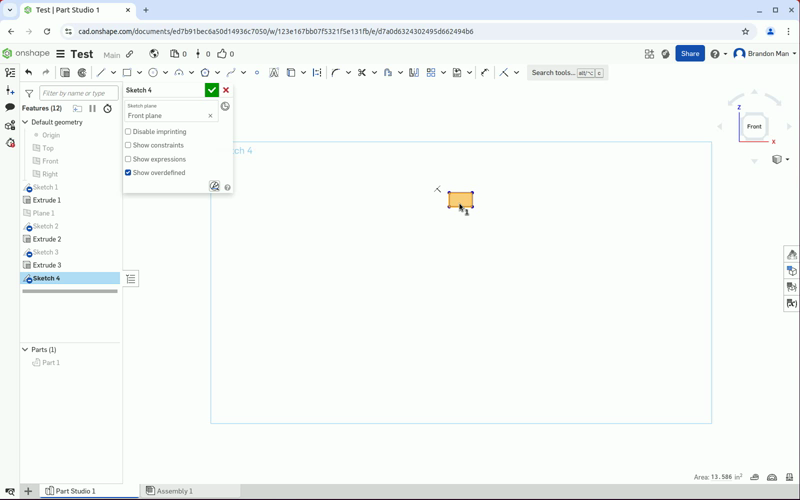
mouse_move(73, 352)
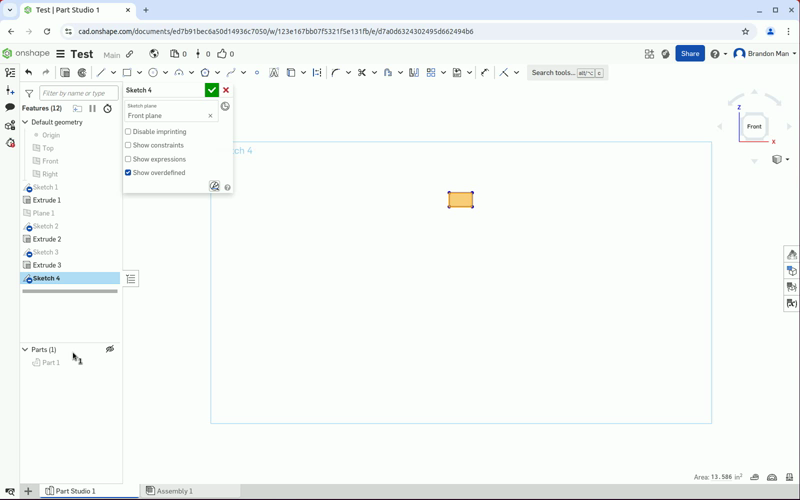
key(shift+y)
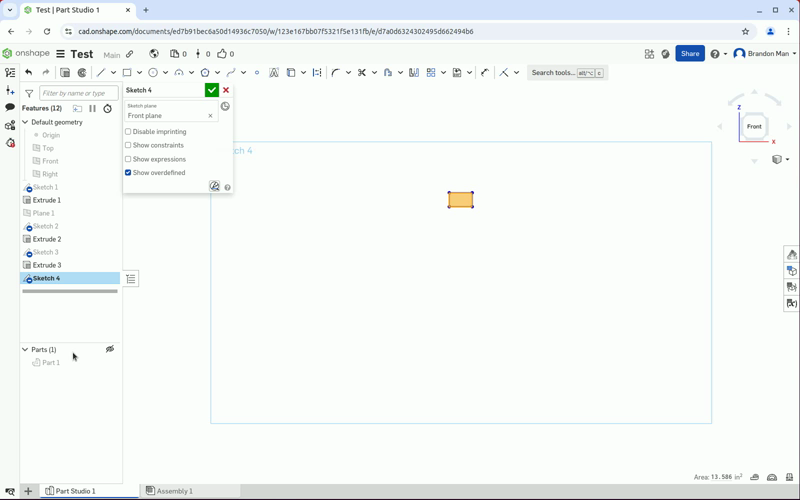
key(shift+e)
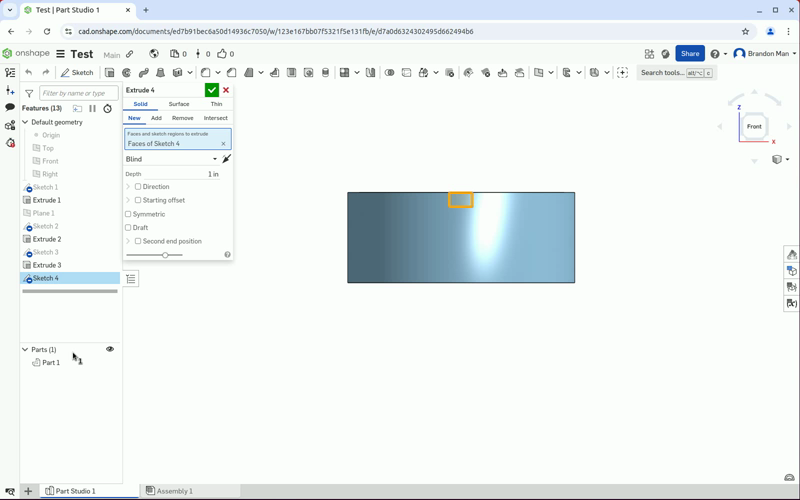
mouse_move(143, 106)
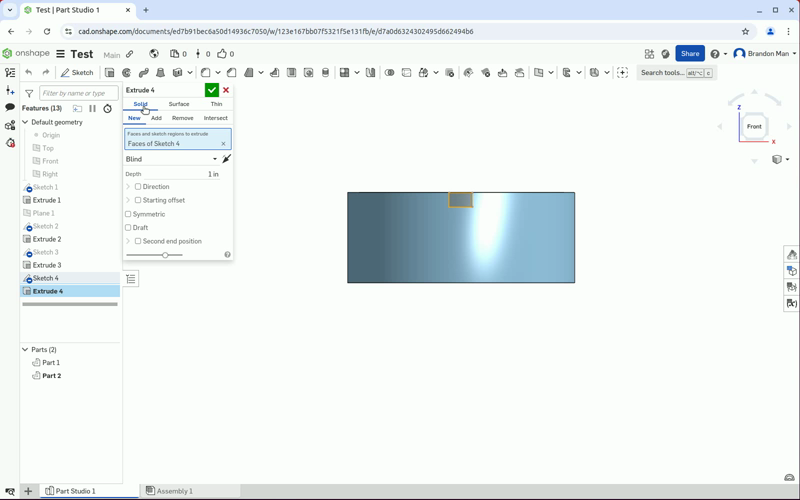
click(143, 106)
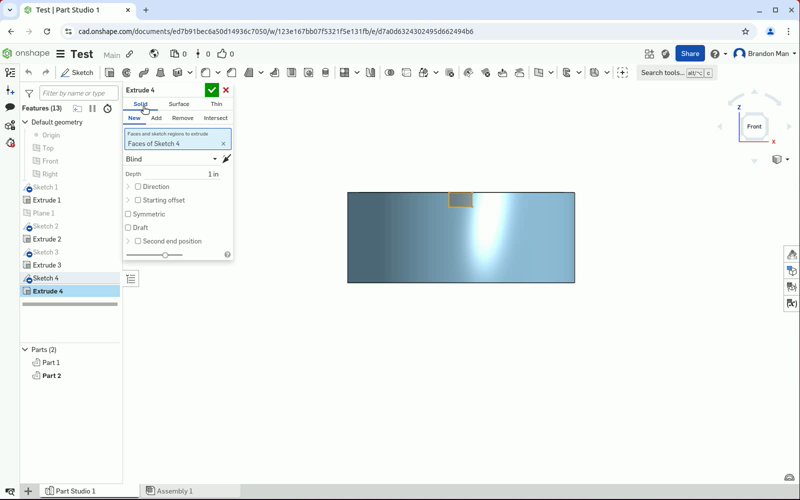
mouse_move(186, 120)
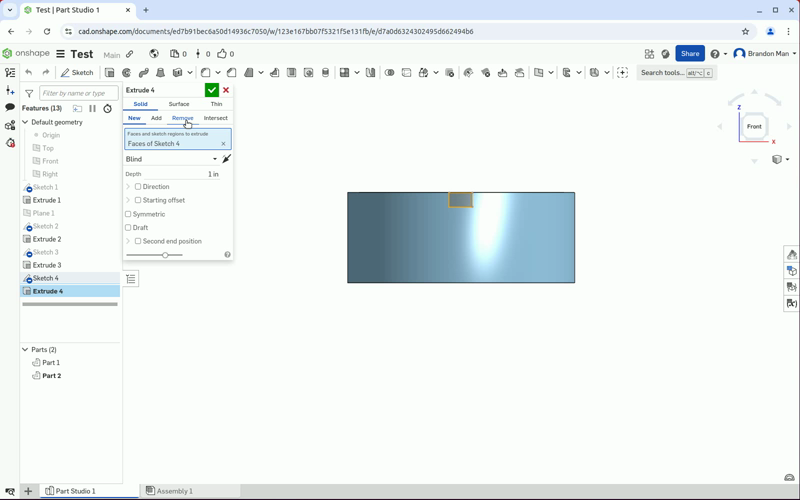
click(186, 120)
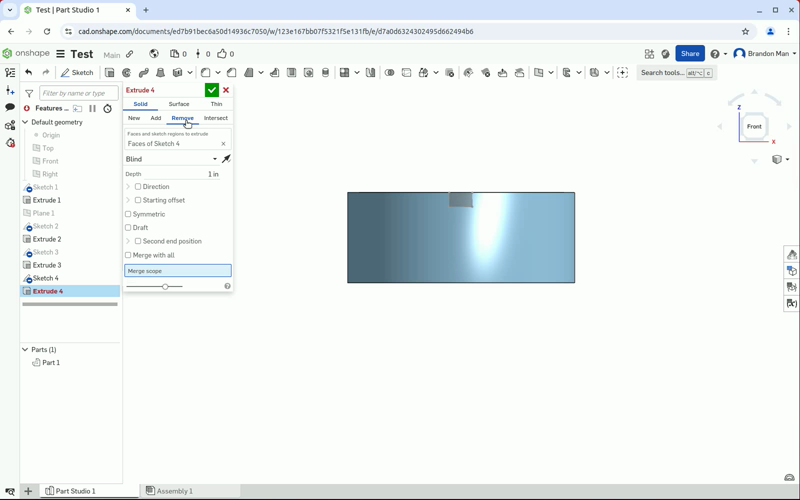
key(tab, 4)
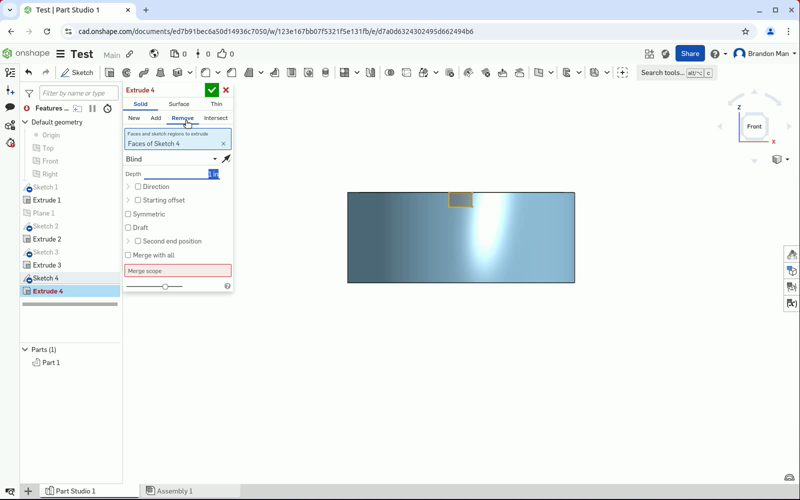
text(-23.108)
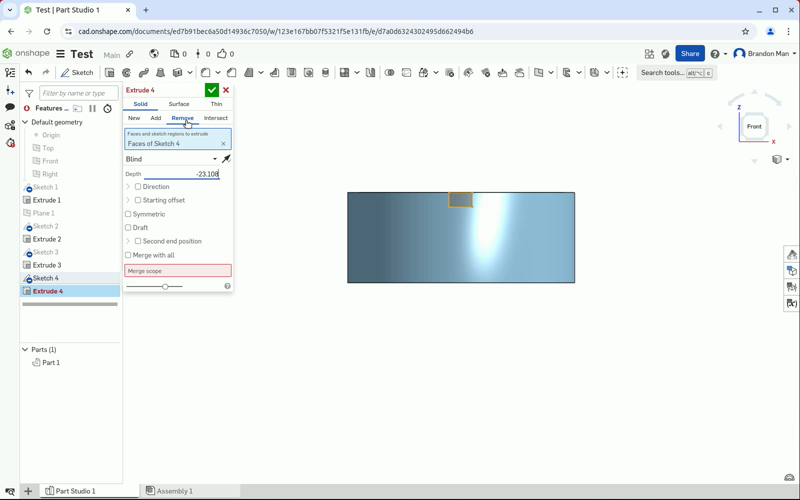
key(tab, 6)
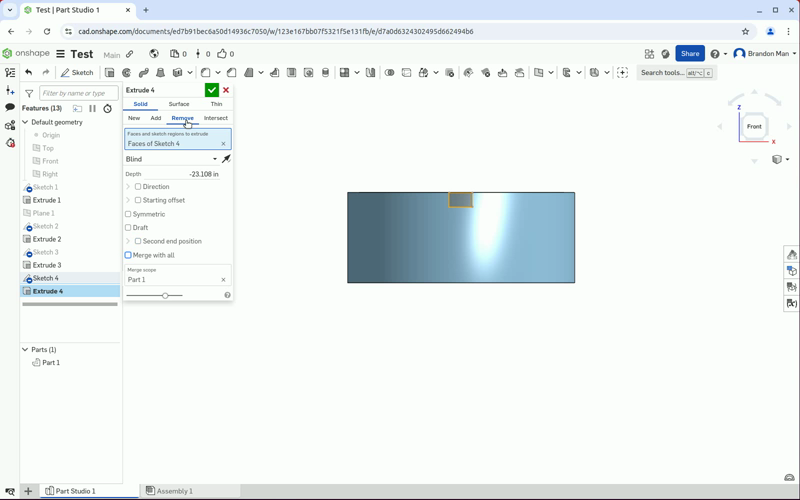
key(space)
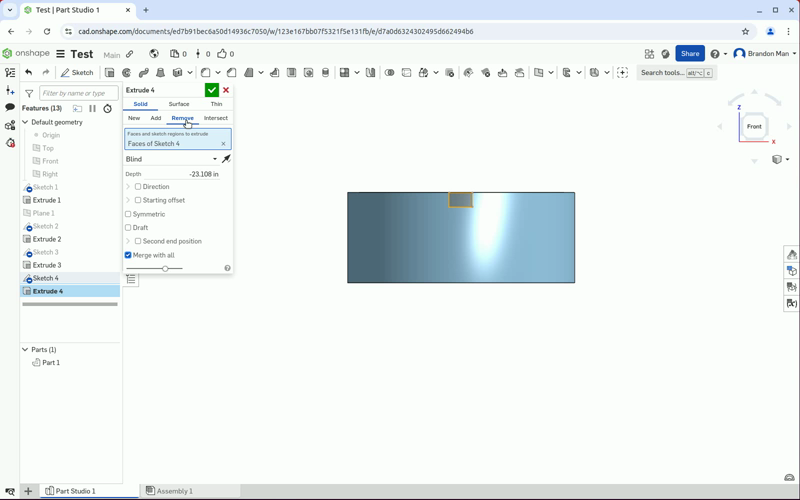
key(enter)
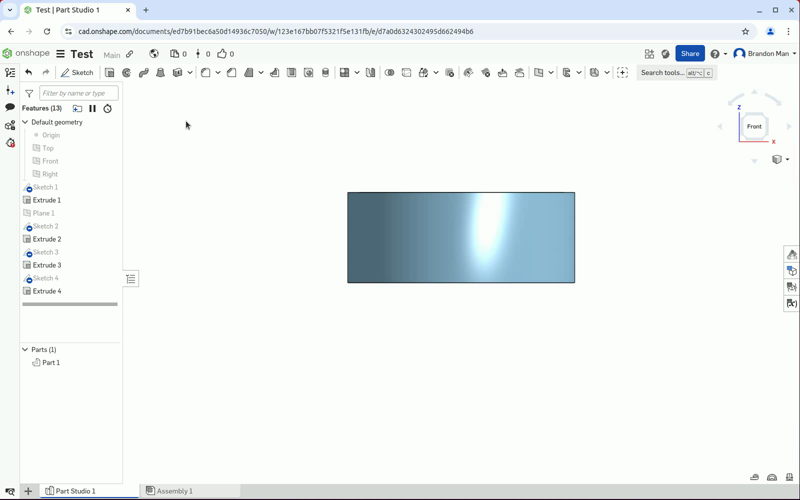
key(shift+h)
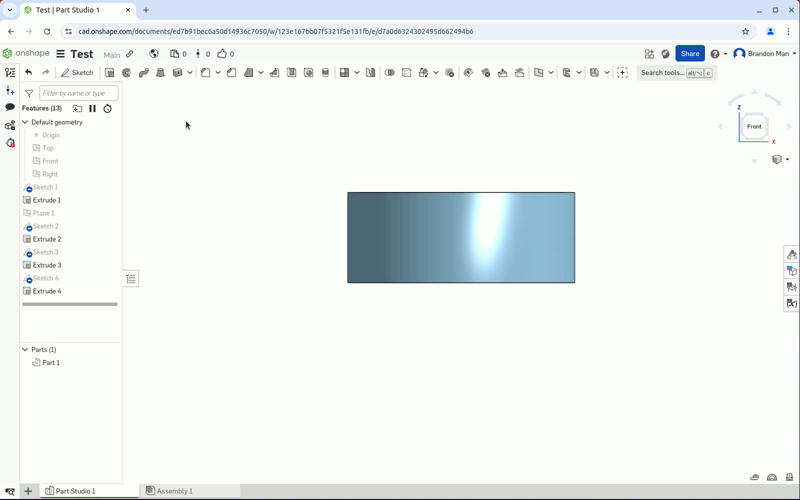
key(shift+h)
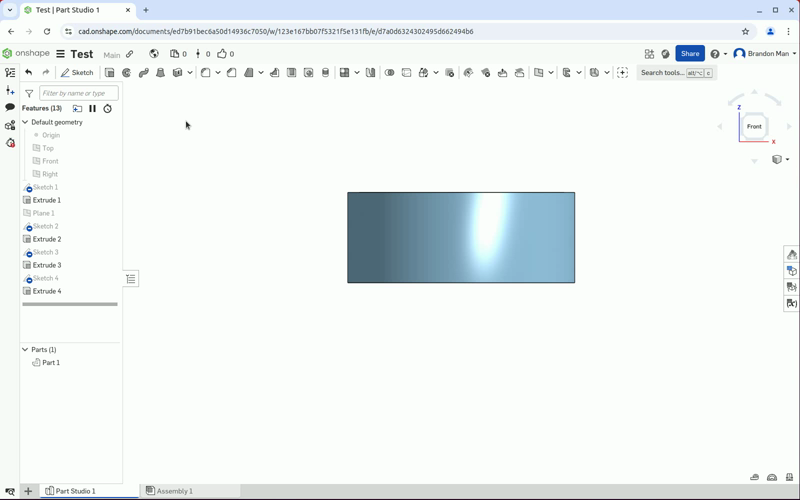
mouse_move(73, 189)
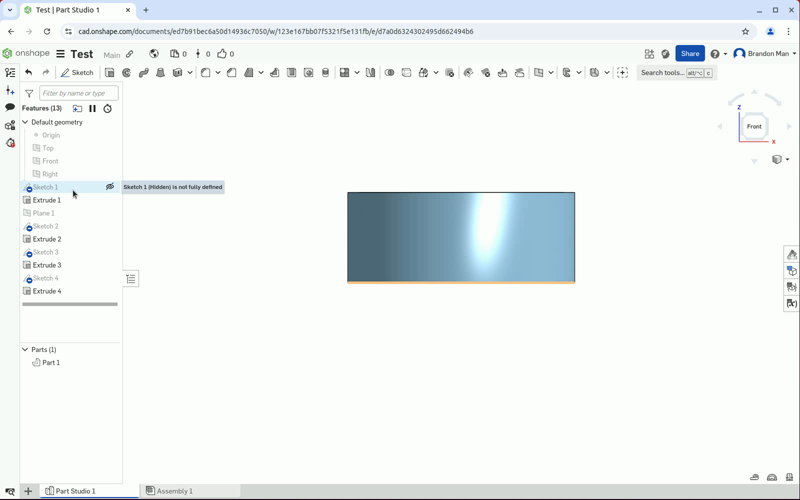
click(73, 189)
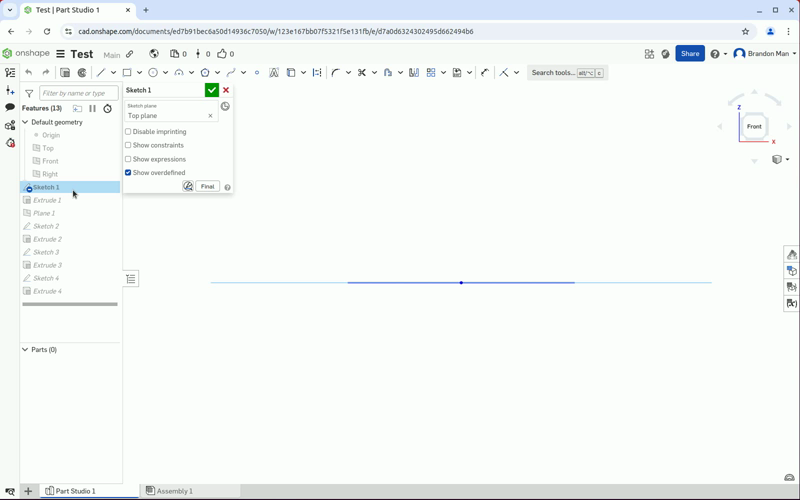
mouse_move(229, 92)
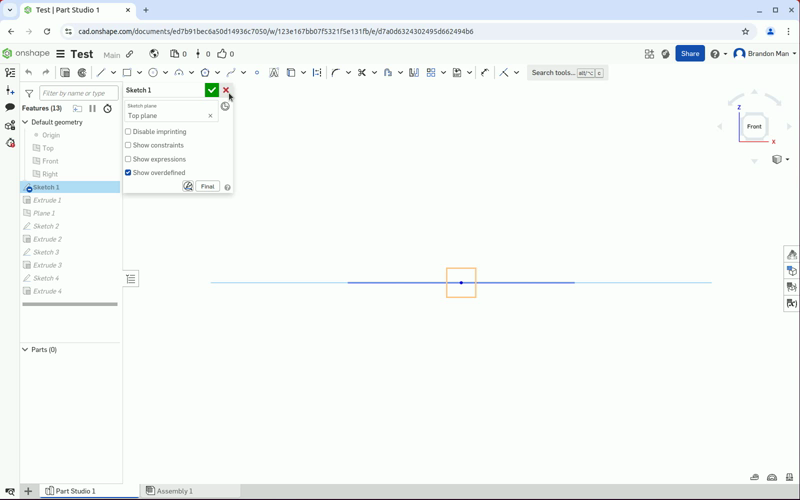
click(229, 92)
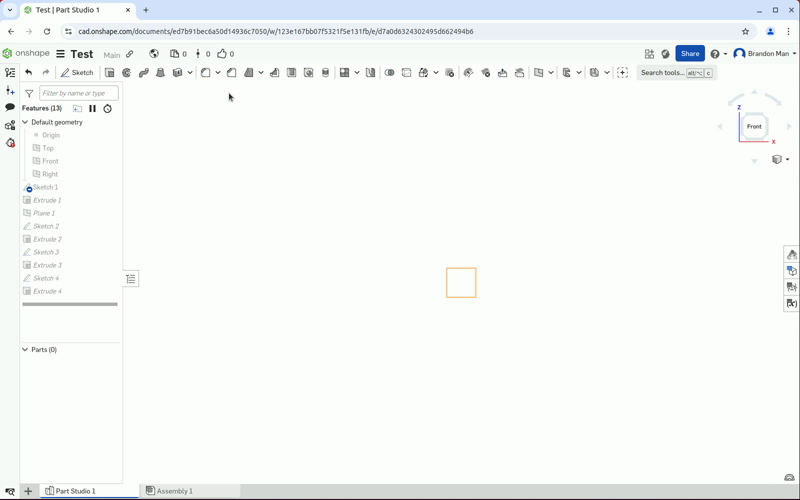
mouse_move(73, 352)
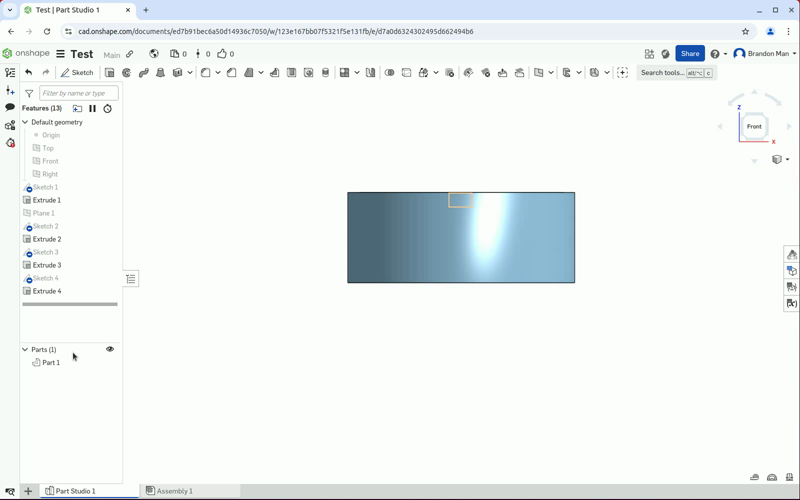
key(y)
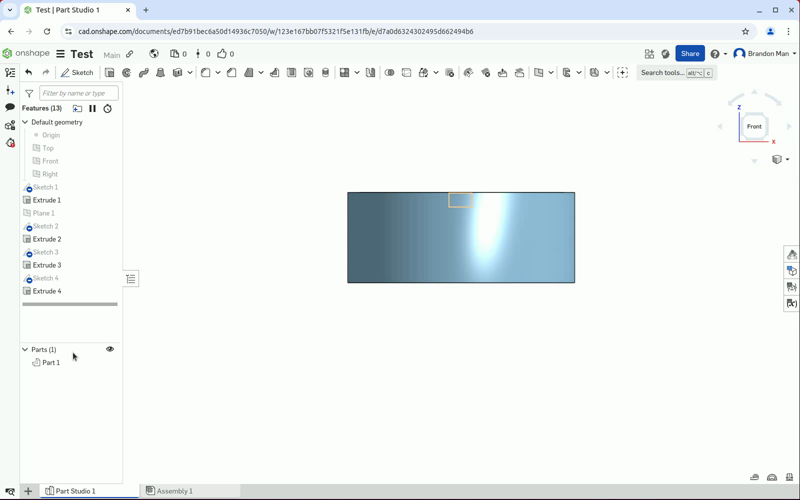
key(shift+p)
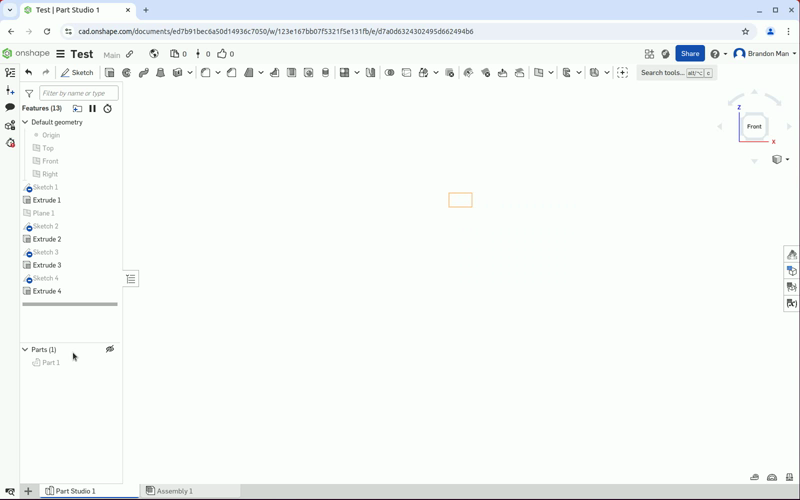
key(space)
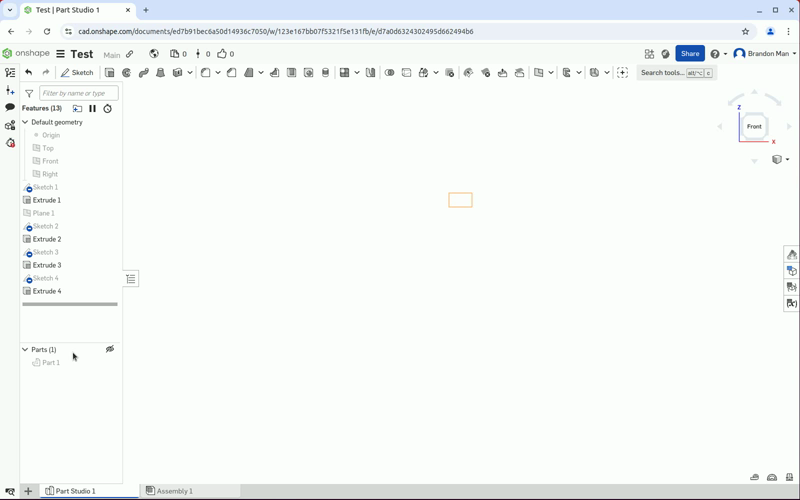
key_down(shift)
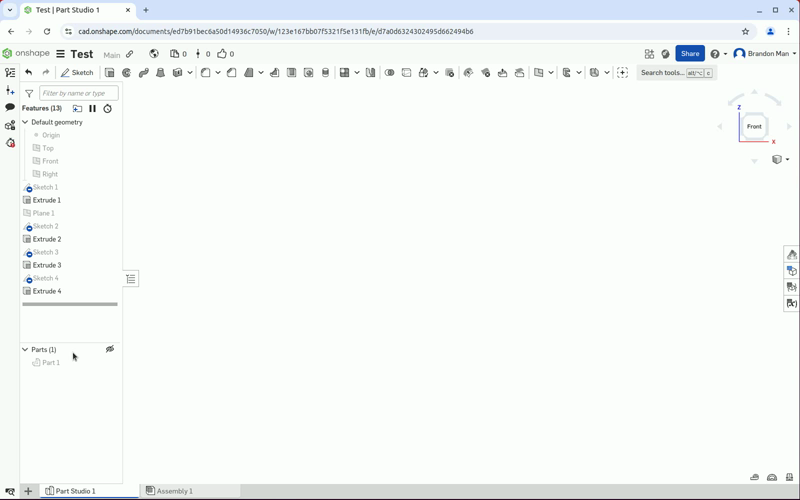
key(left)
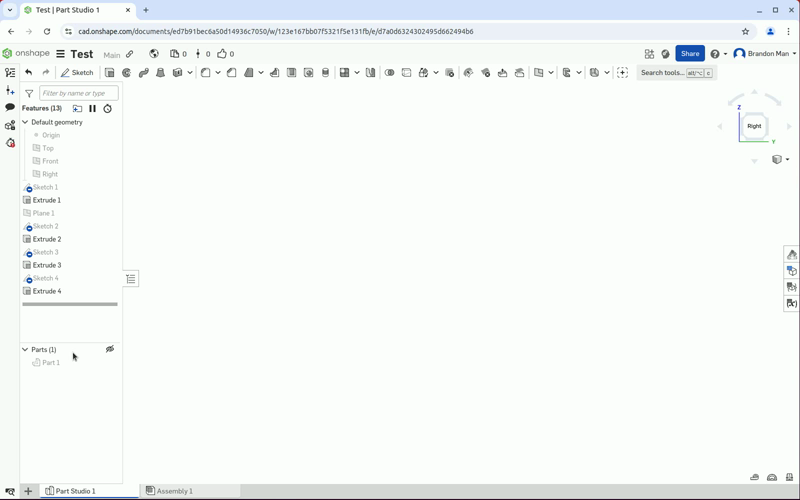
key_up(shift)
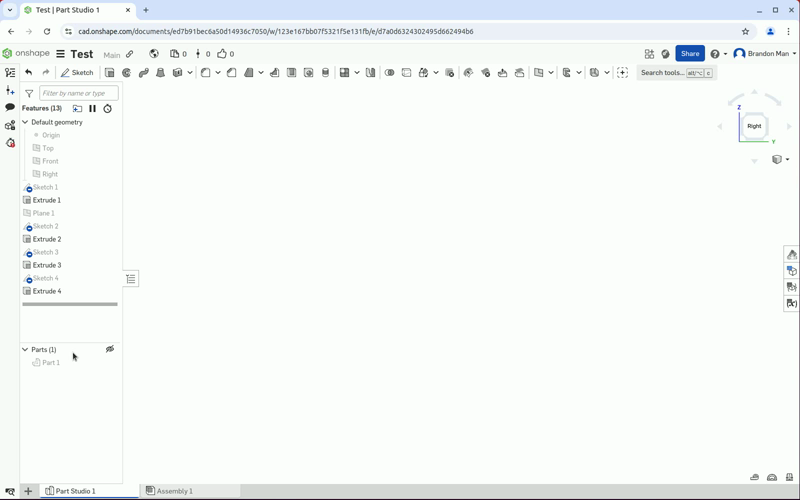
mouse_move(73, 352)
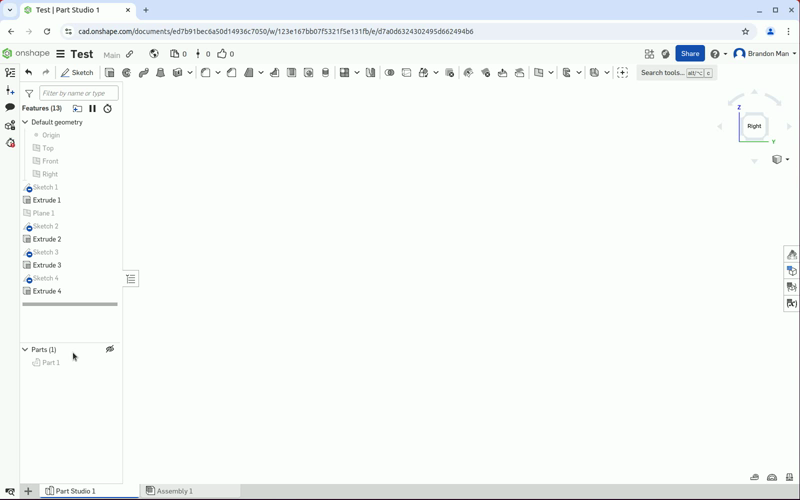
key(shift+y)
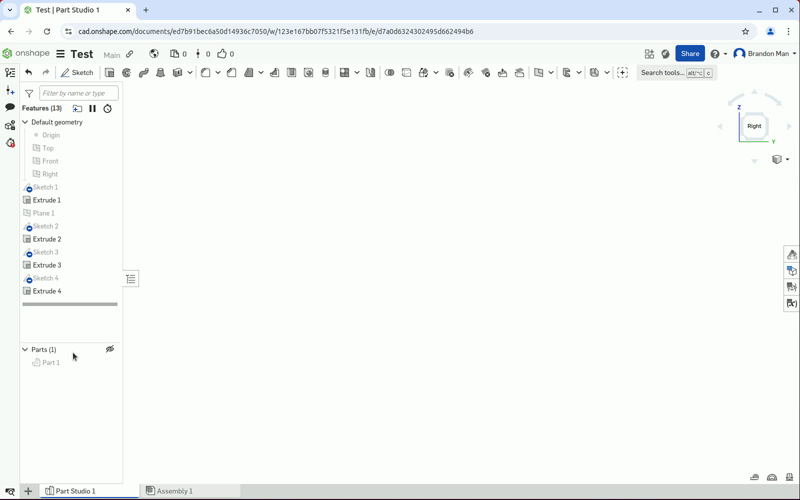
key(shift+s)
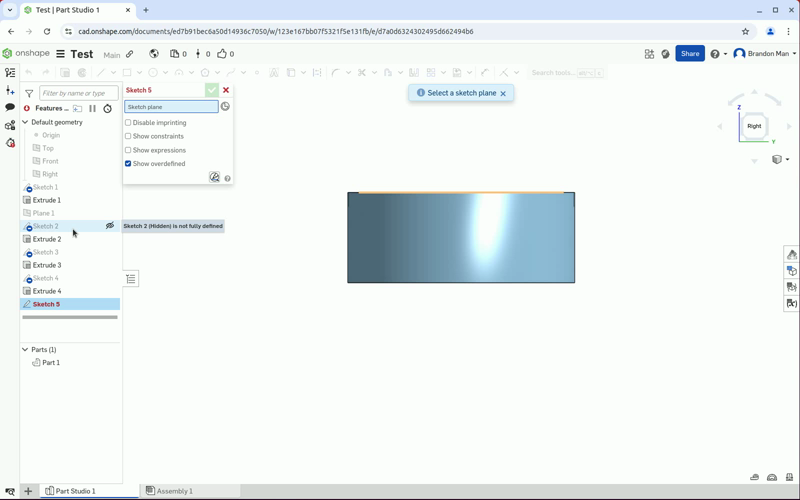
scroll(3)
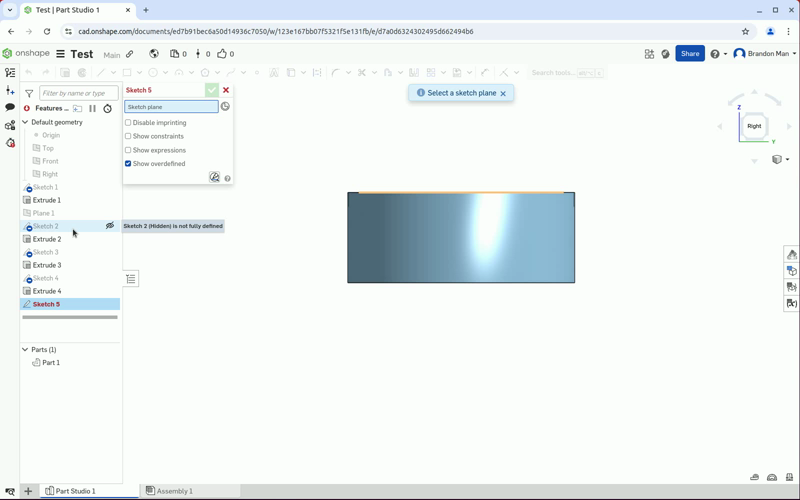
mouse_move(73, 176)
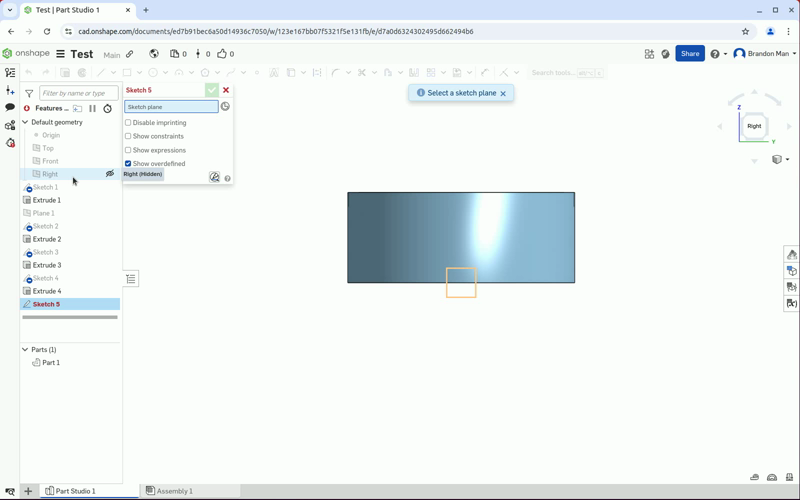
click(73, 176)
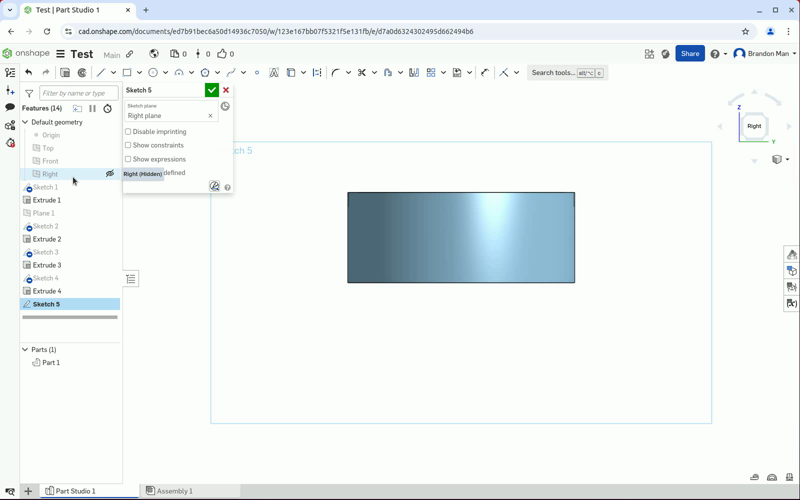
mouse_move(73, 352)
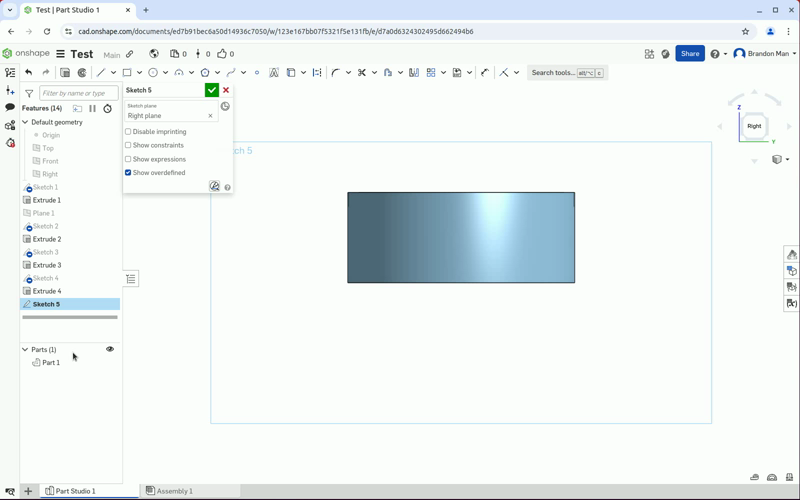
key(y)
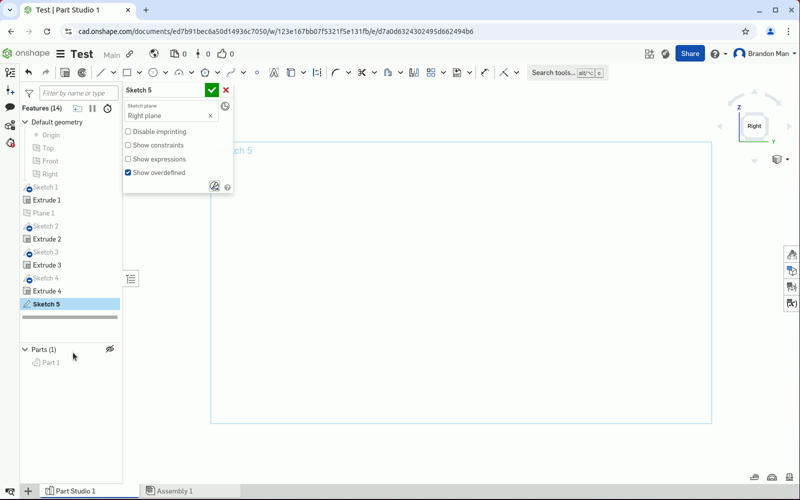
key(l)
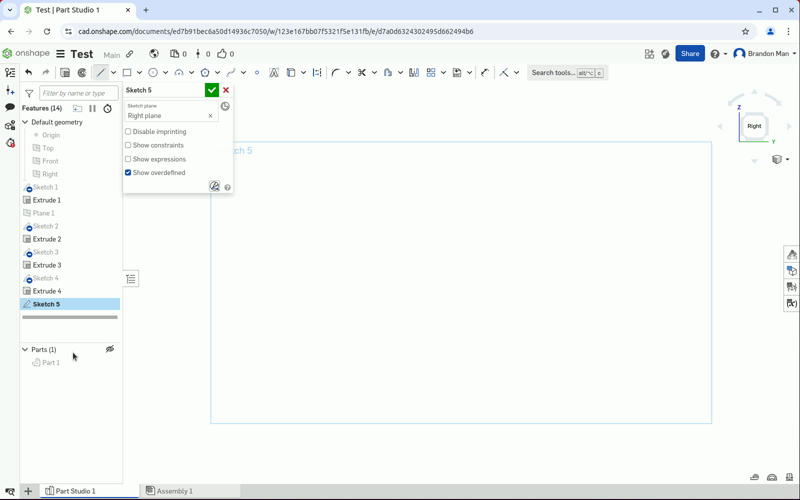
key_down(shift)
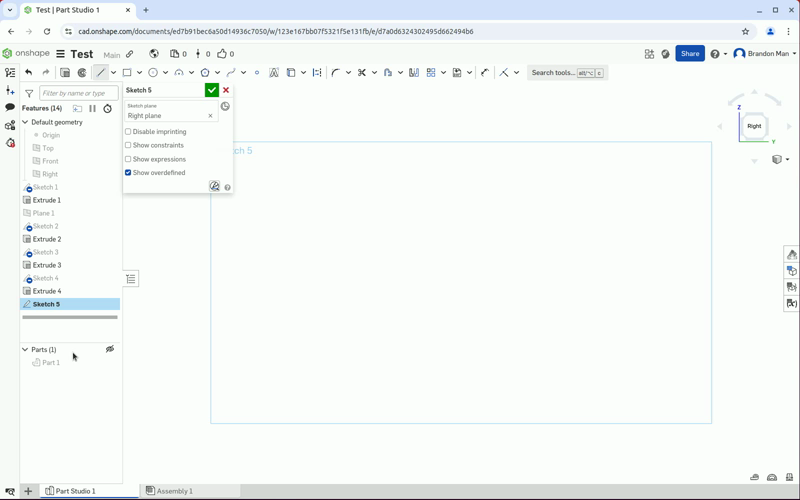
mouse_move(449, 205)
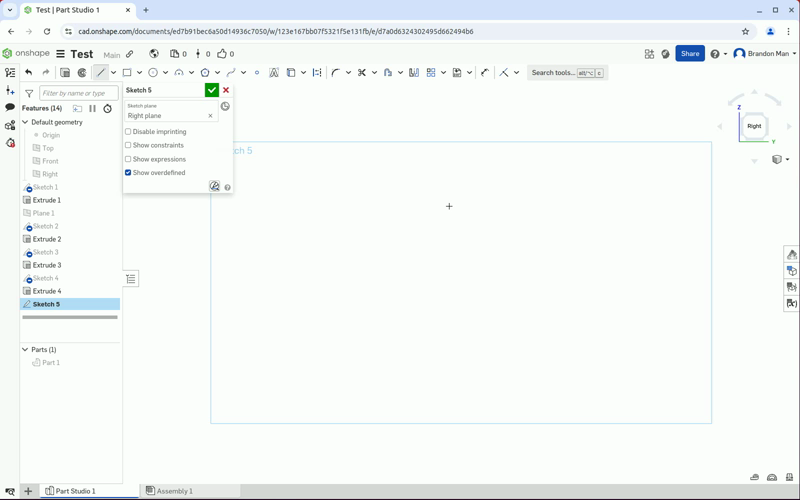
click(449, 205)
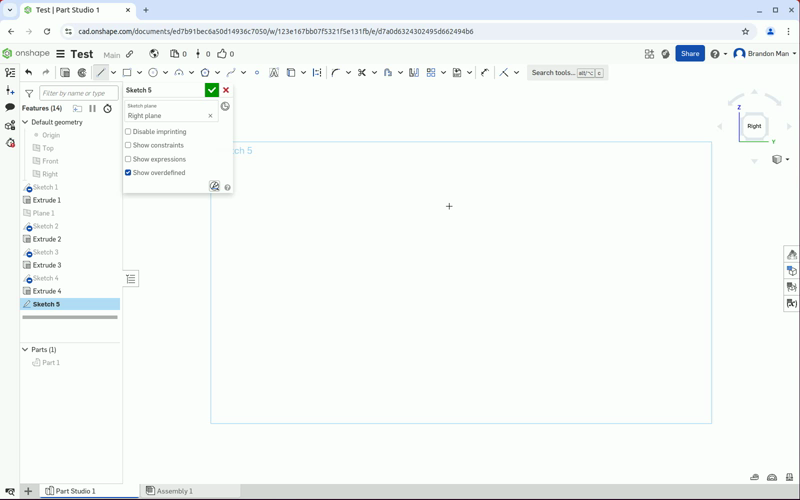
key_up(shift)
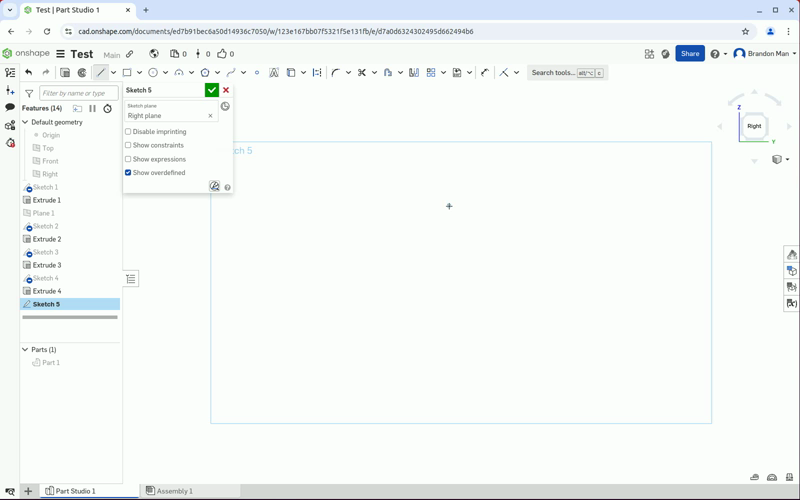
key_down(shift)
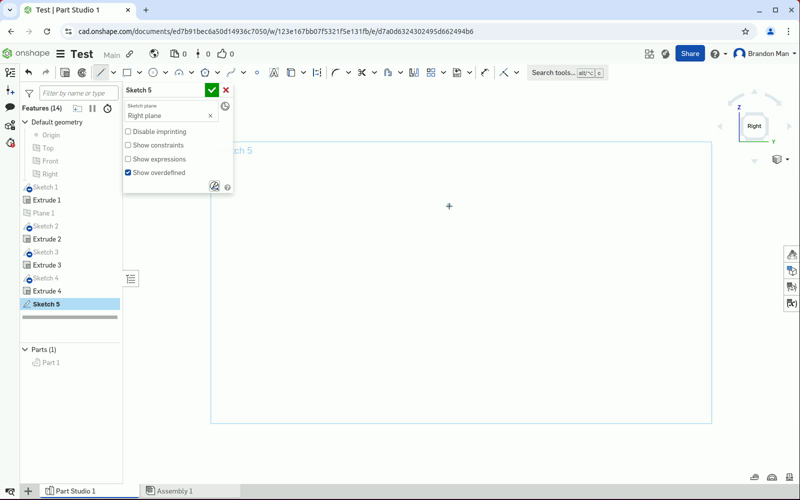
mouse_move(479, 205)
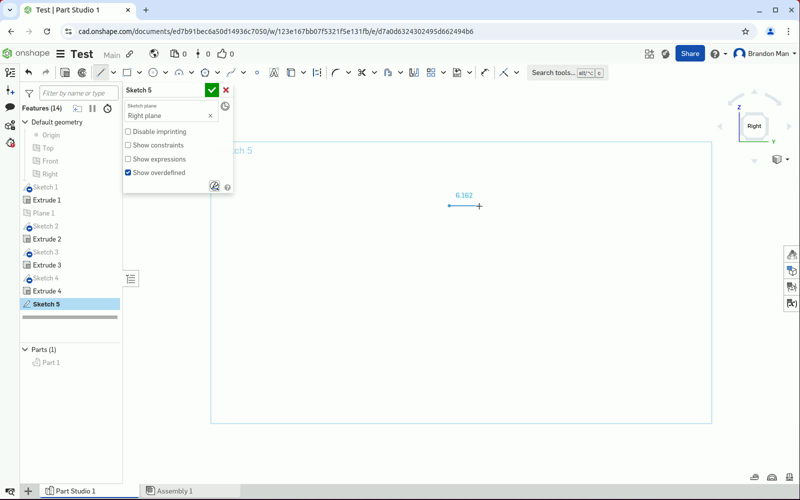
mouse_move(472, 205)
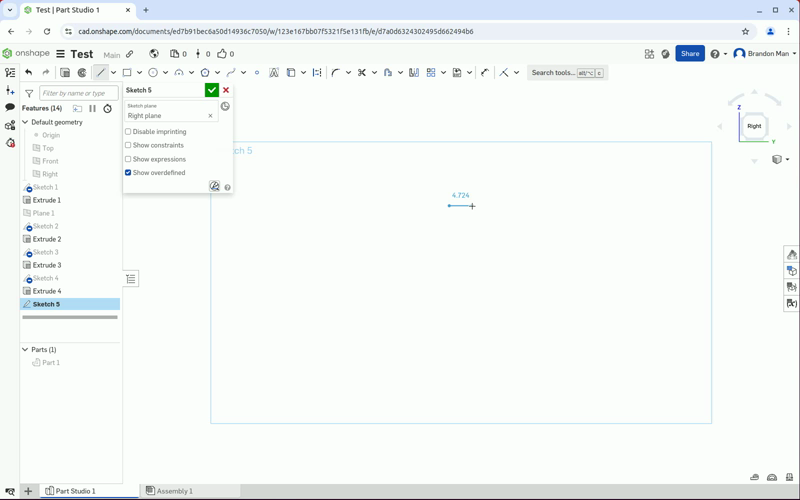
click(472, 205)
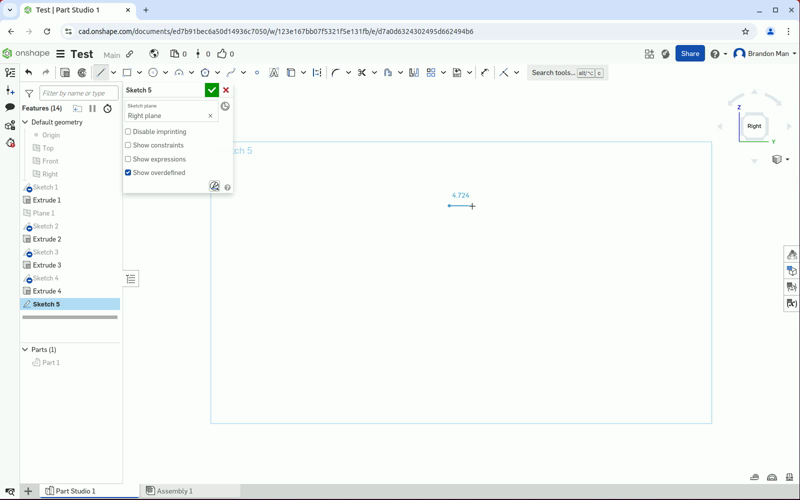
key_up(shift)
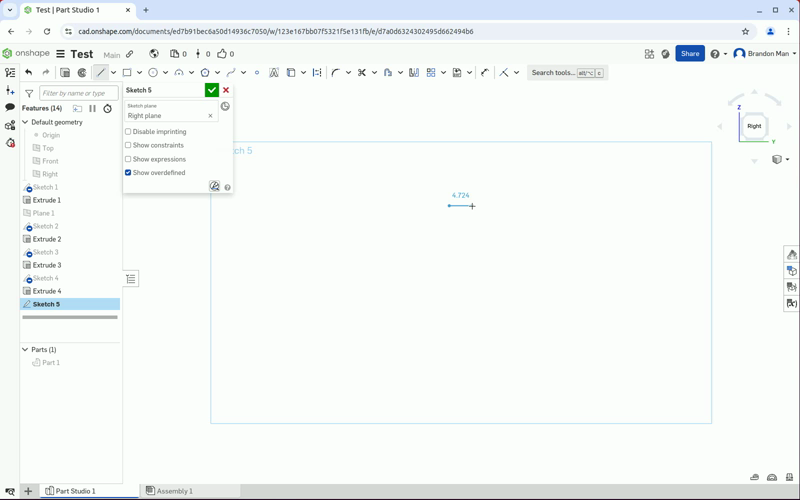
key_down(shift)
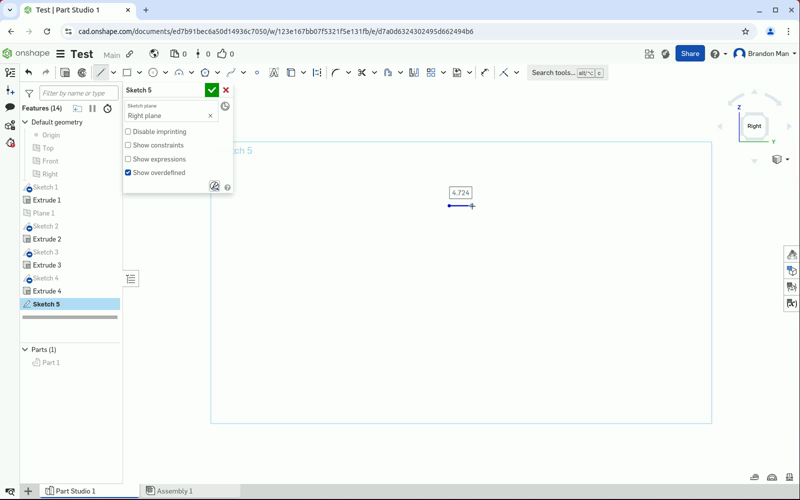
mouse_move(502, 205)
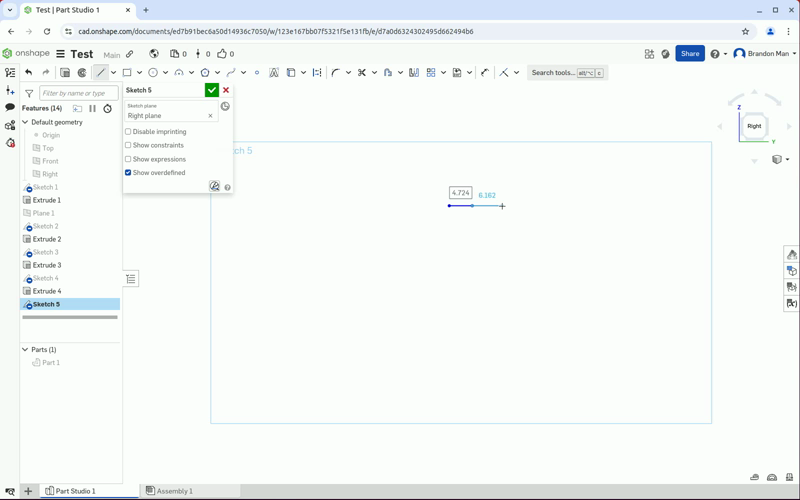
mouse_move(472, 192)
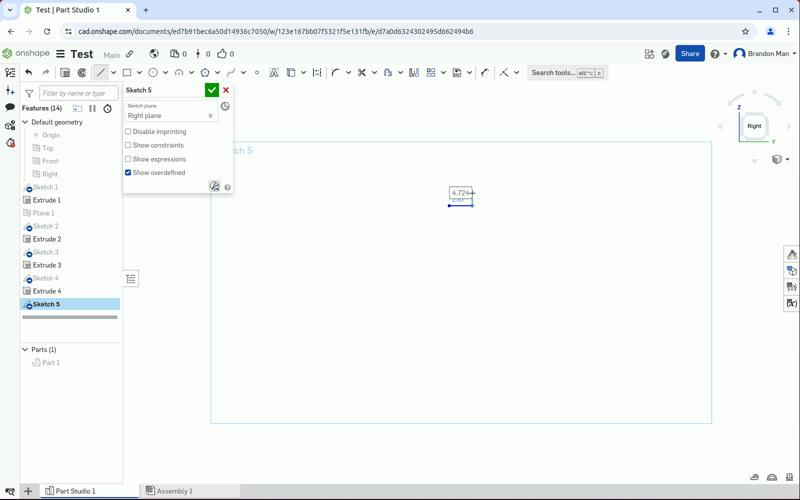
click(472, 192)
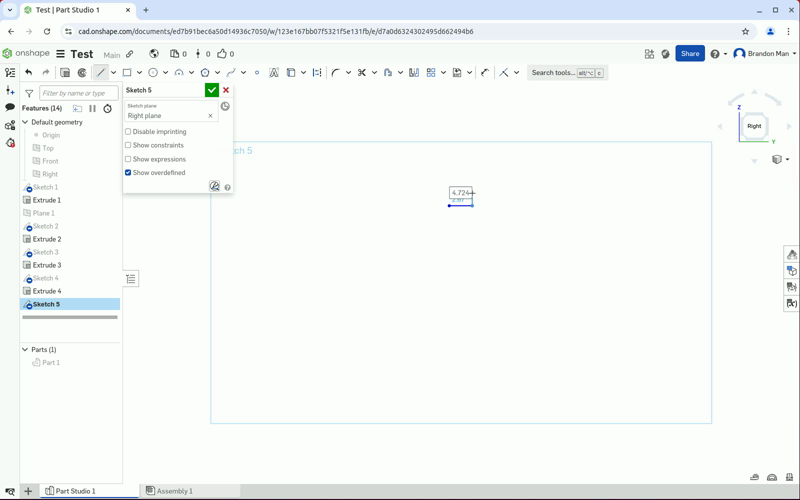
key_up(shift)
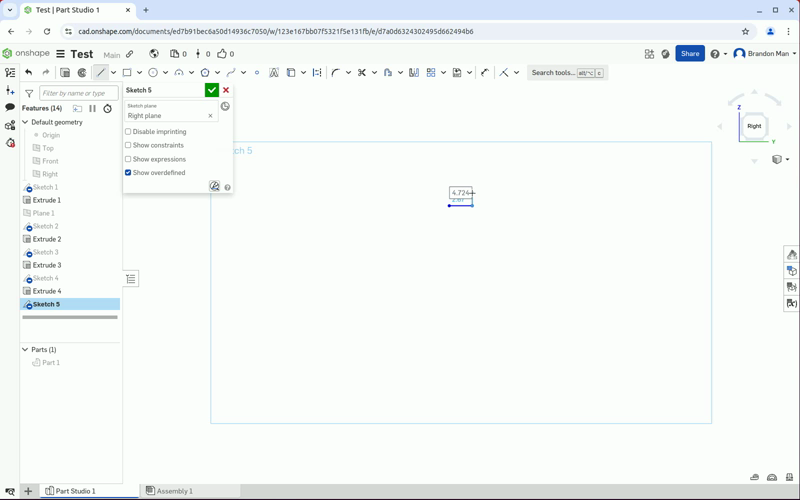
key_down(shift)
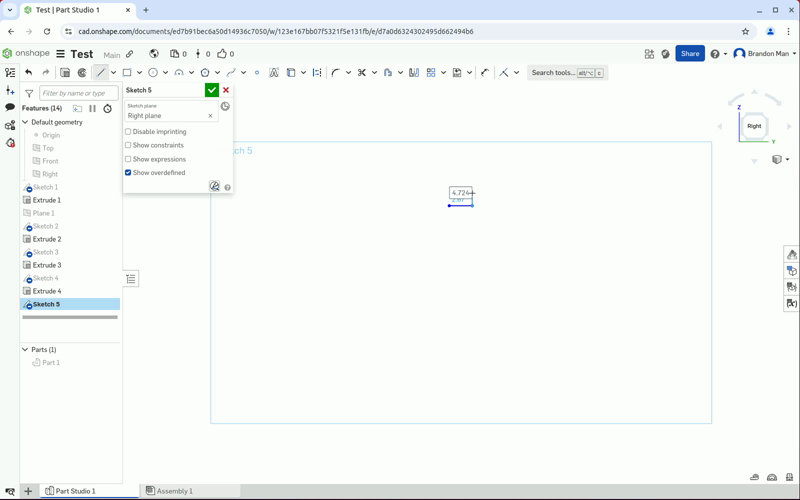
mouse_move(502, 192)
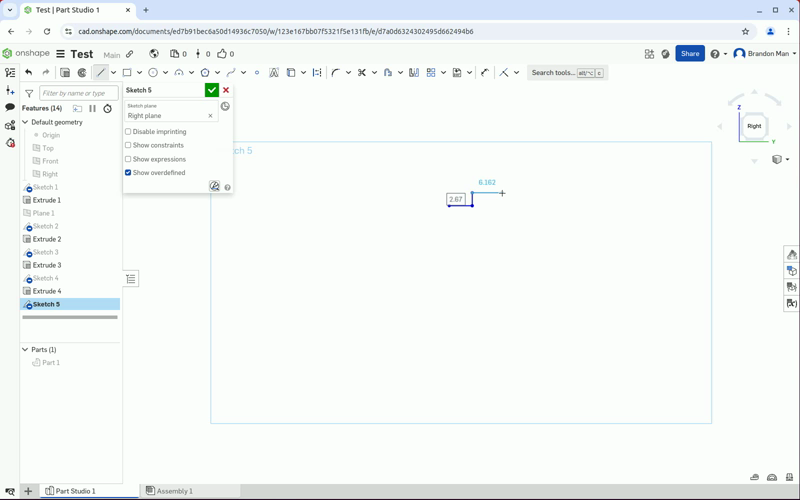
mouse_move(449, 192)
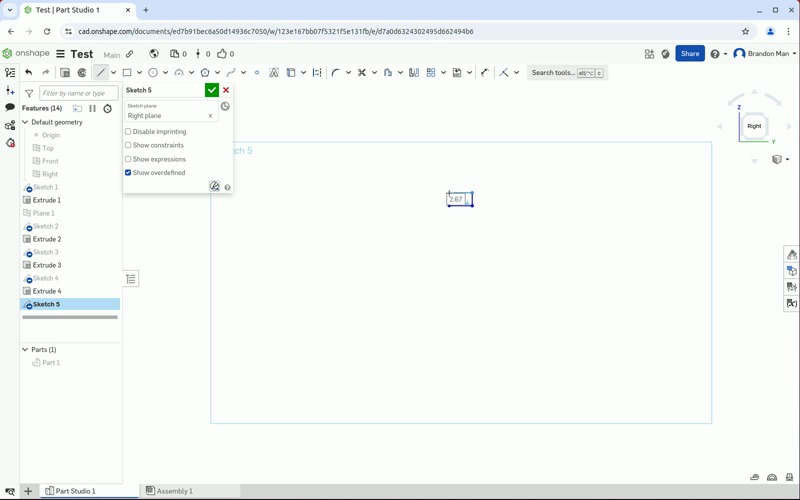
click(449, 192)
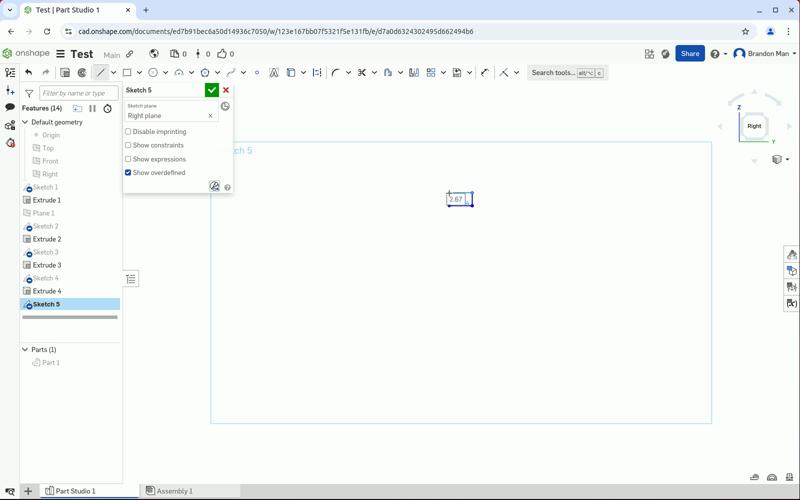
key_up(shift)
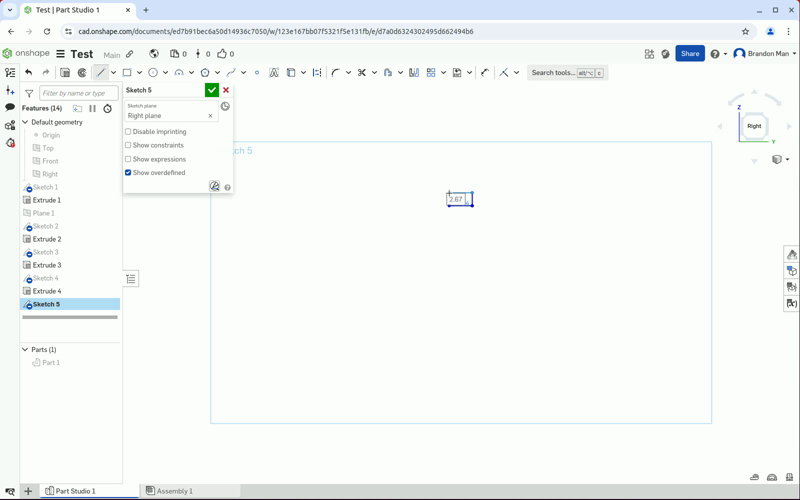
mouse_move(479, 192)
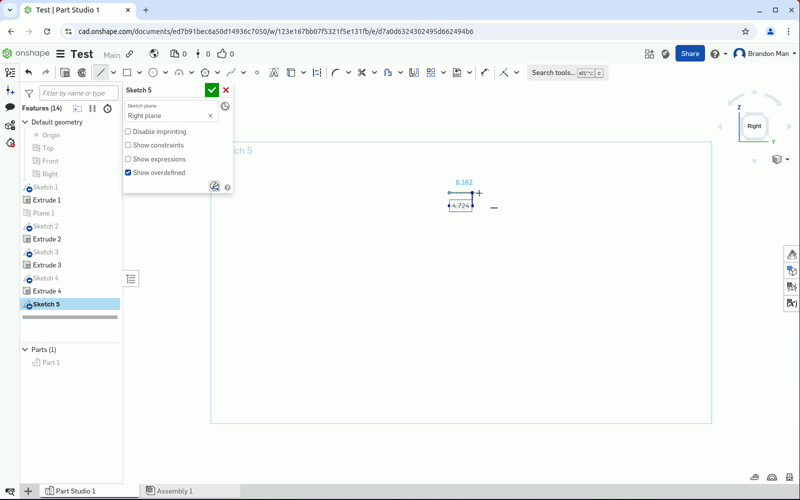
key_down(shift)
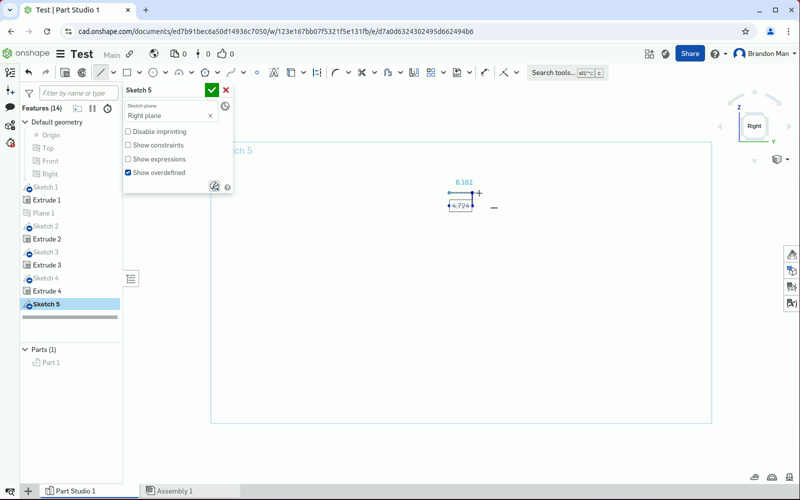
mouse_move(449, 205)
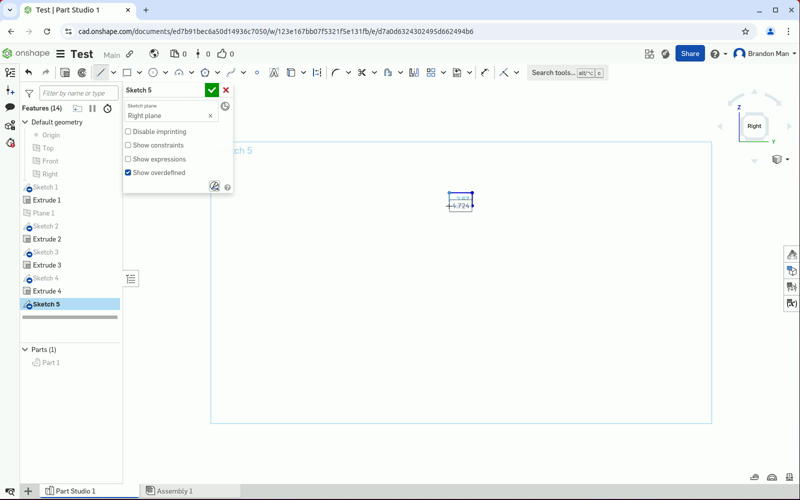
key_up(shift)
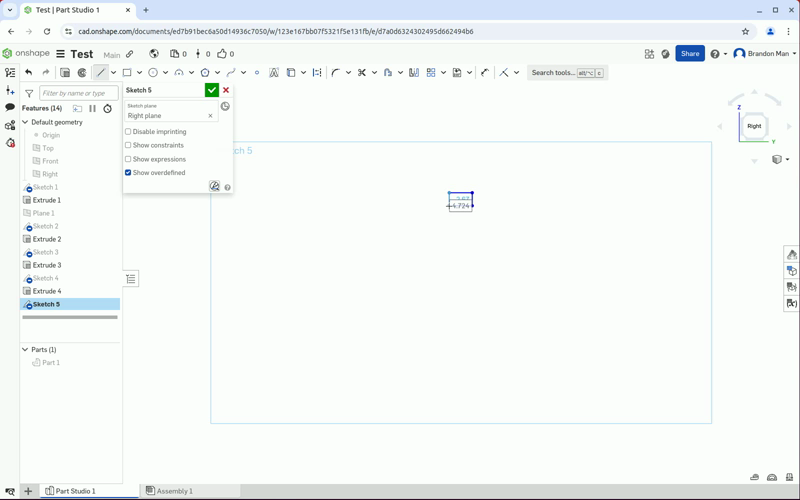
click(449, 205)
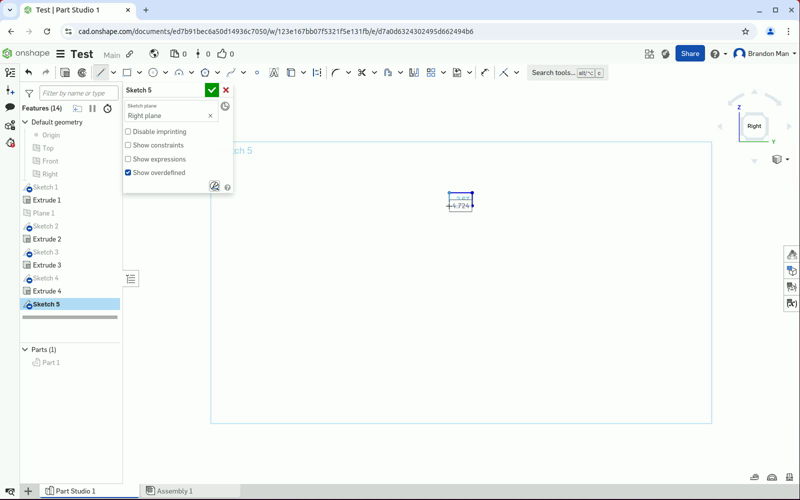
key(esc)
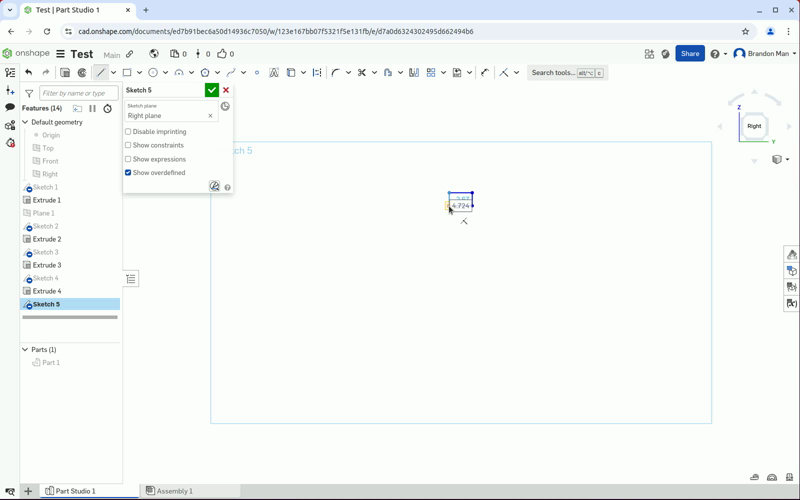
mouse_move(470, 204)
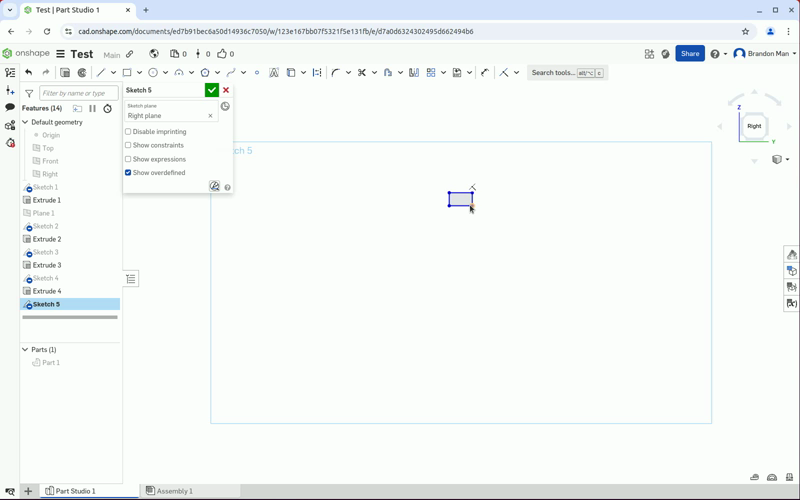
scroll(6)
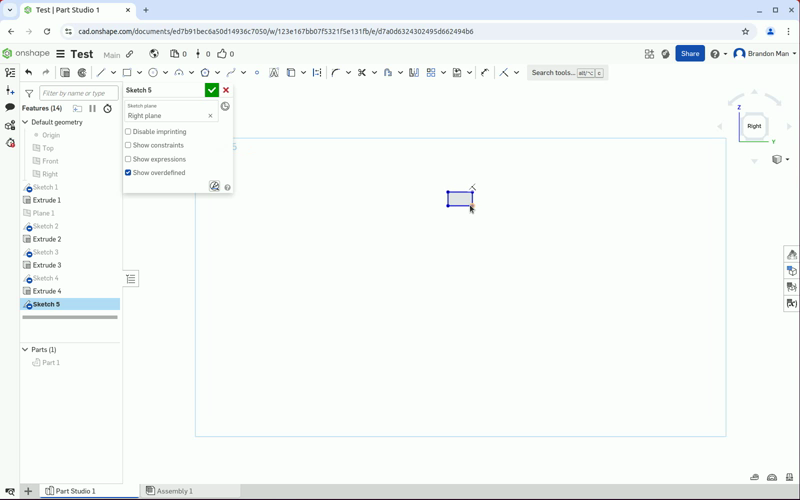
scroll(6)
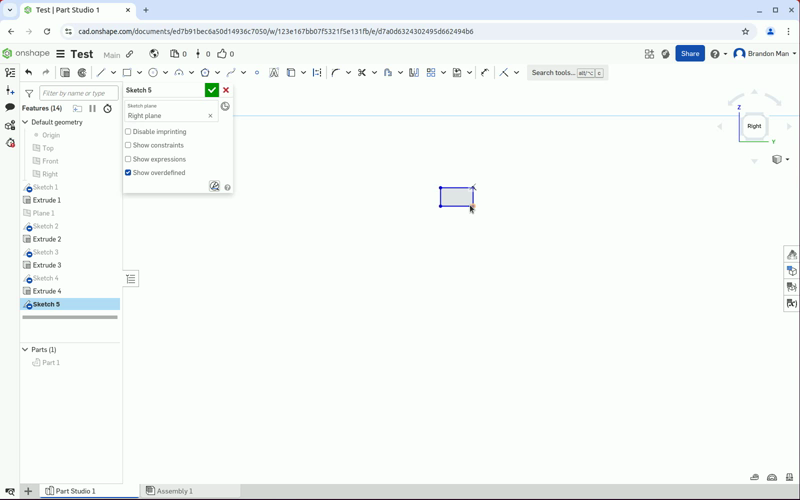
scroll(6)
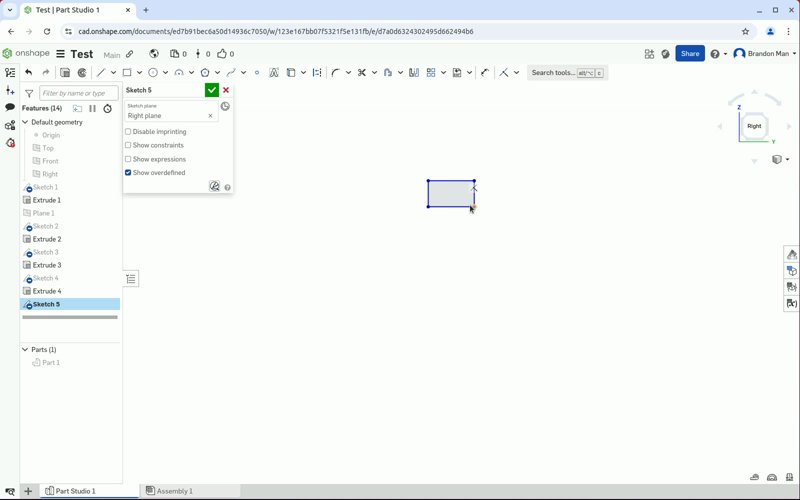
scroll(6)
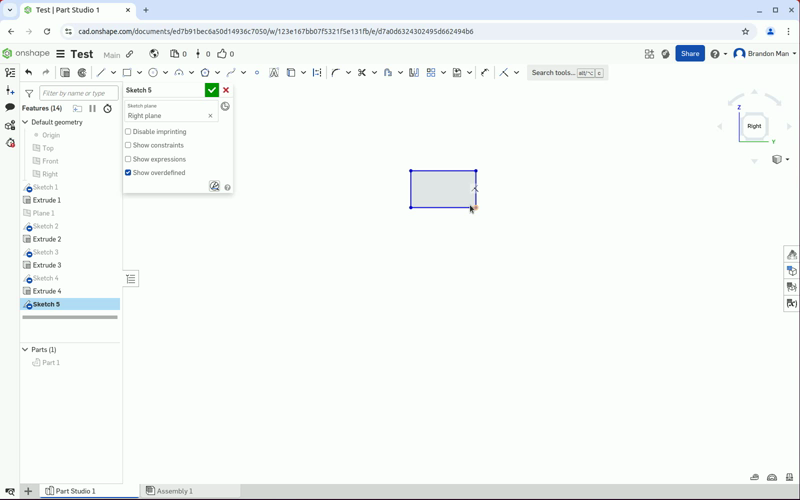
scroll(6)
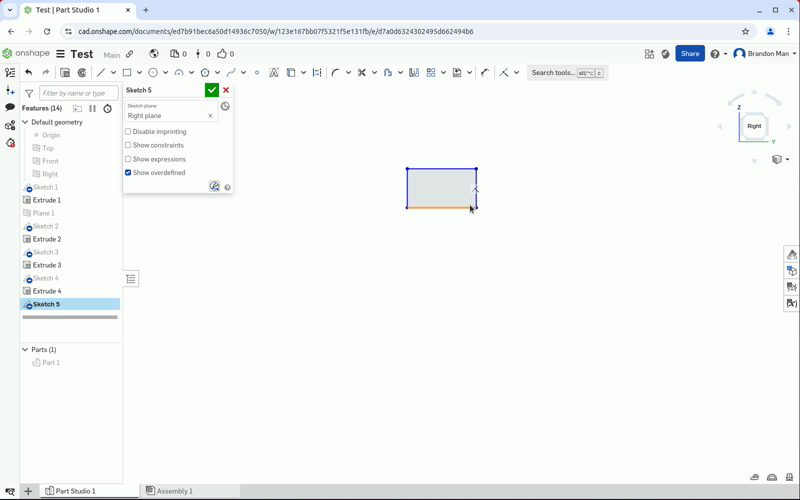
scroll(6)
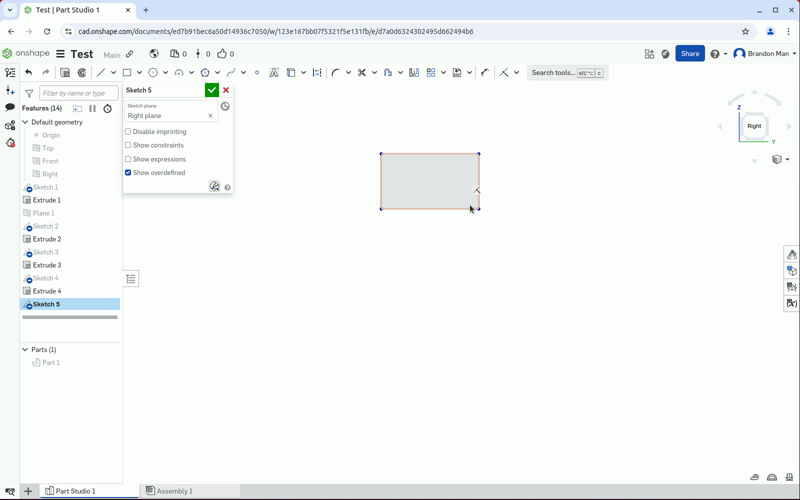
scroll(6)
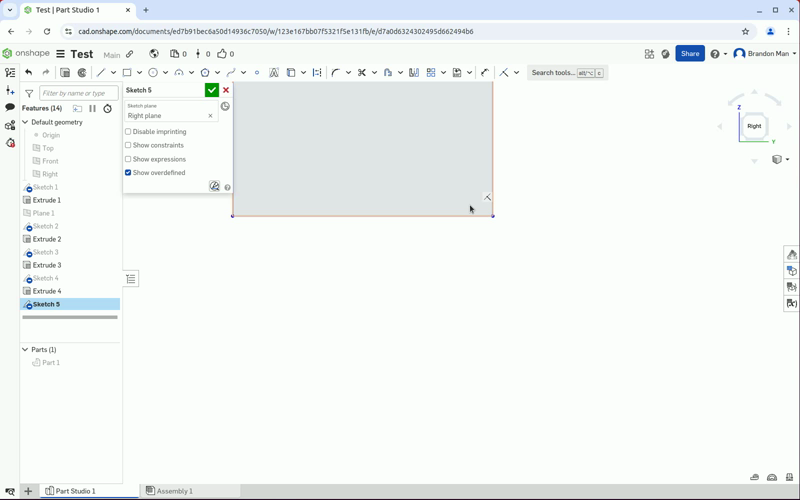
click(470, 204)
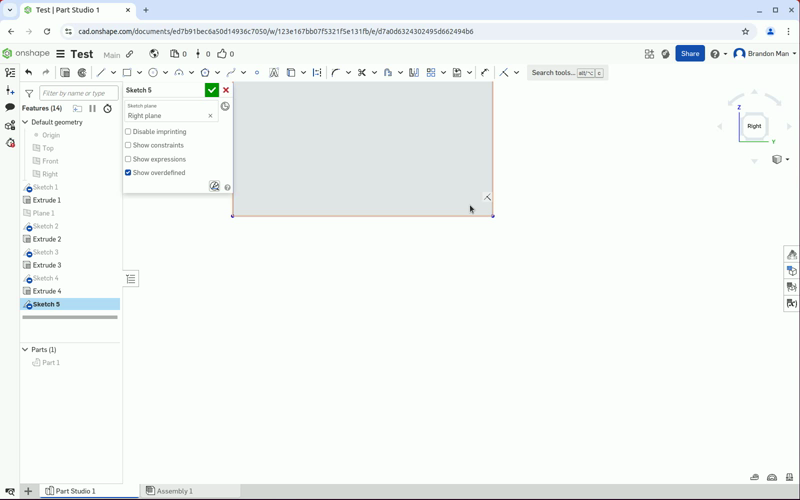
scroll(-6)
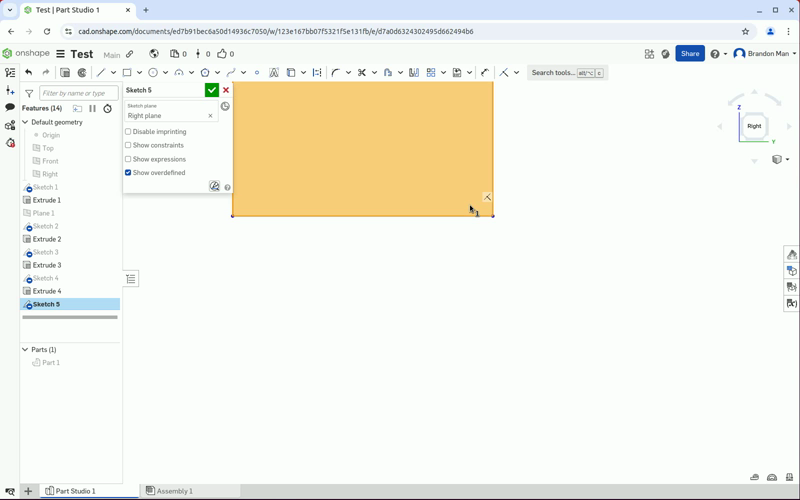
scroll(-6)
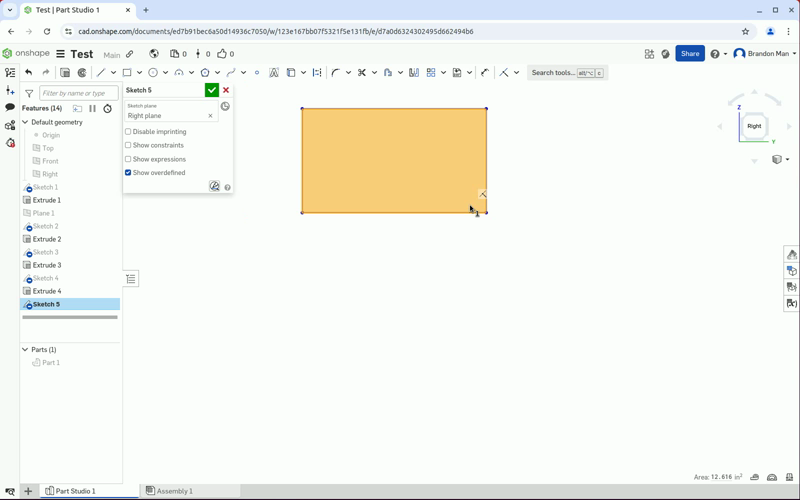
scroll(-6)
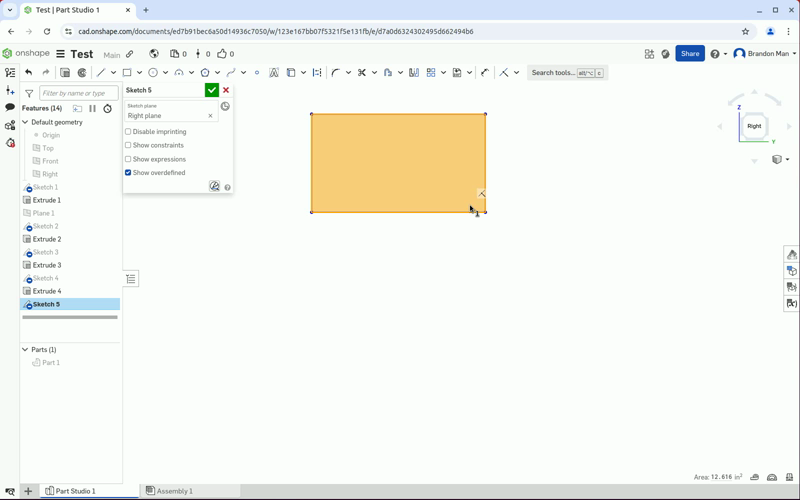
scroll(-6)
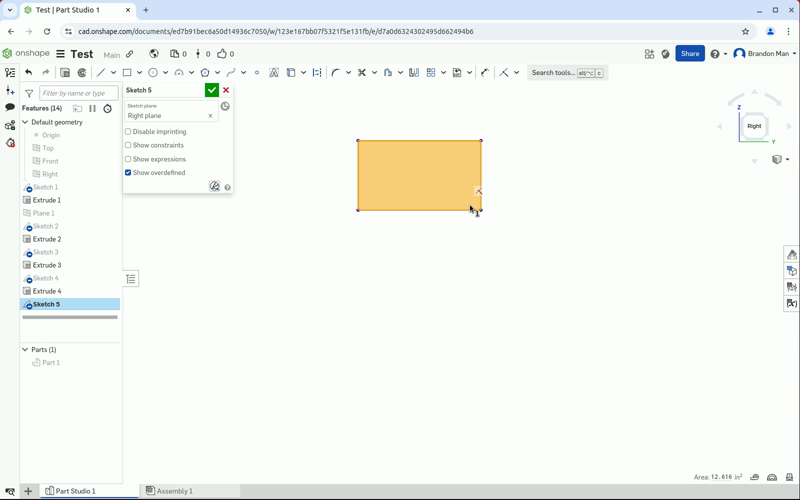
scroll(-6)
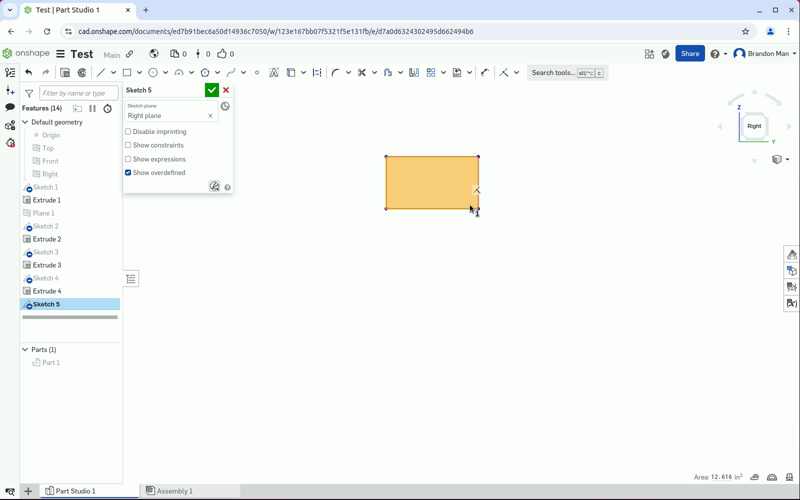
scroll(-6)
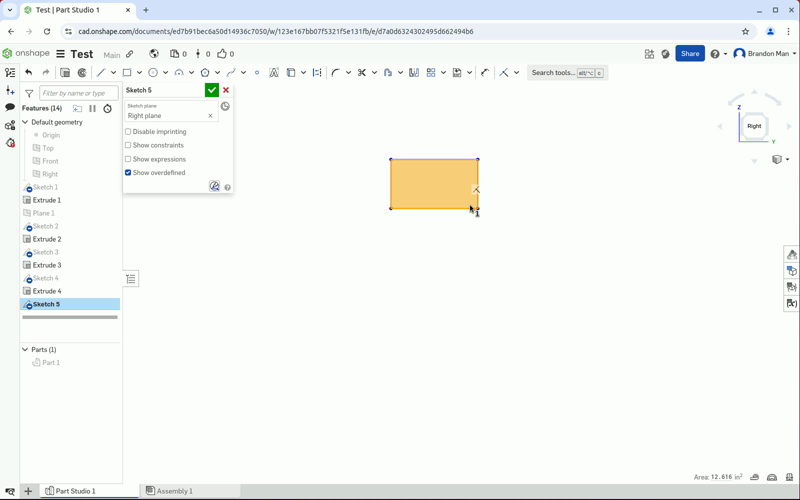
scroll(-6)
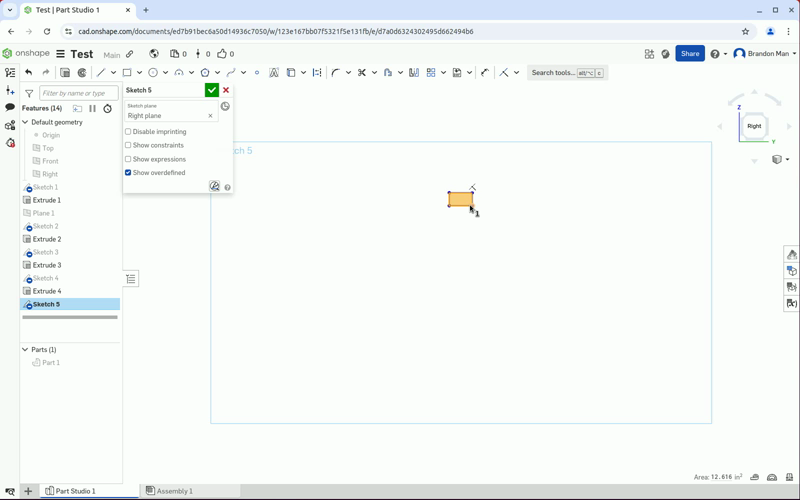
mouse_move(73, 352)
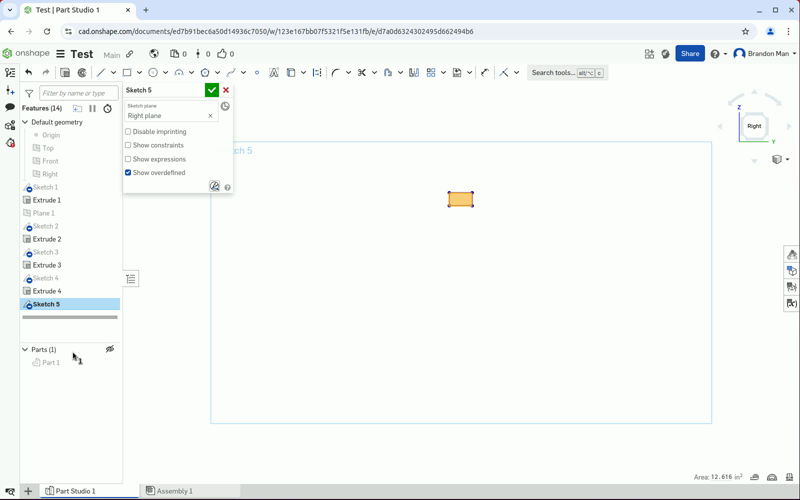
key(shift+y)
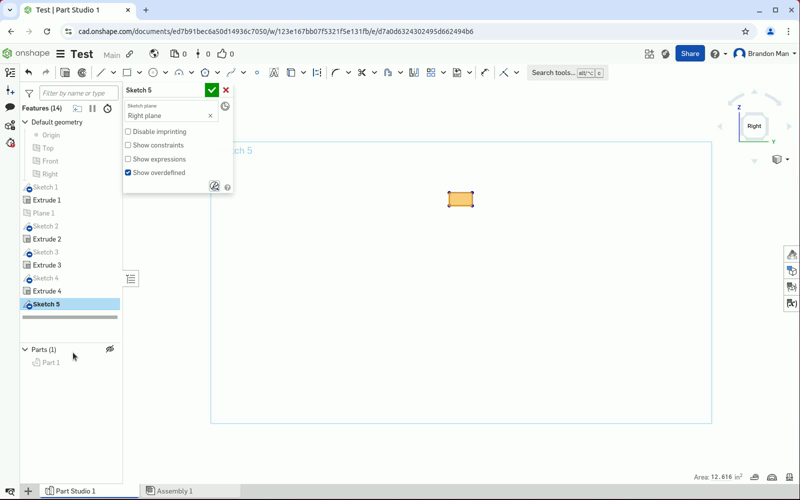
key(shift+e)
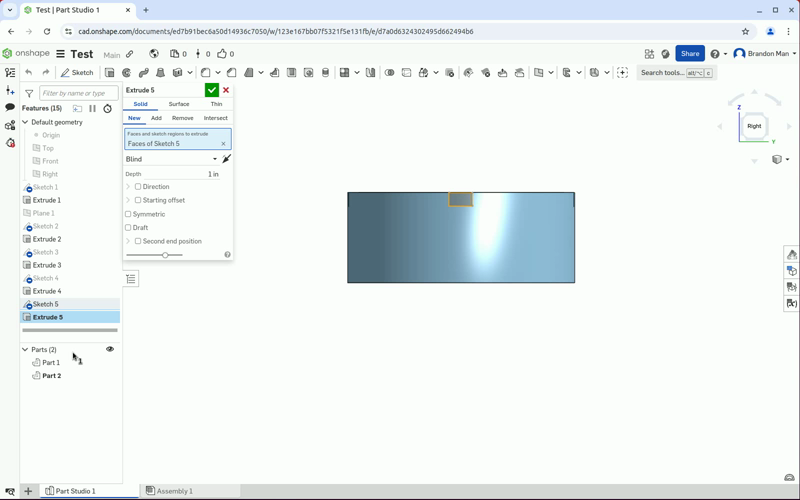
mouse_move(143, 106)
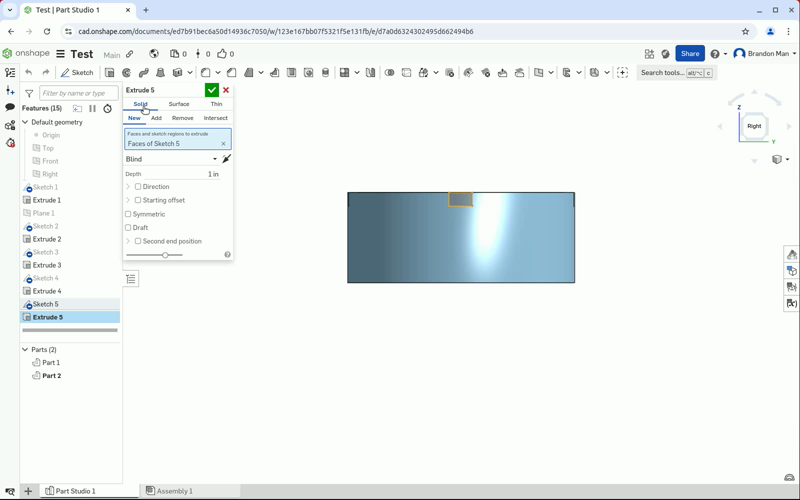
click(143, 106)
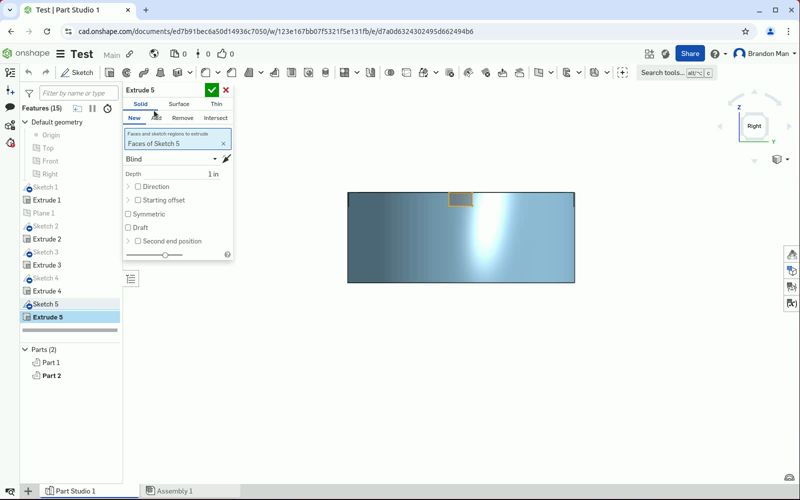
mouse_move(186, 120)
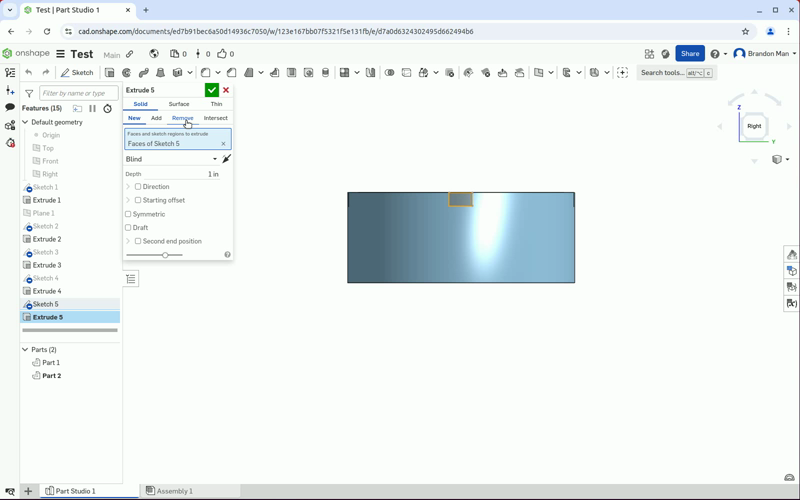
click(186, 120)
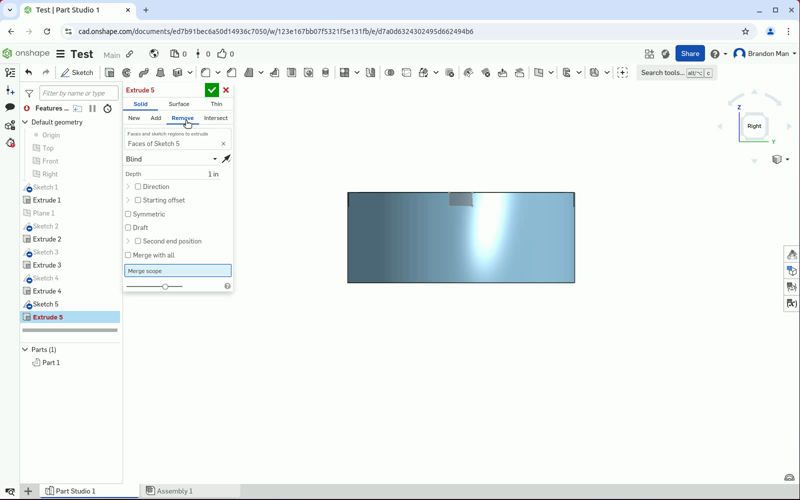
key(tab, 4)
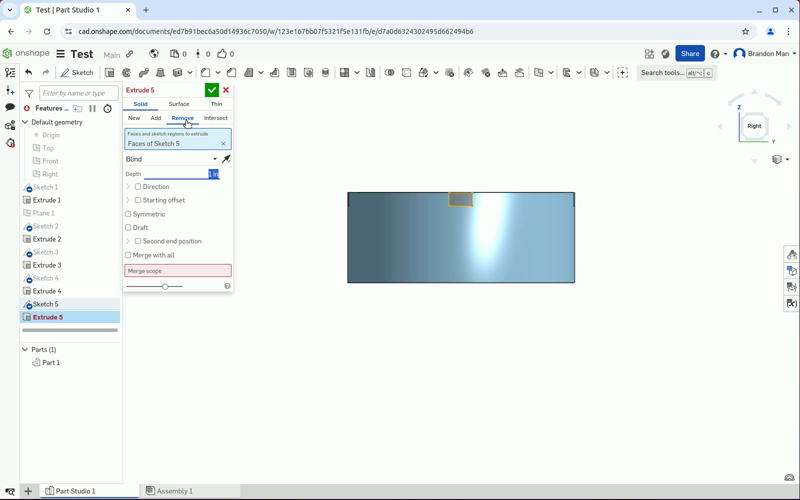
text(23.108)
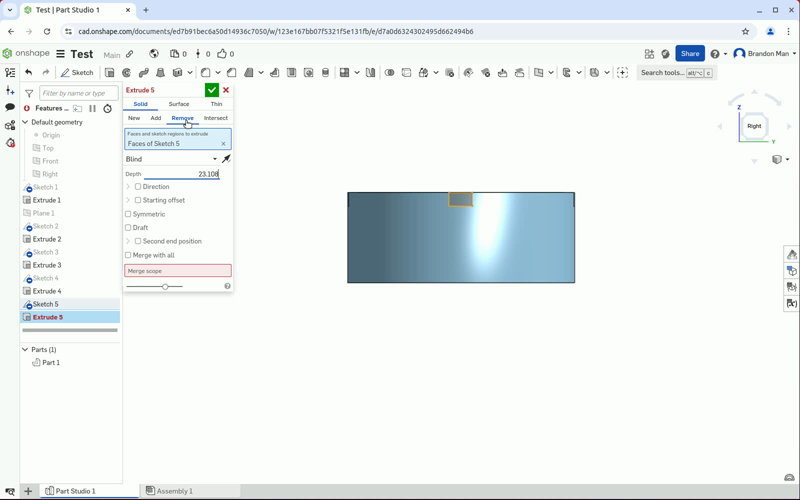
key(tab, 6)
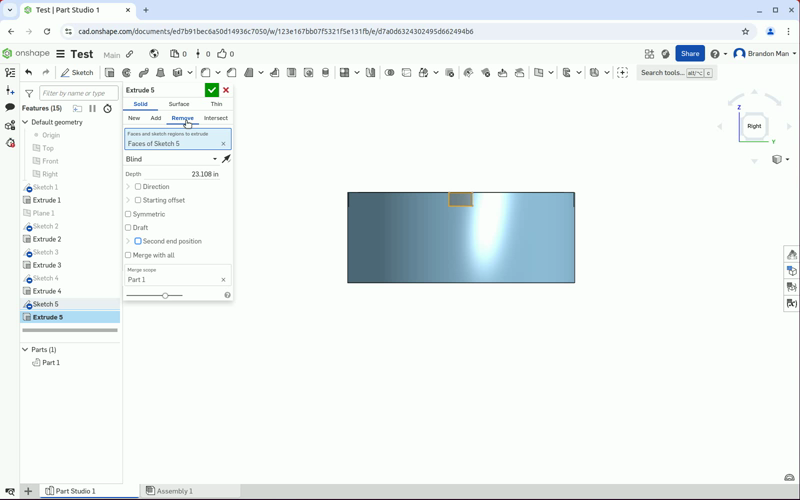
key(space)
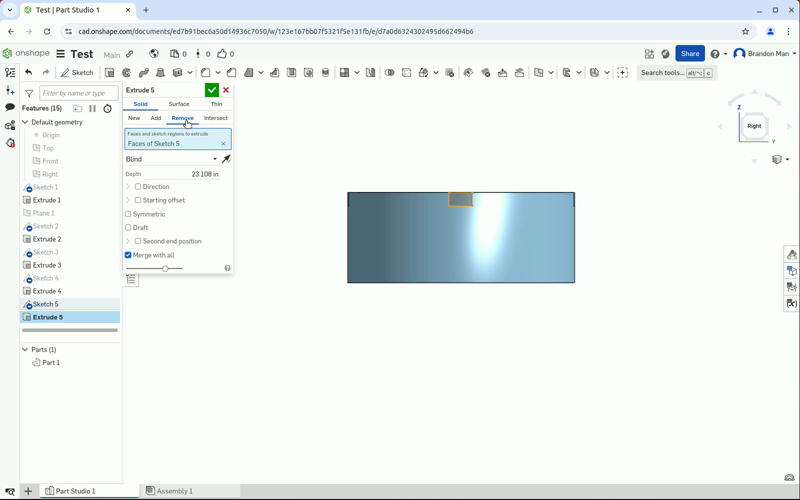
key(enter)
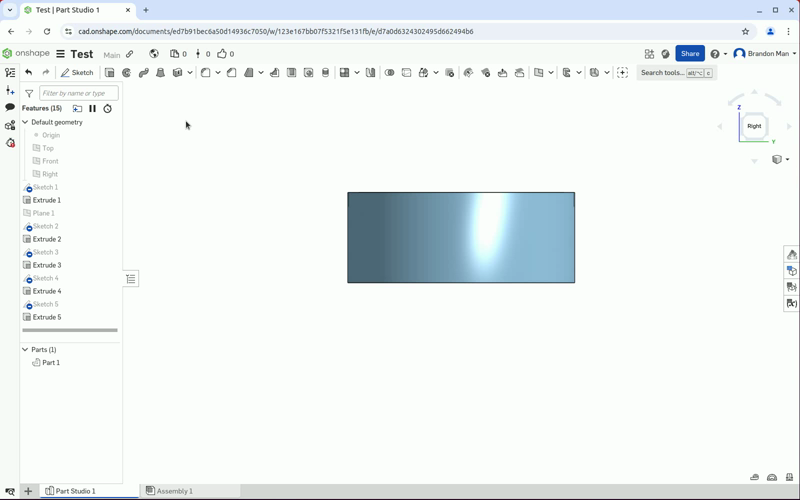
key(shift+h)
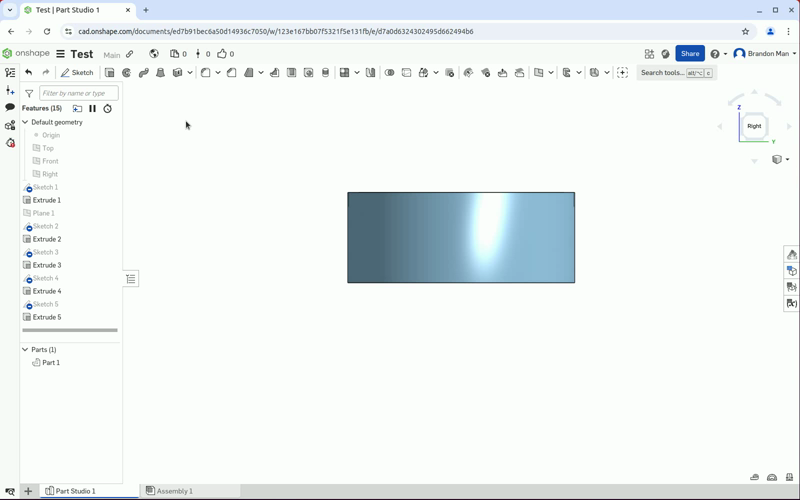
key(shift+h)
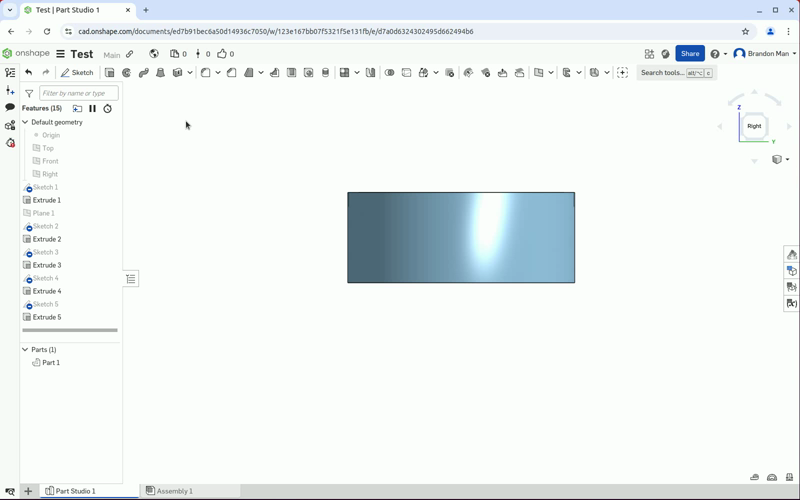
mouse_move(73, 189)
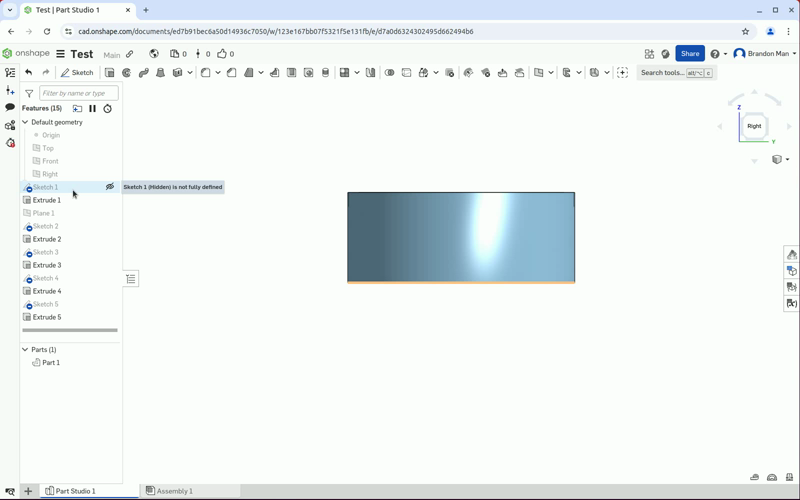
click(73, 189)
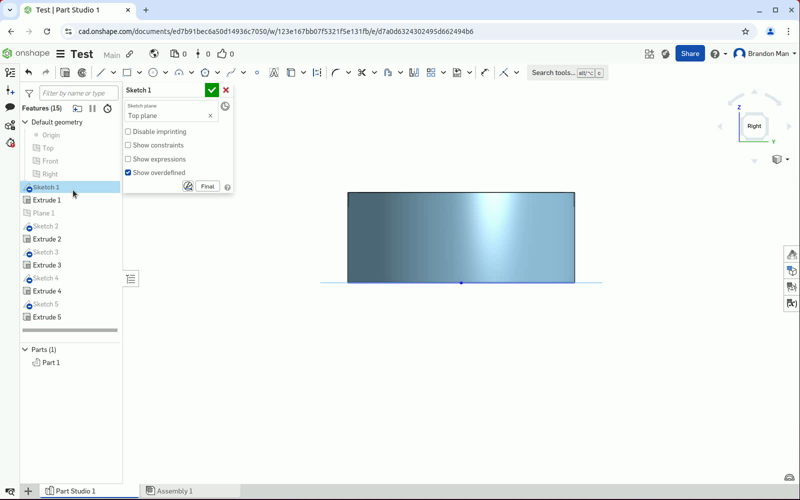
mouse_move(229, 92)
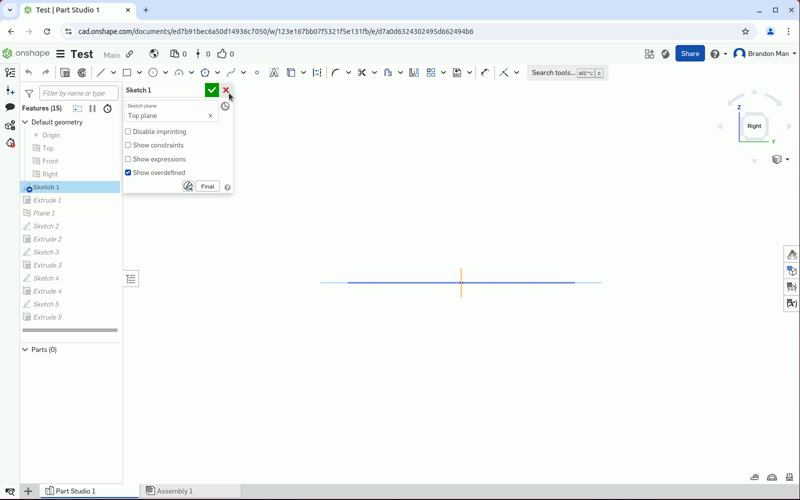
click(229, 92)
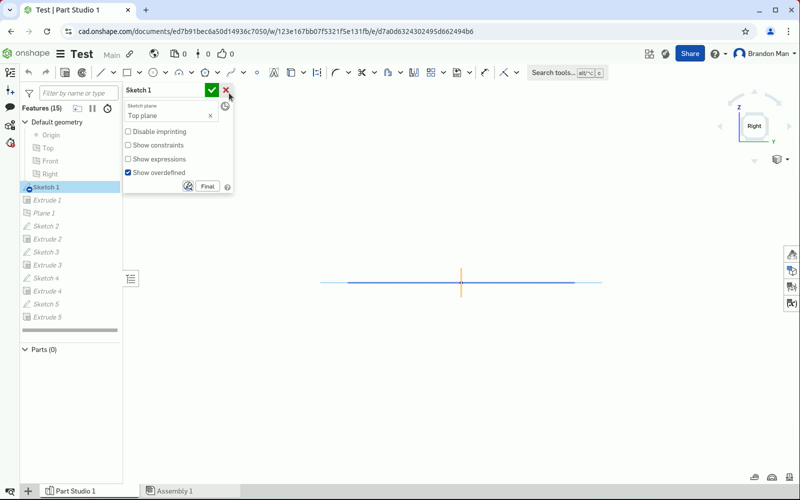
key(shift+s)
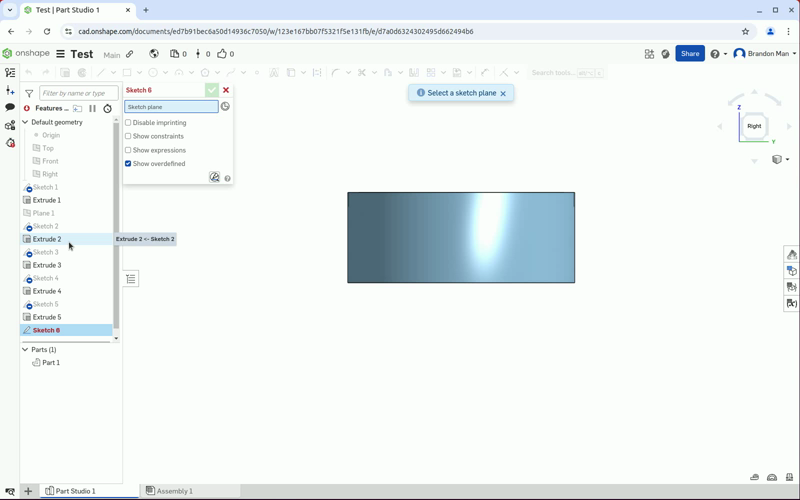
scroll(3)
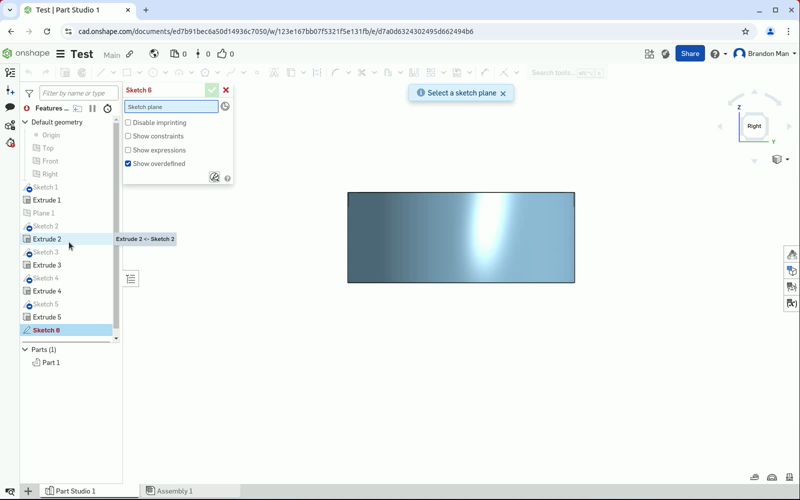
mouse_move(69, 176)
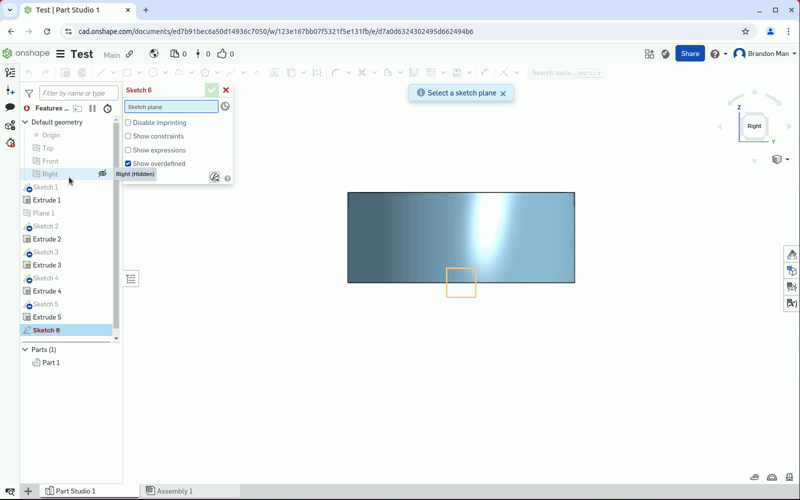
click(69, 176)
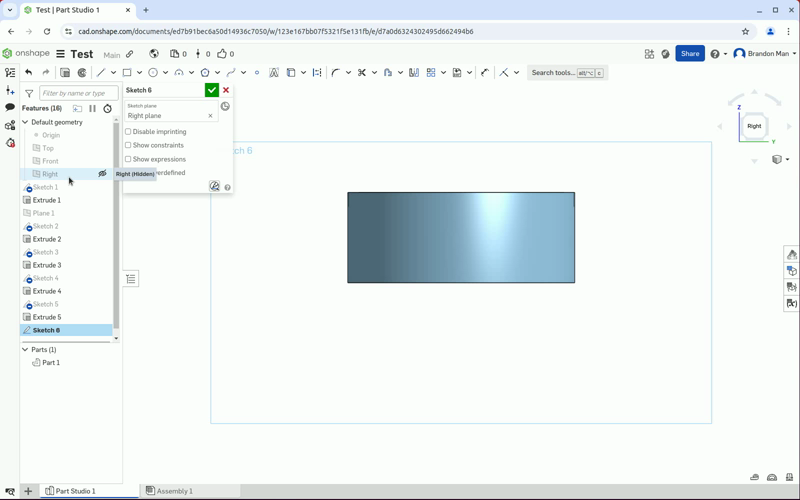
mouse_move(73, 352)
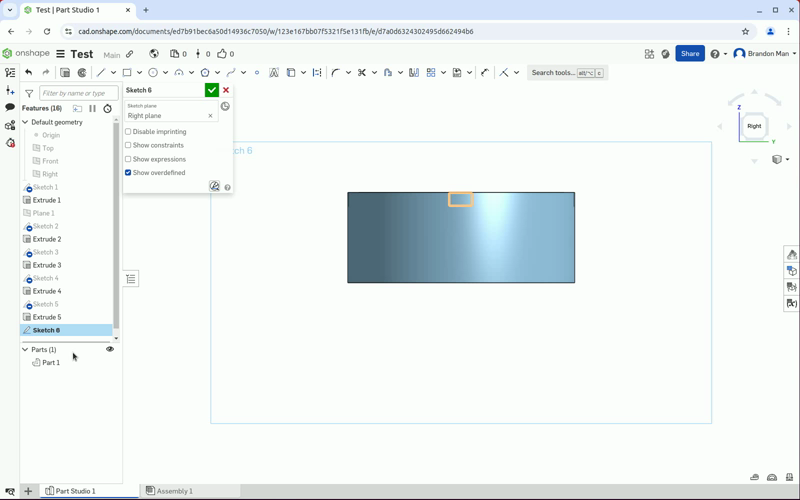
key(y)
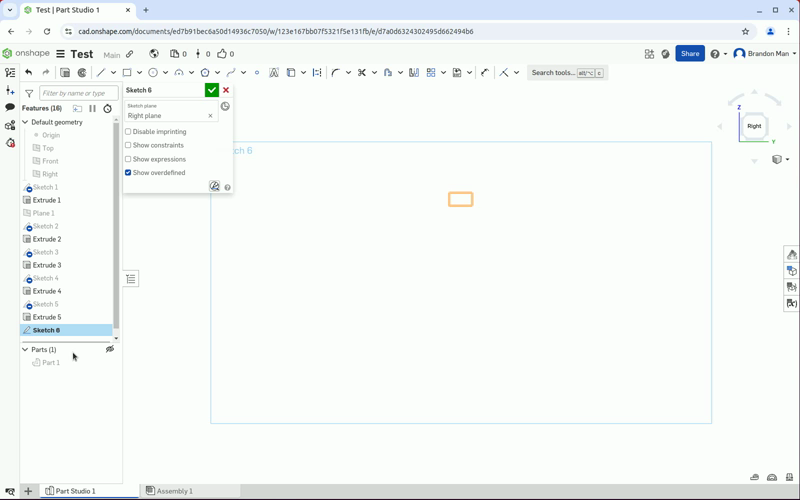
key(l)
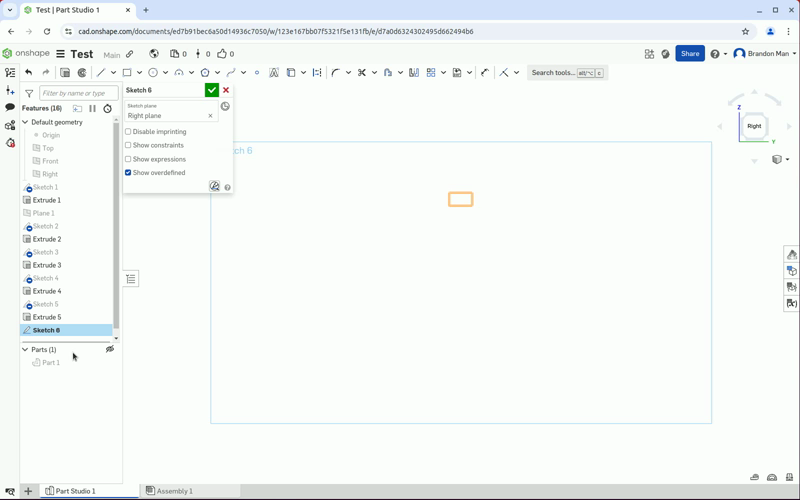
key_down(shift)
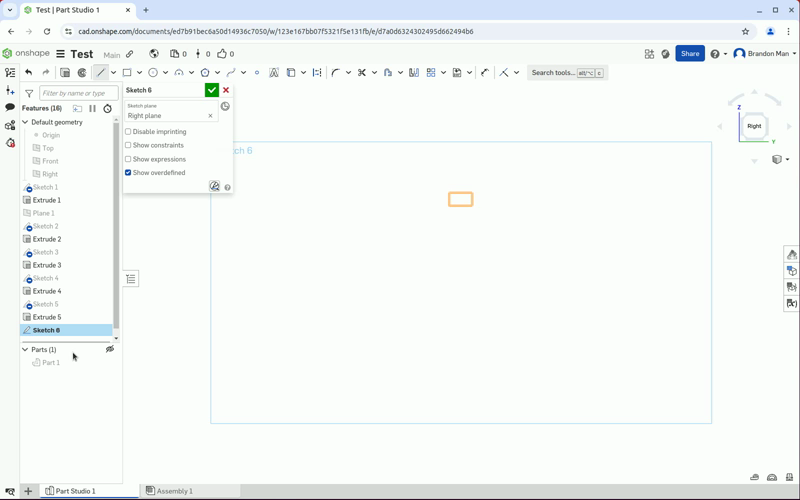
mouse_move(449, 205)
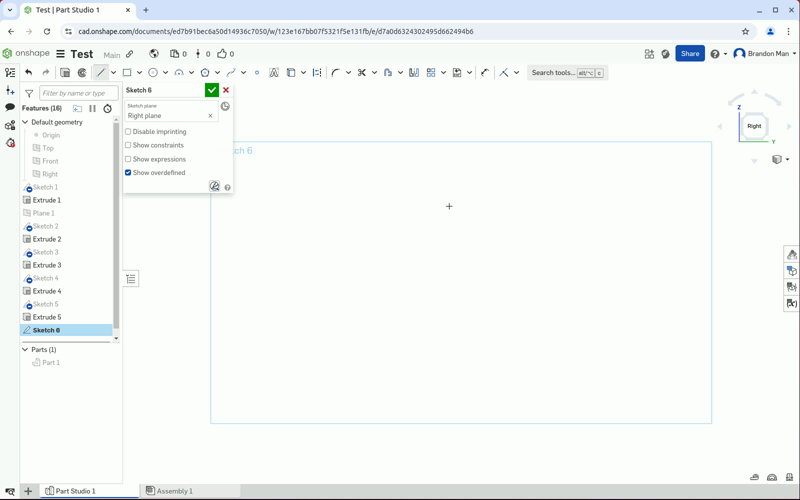
click(449, 205)
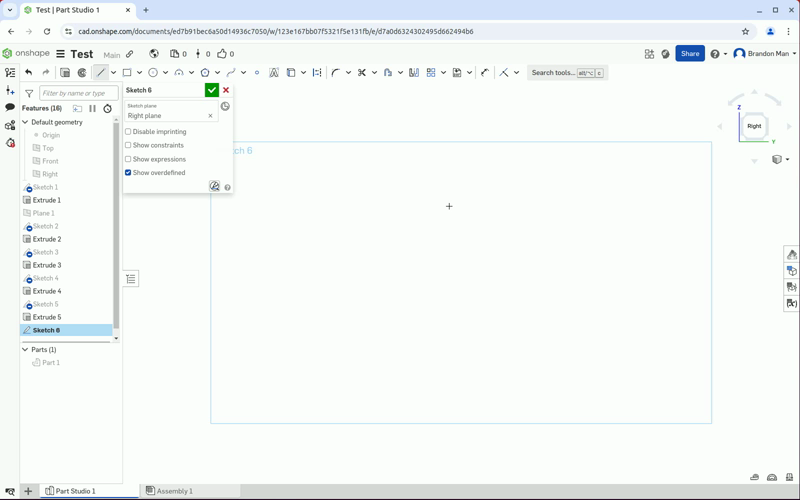
key_up(shift)
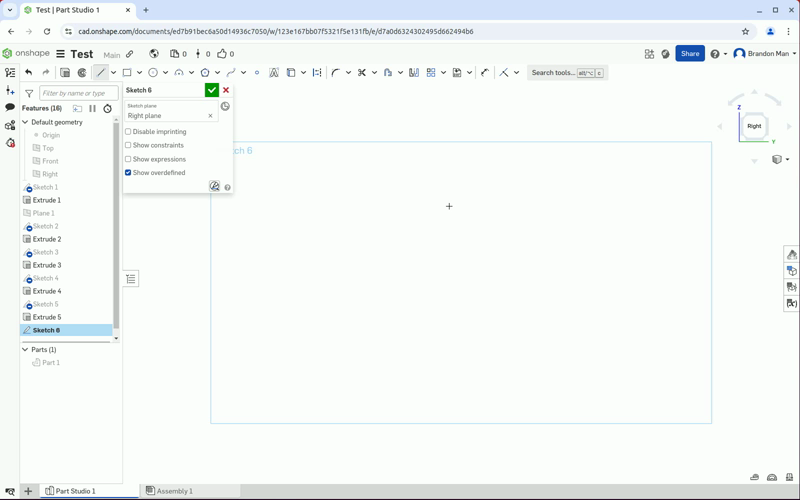
key_down(shift)
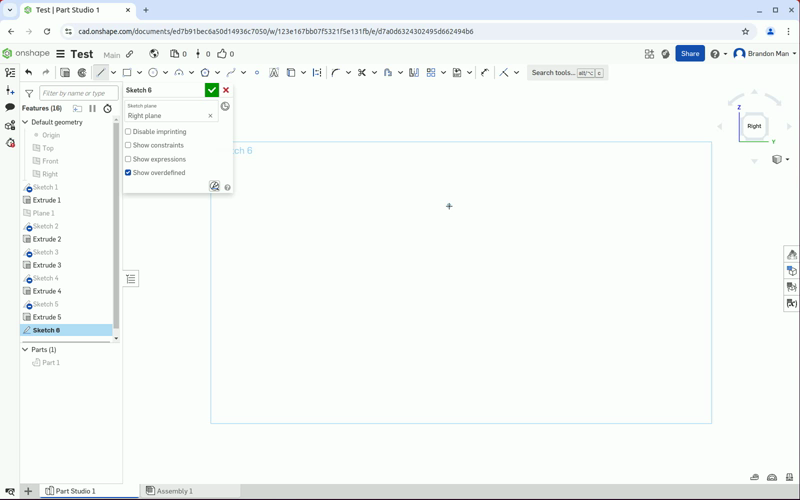
mouse_move(479, 205)
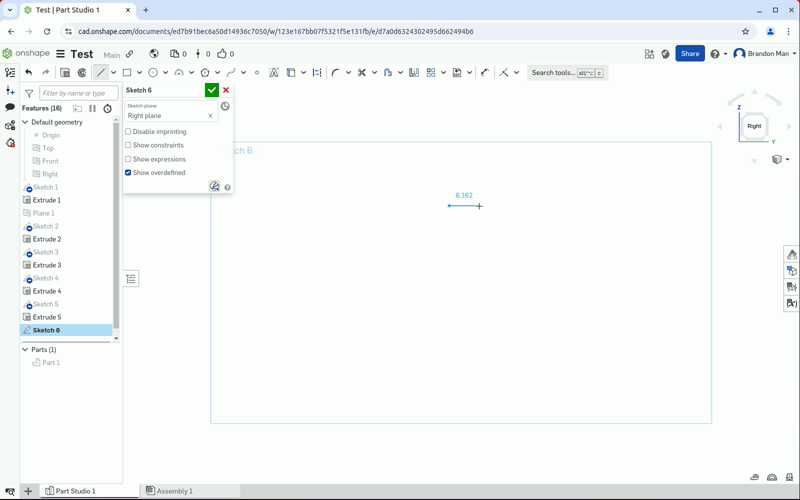
mouse_move(472, 205)
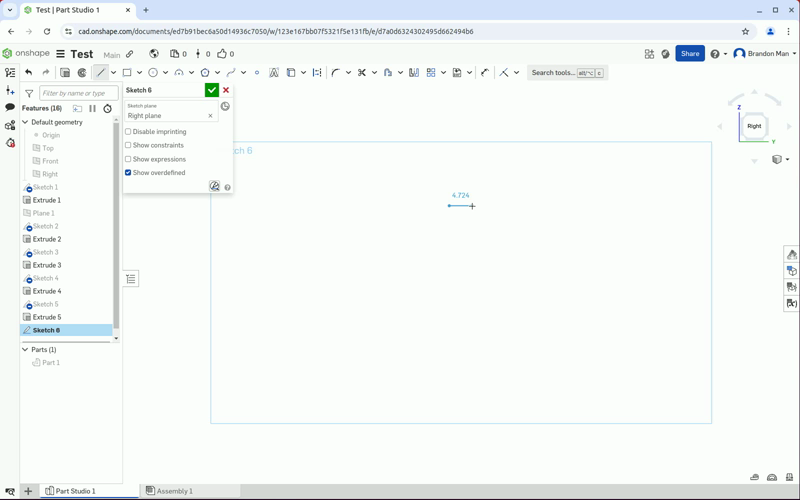
click(472, 205)
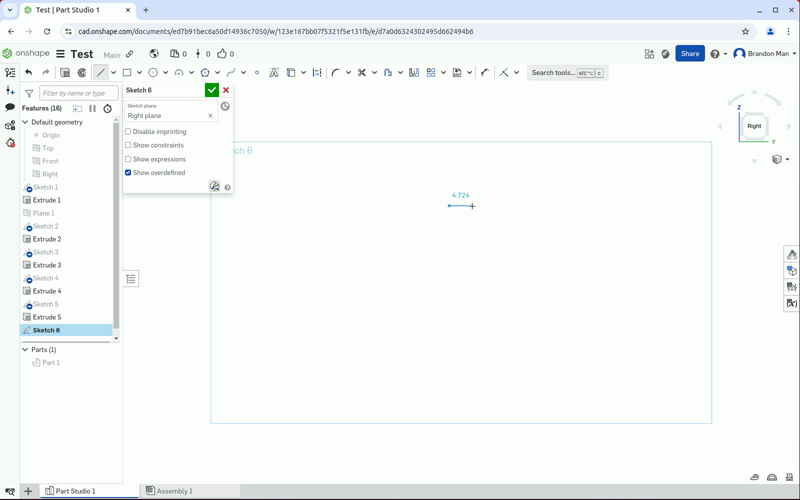
key_up(shift)
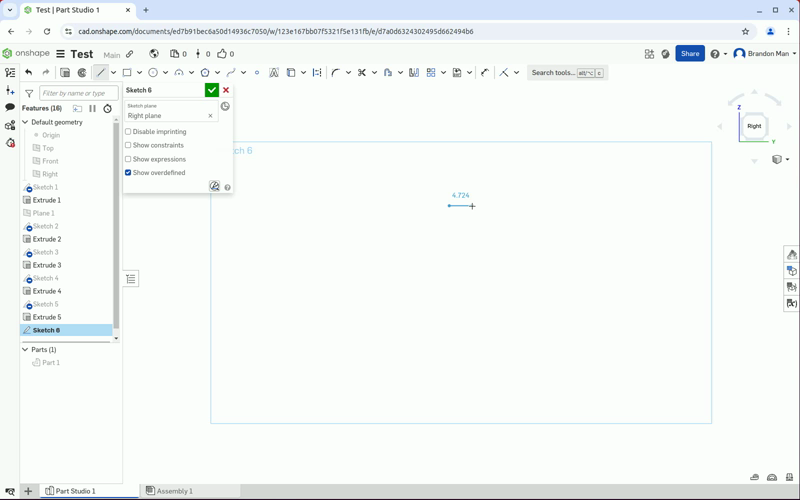
key_down(shift)
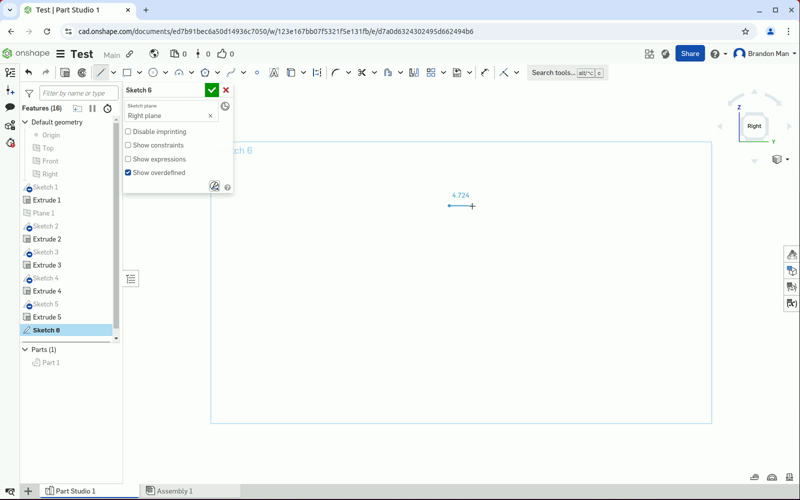
mouse_move(502, 205)
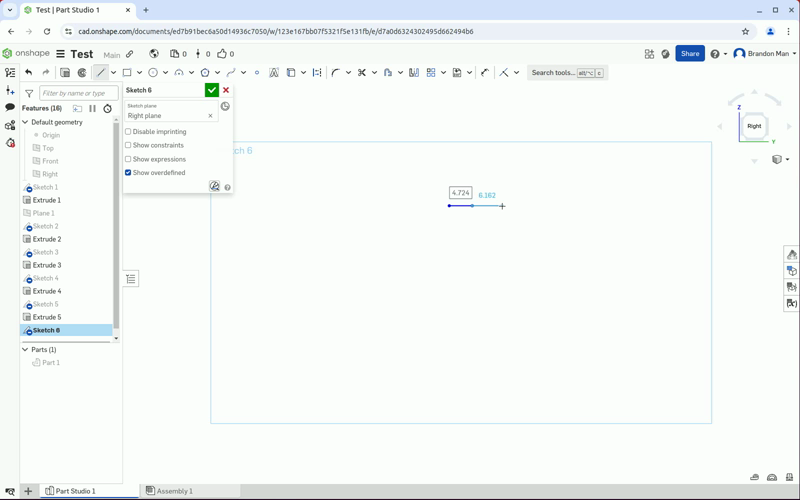
mouse_move(472, 192)
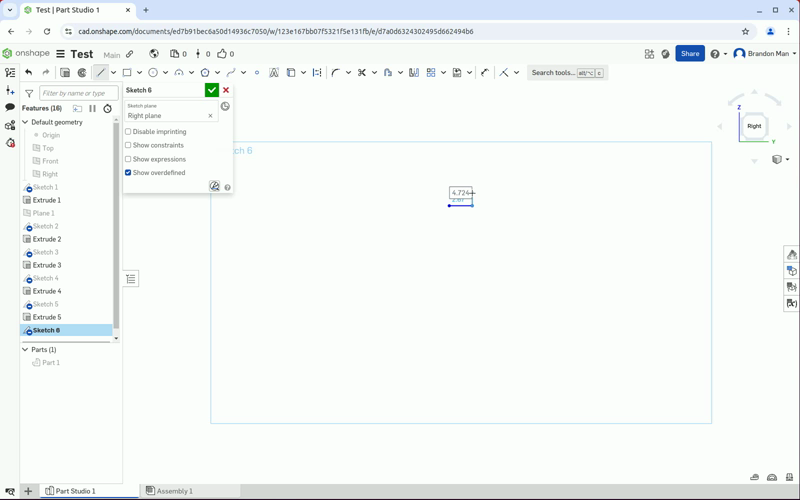
click(472, 192)
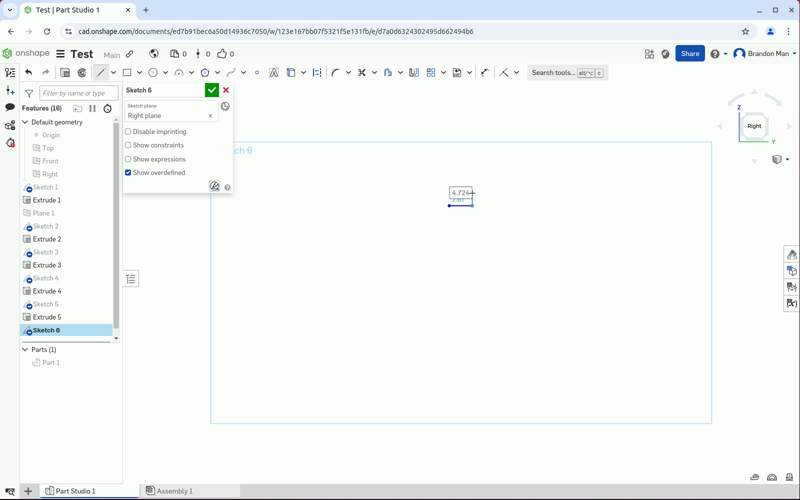
key_up(shift)
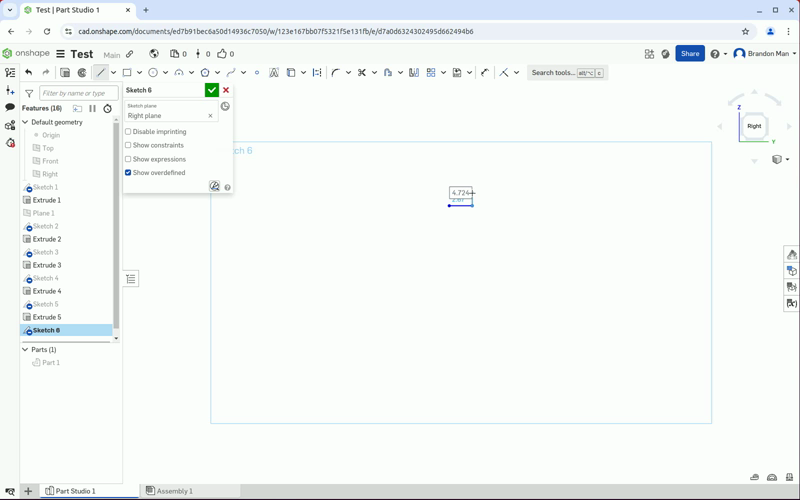
key_down(shift)
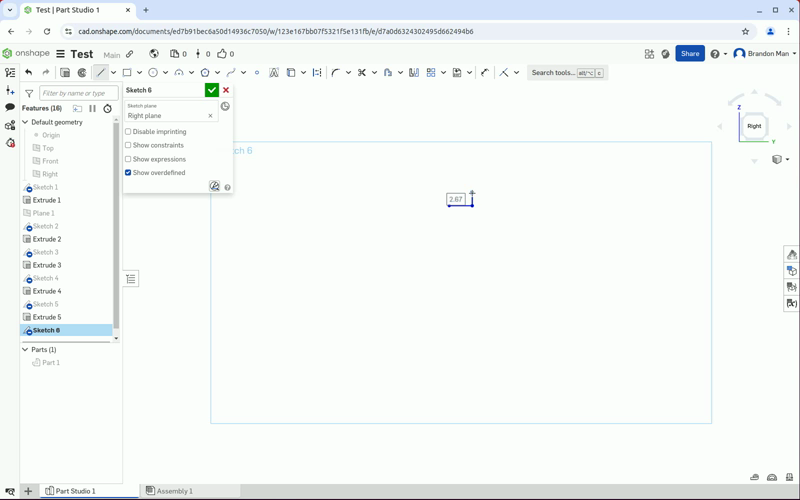
mouse_move(502, 192)
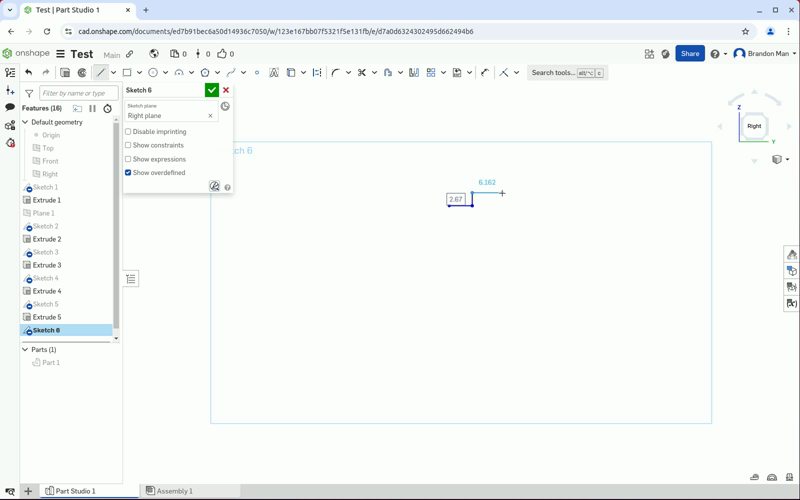
mouse_move(449, 192)
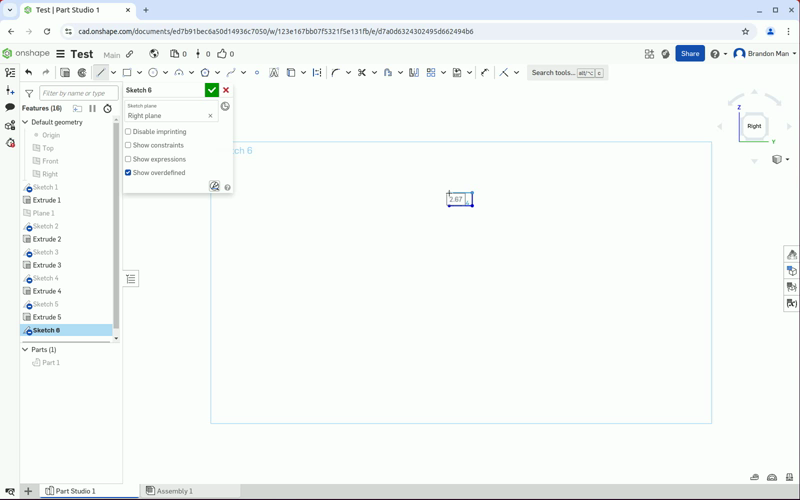
click(449, 192)
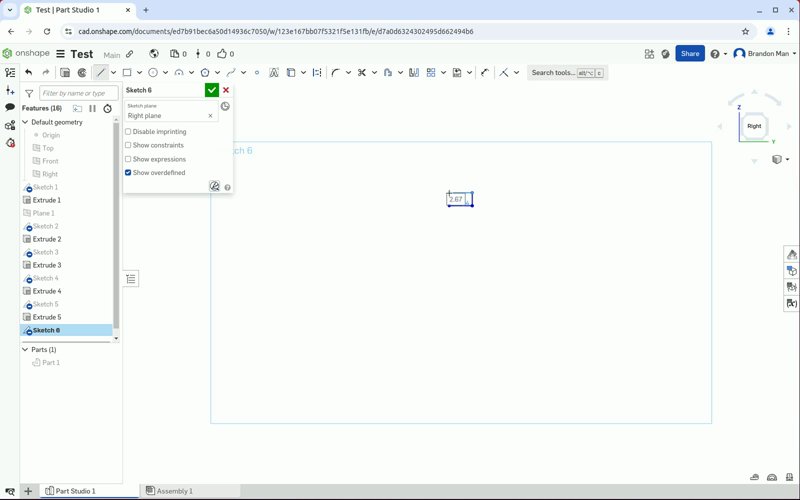
key_up(shift)
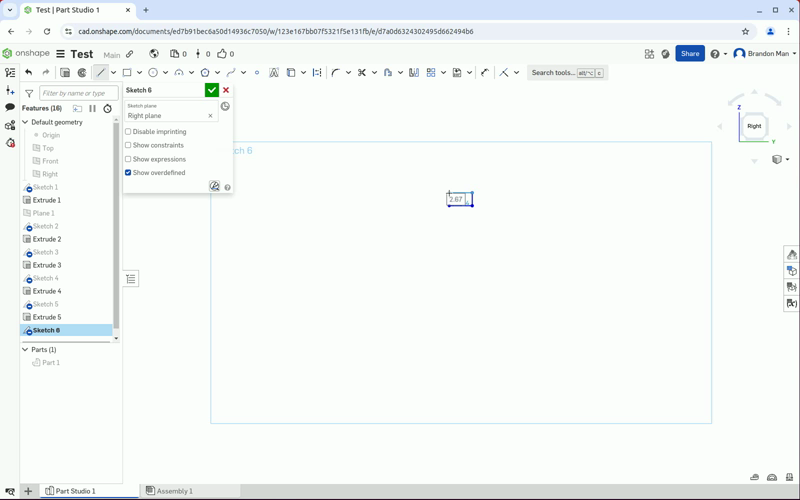
mouse_move(479, 192)
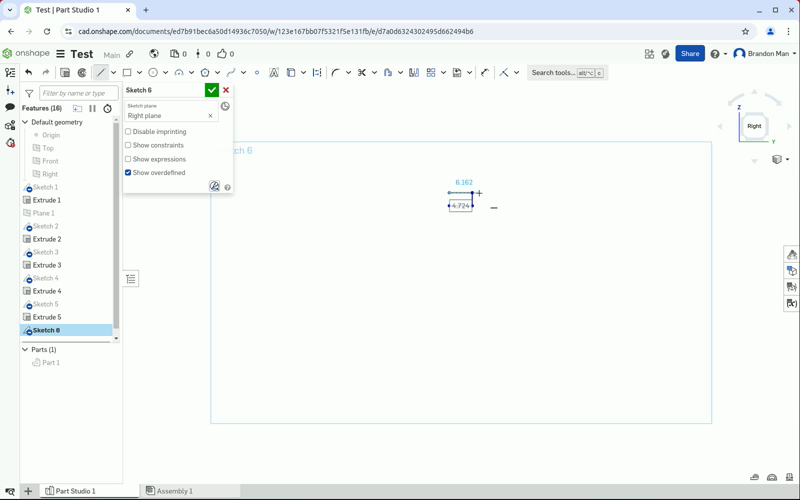
key_down(shift)
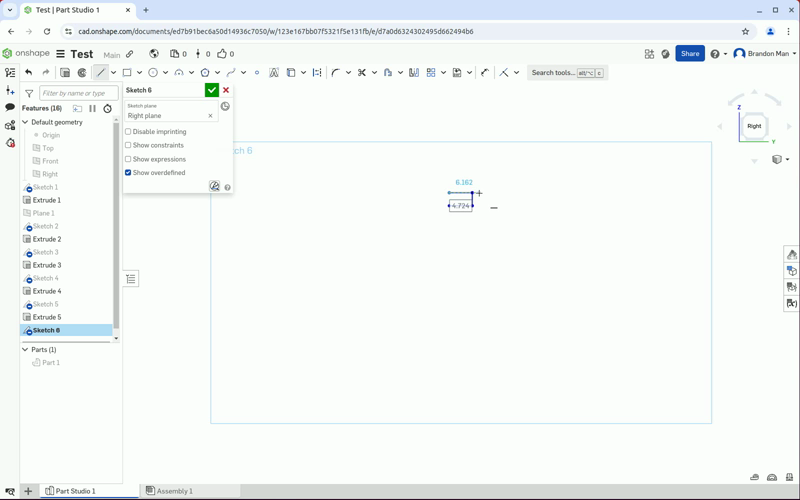
mouse_move(449, 205)
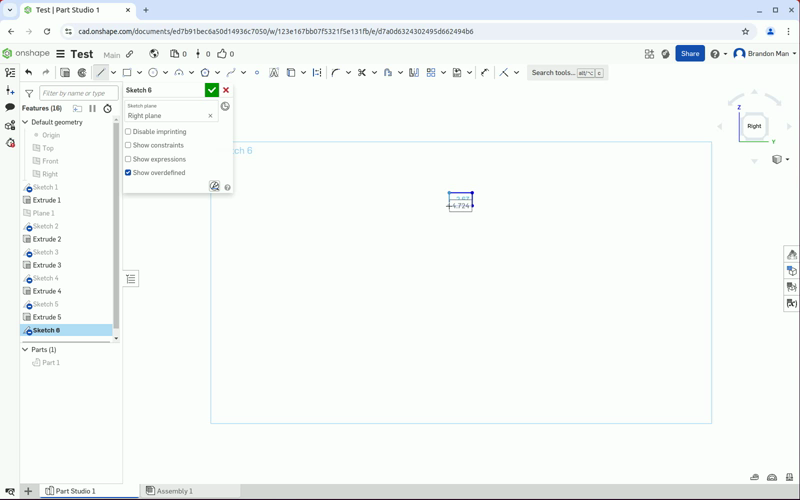
key_up(shift)
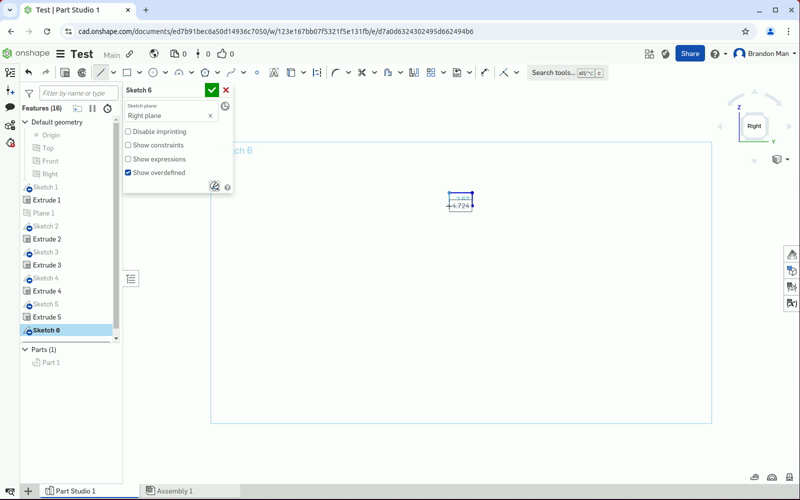
click(449, 205)
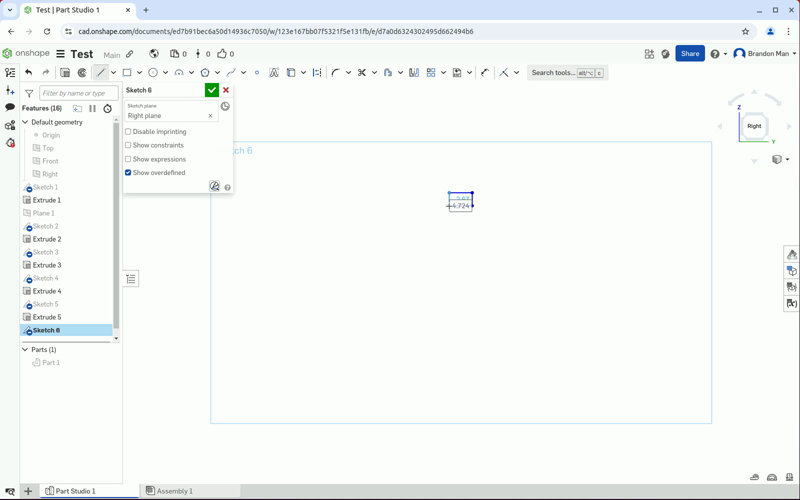
key(esc)
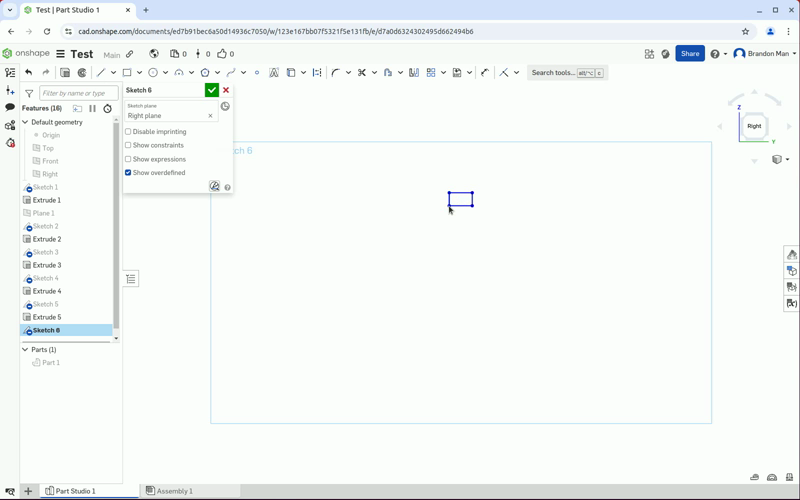
mouse_move(459, 196)
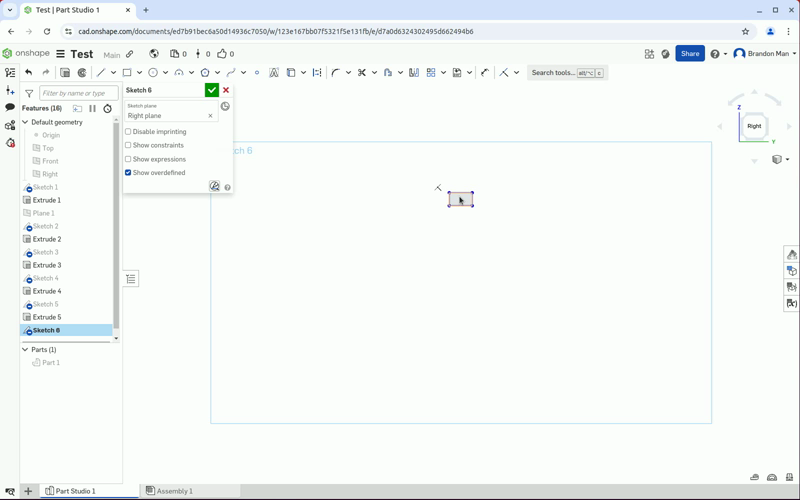
scroll(6)
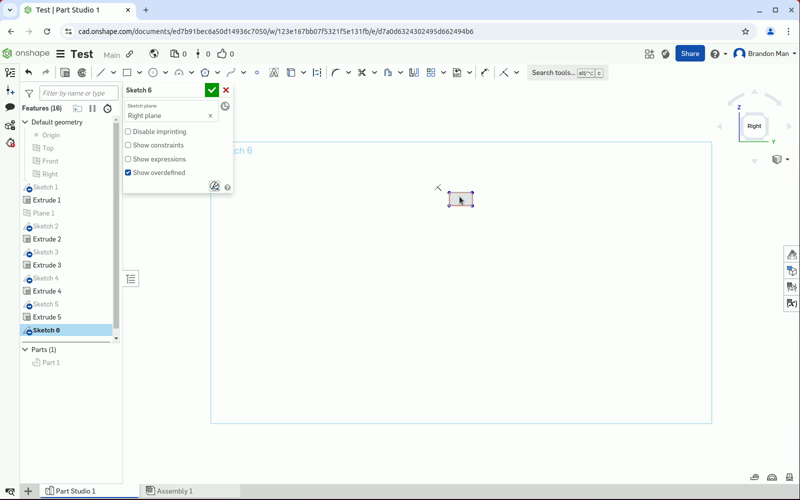
scroll(6)
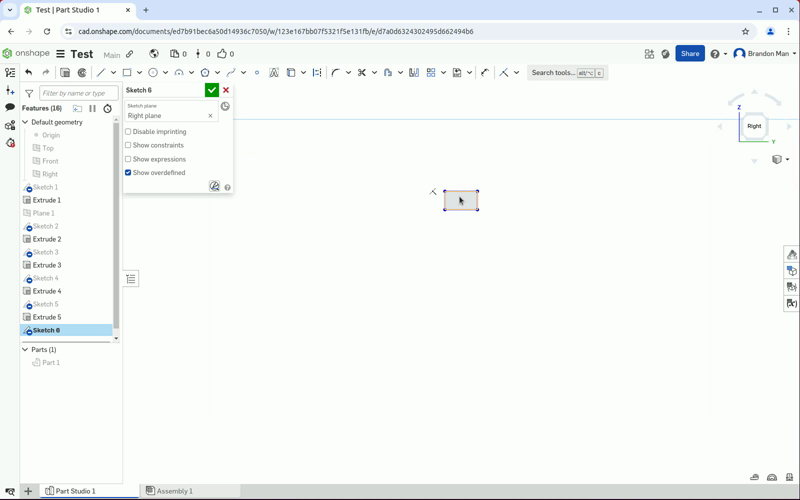
scroll(6)
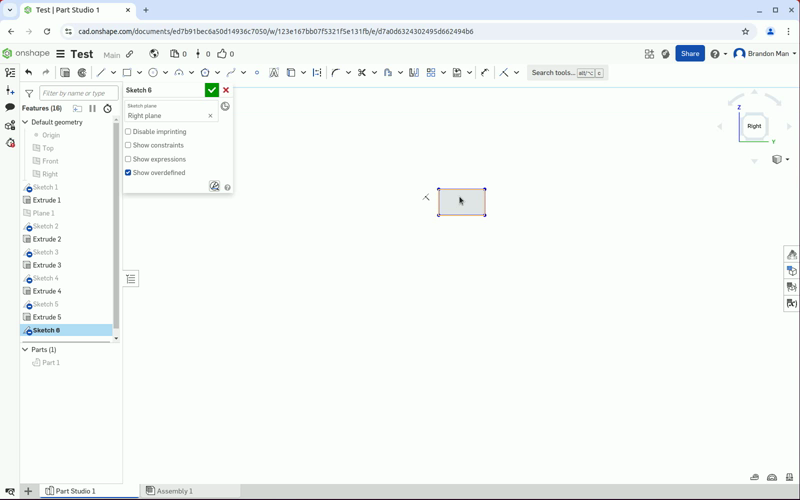
scroll(6)
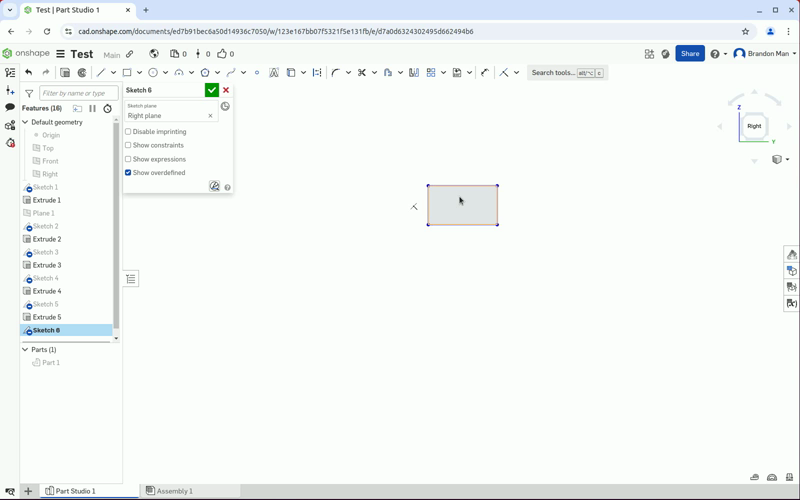
scroll(6)
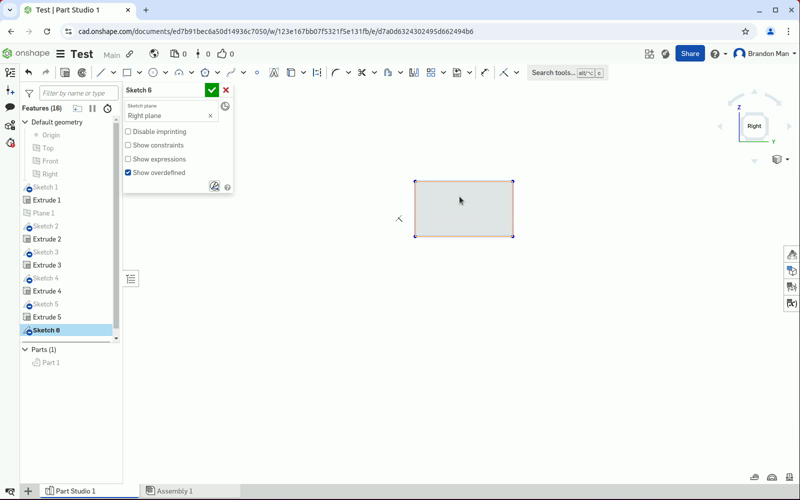
scroll(6)
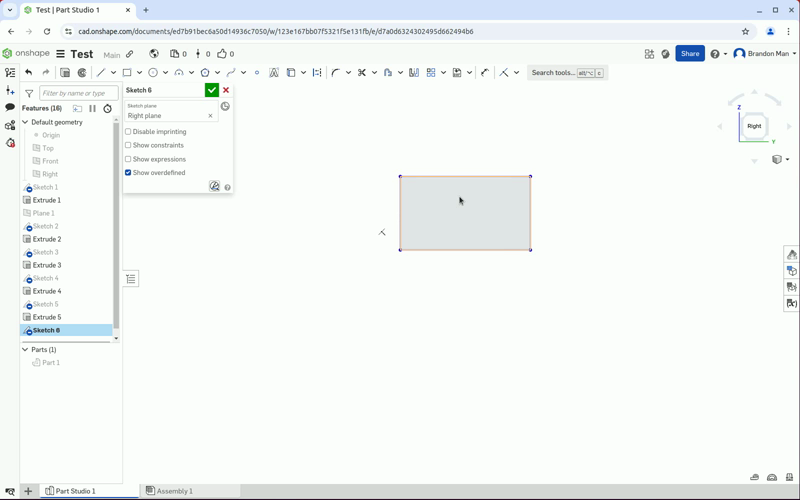
scroll(6)
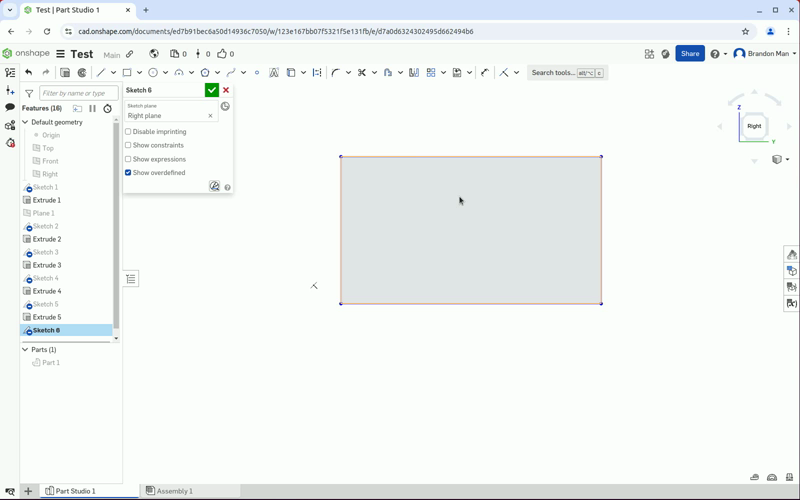
click(459, 196)
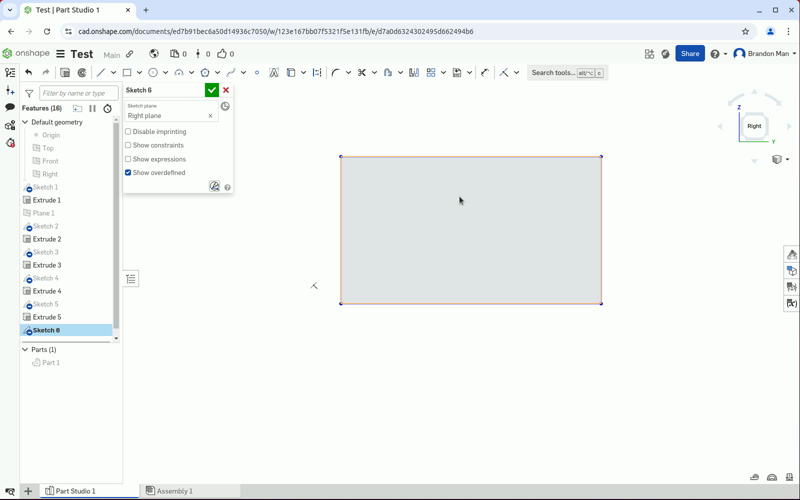
scroll(-6)
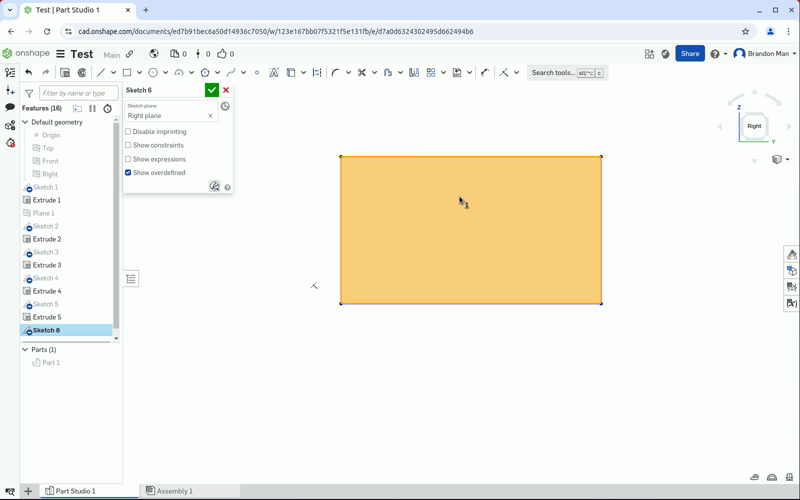
scroll(-6)
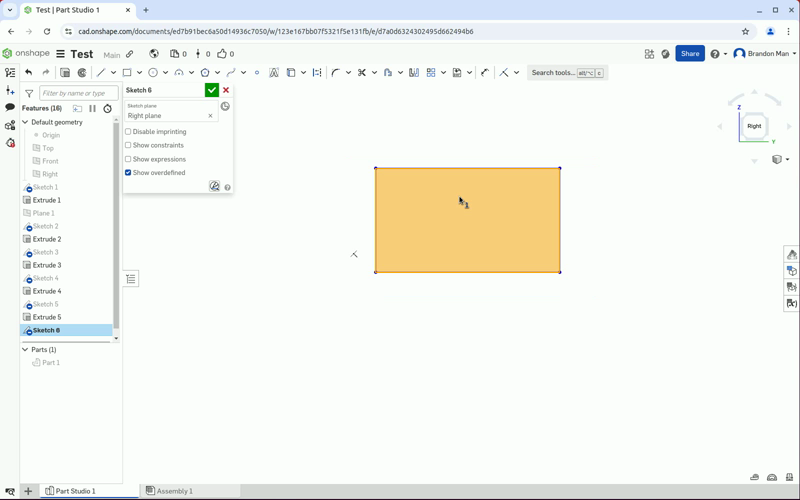
scroll(-6)
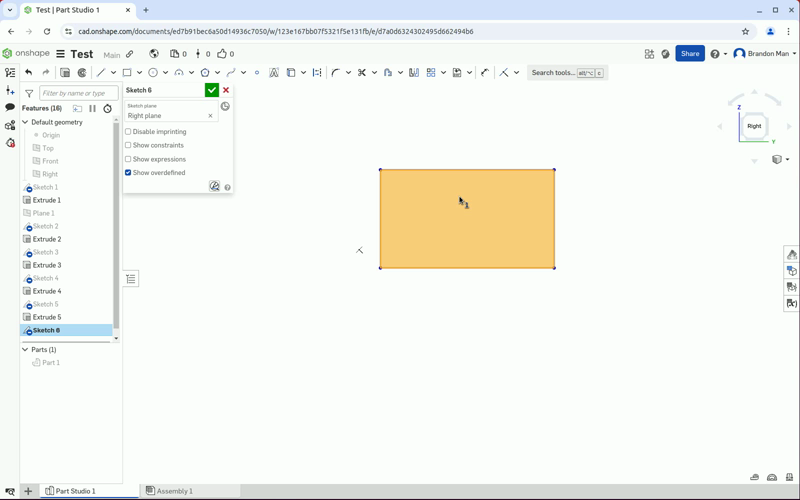
scroll(-6)
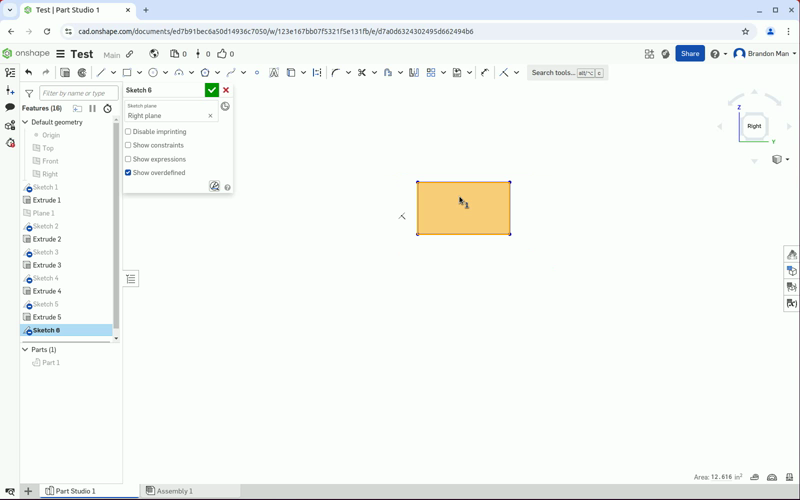
scroll(-6)
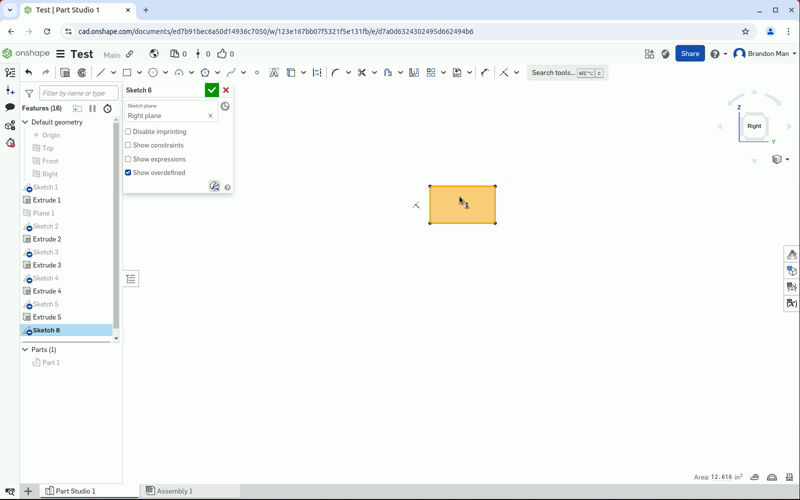
scroll(-6)
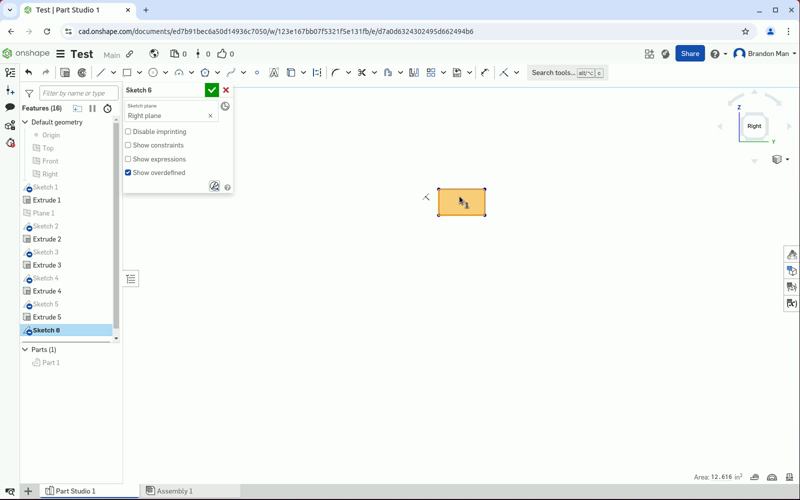
scroll(-6)
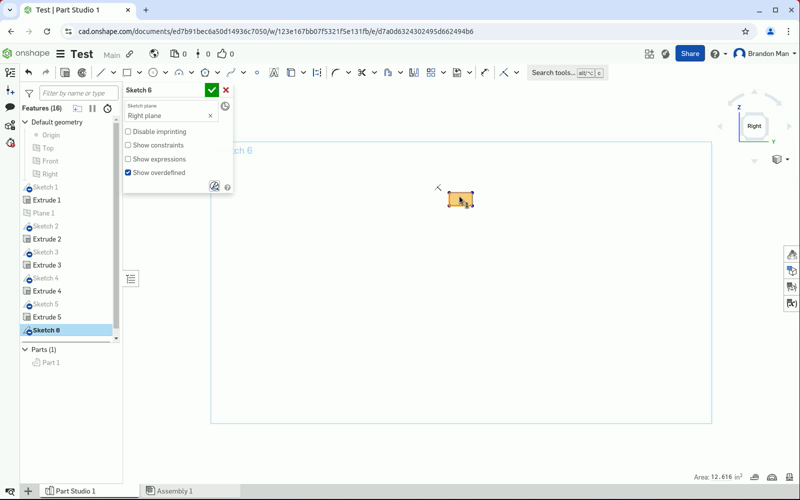
mouse_move(73, 352)
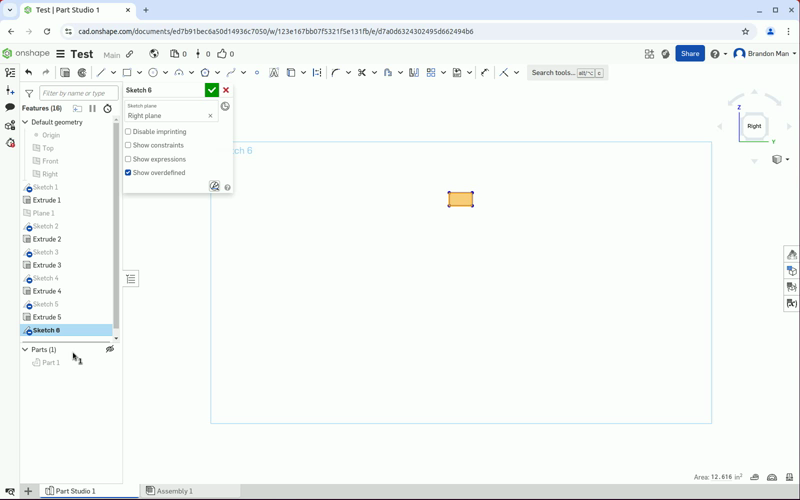
key(shift+y)
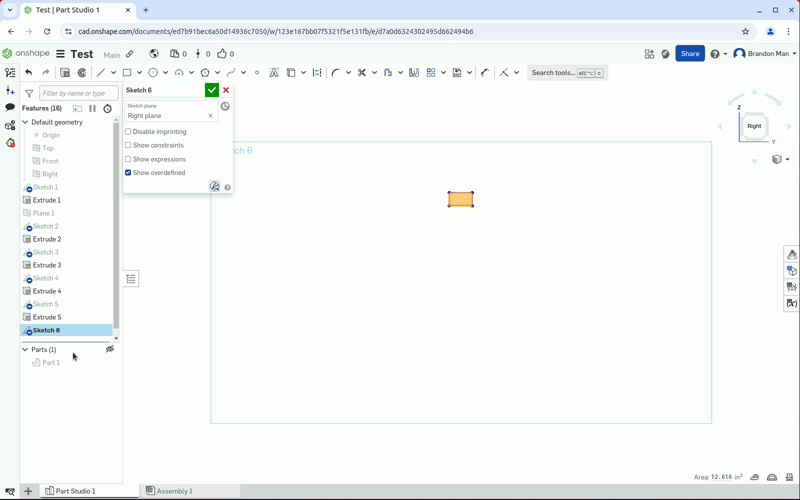
key(shift+e)
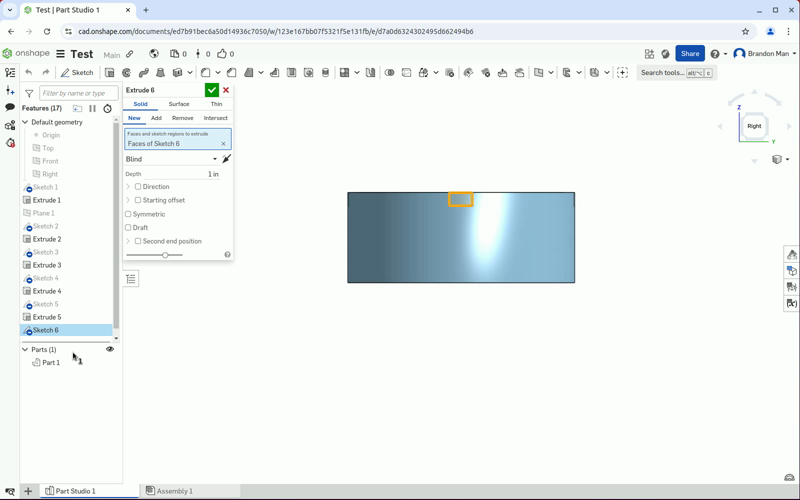
mouse_move(143, 106)
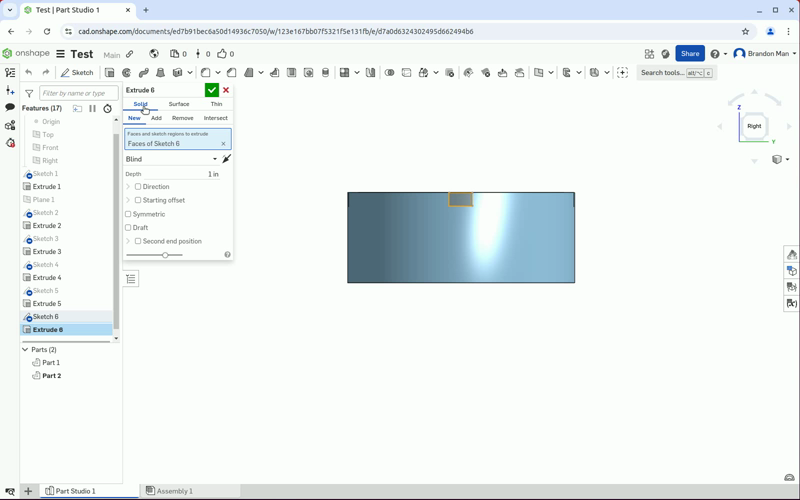
click(143, 106)
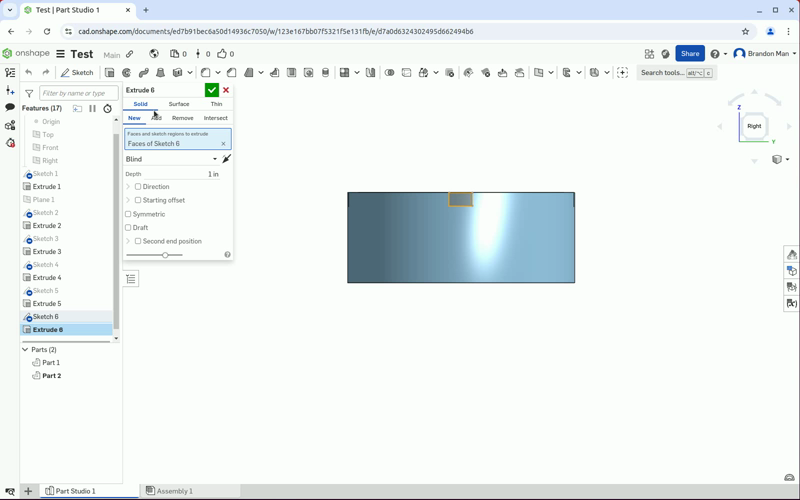
mouse_move(186, 120)
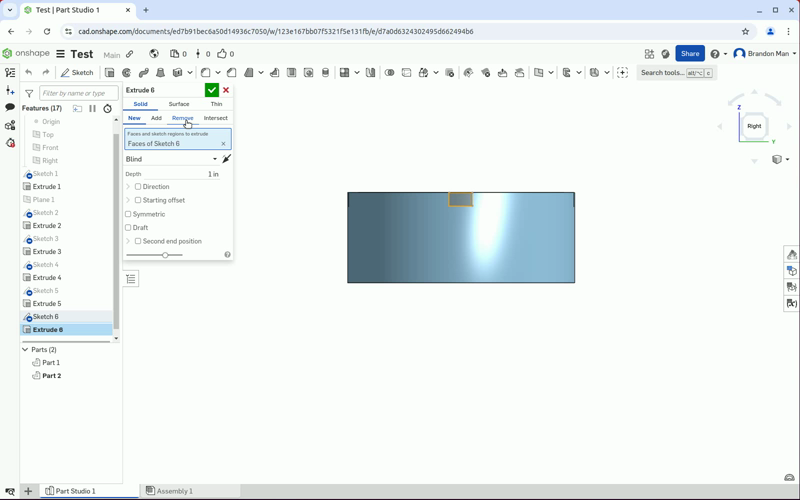
click(186, 120)
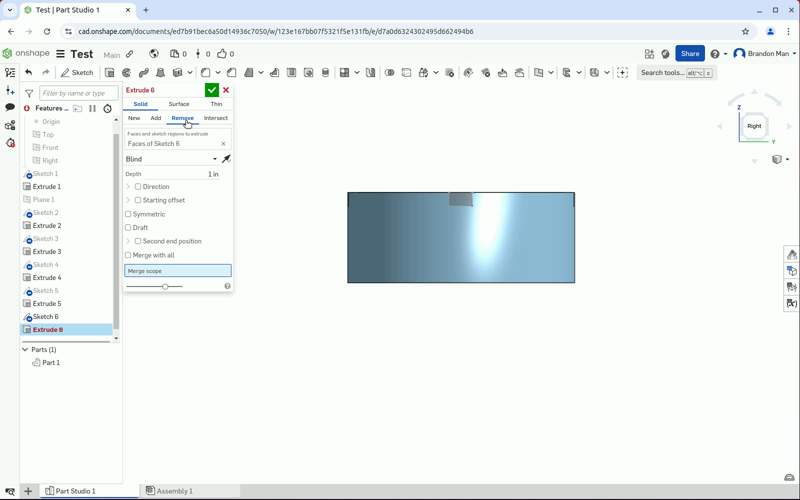
key(tab, 4)
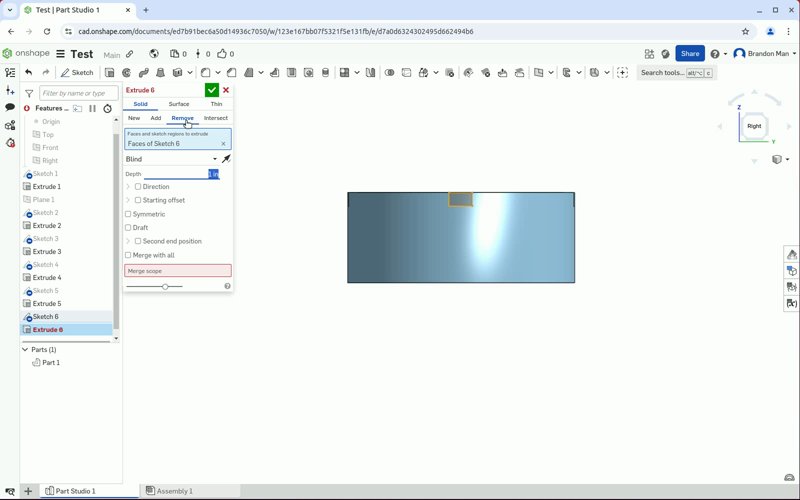
text(-23.108)
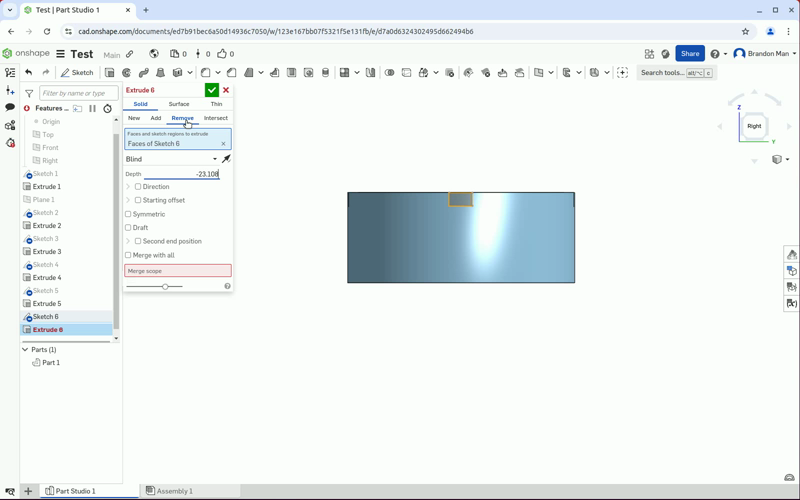
key(tab, 6)
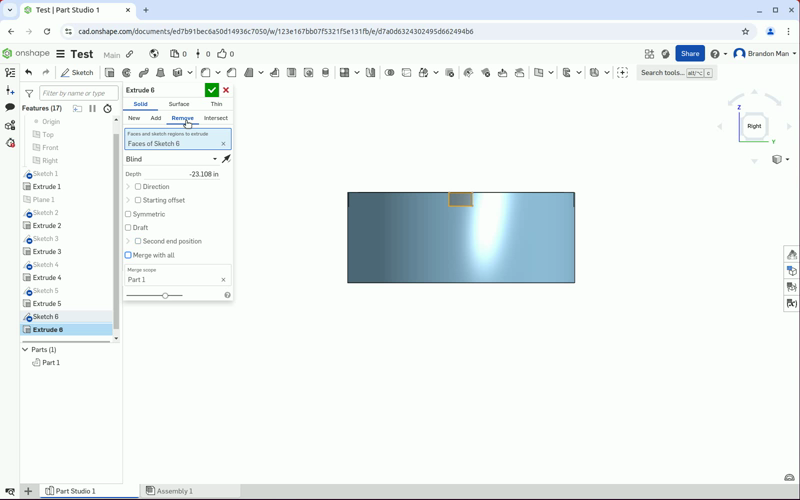
key(space)
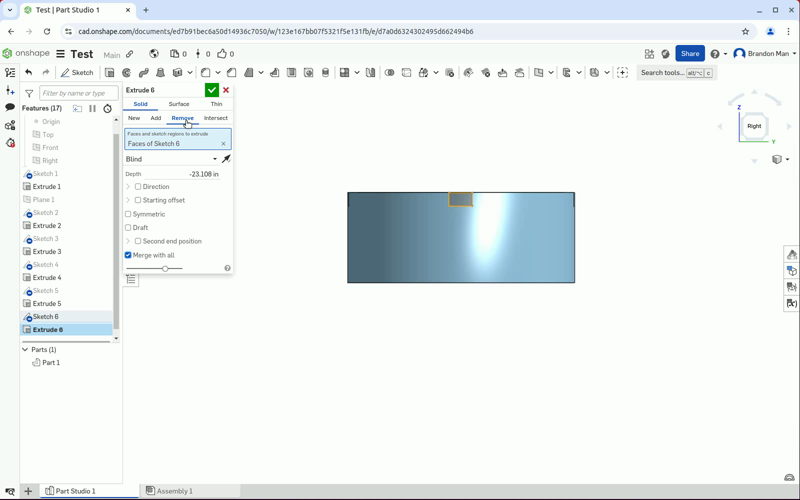
key(enter)
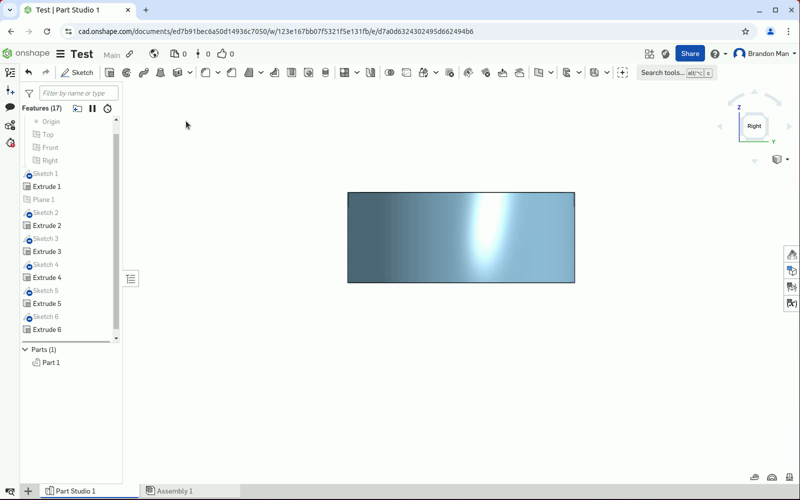
key(shift+h)
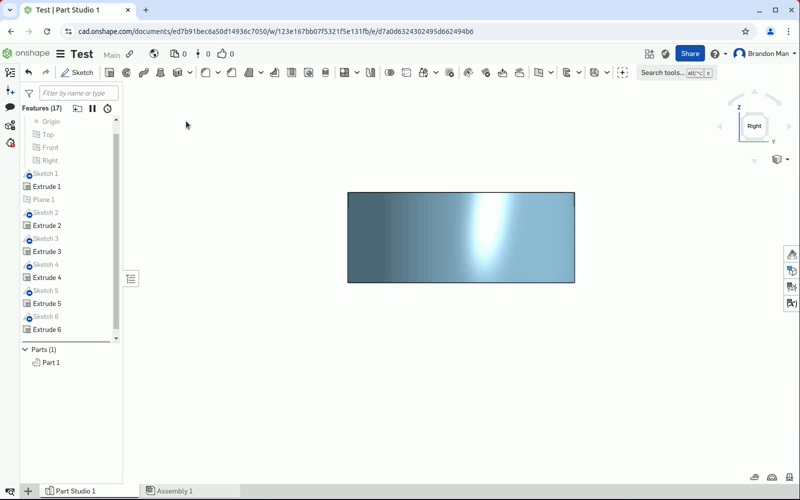
key(shift+h)
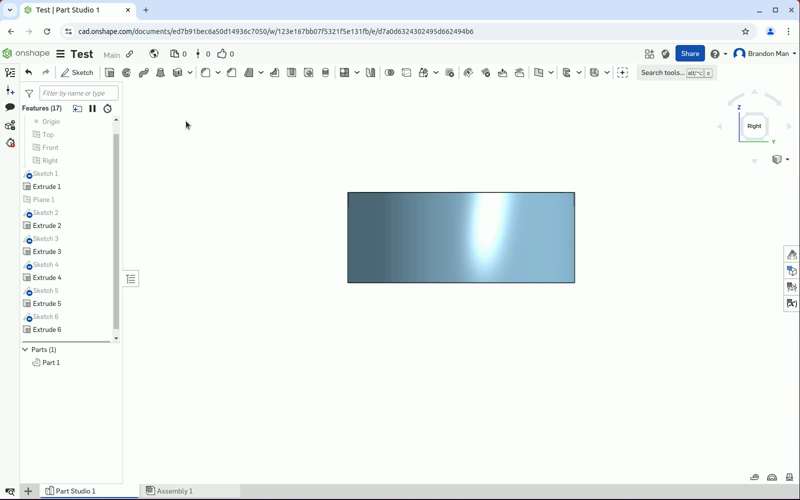
mouse_move(69, 176)
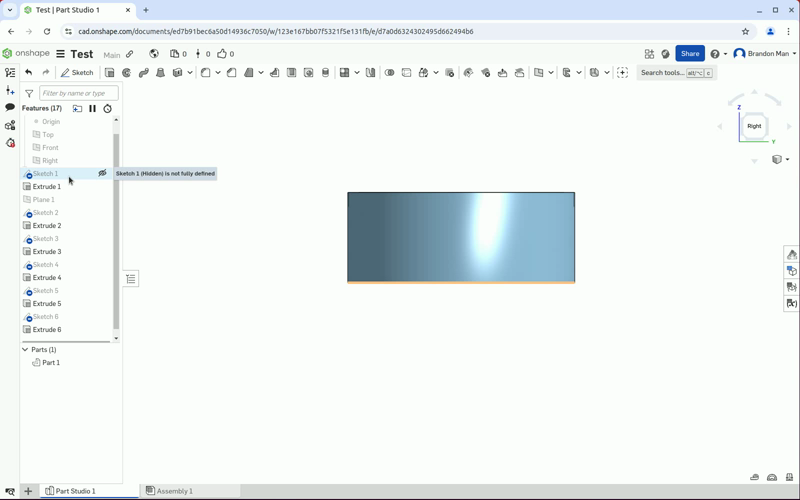
click(69, 176)
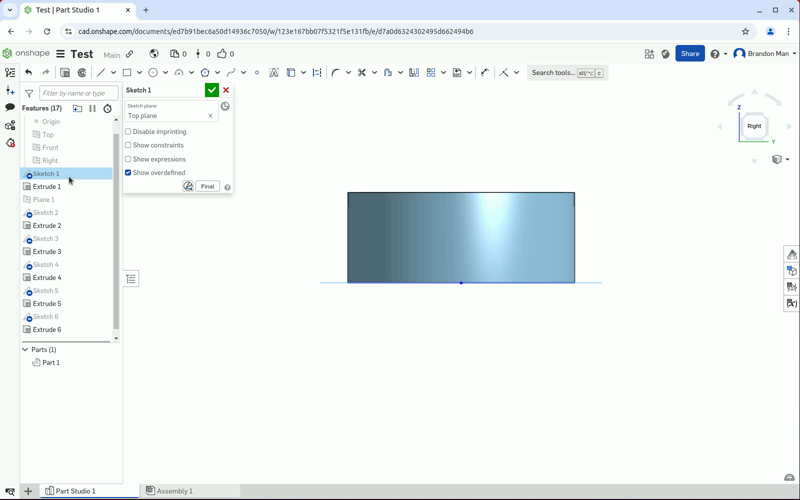
mouse_move(229, 92)
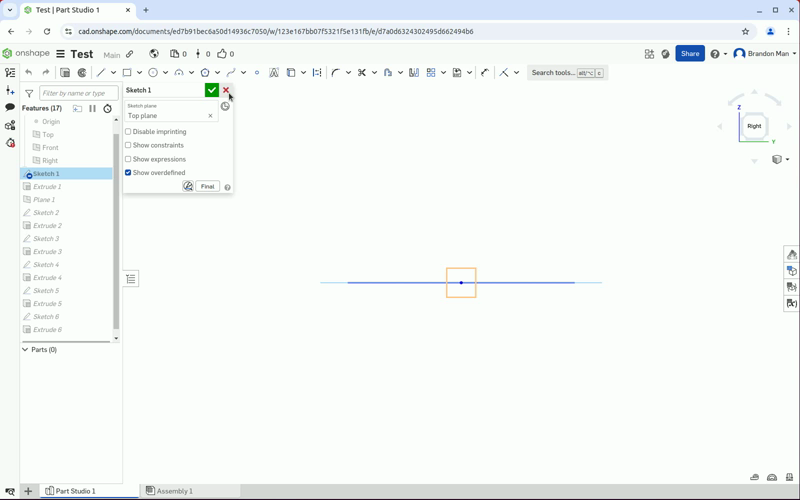
click(229, 92)
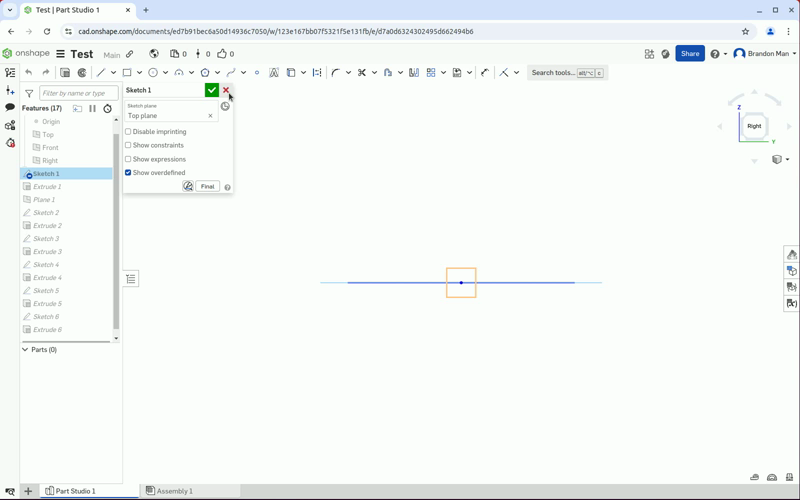
key(shift+s)
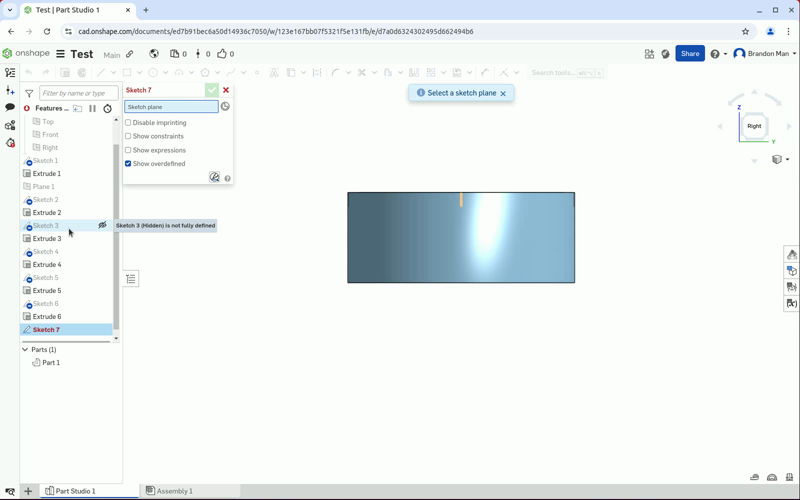
scroll(3)
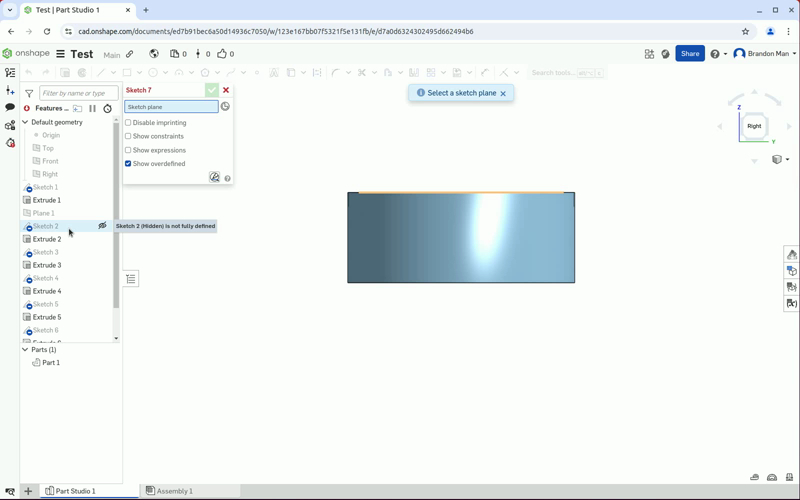
mouse_move(69, 176)
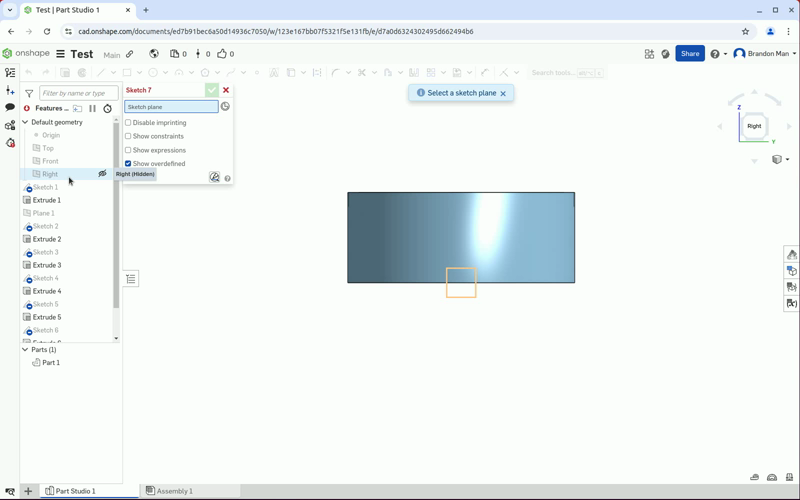
click(69, 176)
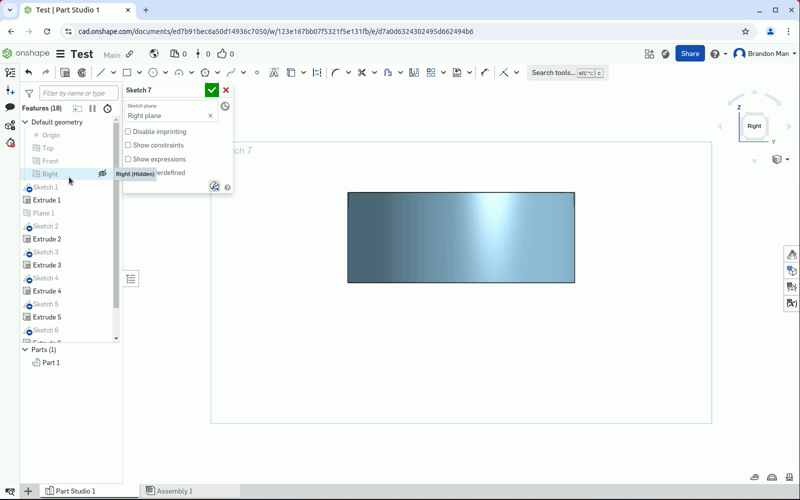
mouse_move(73, 352)
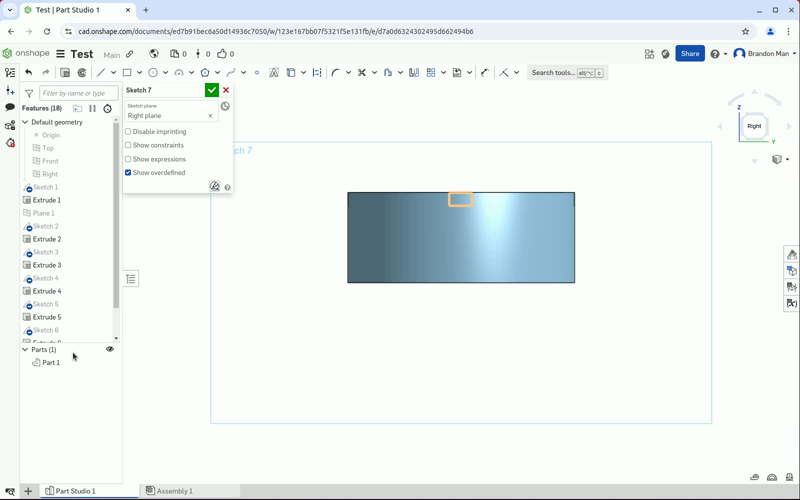
key(y)
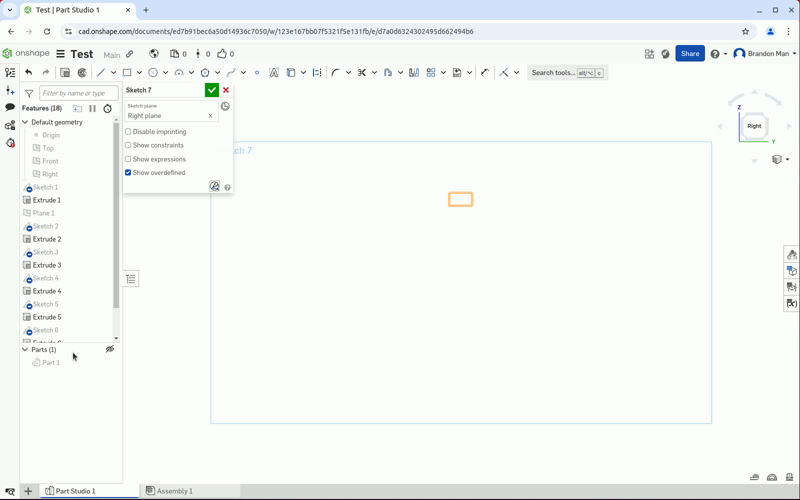
key(c)
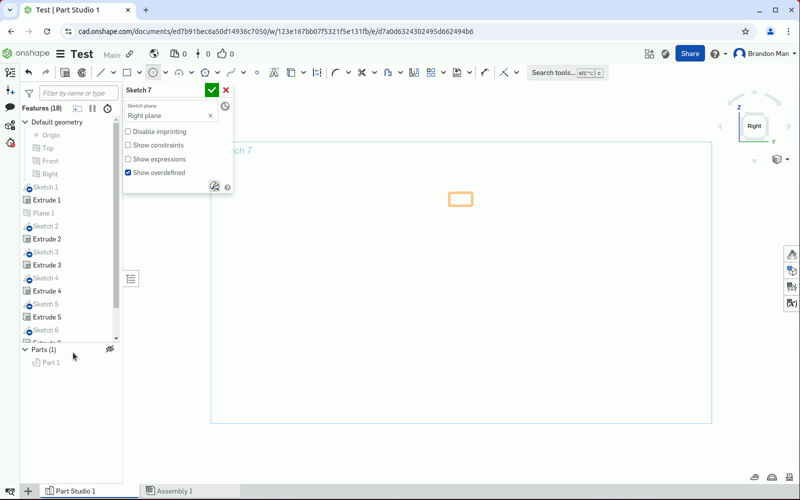
key_down(shift)
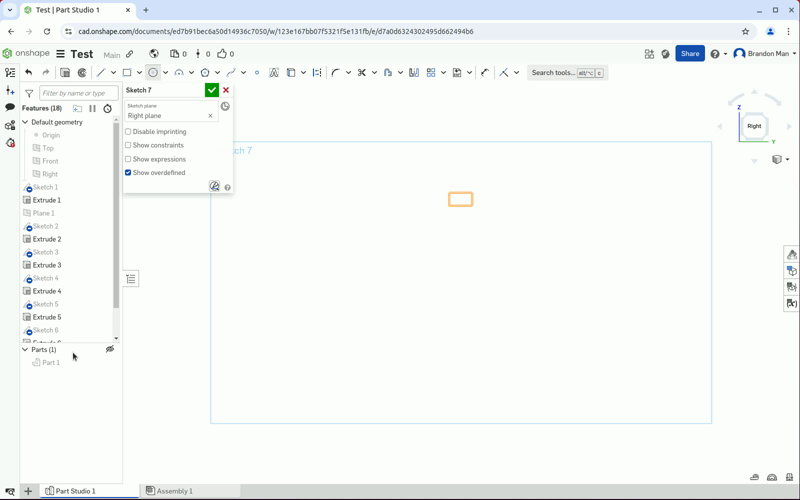
mouse_move(424, 250)
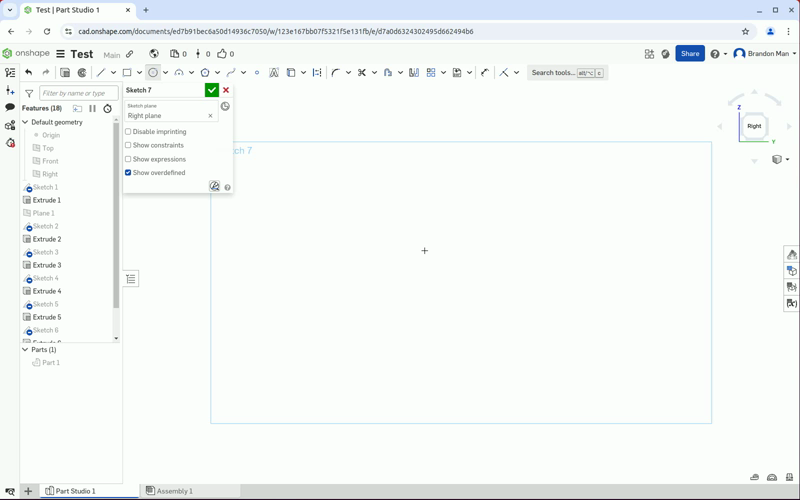
click(424, 250)
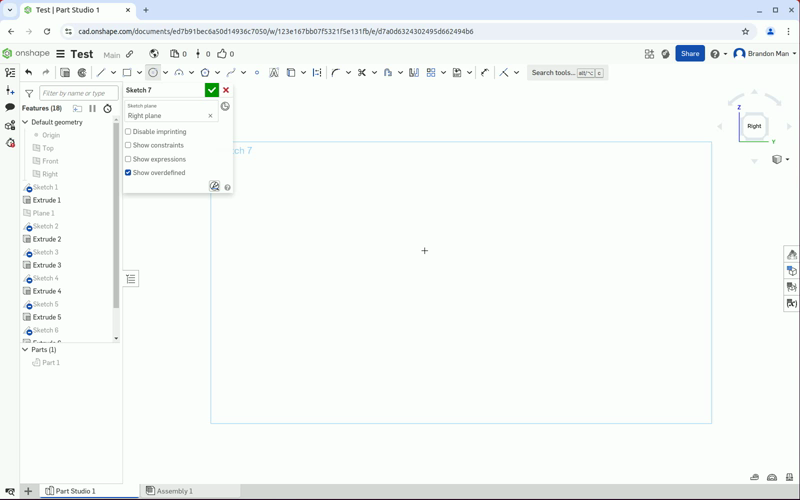
key_up(shift)
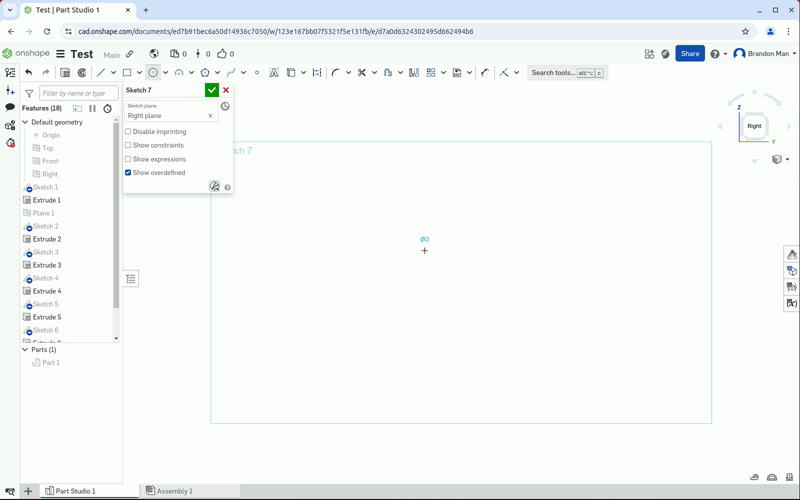
mouse_move(437, 250)
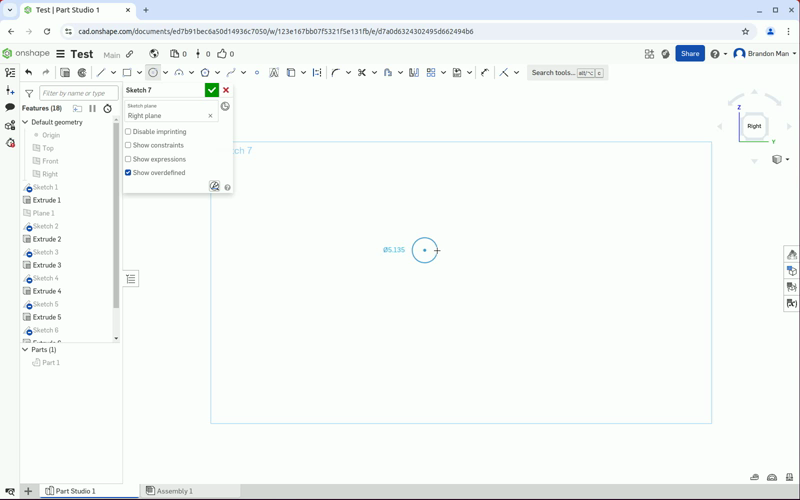
click(437, 250)
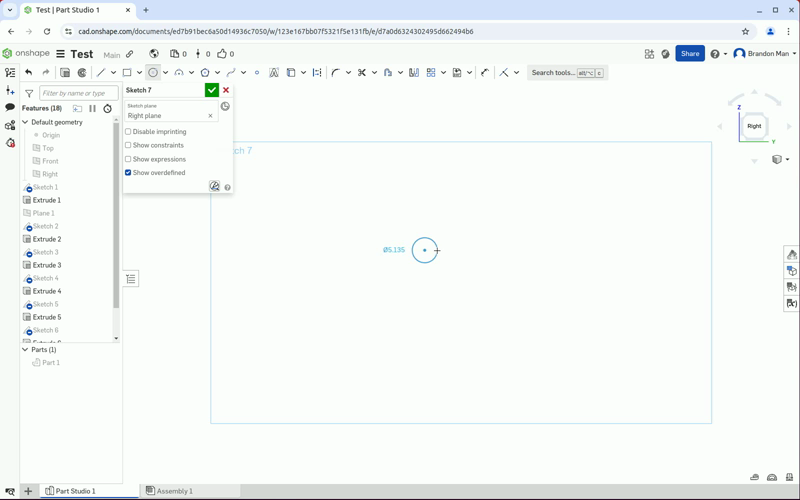
key(esc)
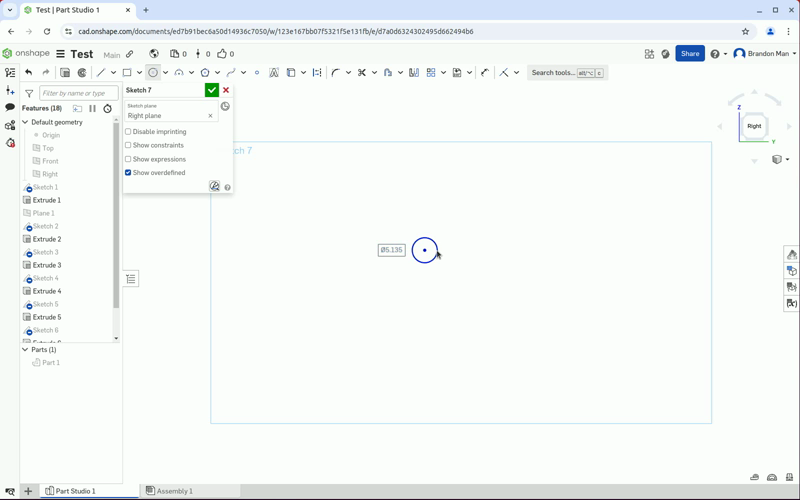
mouse_move(412, 252)
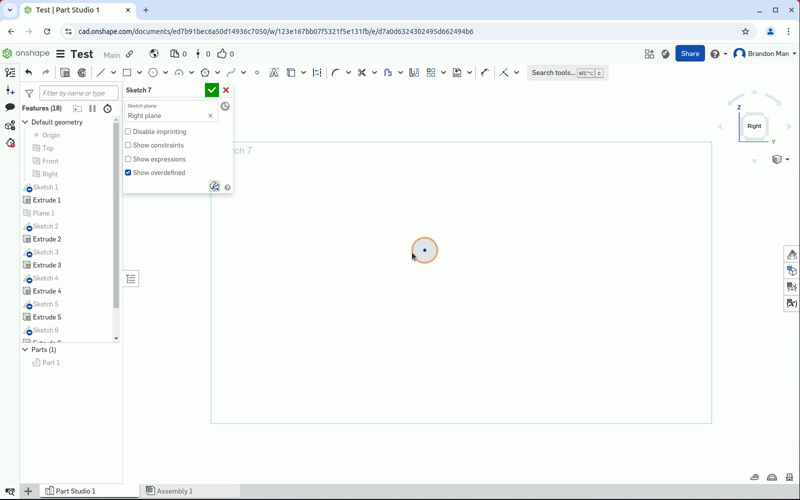
scroll(6)
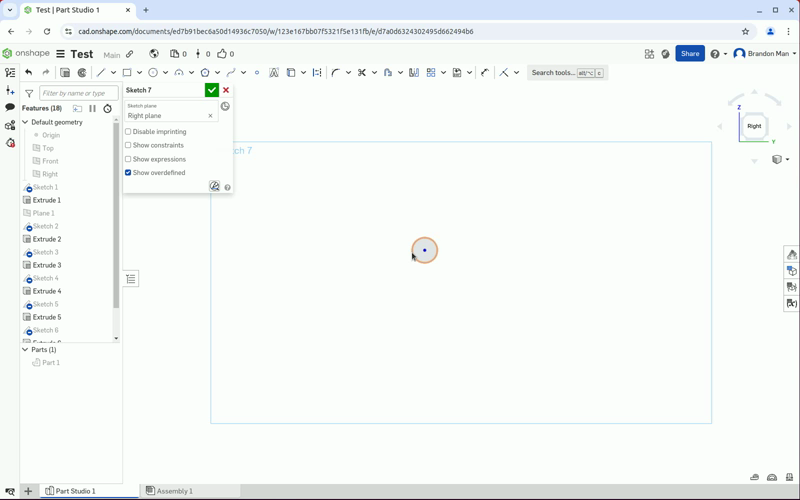
scroll(6)
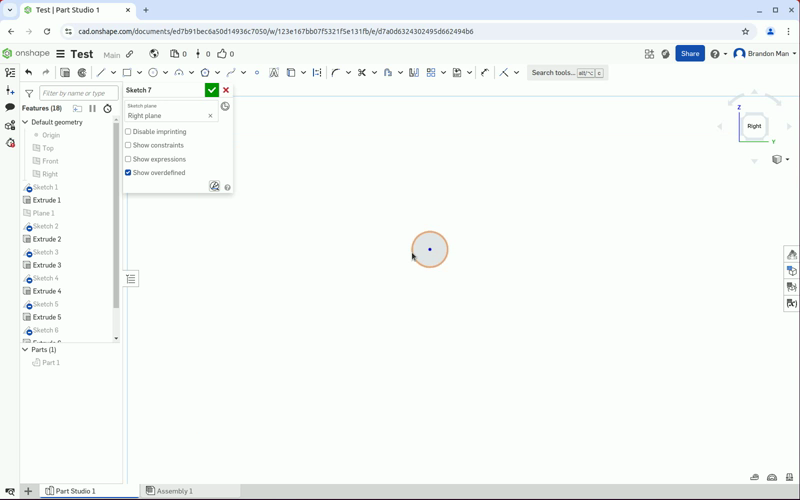
scroll(6)
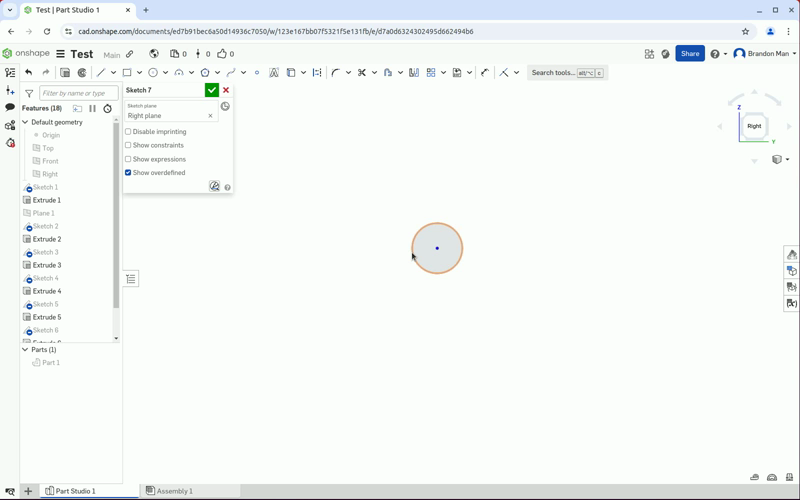
scroll(6)
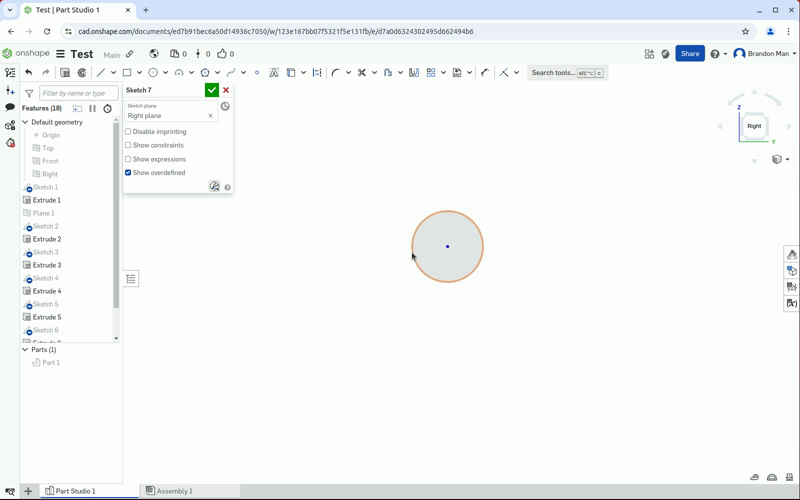
scroll(6)
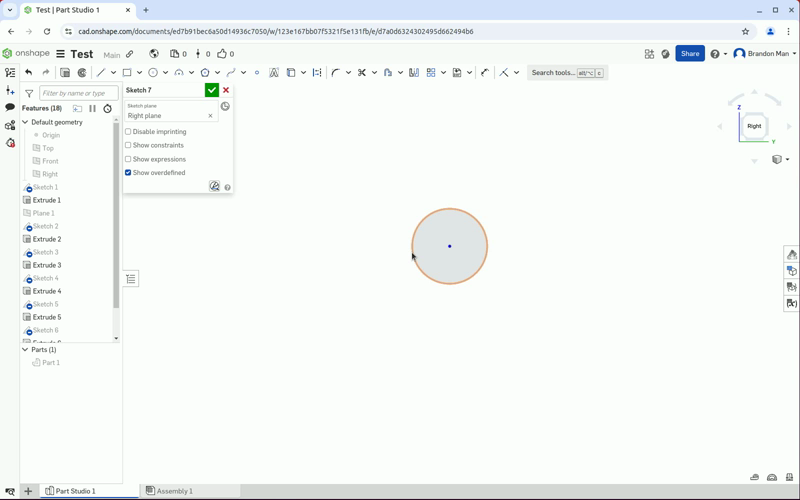
scroll(6)
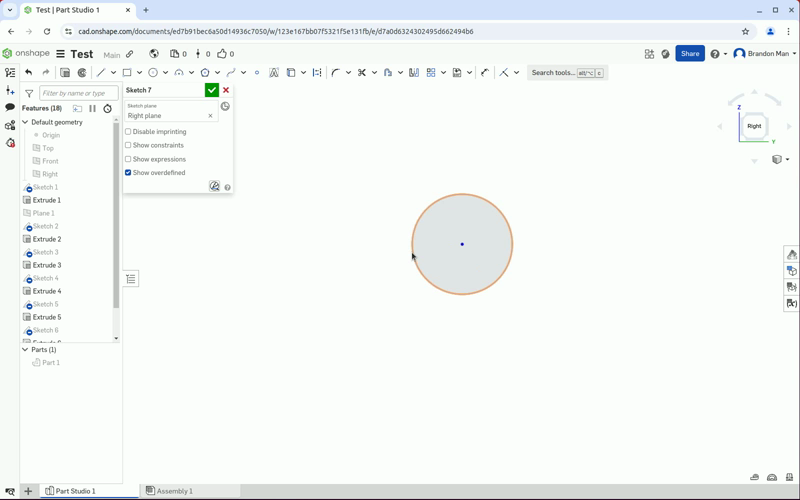
scroll(6)
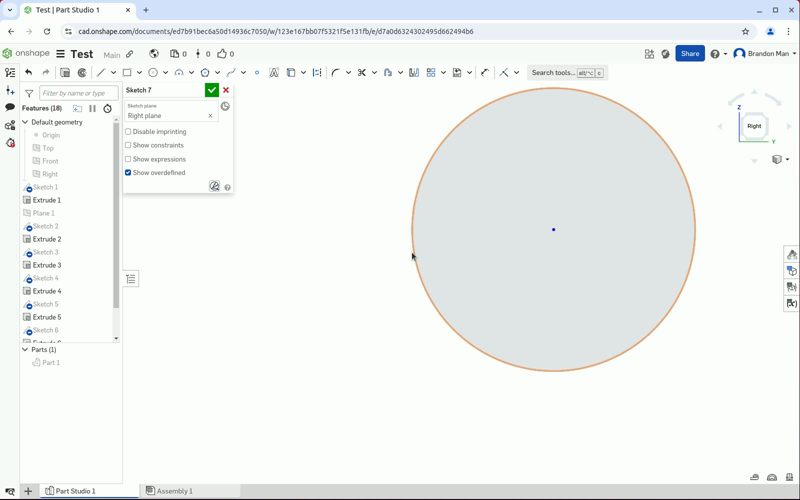
click(412, 252)
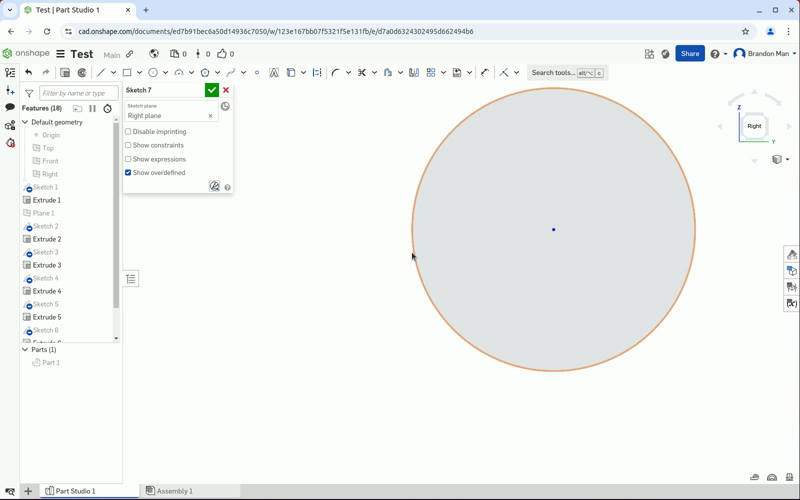
scroll(-6)
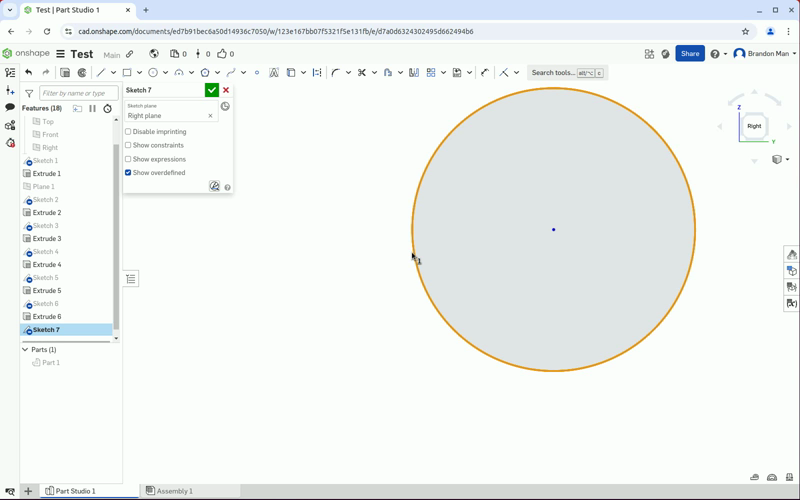
scroll(-6)
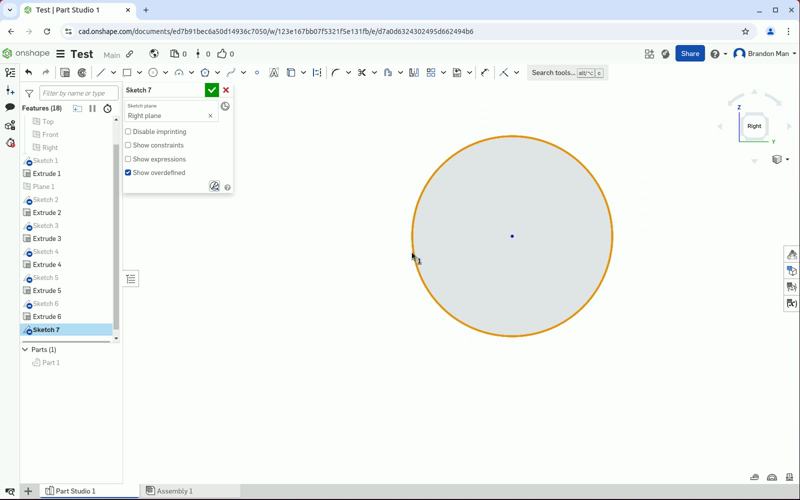
scroll(-6)
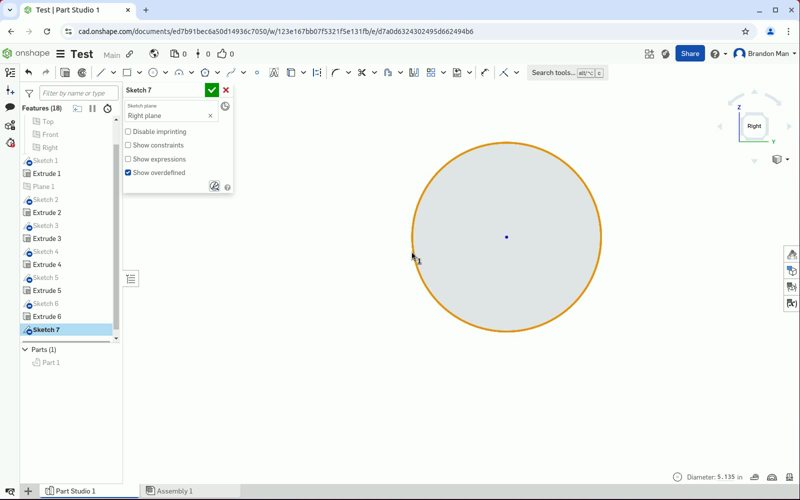
scroll(-6)
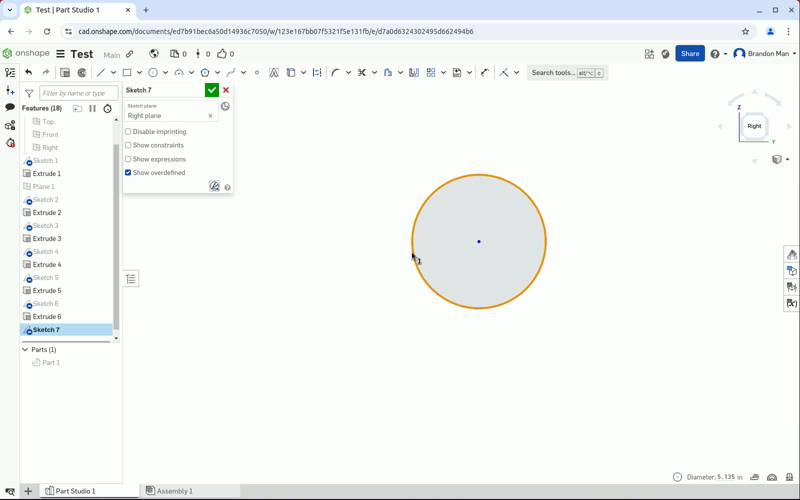
scroll(-6)
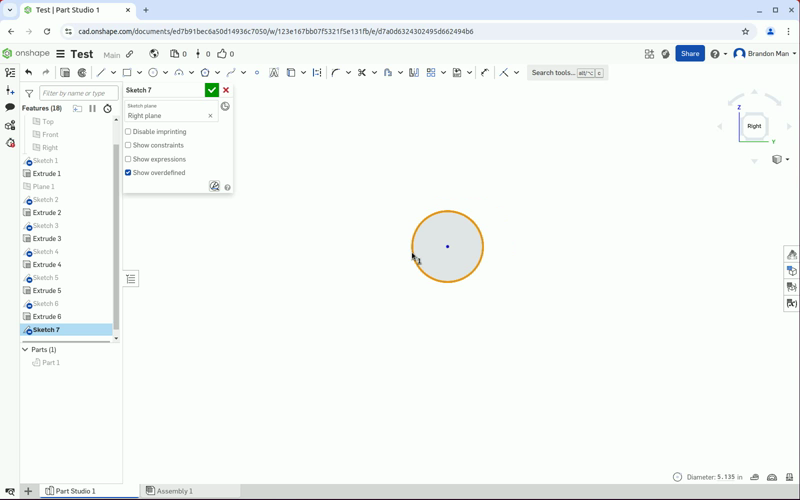
scroll(-6)
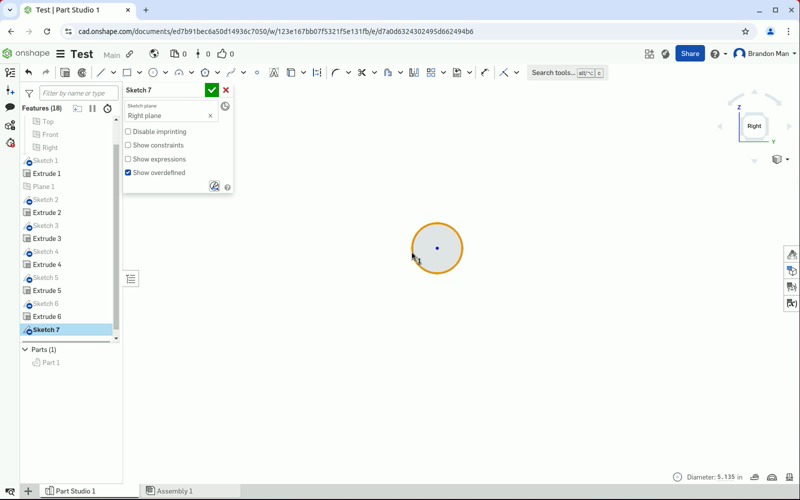
scroll(-6)
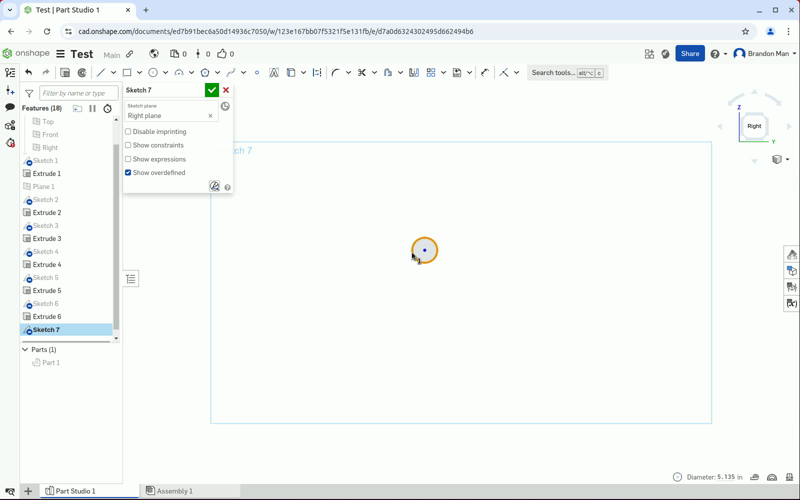
mouse_move(73, 352)
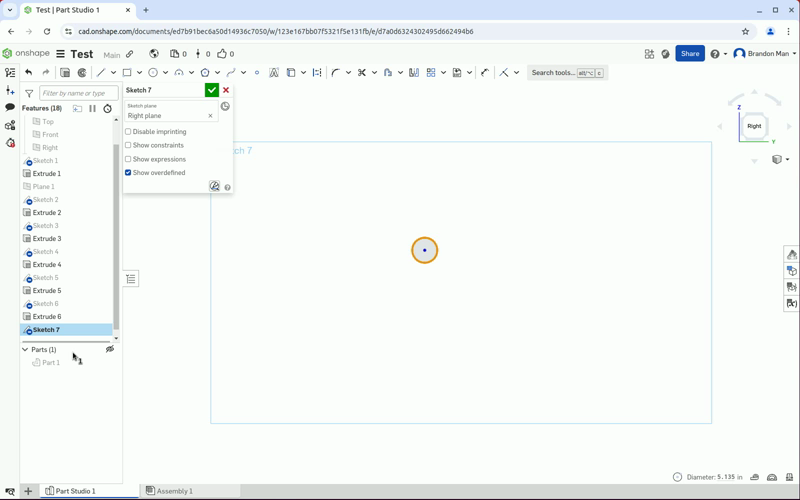
key(shift+y)
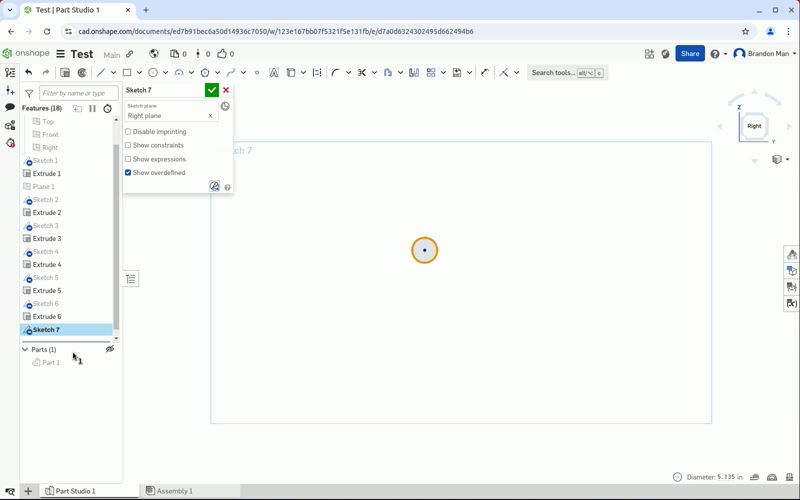
key(shift+e)
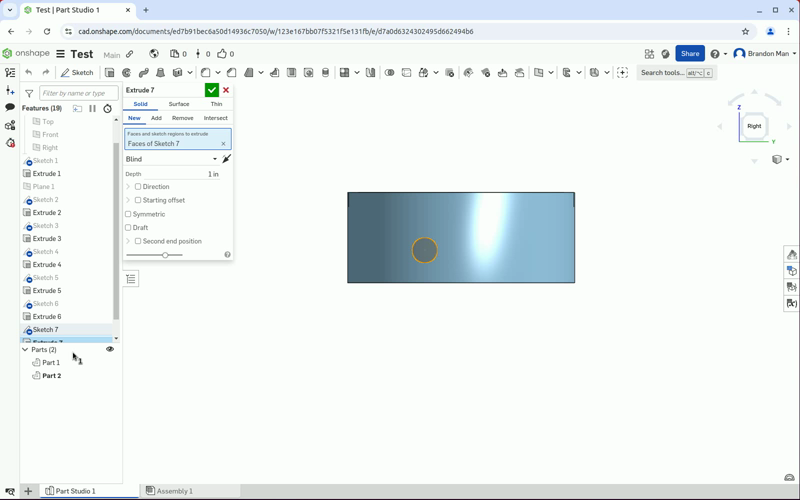
mouse_move(143, 106)
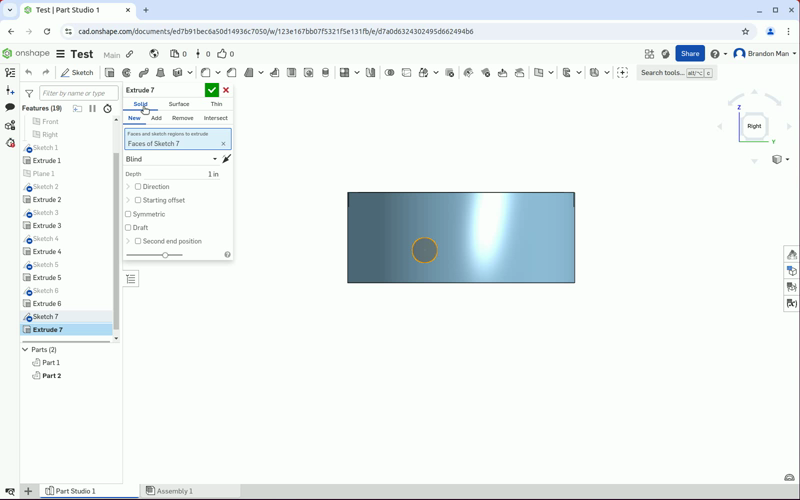
click(143, 106)
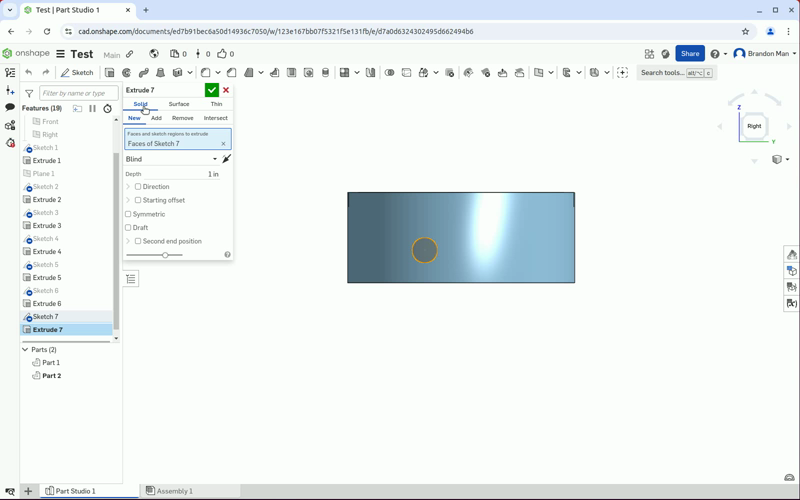
mouse_move(186, 120)
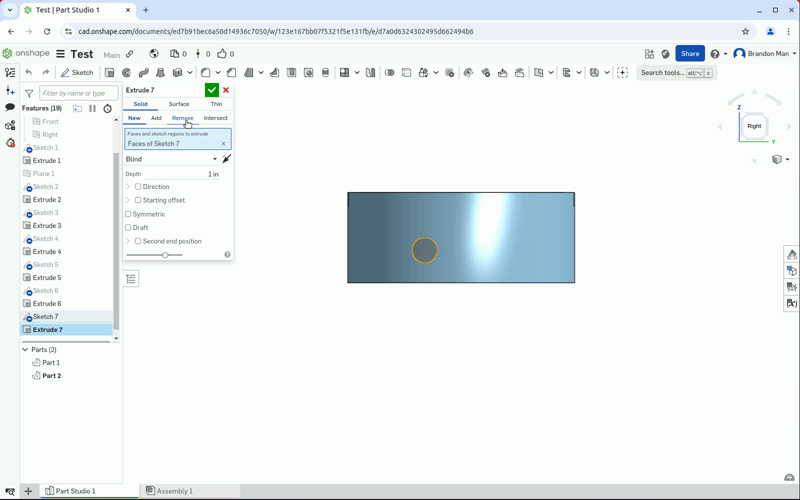
click(186, 120)
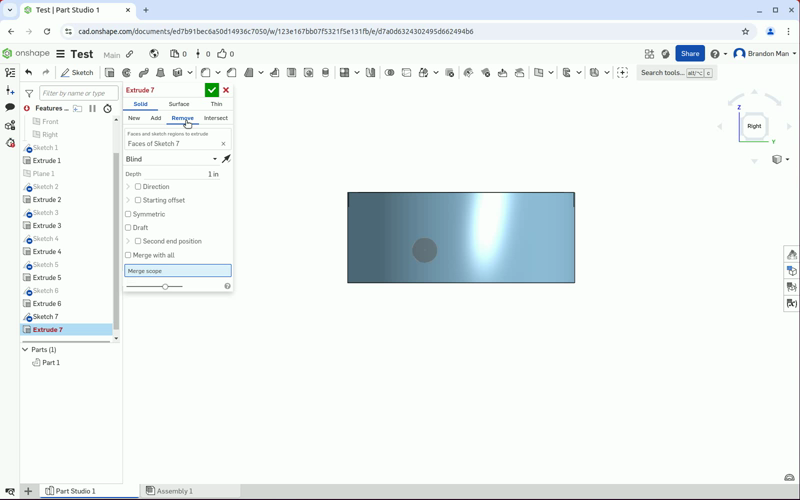
key(tab, 4)
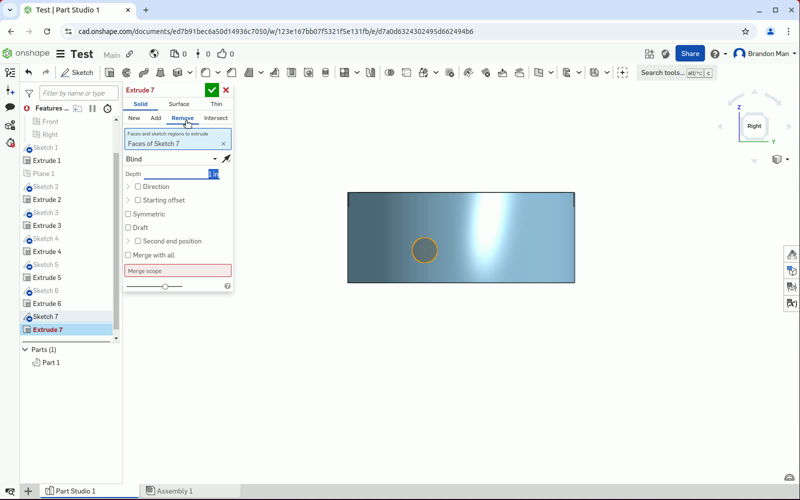
text(-27.2)
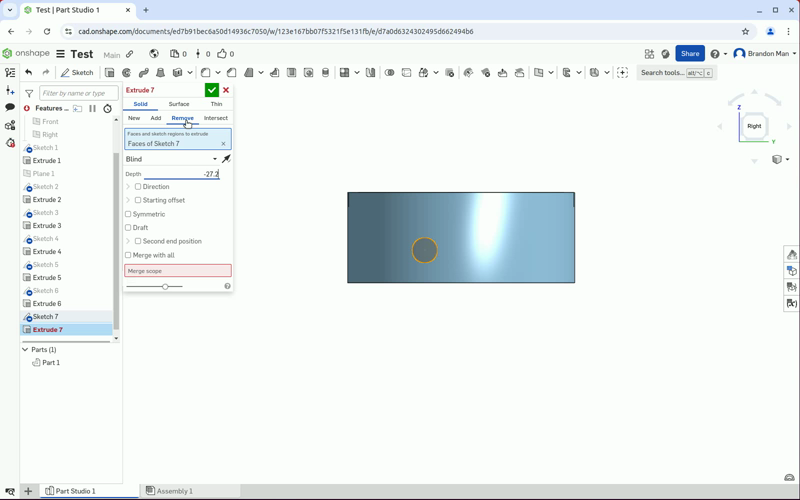
key(tab, 6)
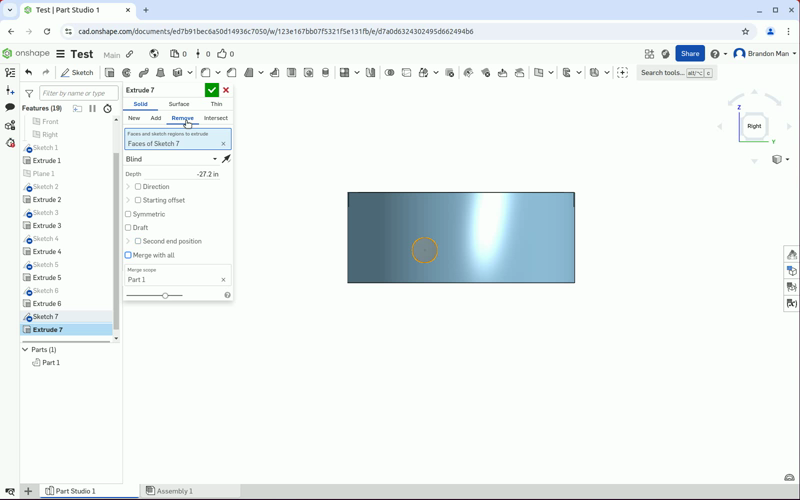
key(space)
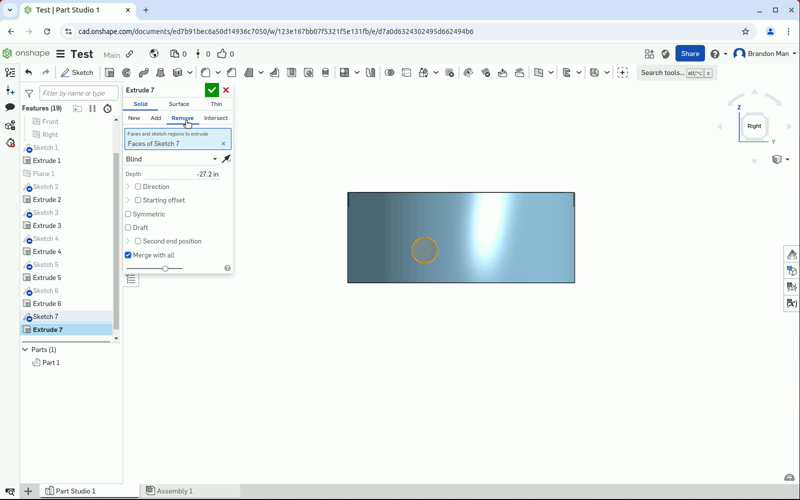
key(enter)
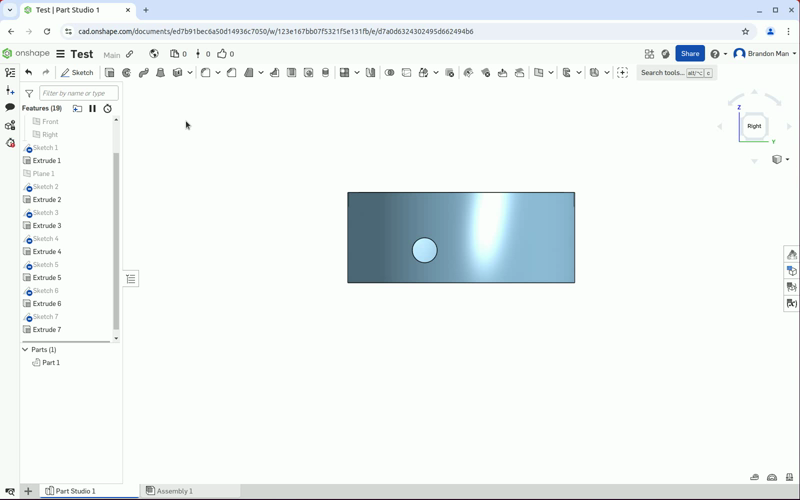
key(shift+h)
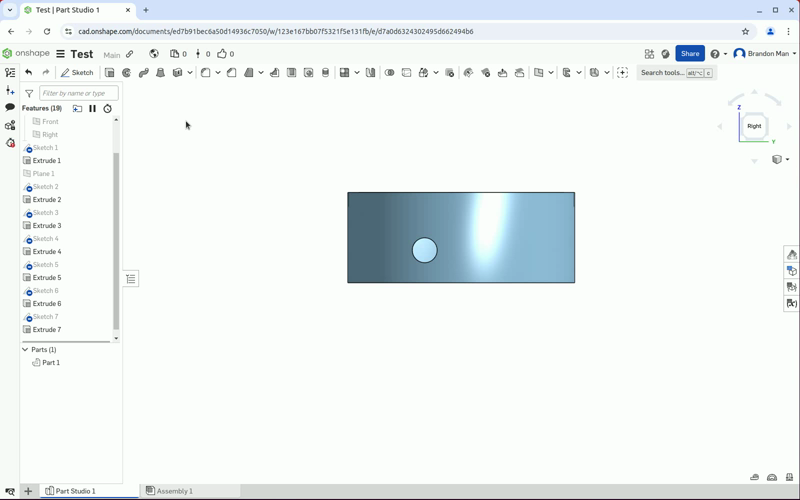
key(shift+h)
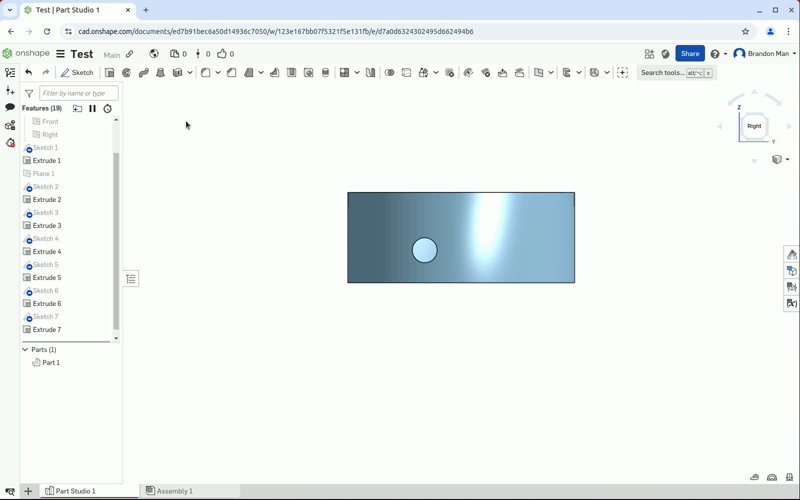
mouse_move(69, 150)
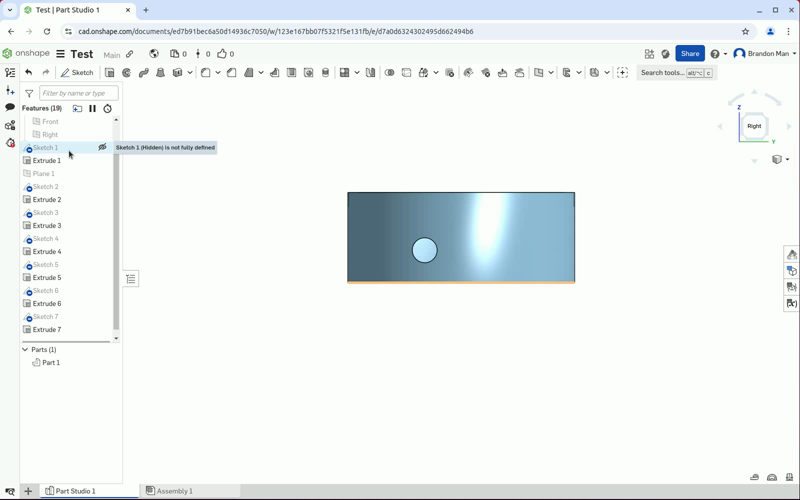
click(69, 150)
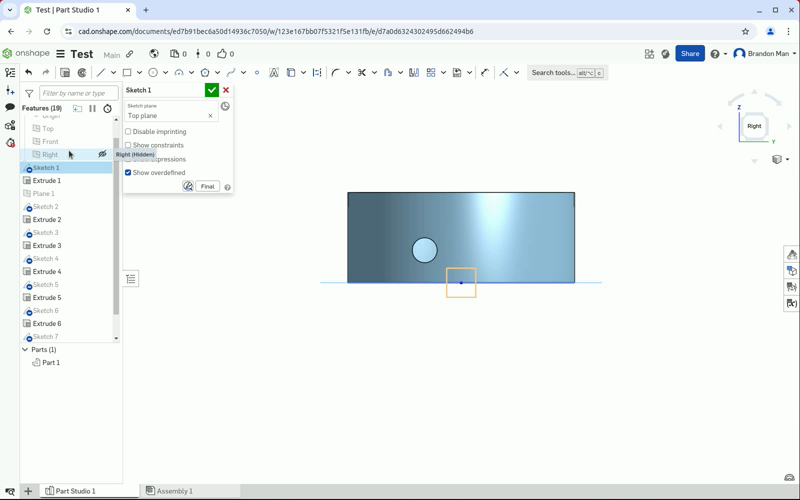
mouse_move(229, 92)
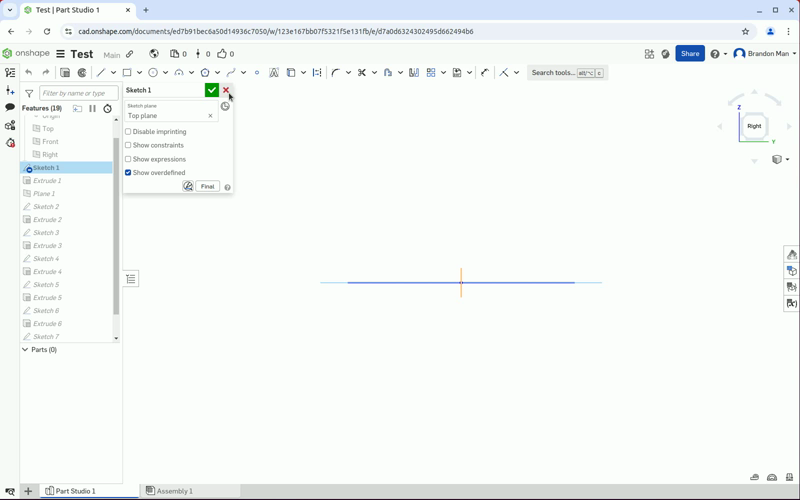
click(229, 92)
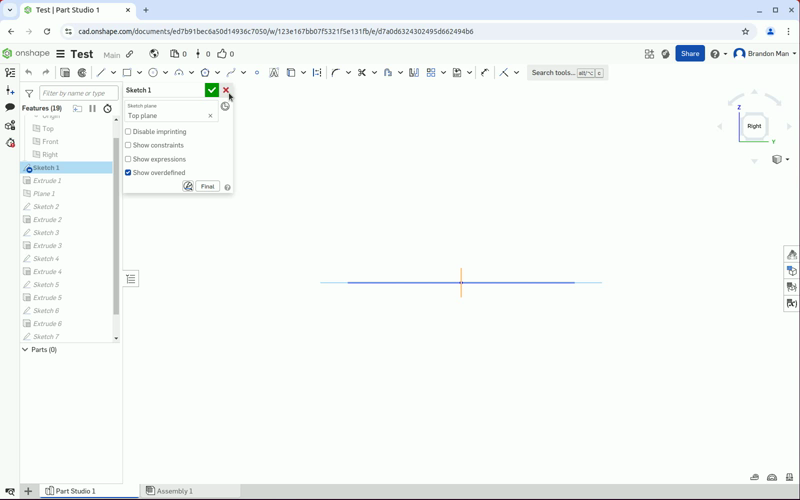
key(shift+s)
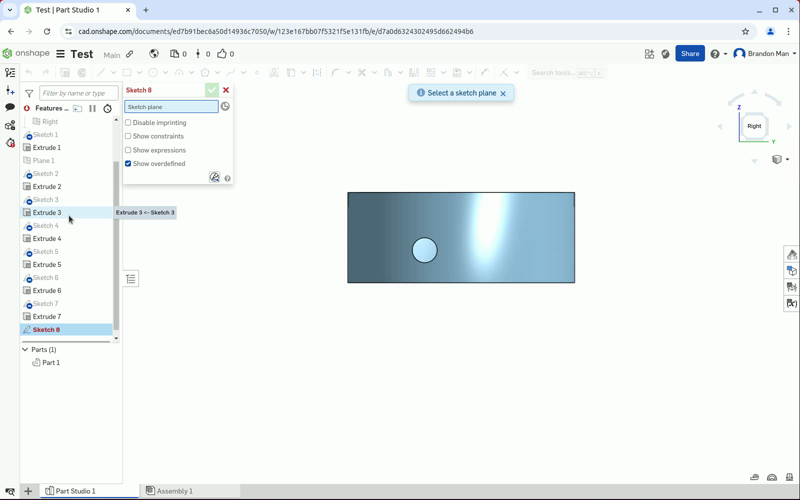
scroll(3)
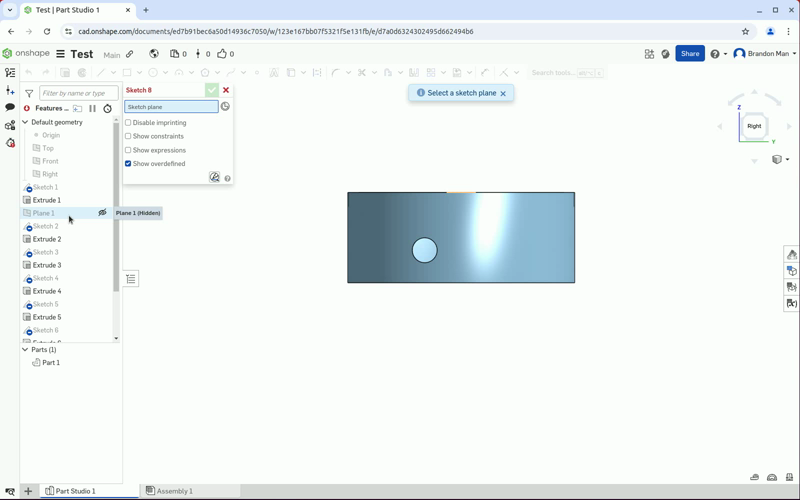
mouse_move(69, 176)
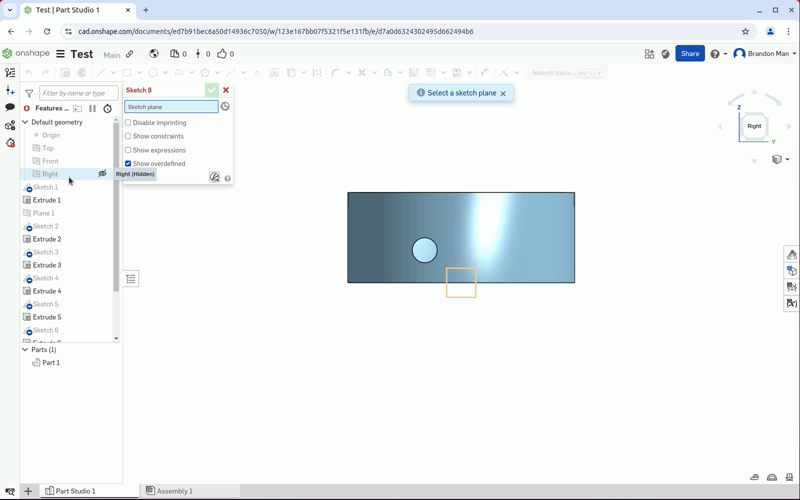
click(69, 176)
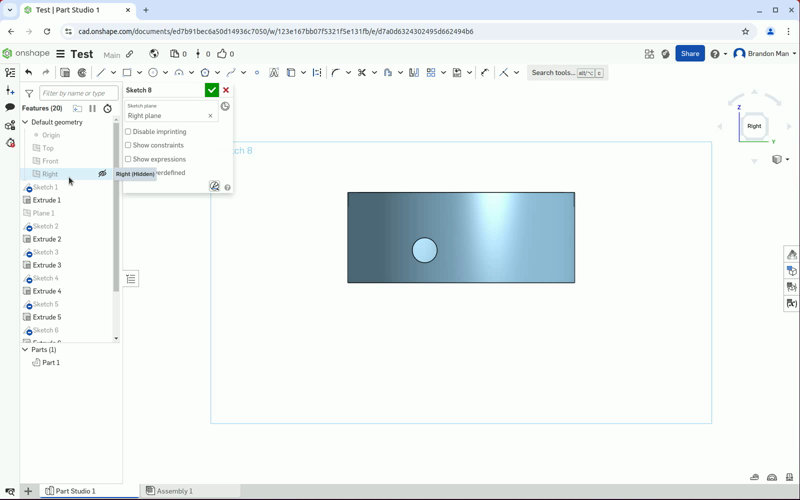
mouse_move(73, 352)
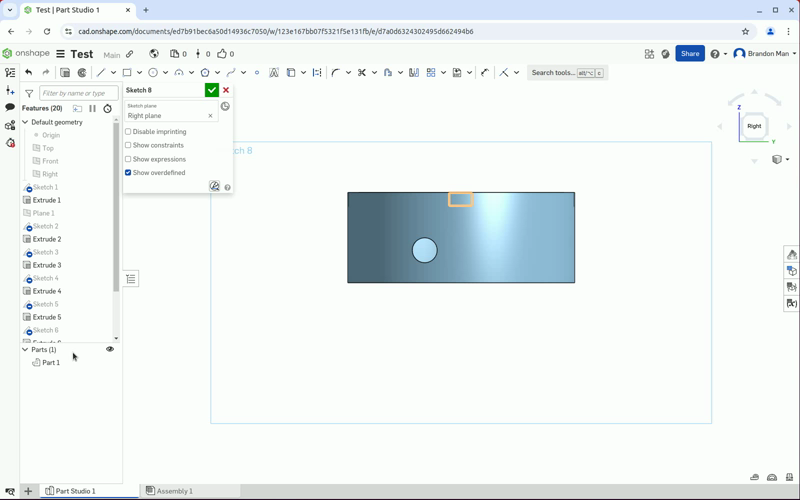
key(y)
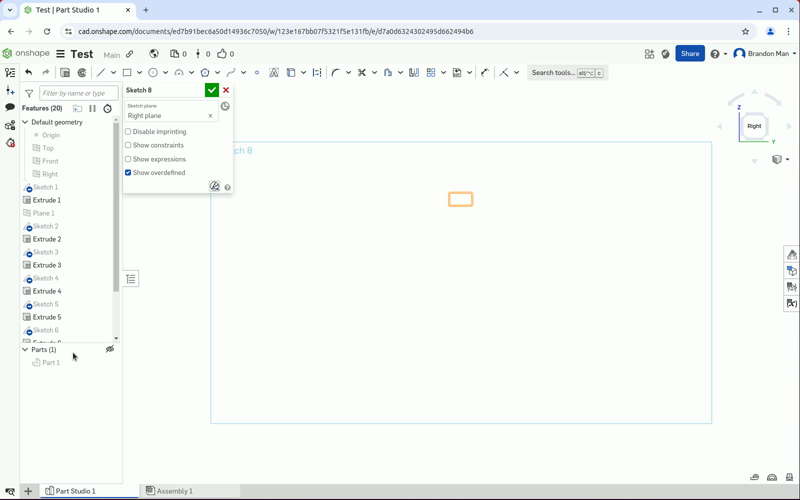
key(c)
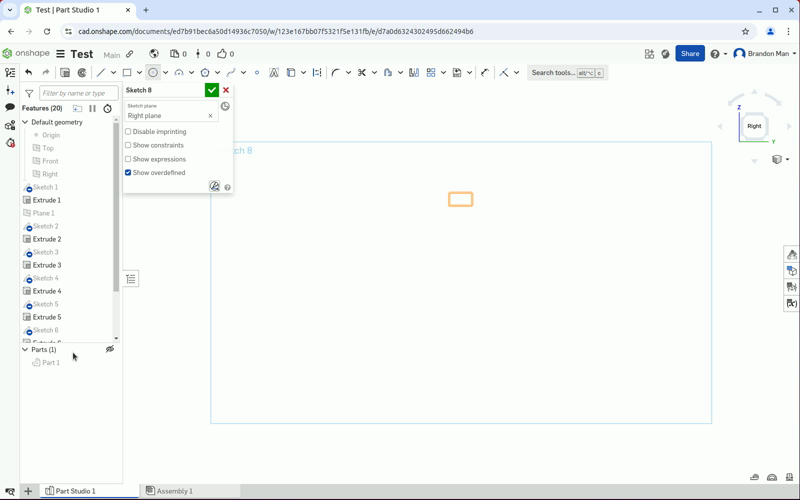
key_down(shift)
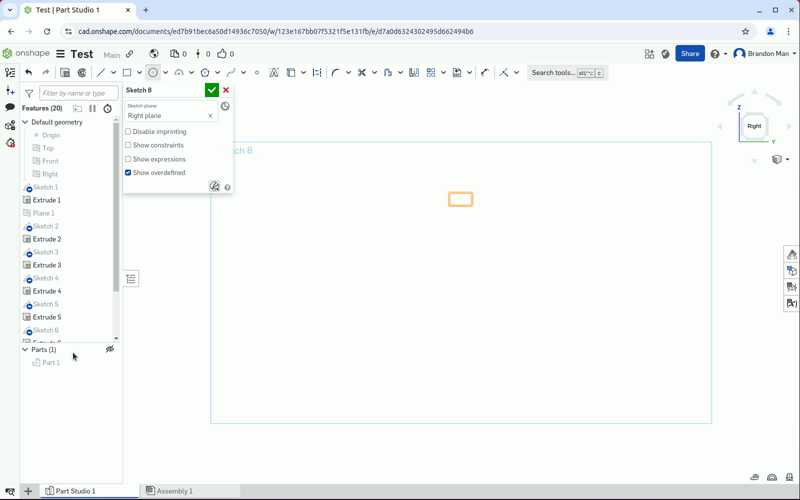
mouse_move(499, 250)
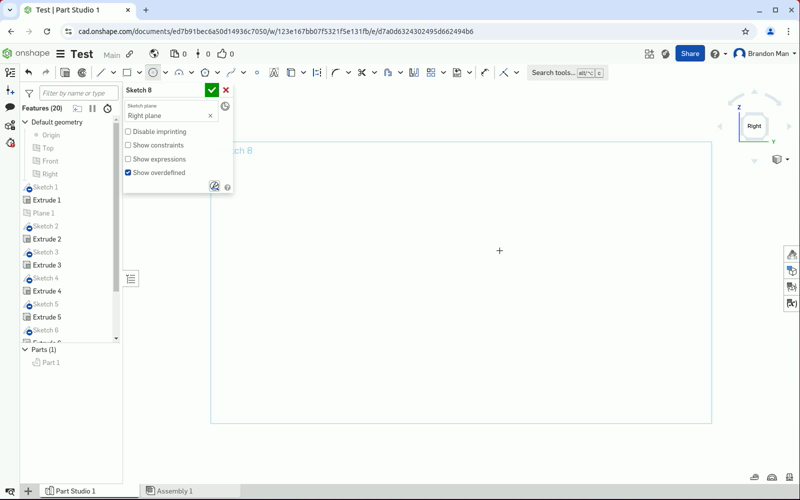
click(499, 250)
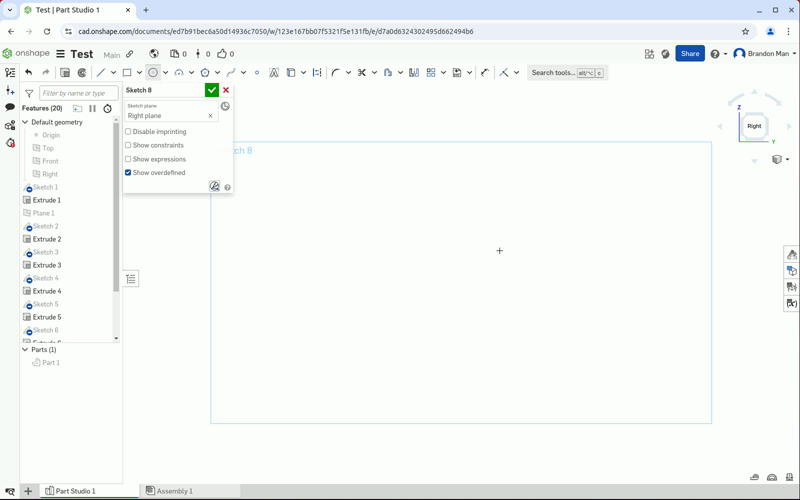
key_up(shift)
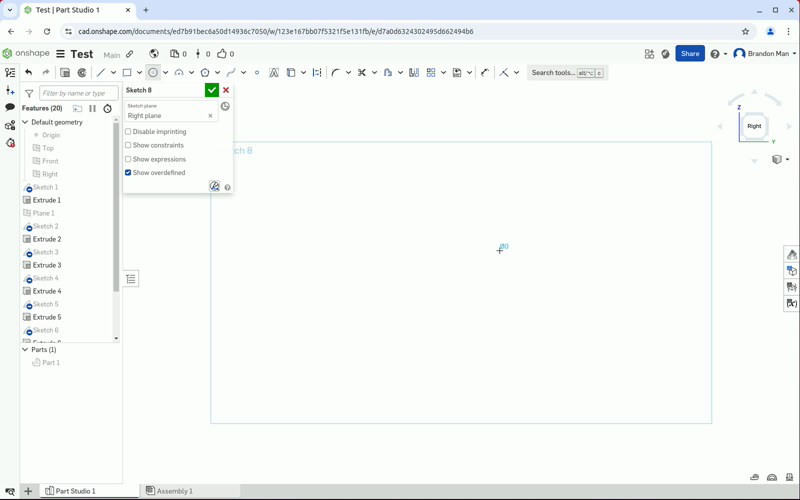
mouse_move(512, 250)
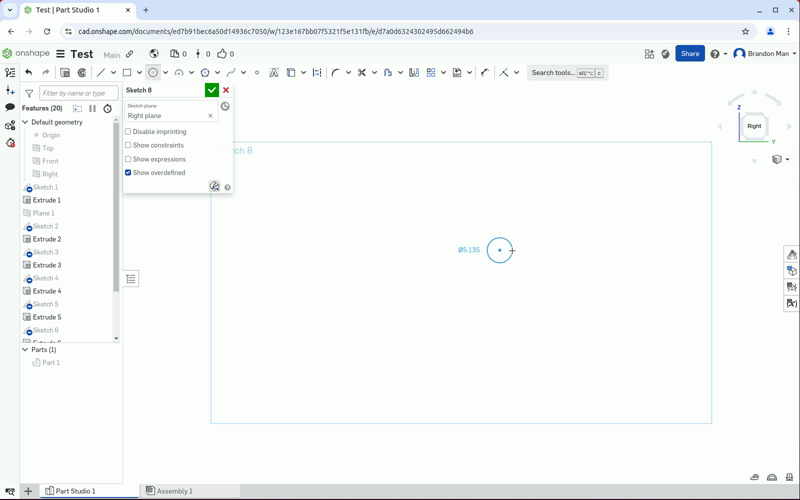
click(512, 250)
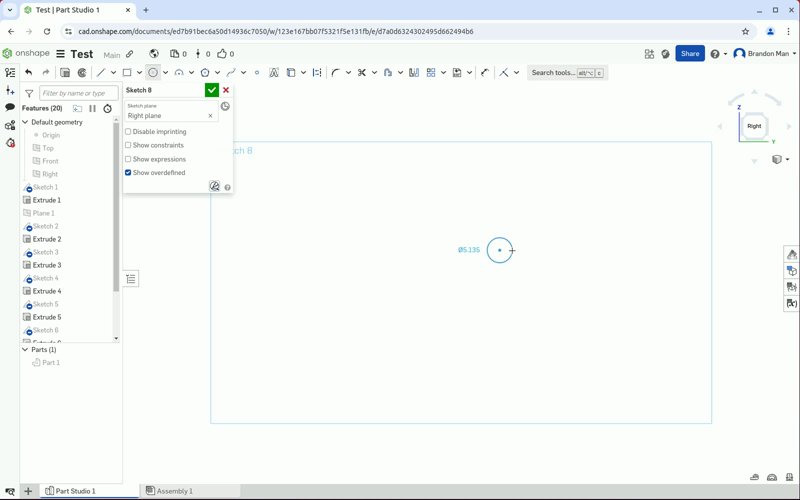
key(esc)
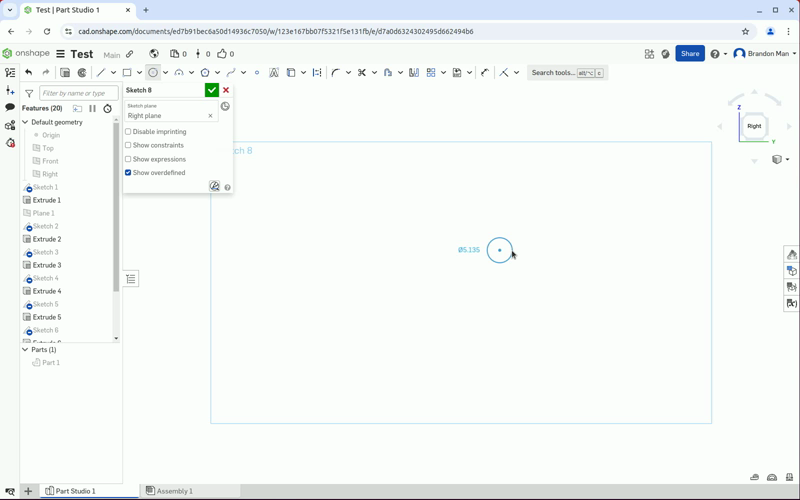
mouse_move(490, 258)
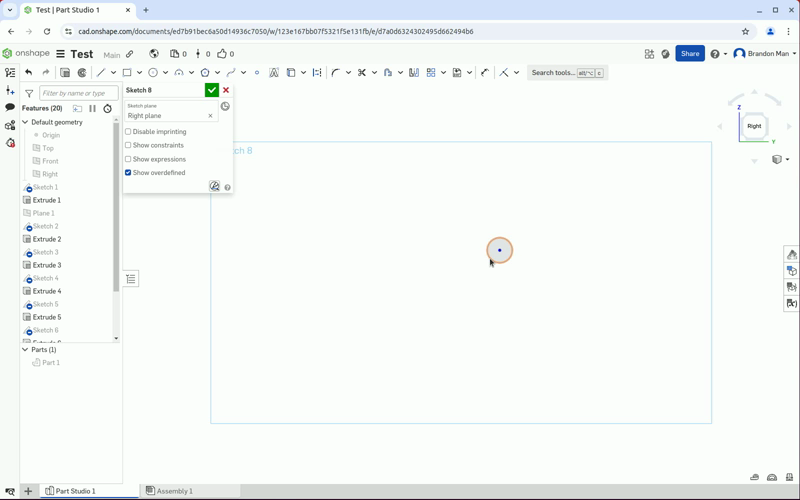
scroll(6)
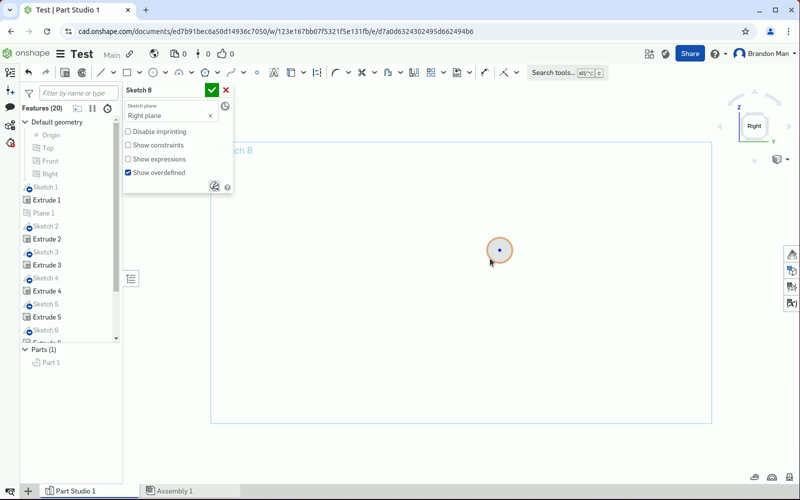
scroll(6)
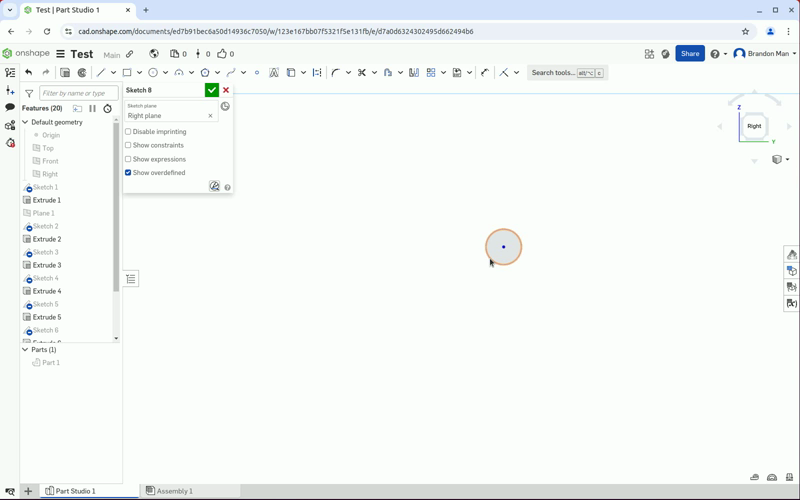
scroll(6)
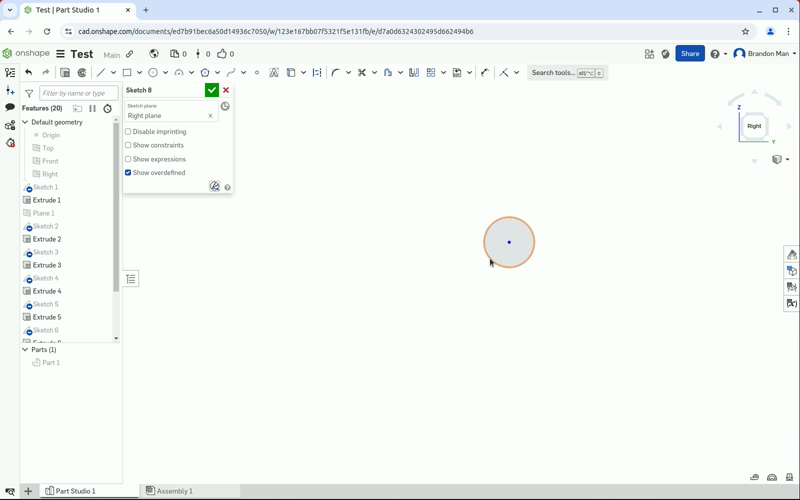
scroll(6)
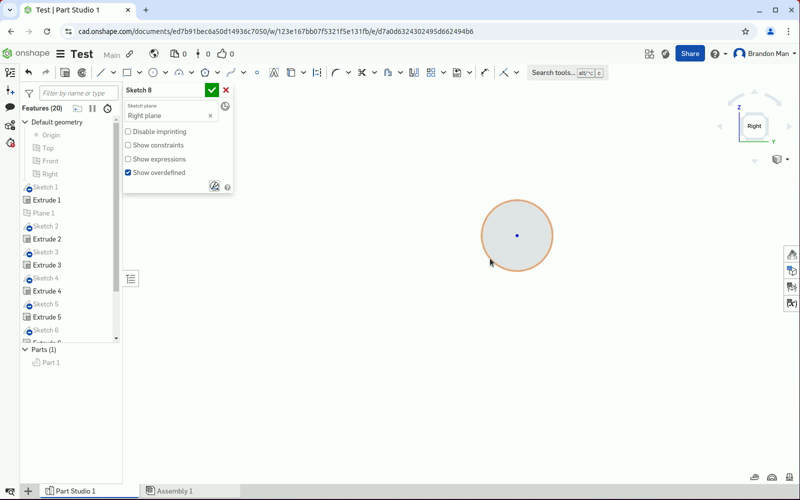
scroll(6)
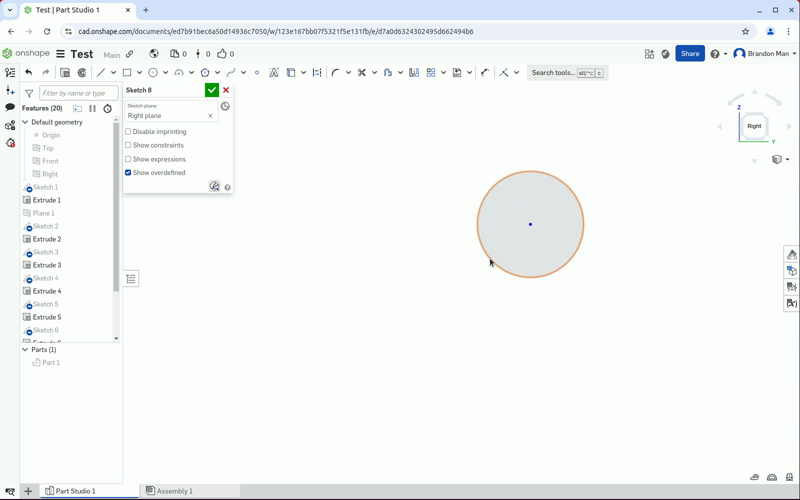
scroll(6)
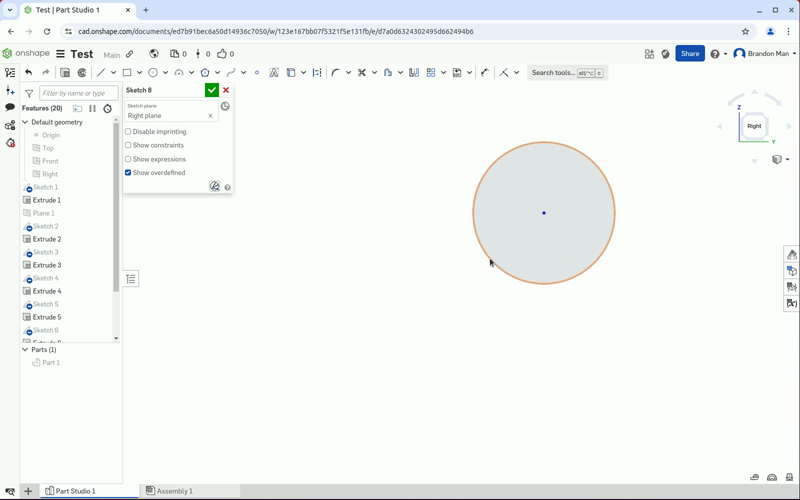
scroll(6)
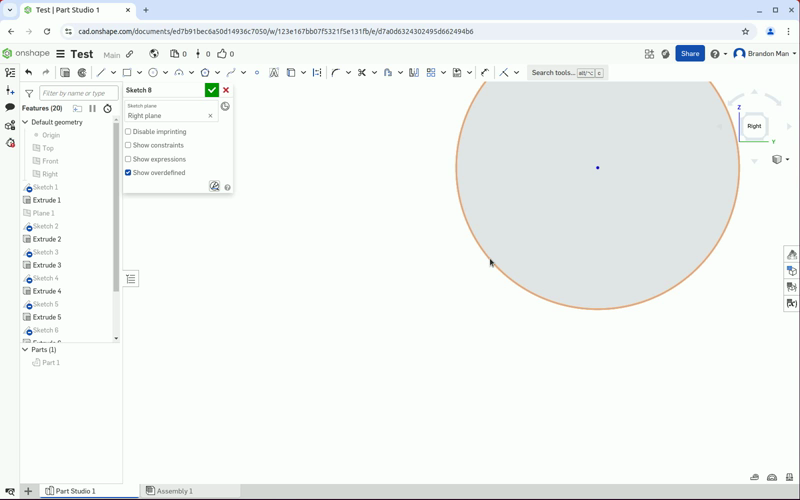
click(490, 258)
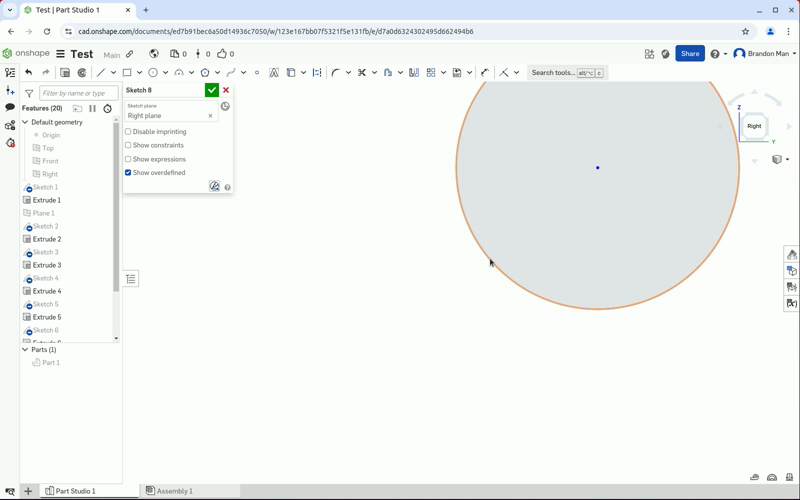
scroll(-6)
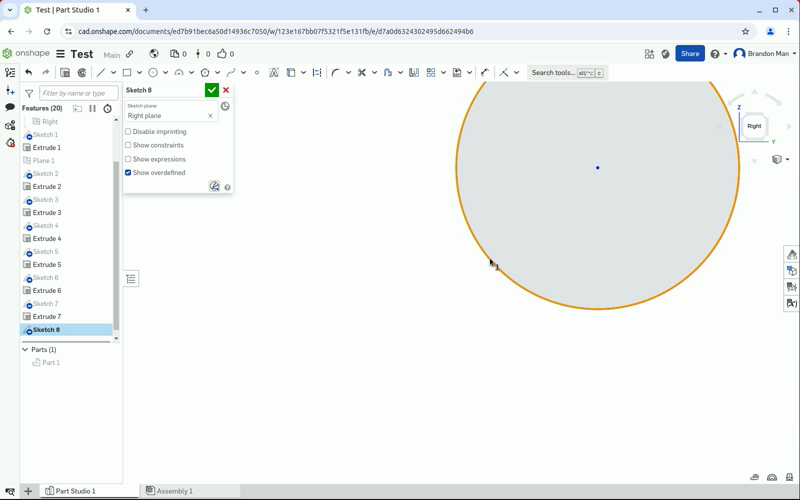
scroll(-6)
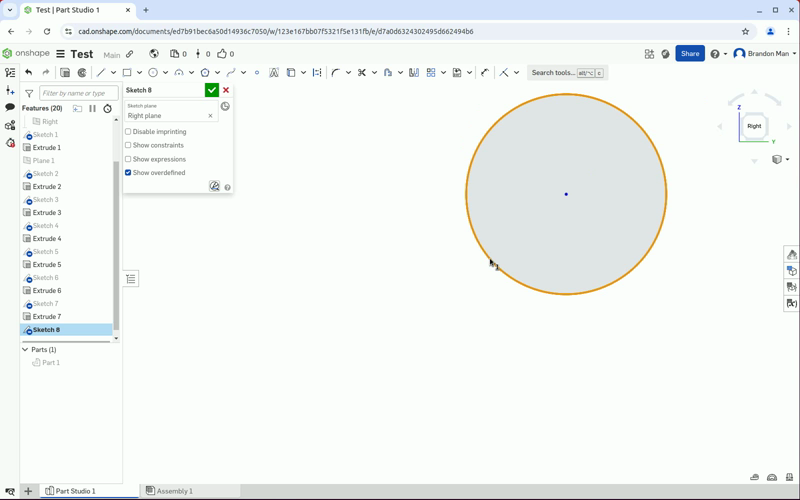
scroll(-6)
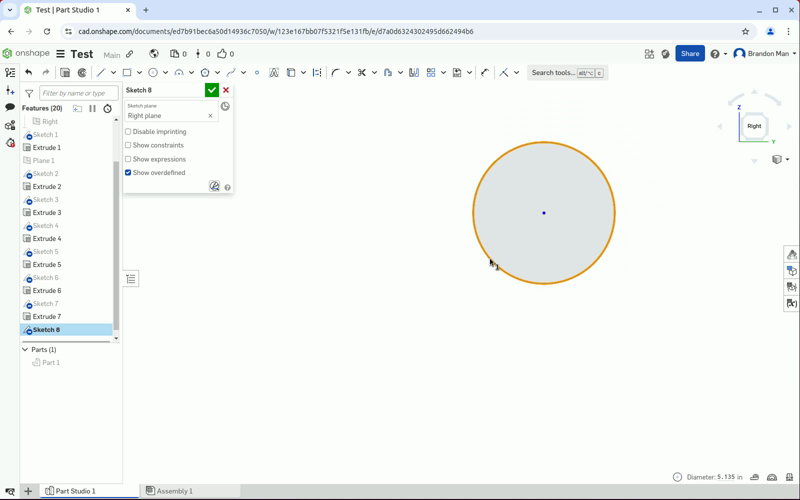
scroll(-6)
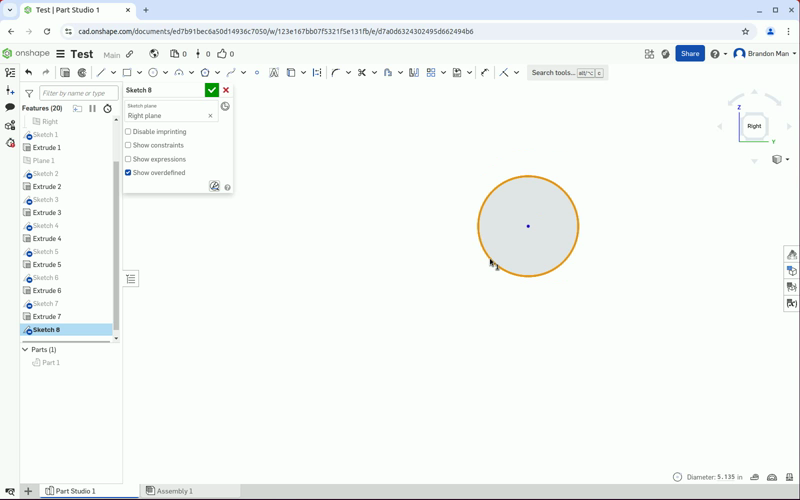
scroll(-6)
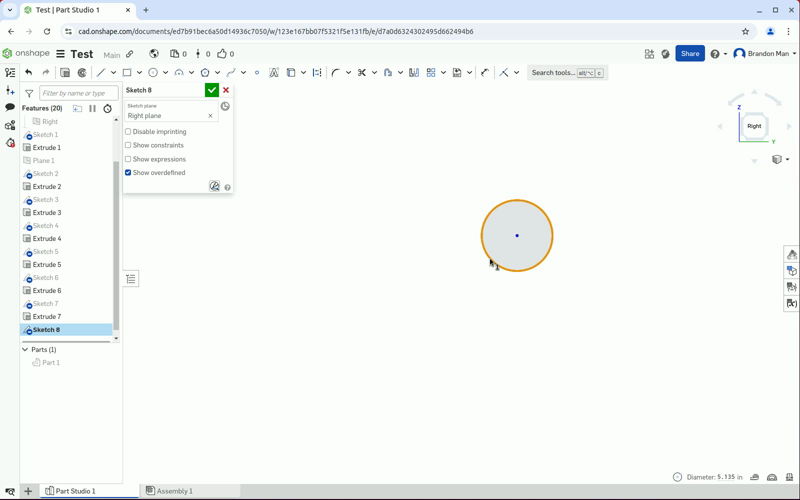
scroll(-6)
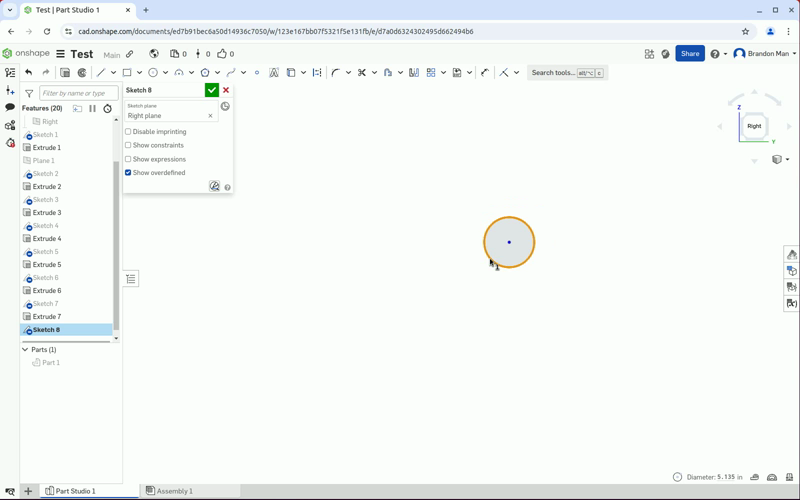
scroll(-6)
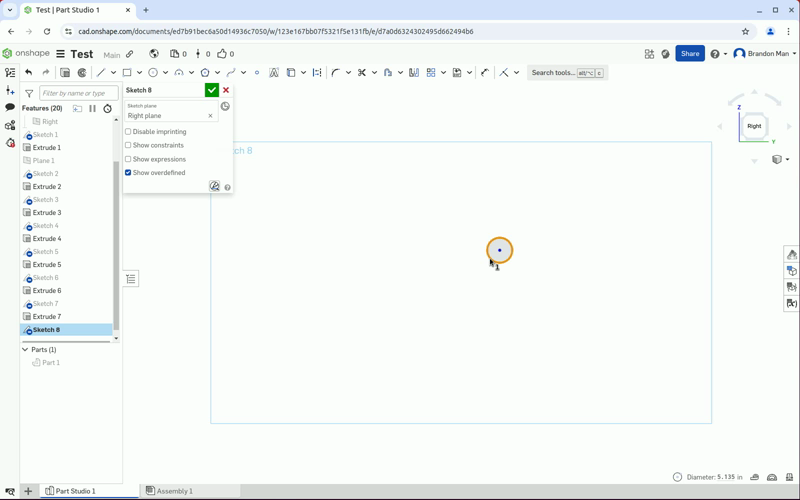
mouse_move(73, 352)
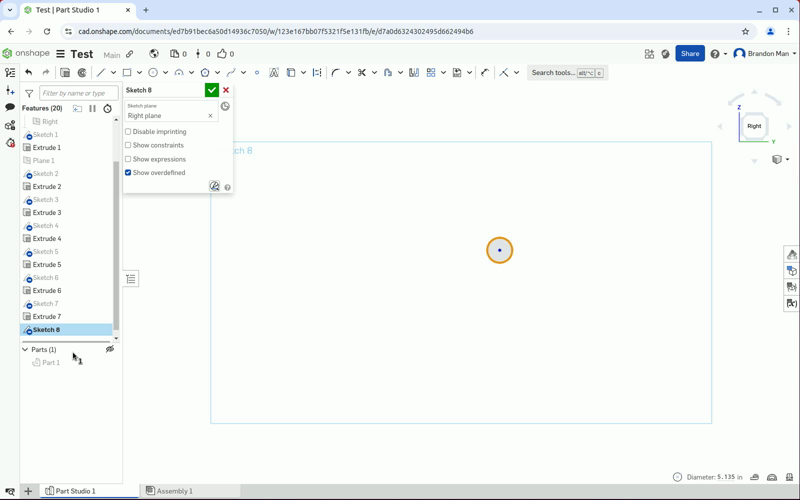
key(shift+y)
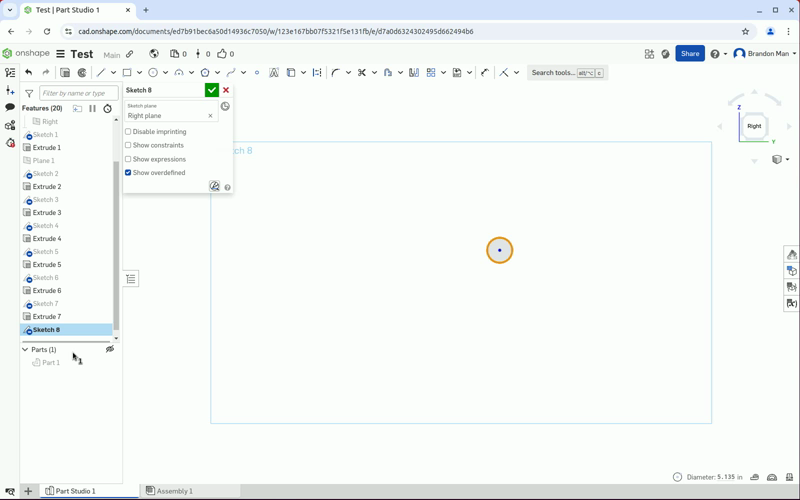
key(shift+e)
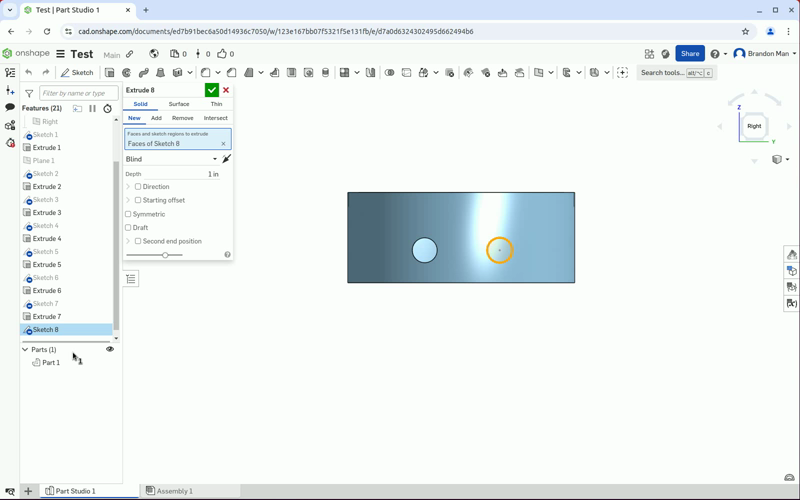
mouse_move(143, 106)
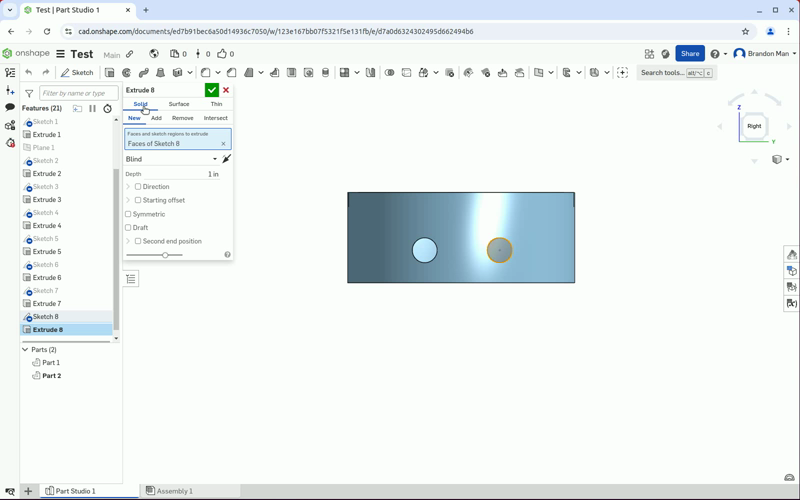
click(143, 106)
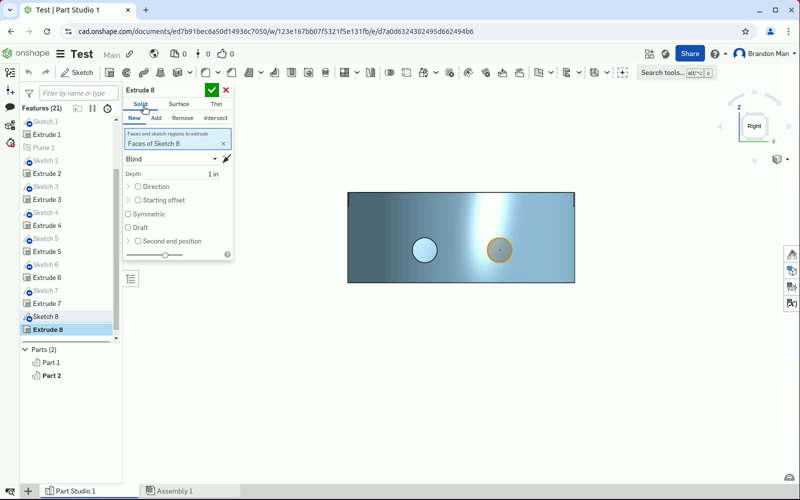
mouse_move(186, 120)
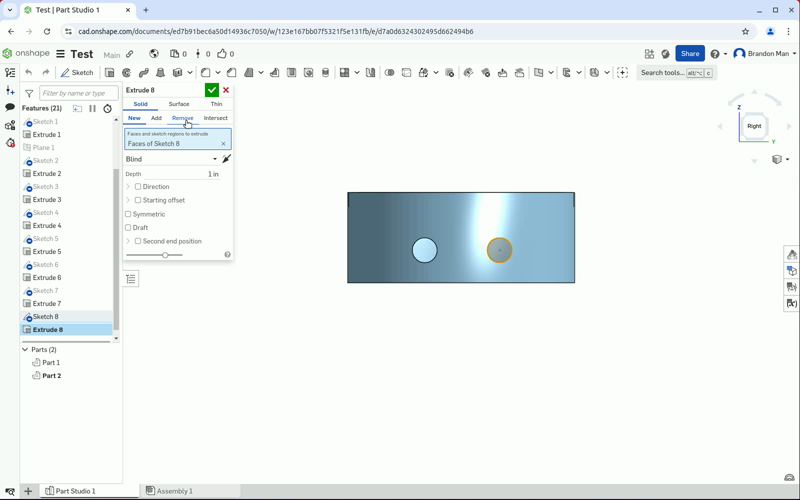
click(186, 120)
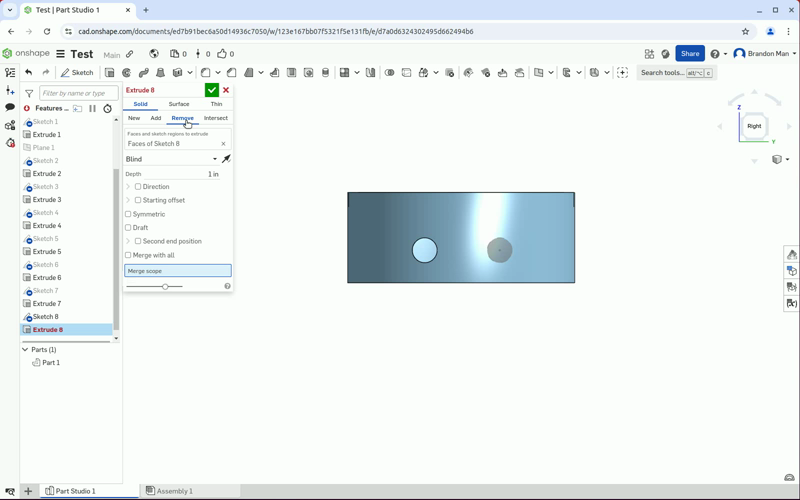
key(tab, 4)
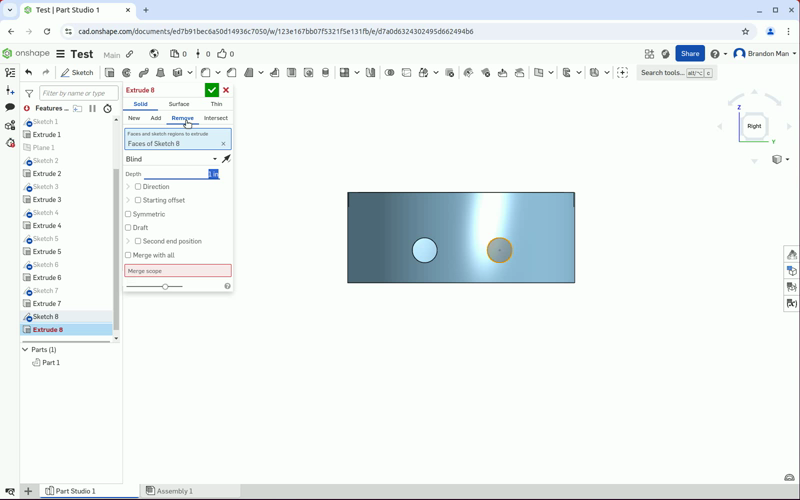
text(-27.2)
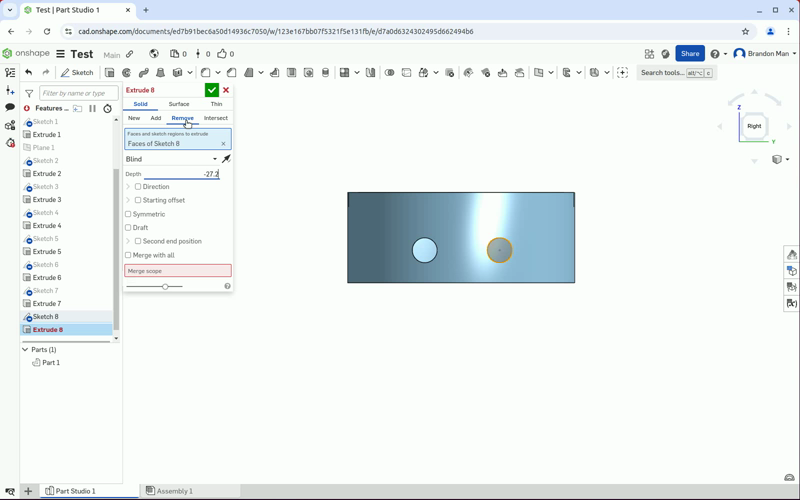
key(tab, 6)
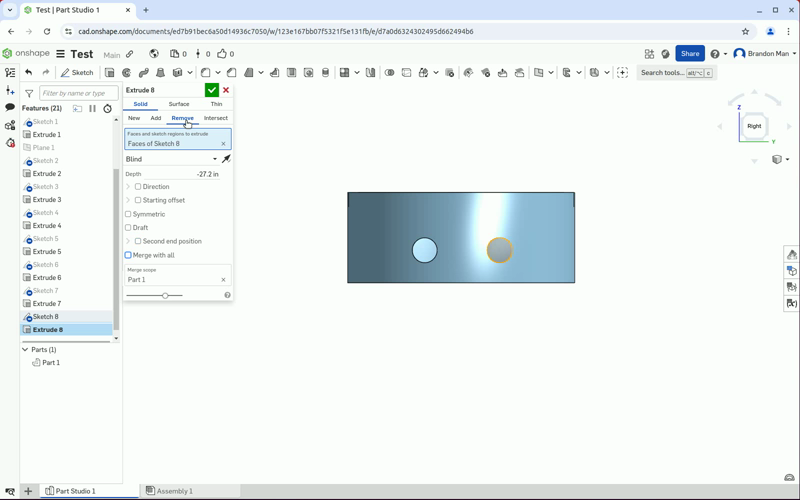
key(space)
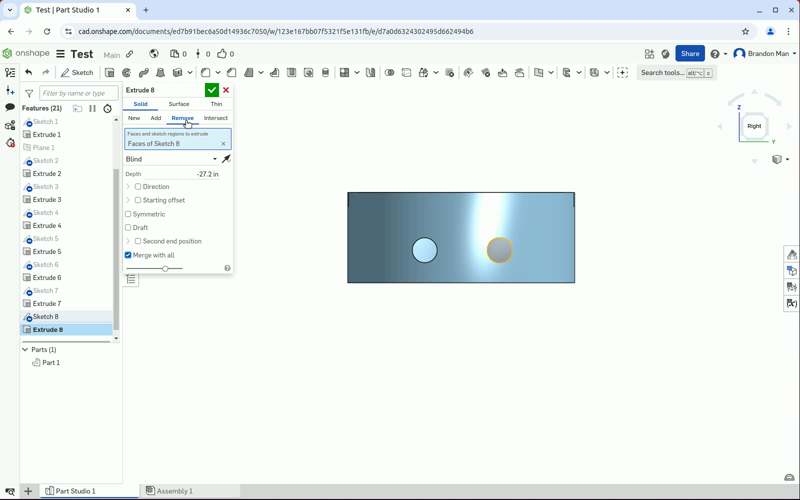
key(enter)
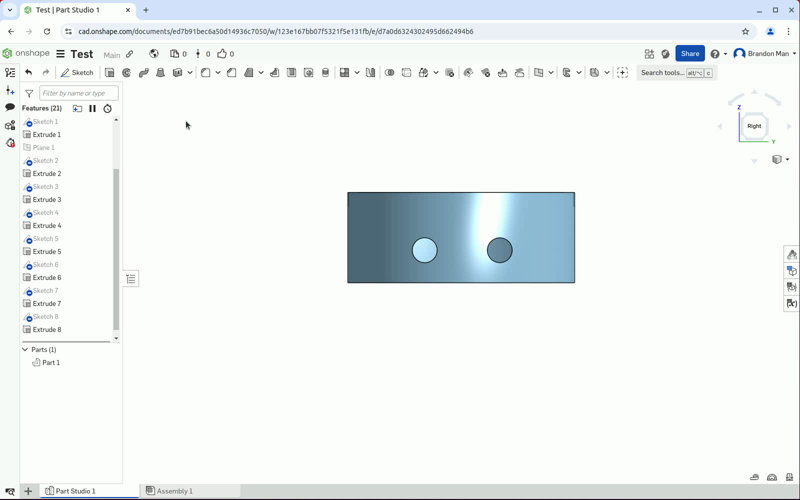
key(shift+h)
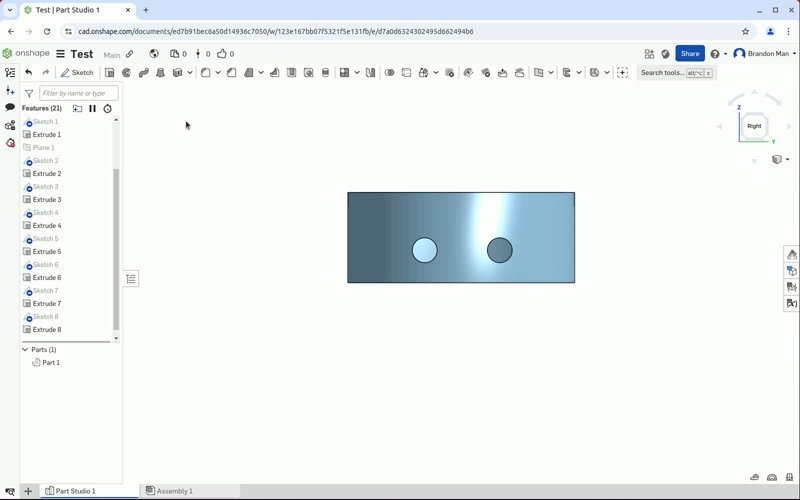
key(shift+h)
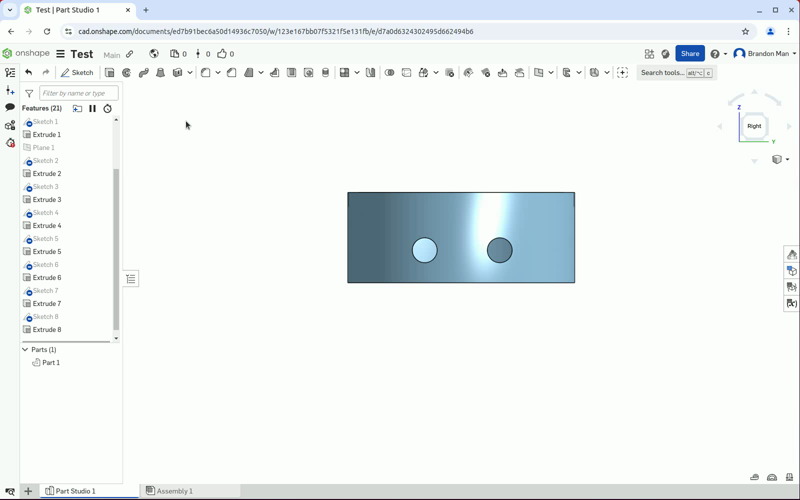
mouse_move(69, 124)
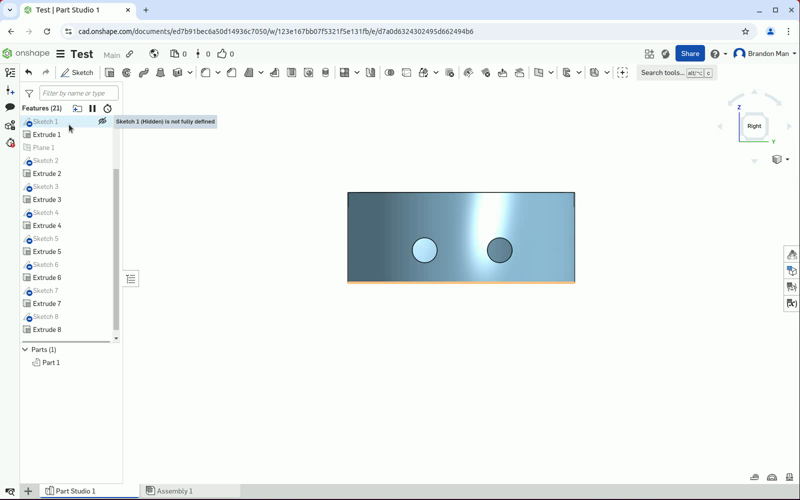
click(69, 124)
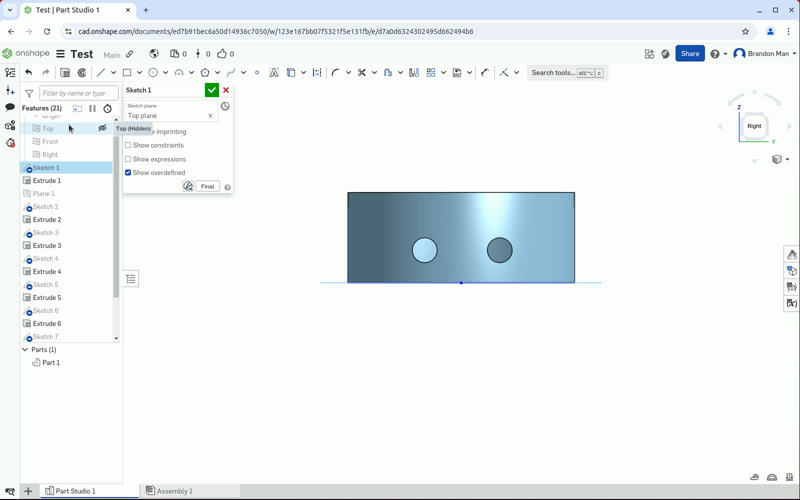
mouse_move(229, 92)
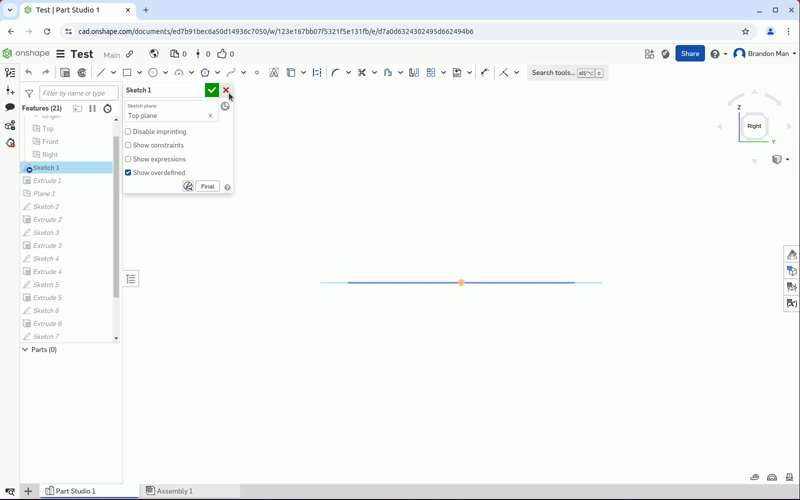
click(229, 92)
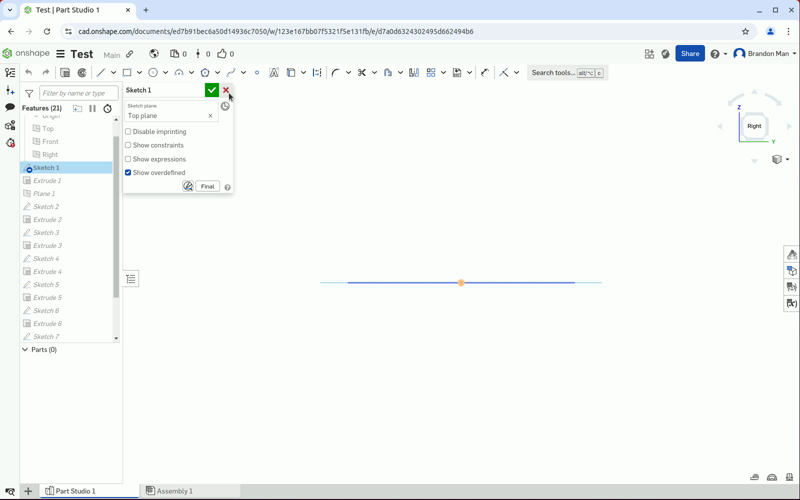
key(shift+s)
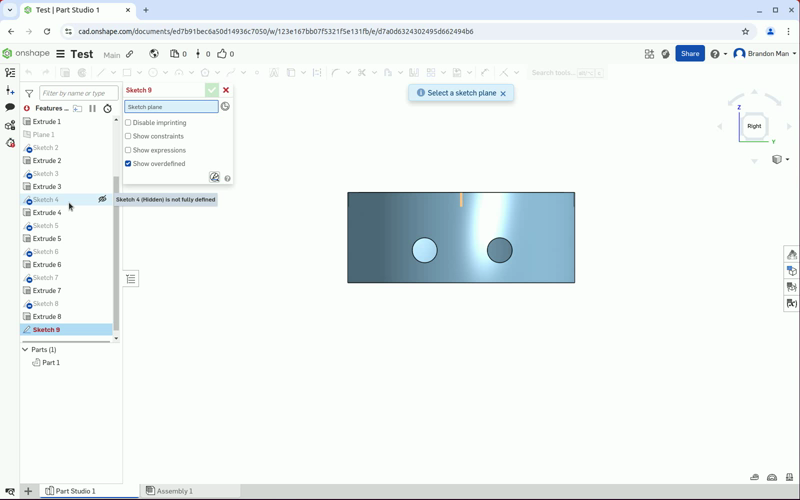
scroll(3)
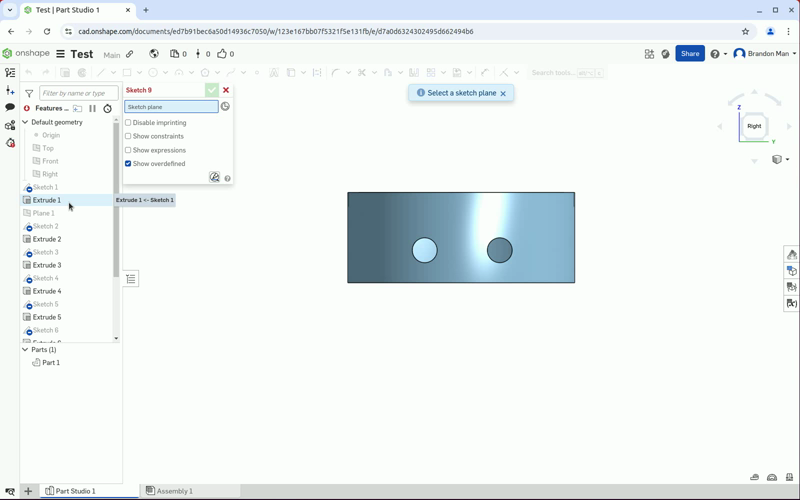
mouse_move(69, 176)
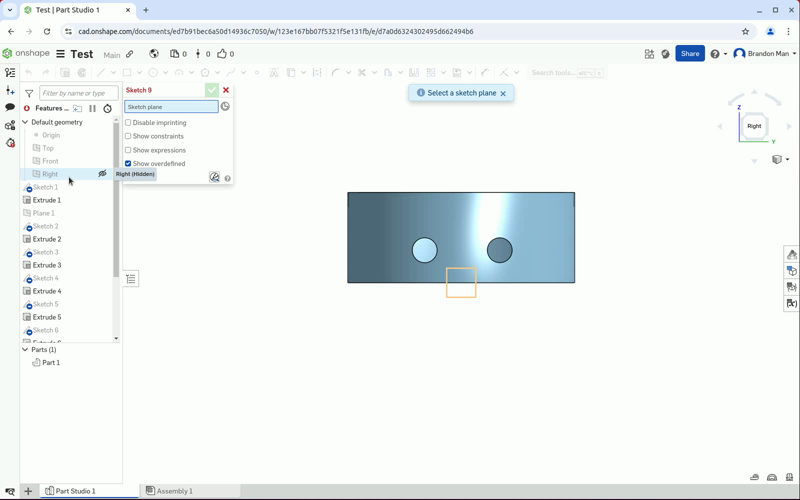
click(69, 176)
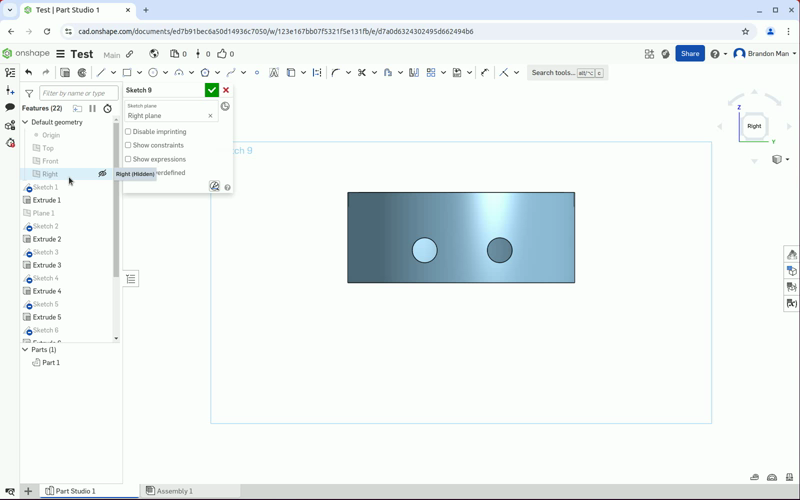
mouse_move(73, 352)
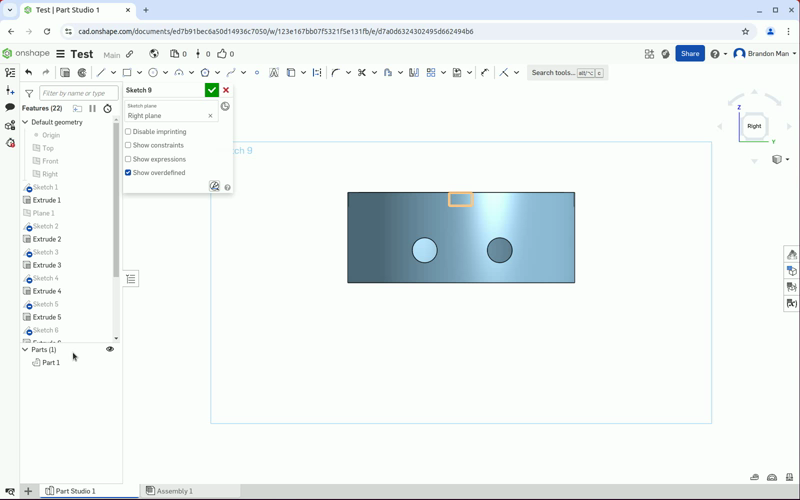
key(y)
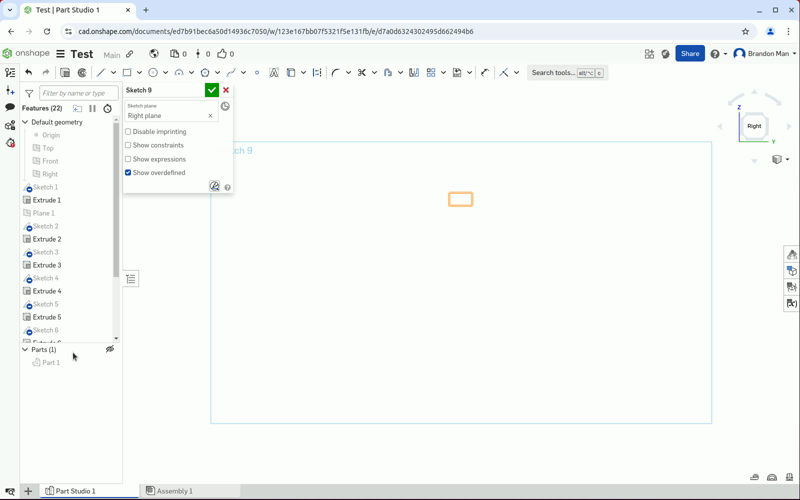
key(c)
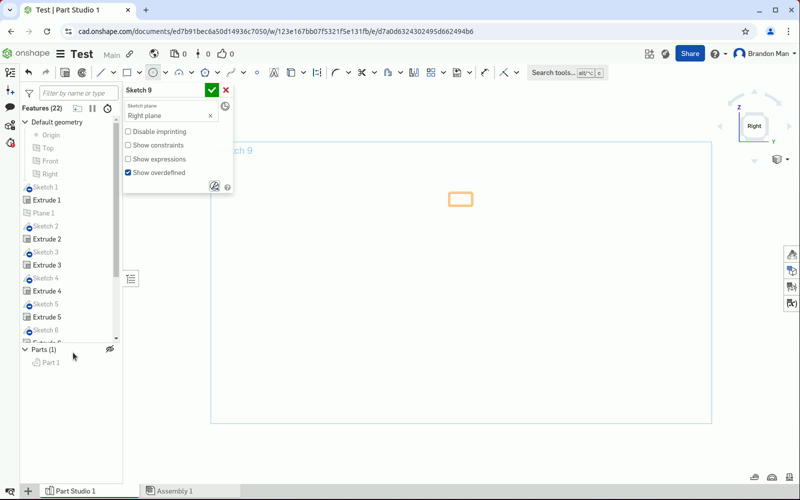
key_down(shift)
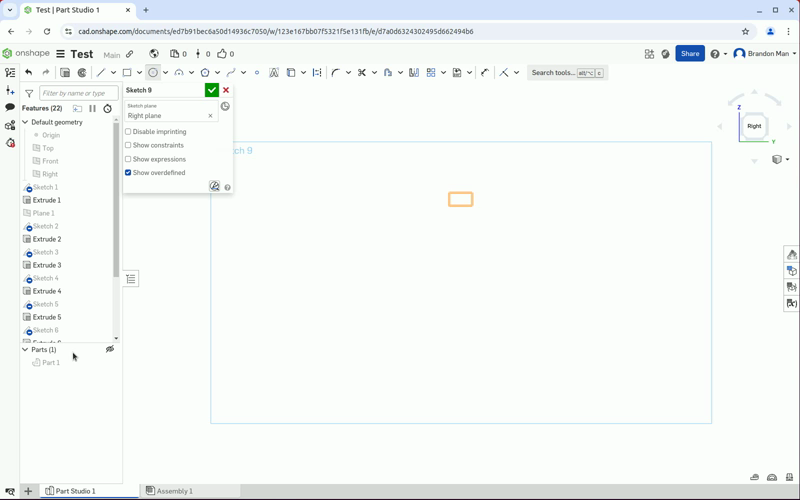
mouse_move(461, 247)
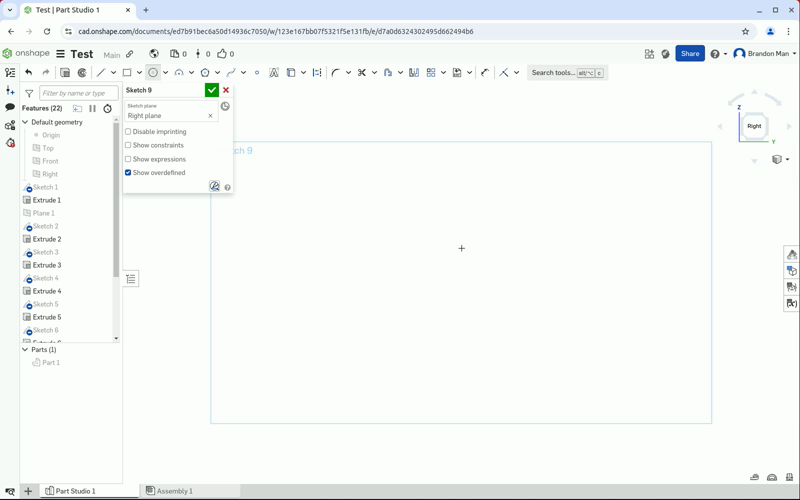
click(461, 247)
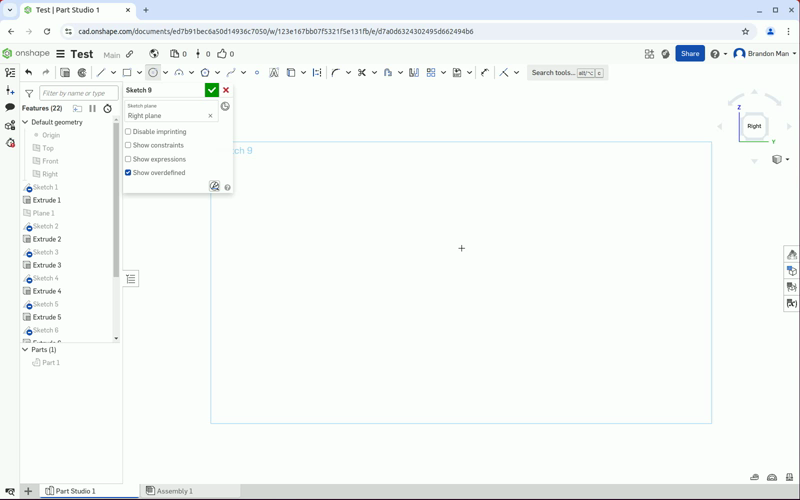
key_up(shift)
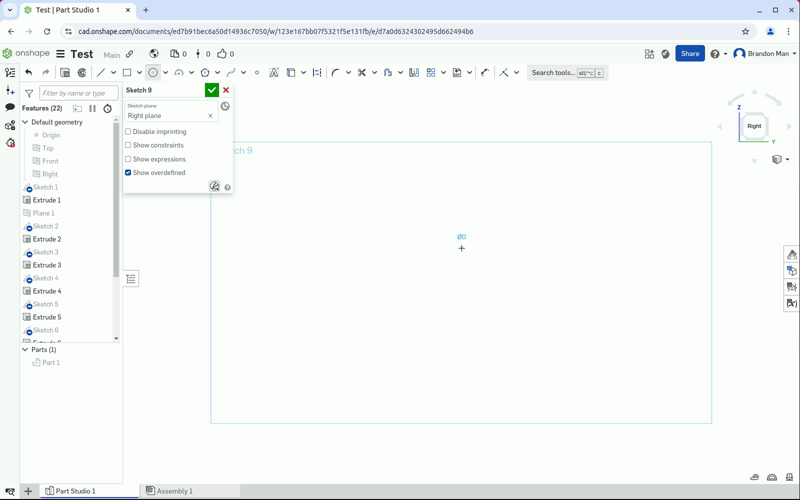
mouse_move(474, 247)
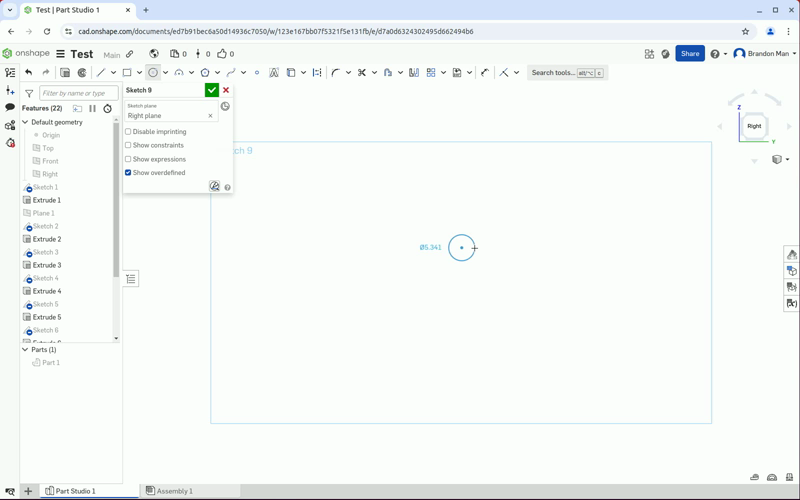
click(474, 247)
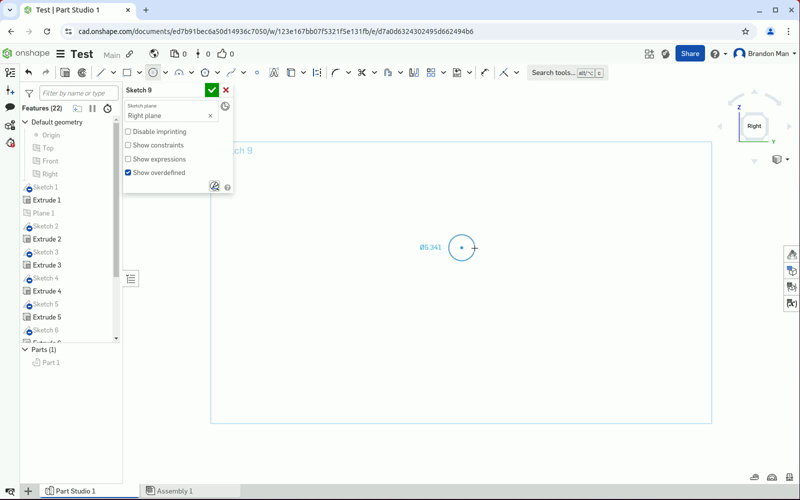
key(esc)
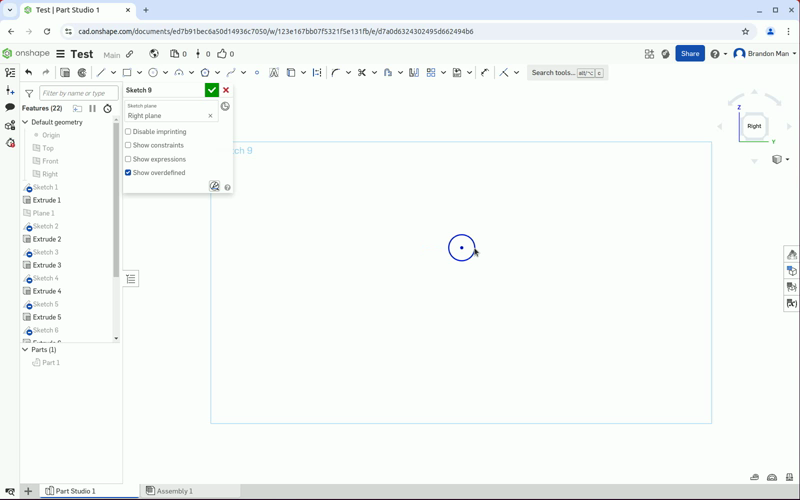
mouse_move(466, 247)
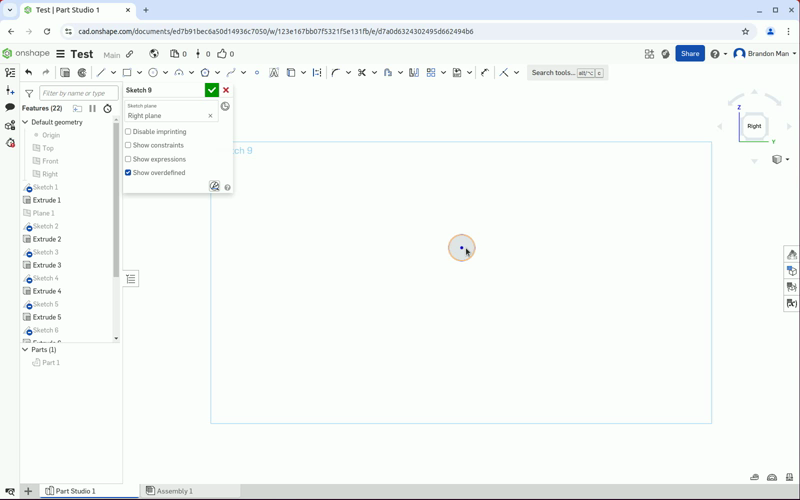
scroll(6)
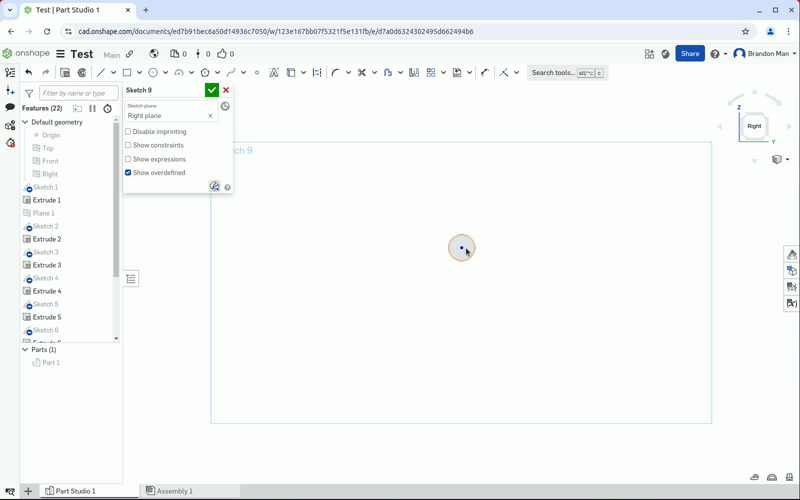
scroll(6)
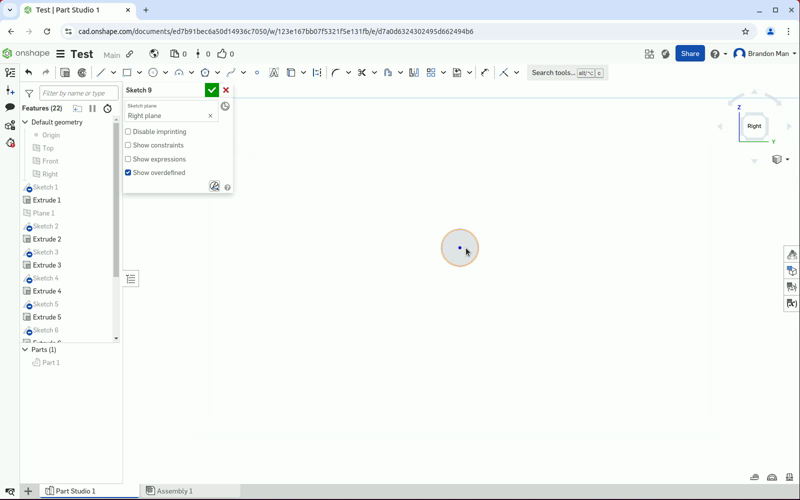
scroll(6)
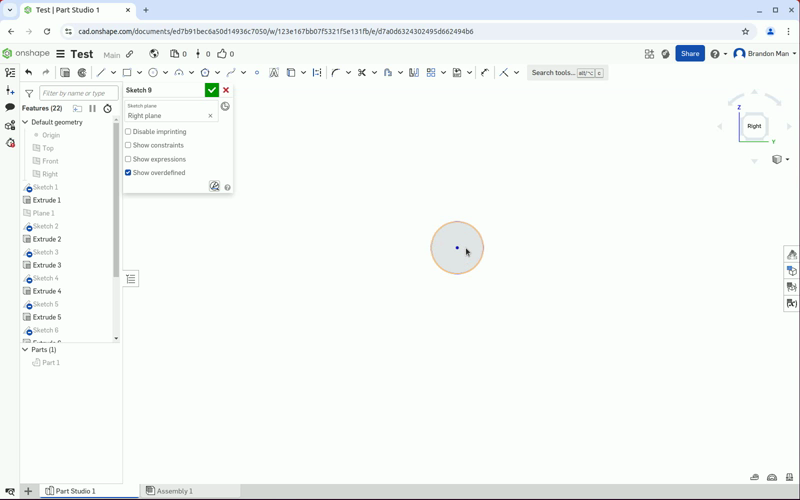
scroll(6)
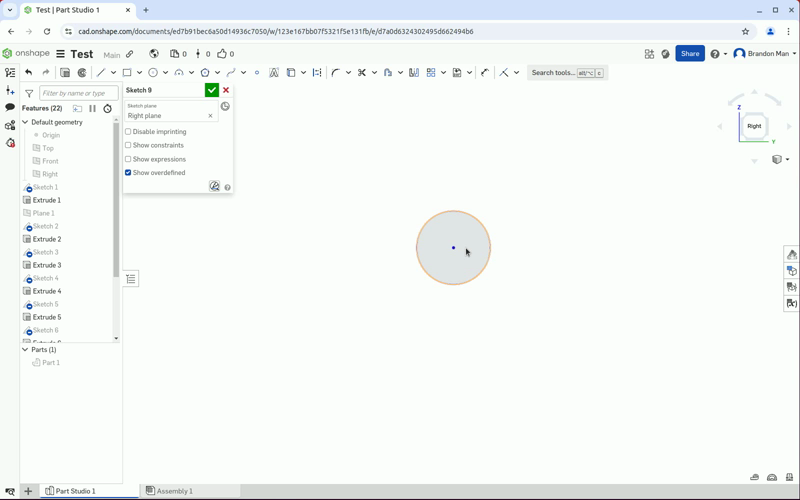
scroll(6)
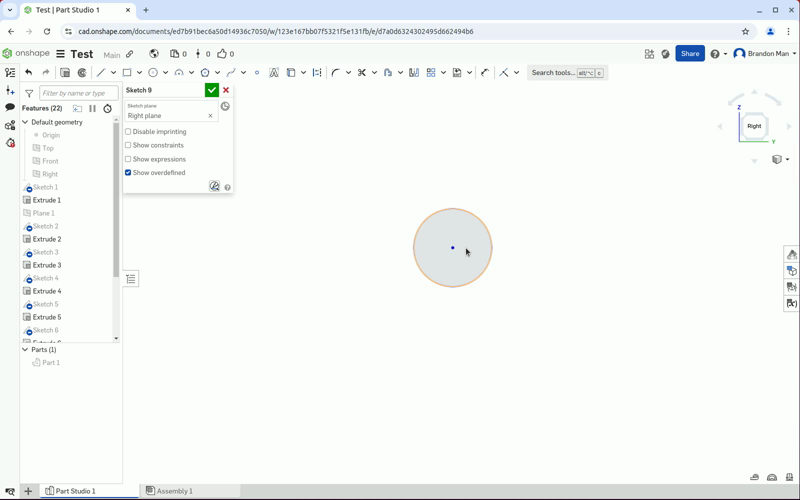
scroll(6)
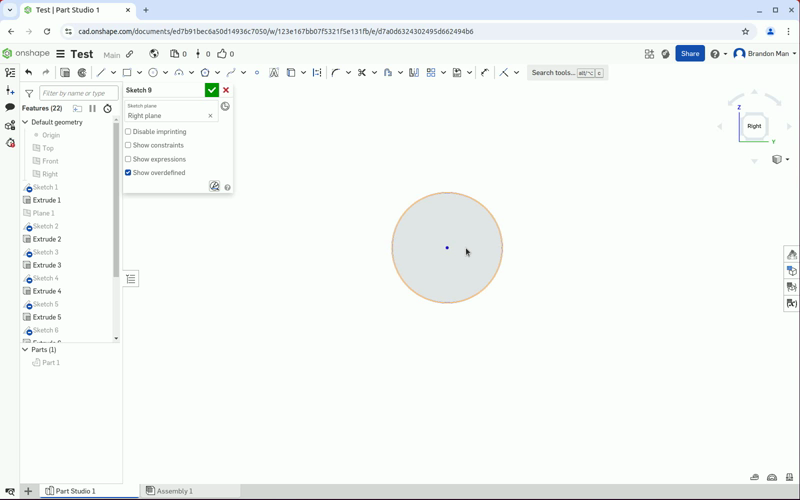
scroll(6)
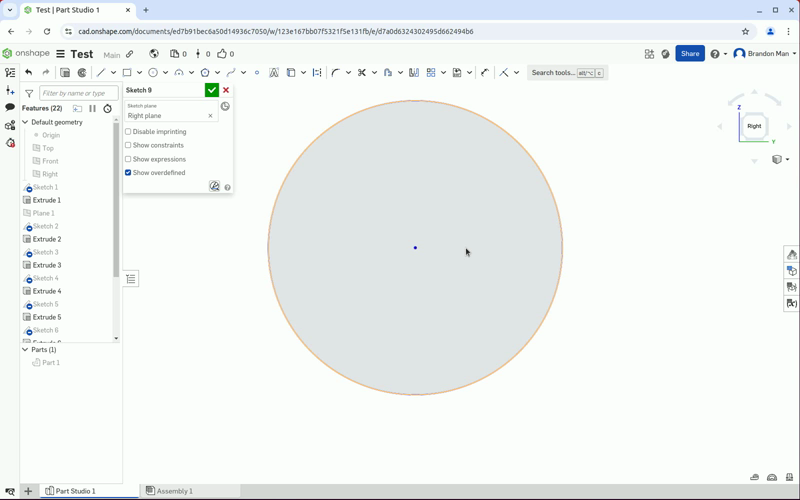
click(466, 247)
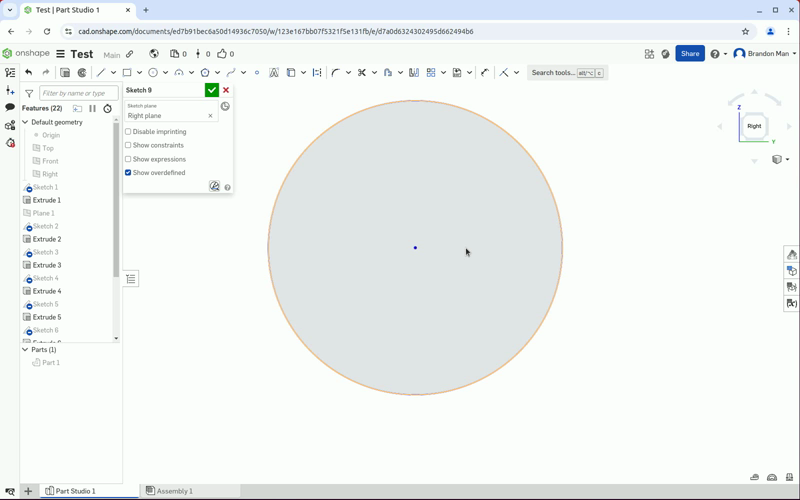
scroll(-6)
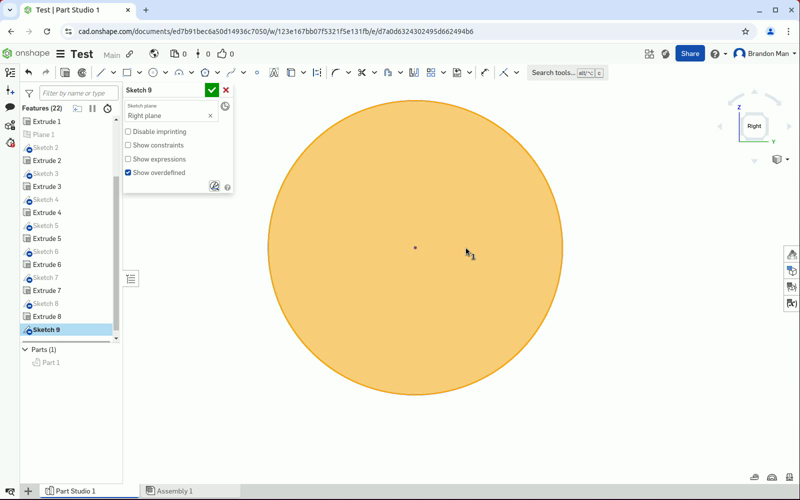
scroll(-6)
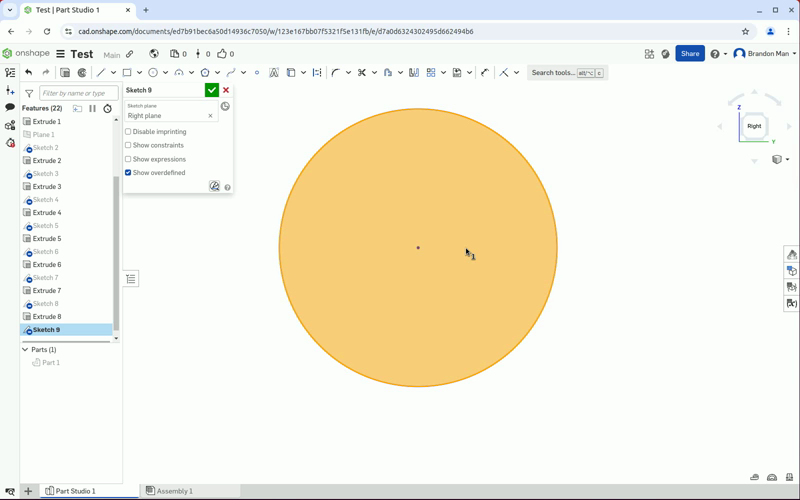
scroll(-6)
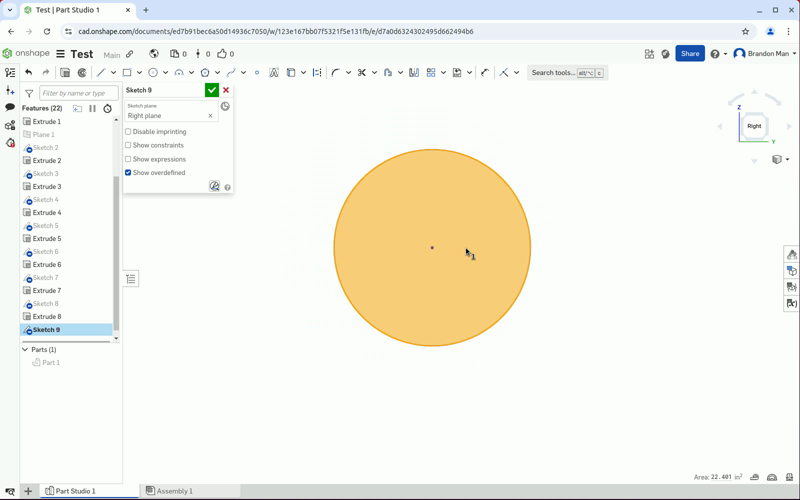
scroll(-6)
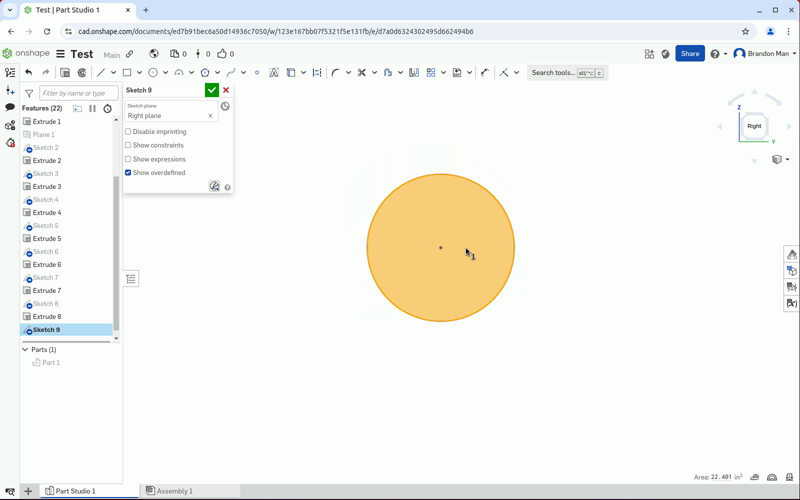
scroll(-6)
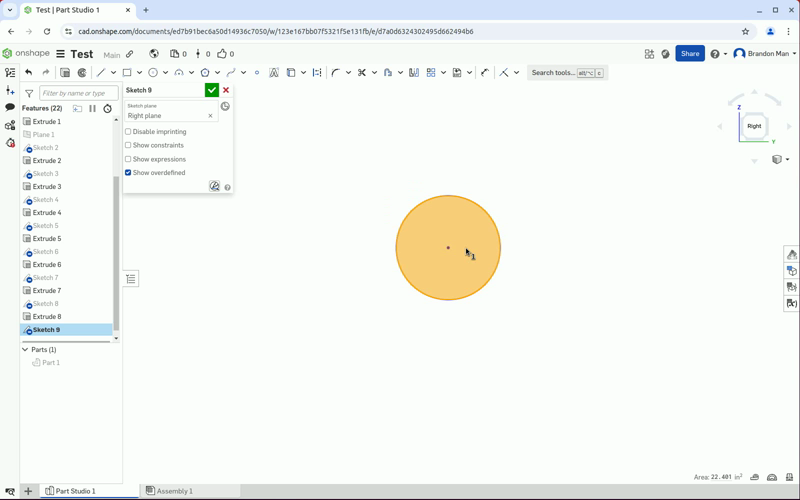
scroll(-6)
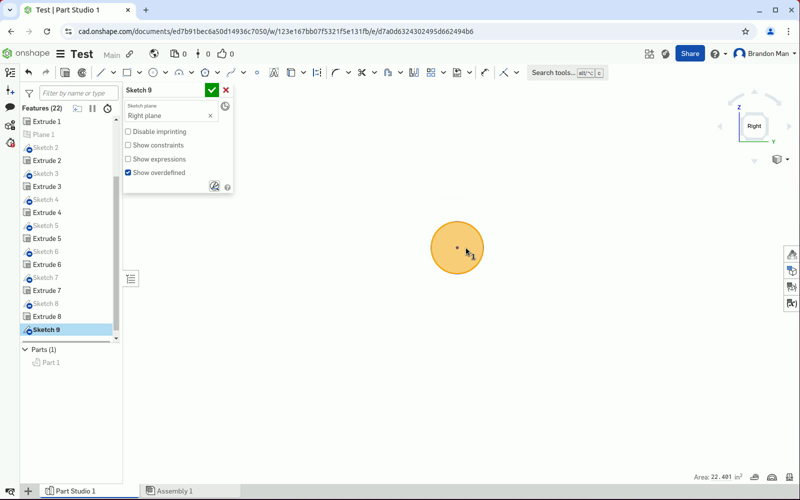
scroll(-6)
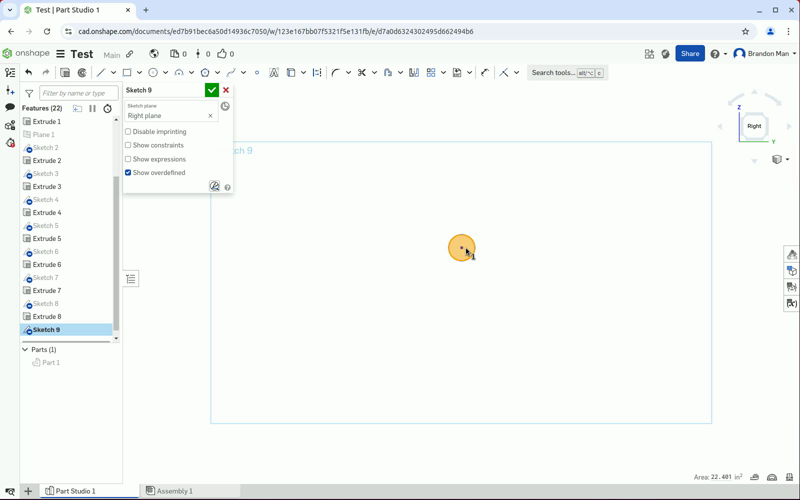
mouse_move(73, 352)
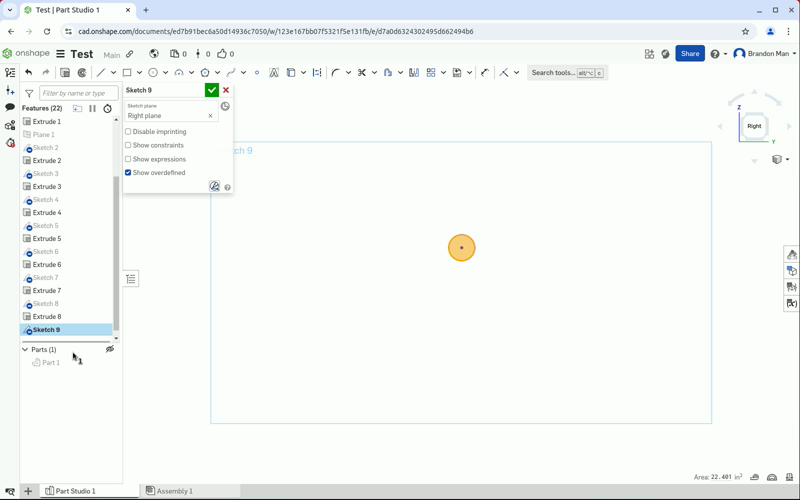
key(shift+y)
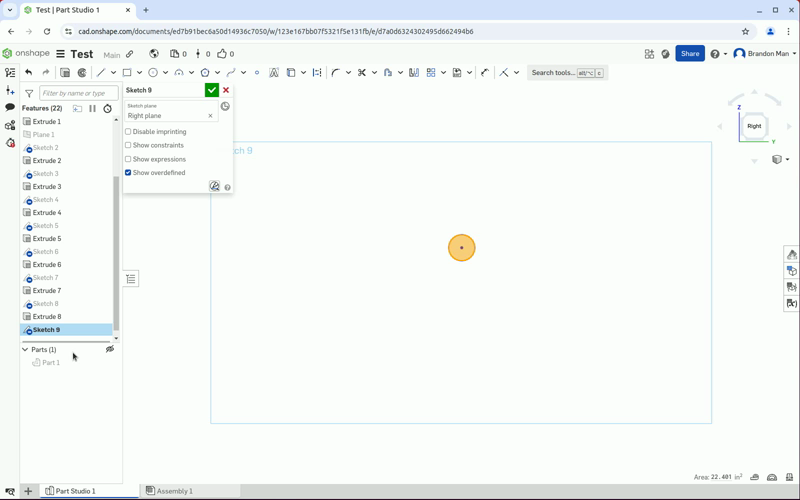
key(shift+e)
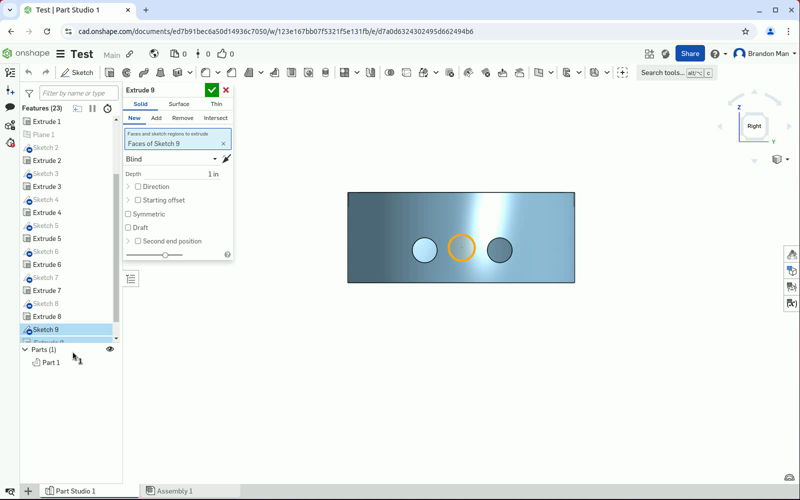
mouse_move(143, 106)
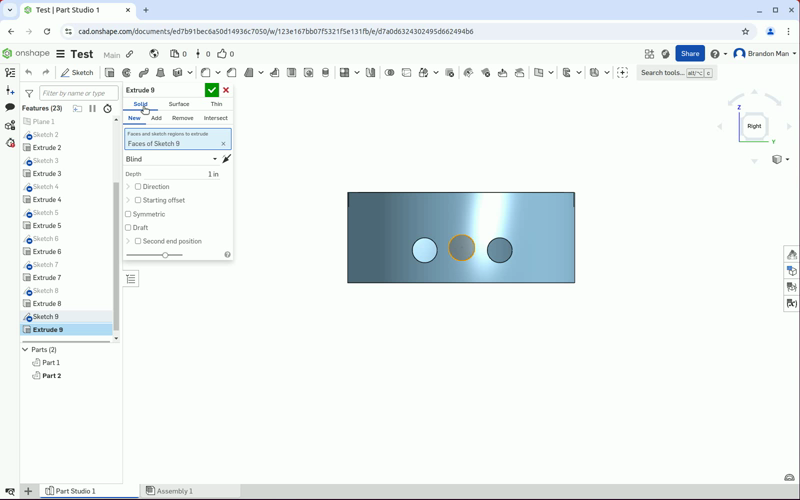
click(143, 106)
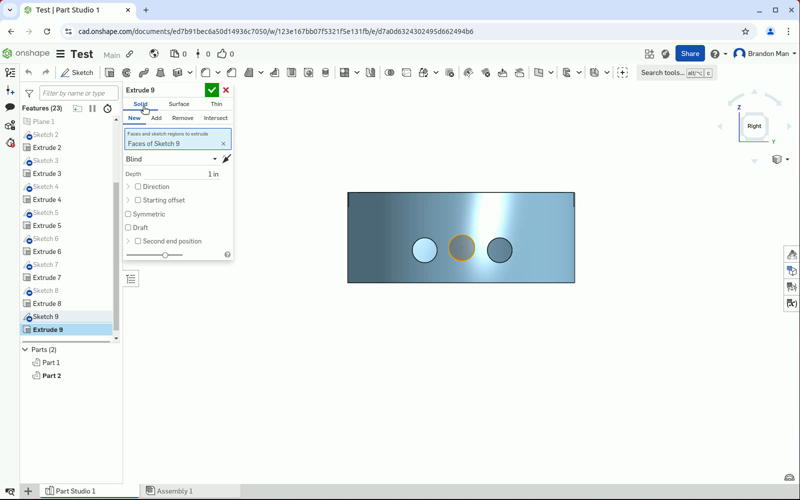
mouse_move(186, 120)
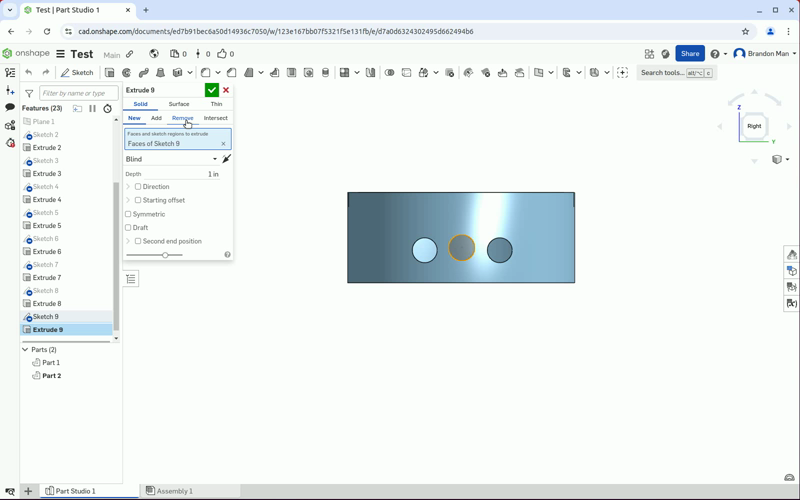
click(186, 120)
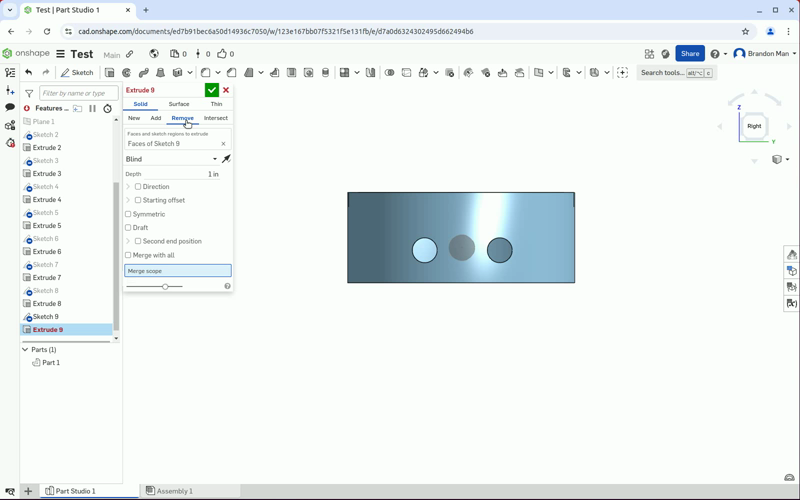
key(tab, 4)
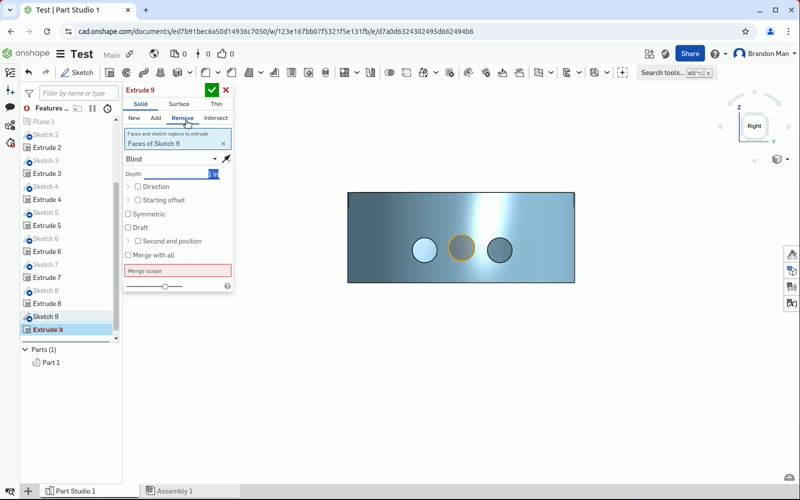
text(25.515)
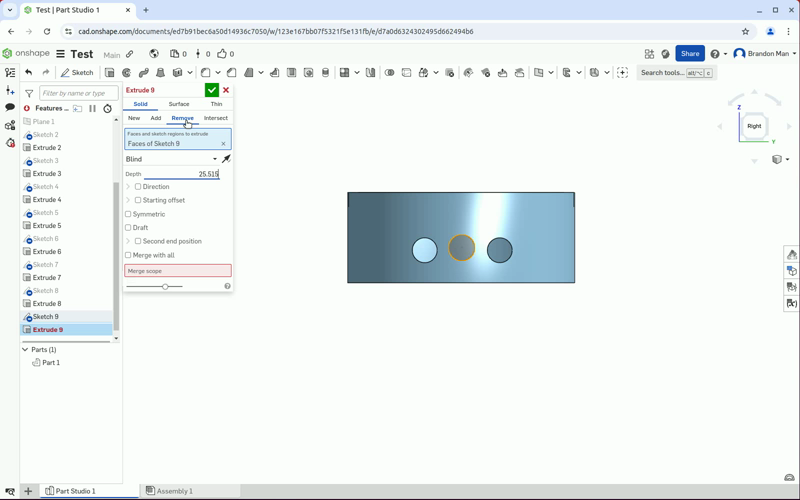
key(tab, 6)
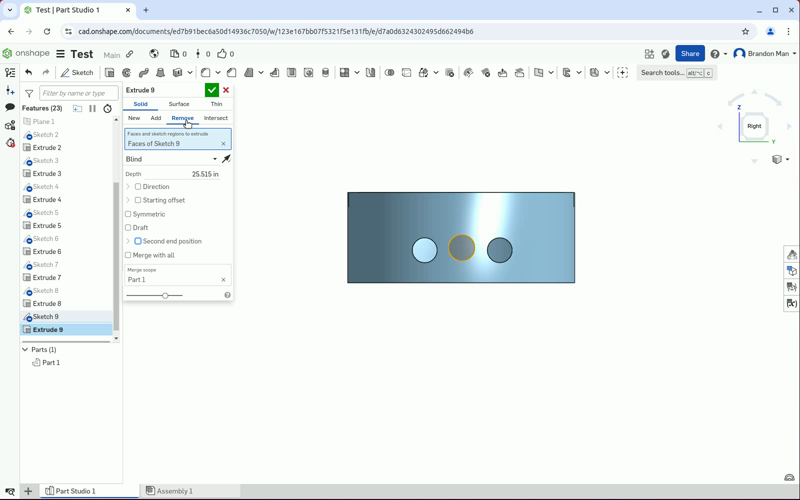
key(space)
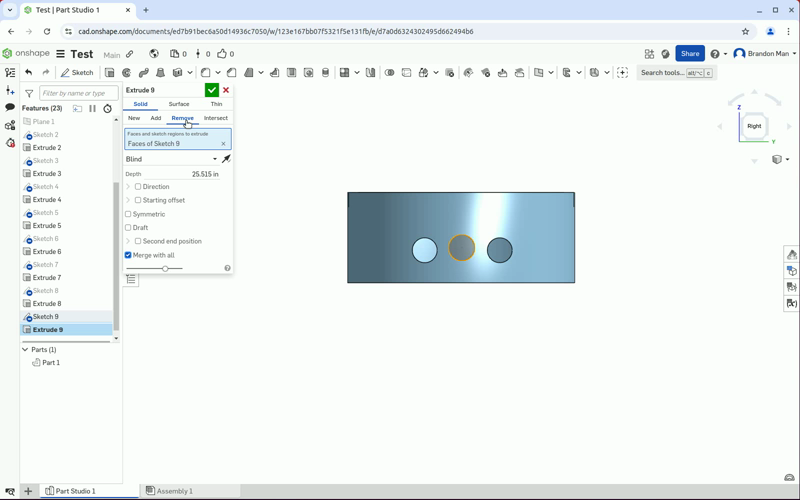
key(enter)
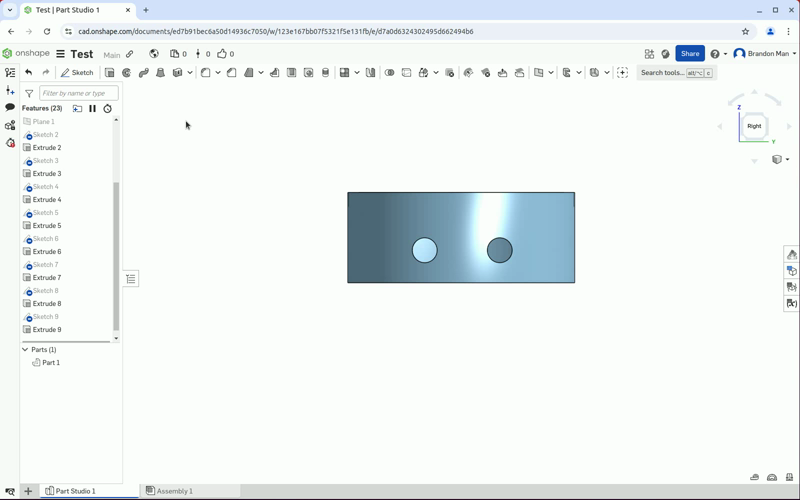
key(shift+h)
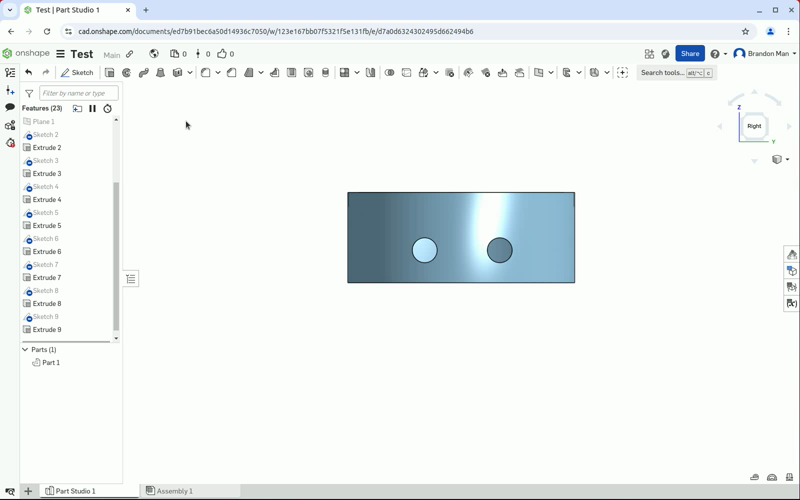
key(shift+h)
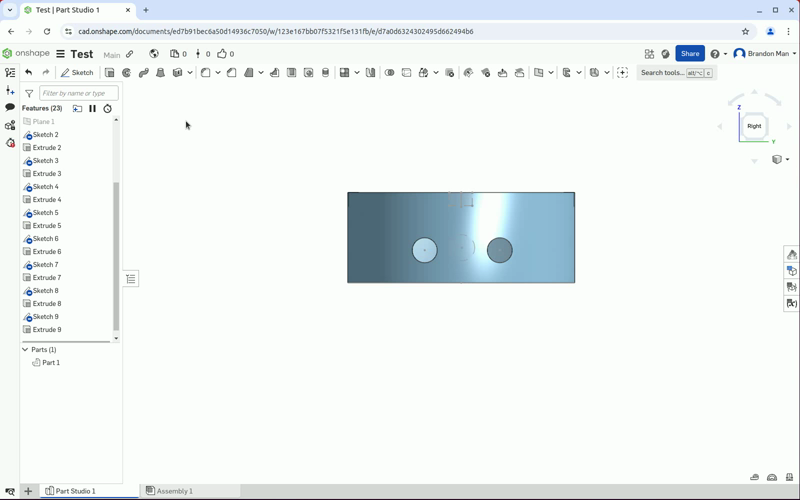
key(shift+7)
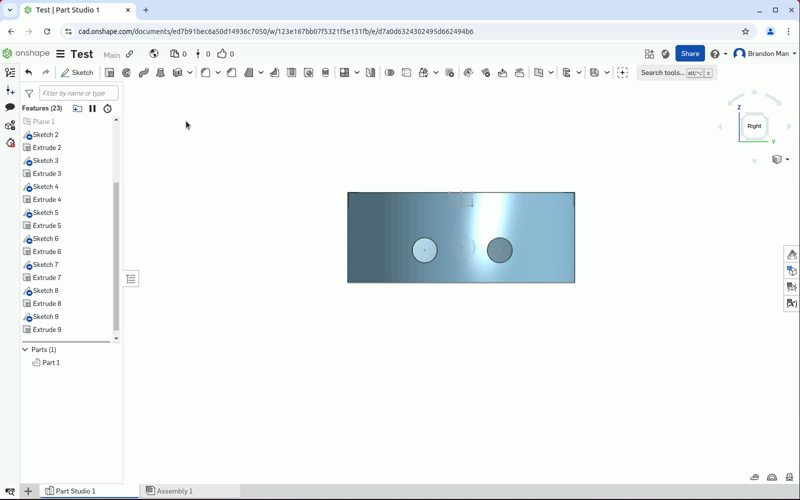
key(right, 2)
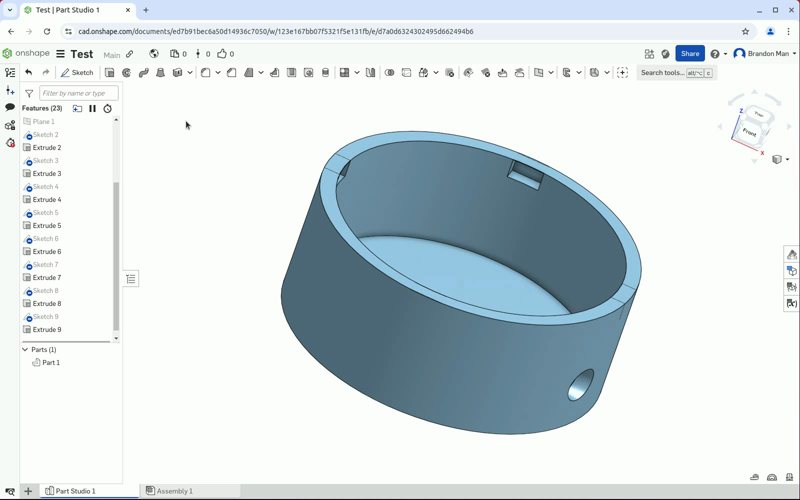
key(down, 2)
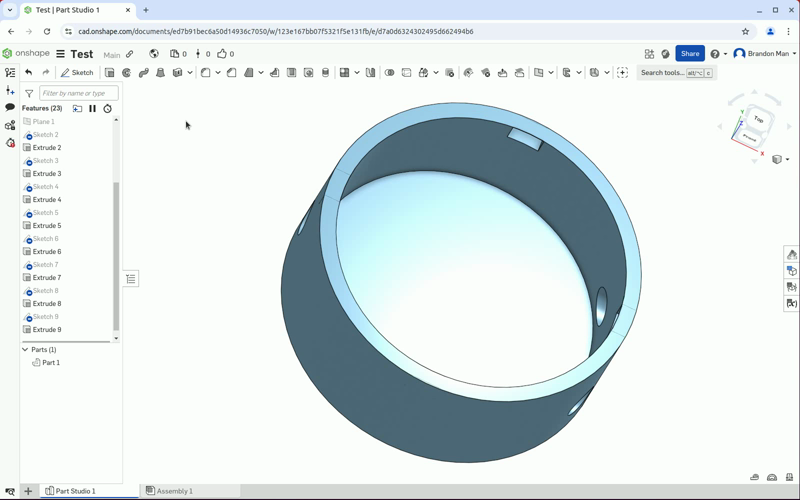
key(up, 2)
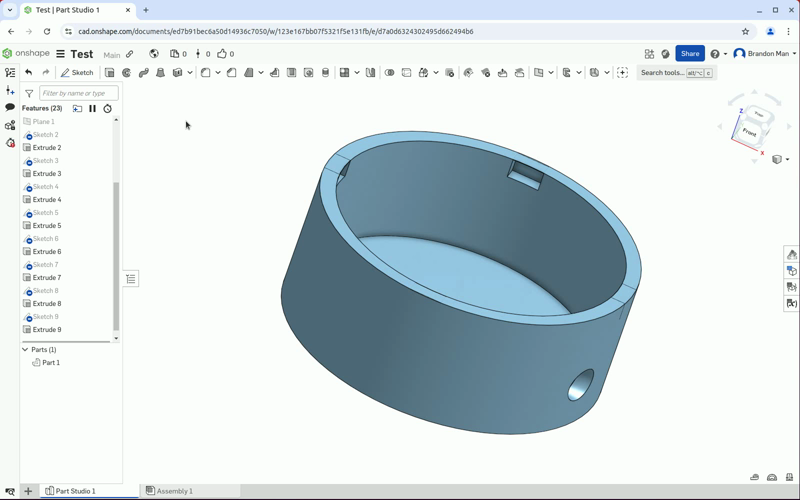
key(left, 2)
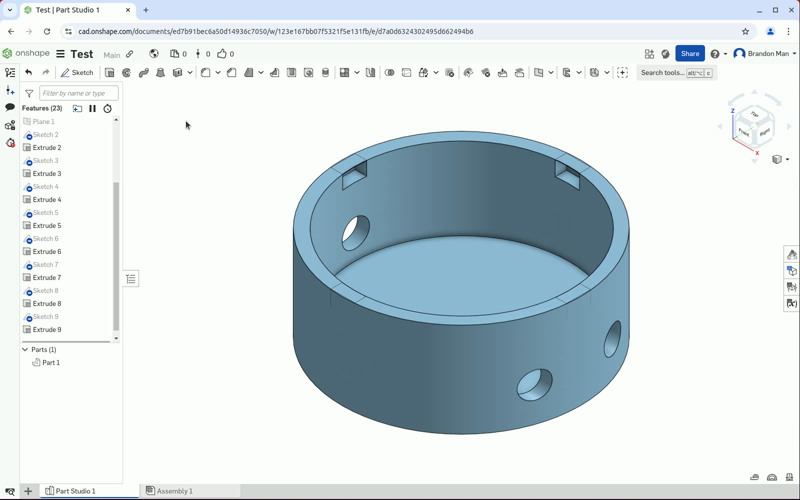
mouse_move(69, 98)
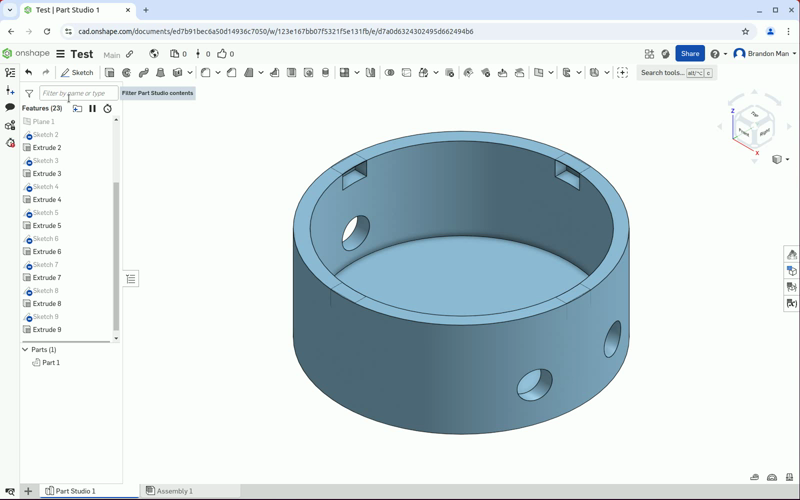
click(69, 98)